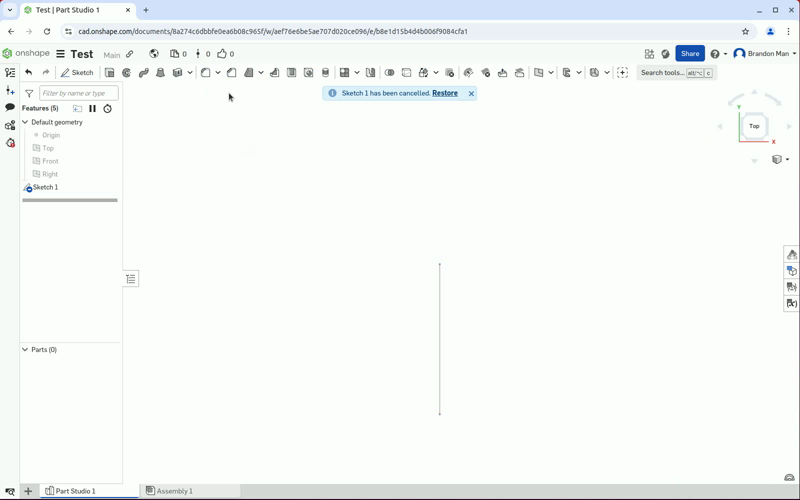
key(shift+h)
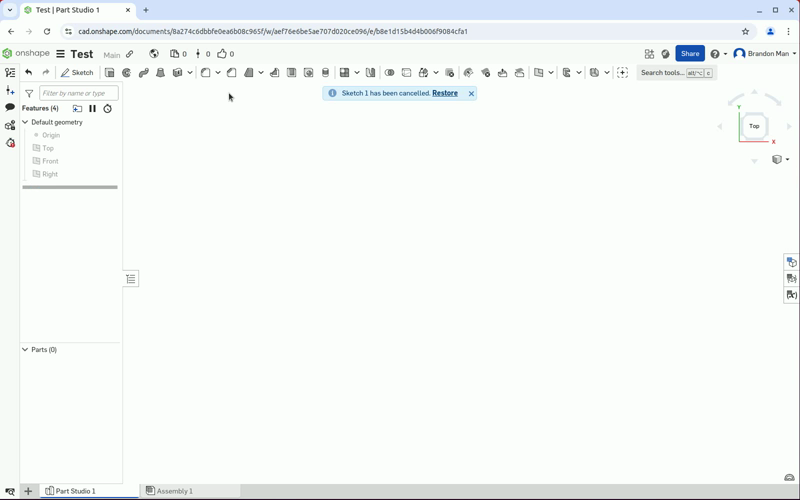
mouse_move(73, 352)
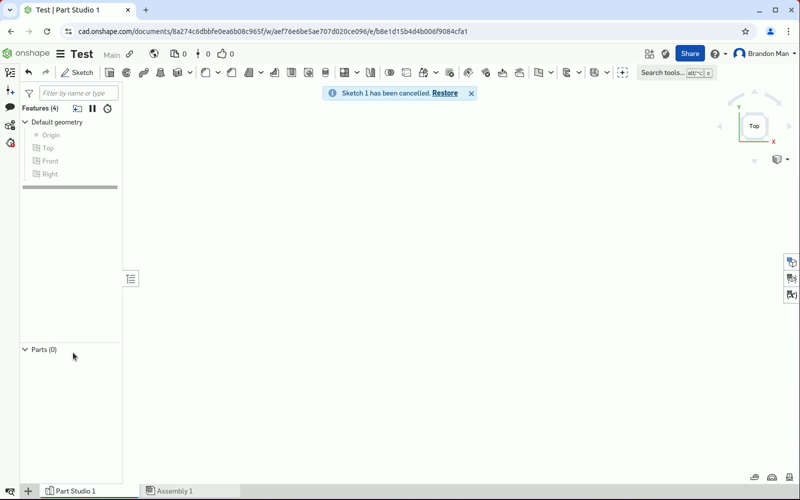
key(y)
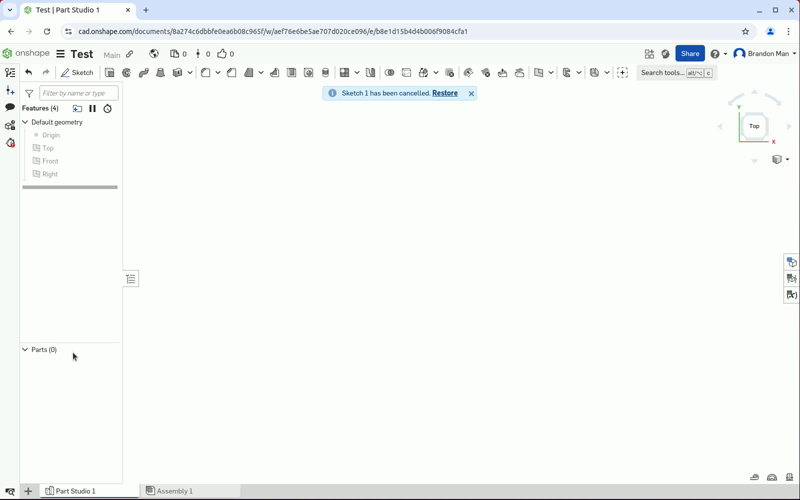
key(shift+p)
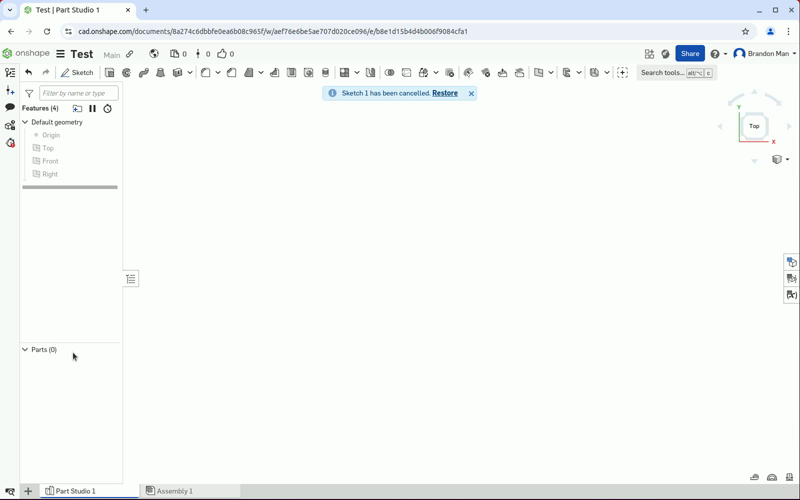
key(space)
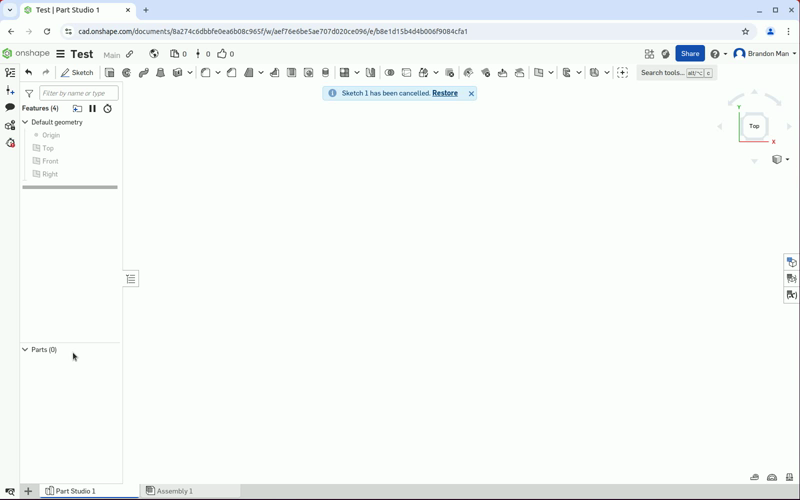
key_down(shift)
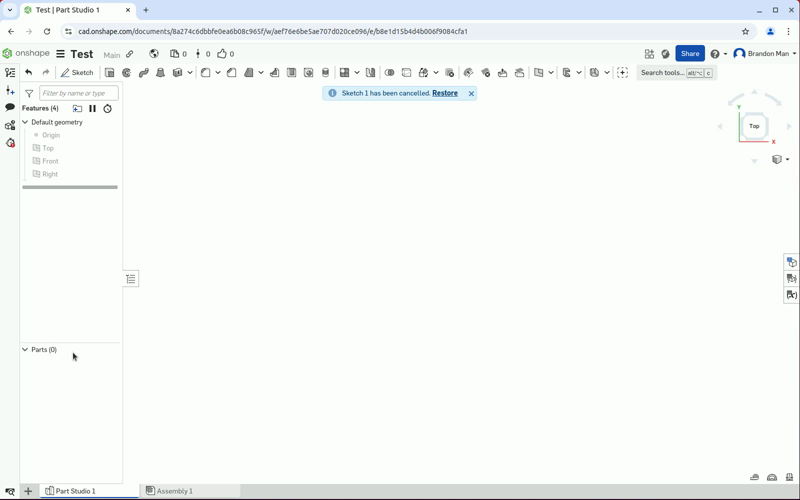
key(up)
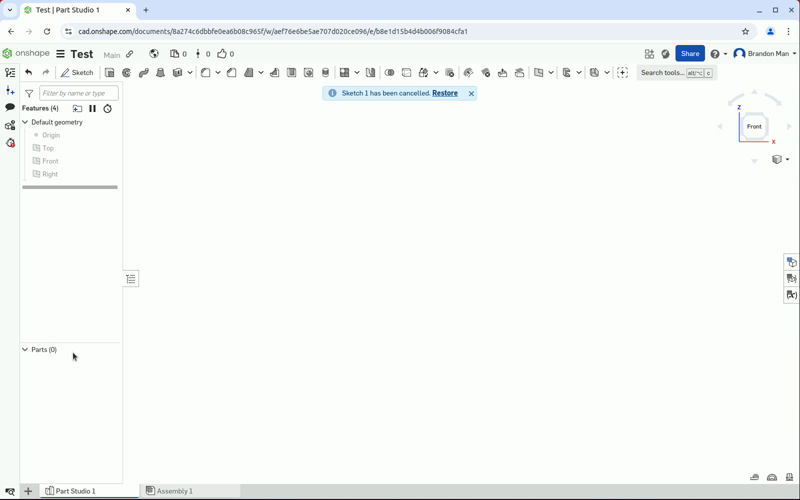
key_up(shift)
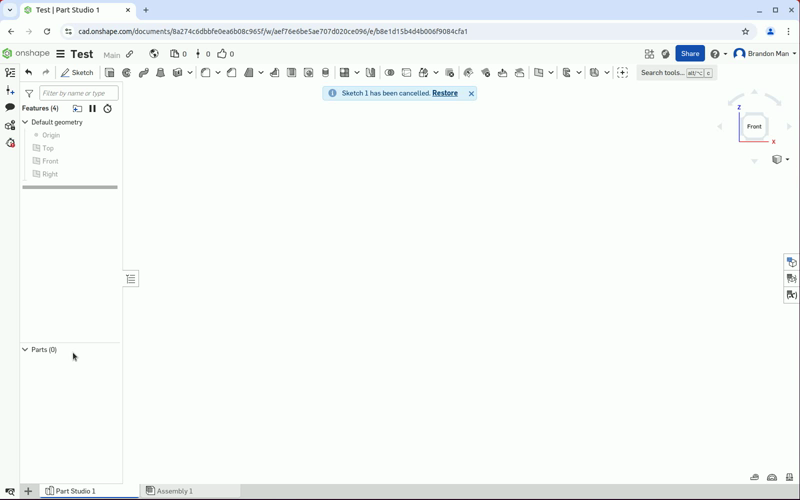
mouse_move(73, 352)
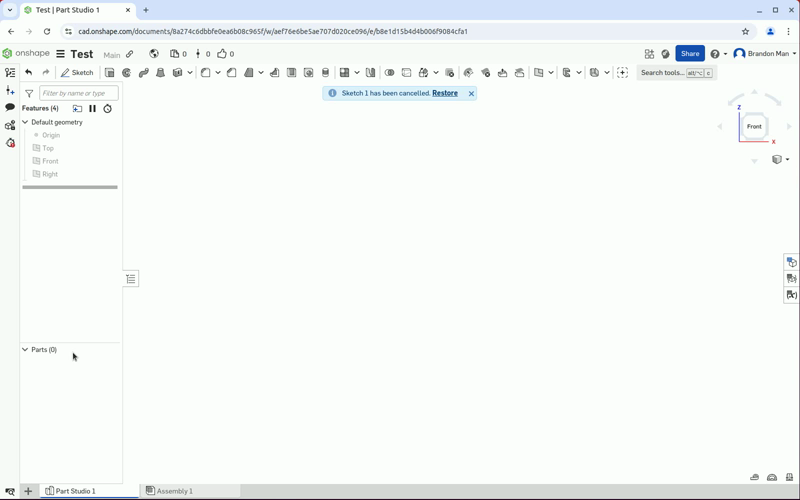
key(shift+y)
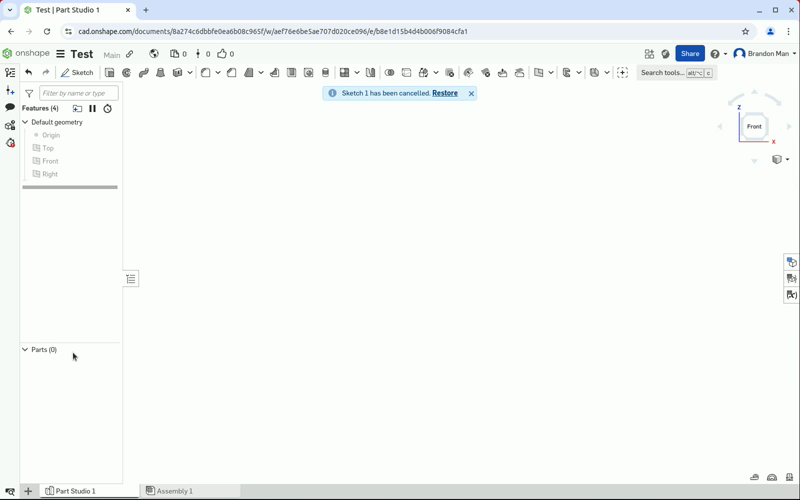
key(shift+s)
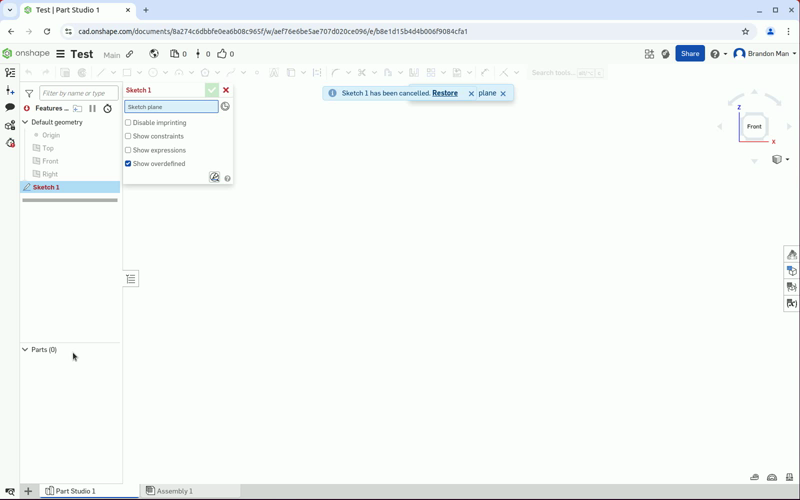
mouse_move(73, 163)
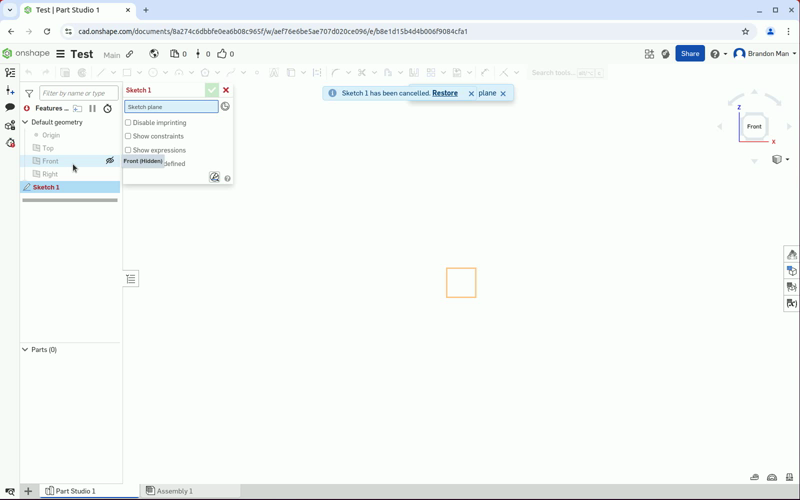
click(73, 163)
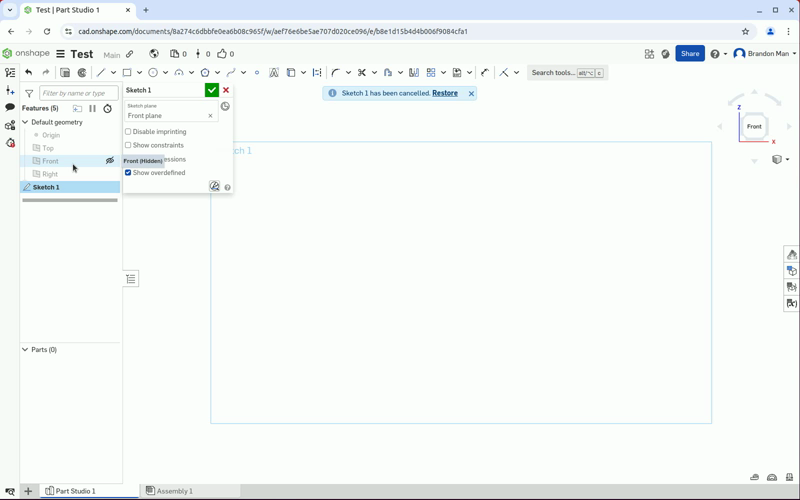
mouse_move(73, 352)
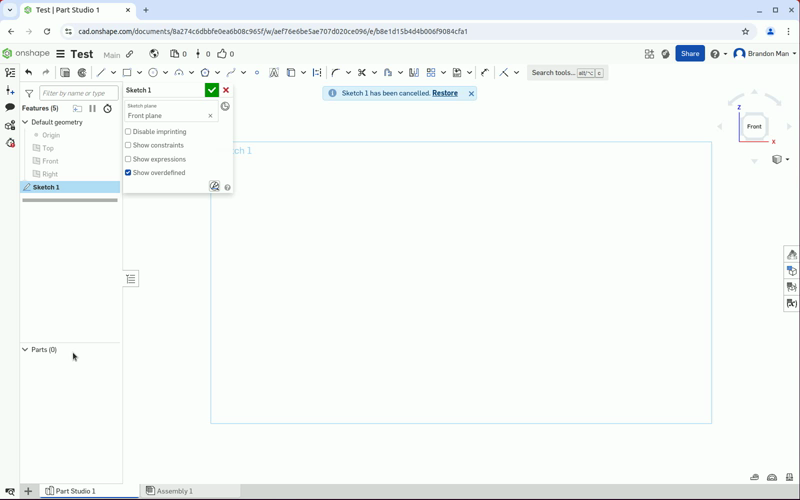
key(y)
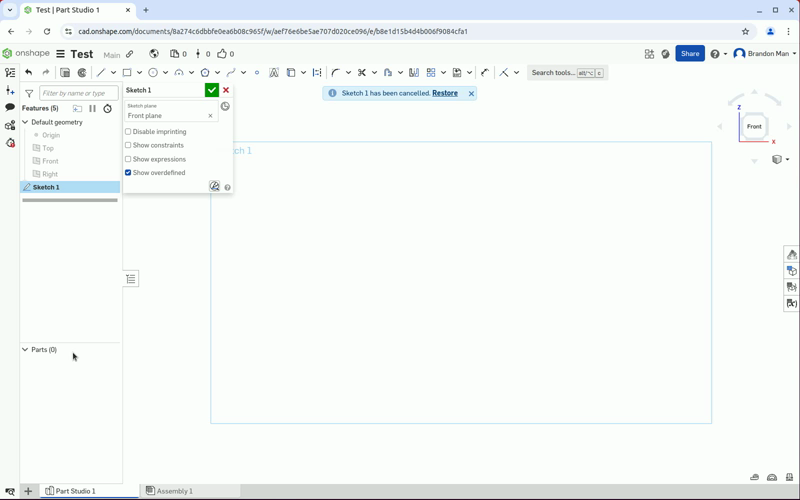
key(l)
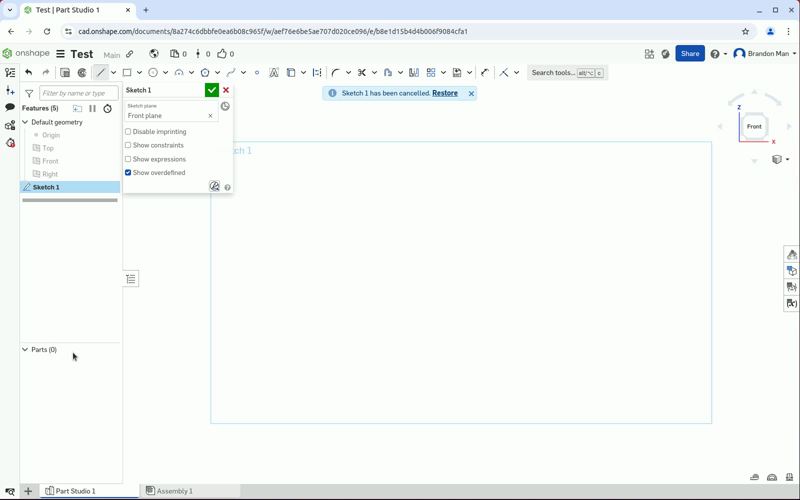
key_down(shift)
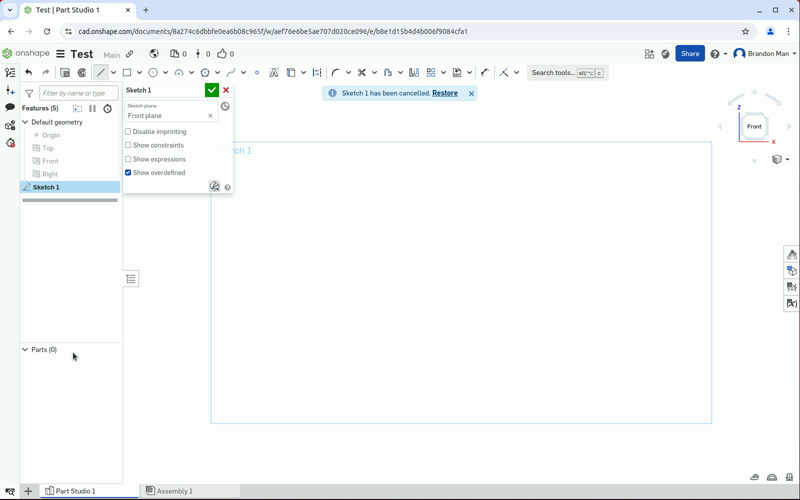
mouse_move(459, 285)
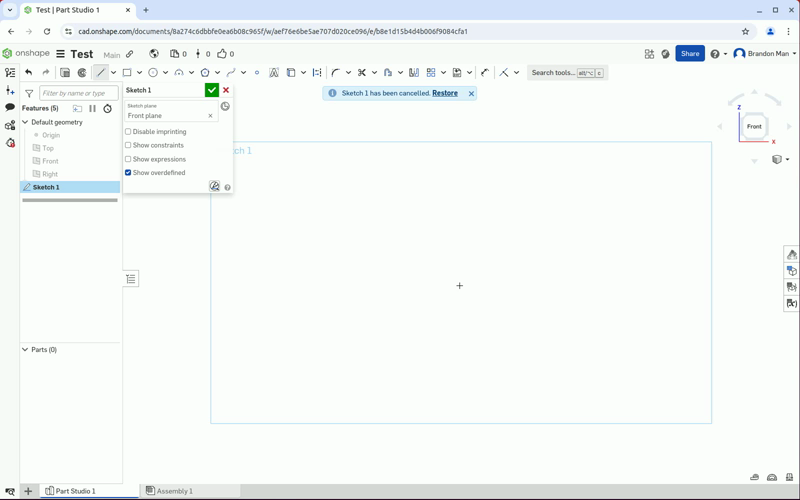
click(459, 285)
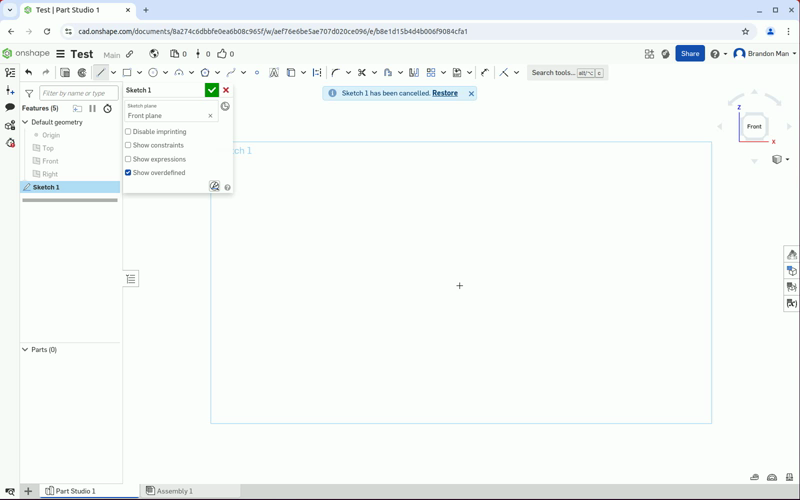
key_up(shift)
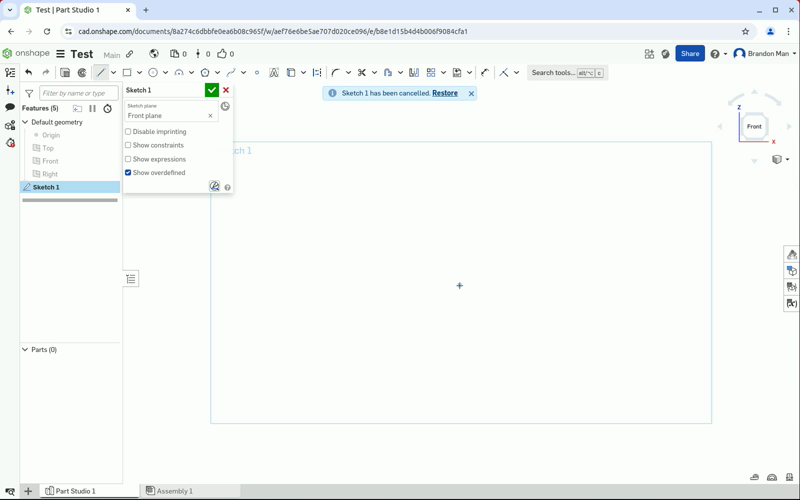
key_down(shift)
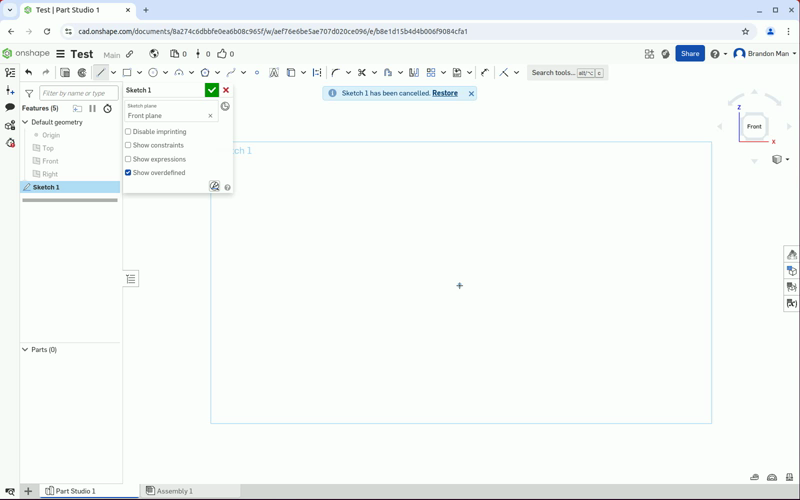
mouse_move(489, 285)
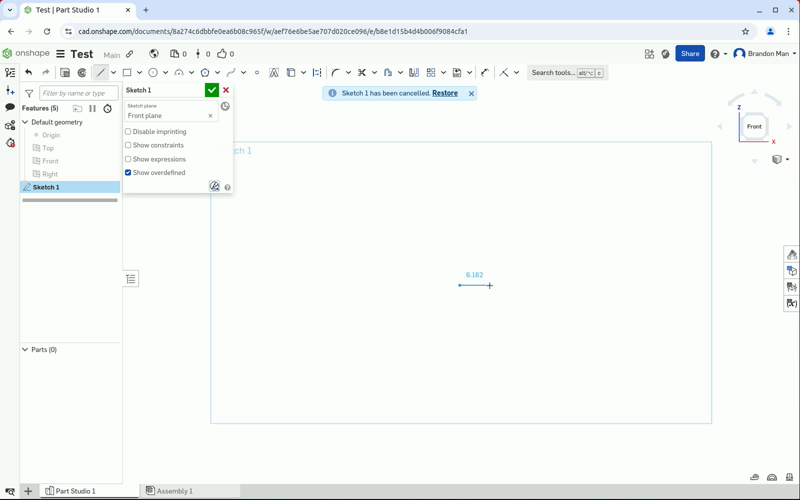
mouse_move(462, 285)
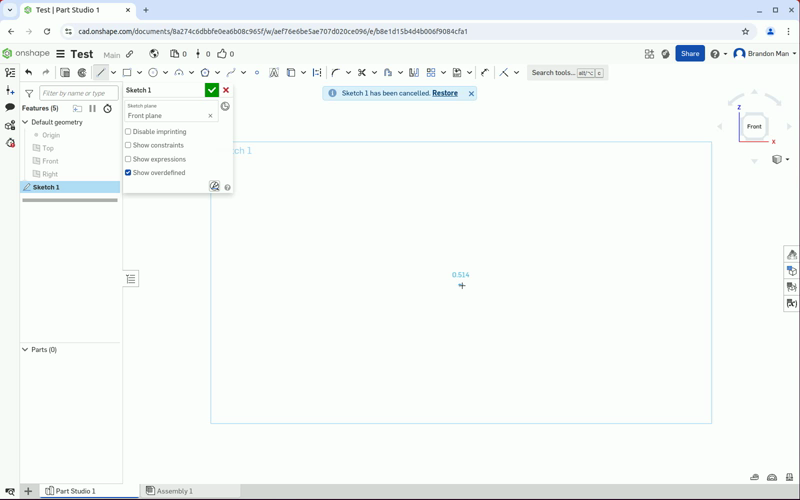
scroll(6)
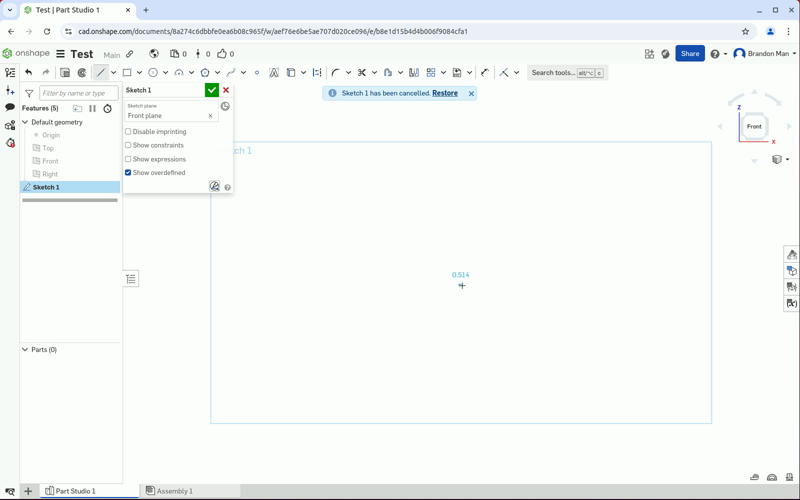
scroll(6)
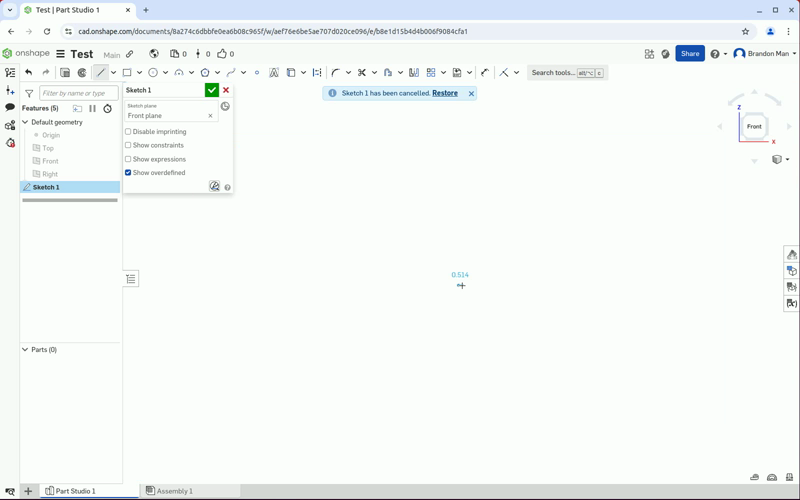
scroll(6)
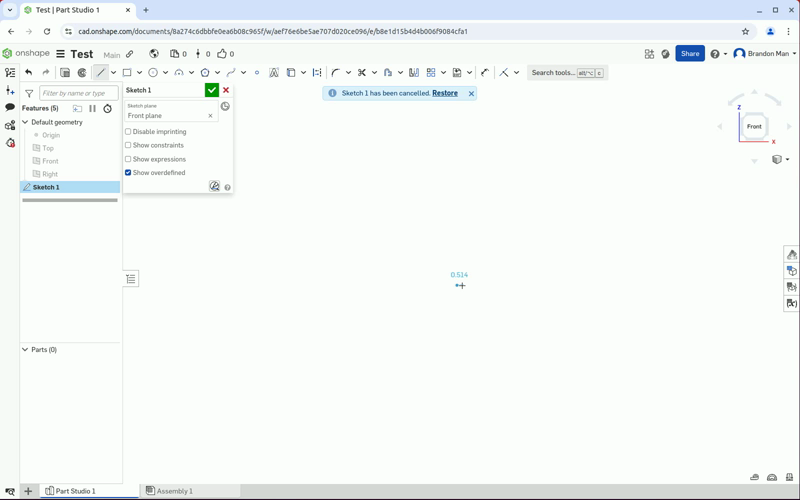
scroll(6)
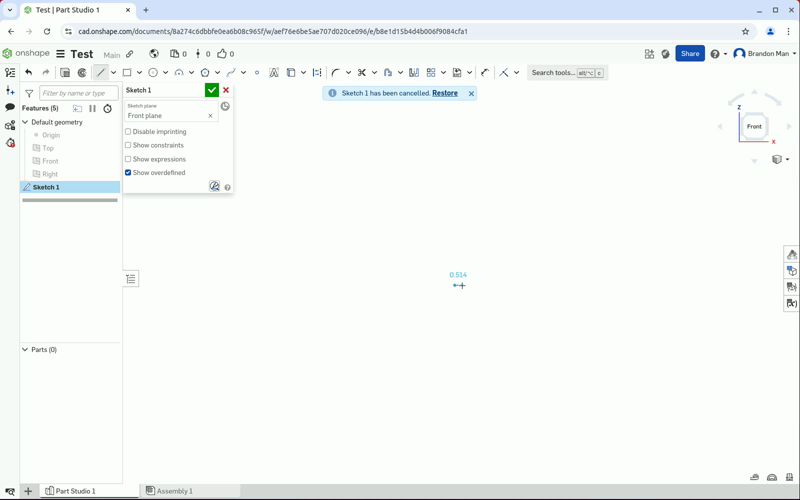
scroll(6)
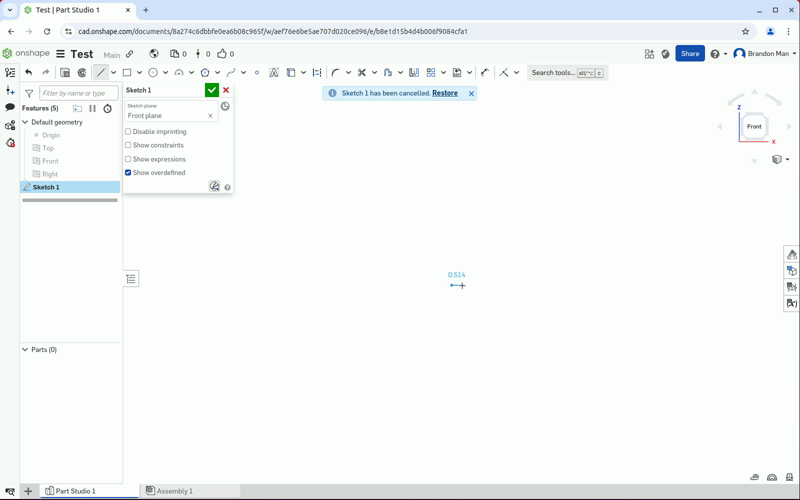
scroll(6)
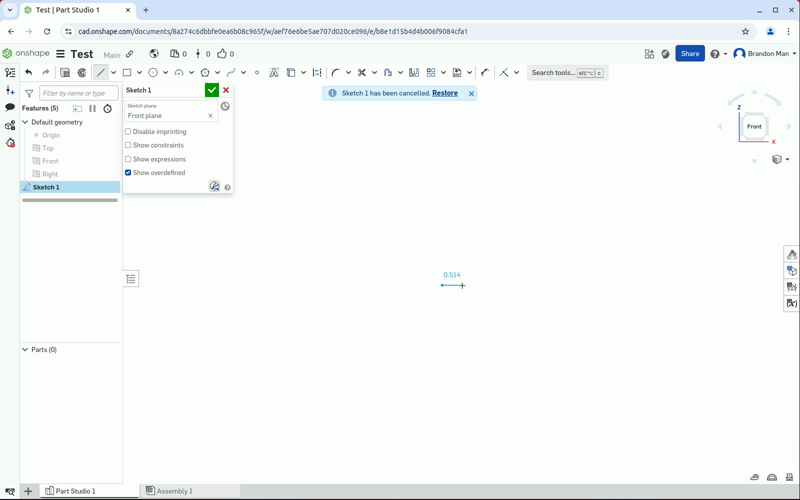
scroll(6)
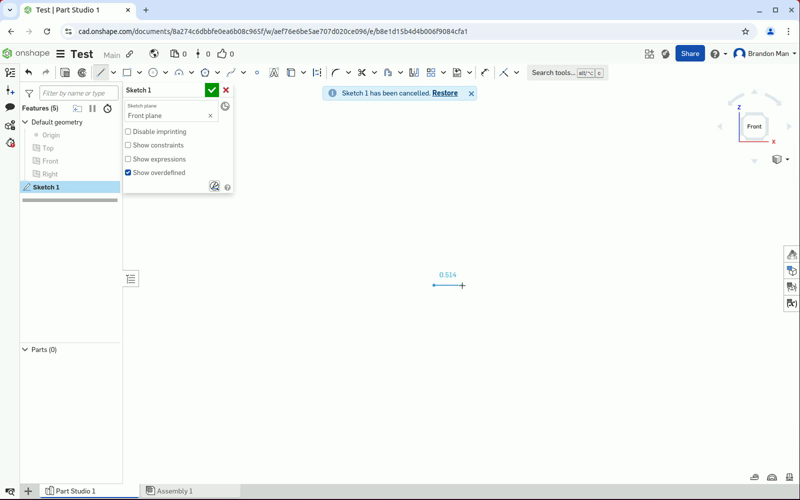
click(462, 285)
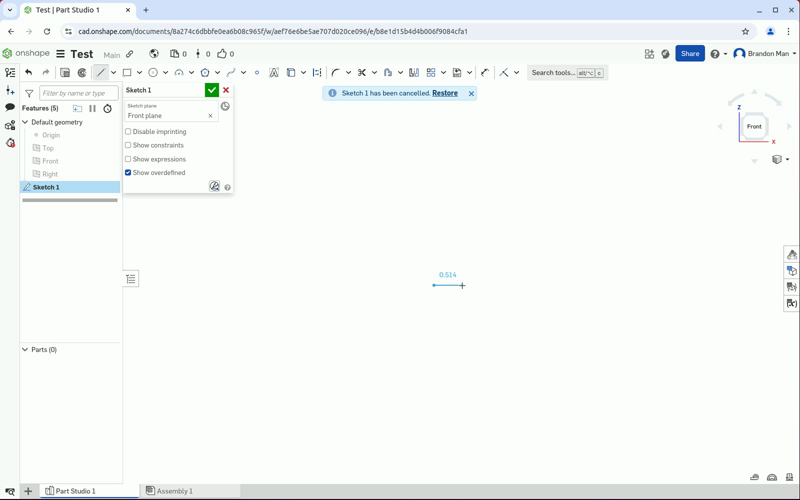
scroll(-6)
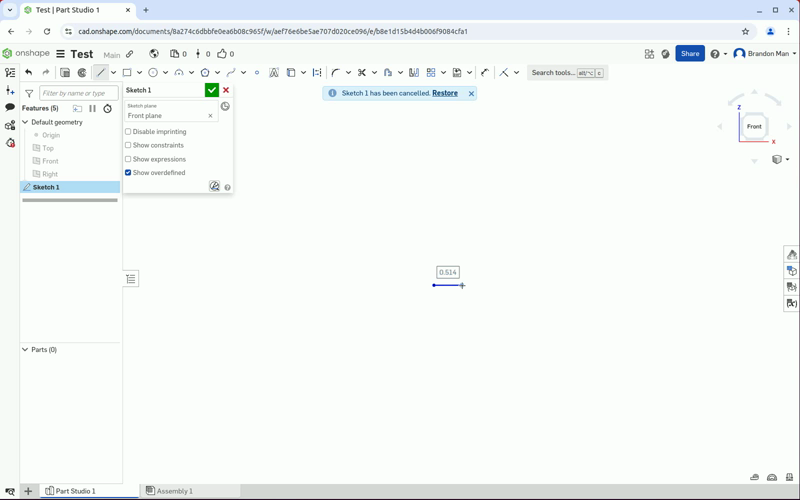
scroll(-6)
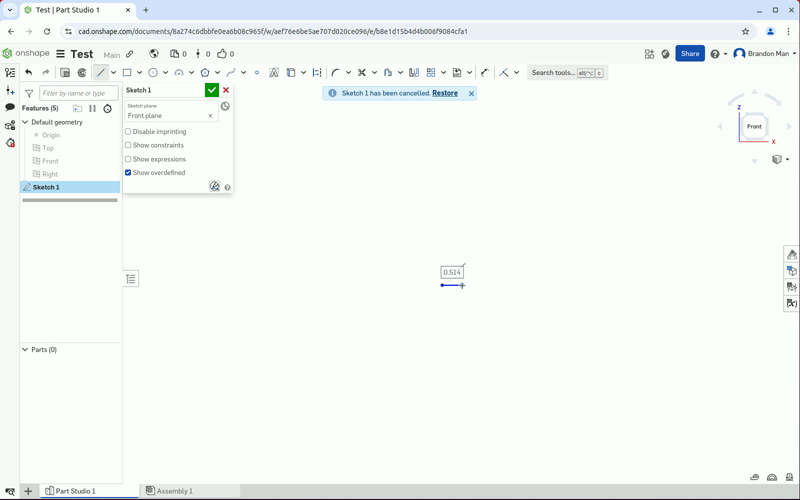
scroll(-6)
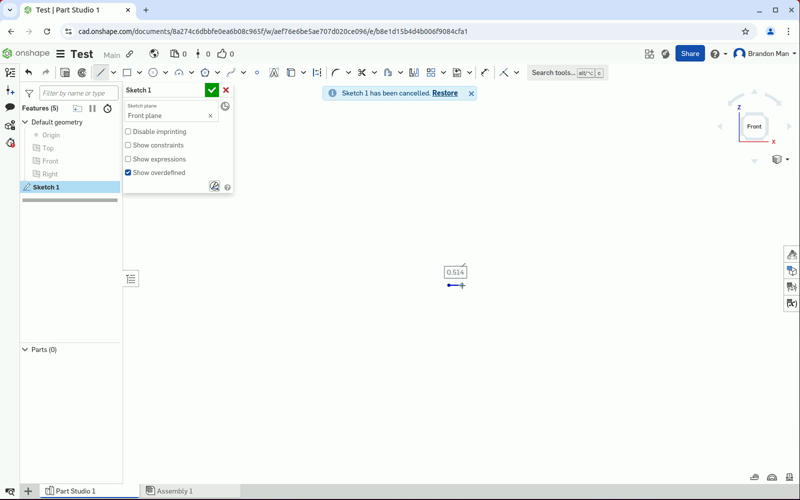
scroll(-6)
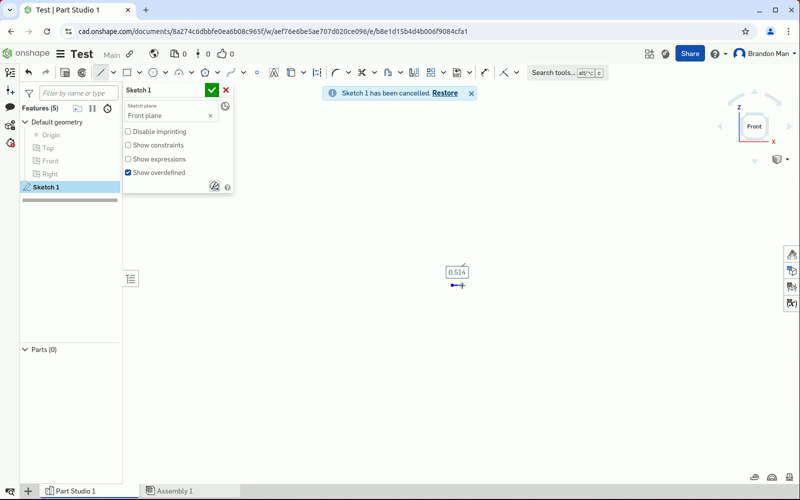
scroll(-6)
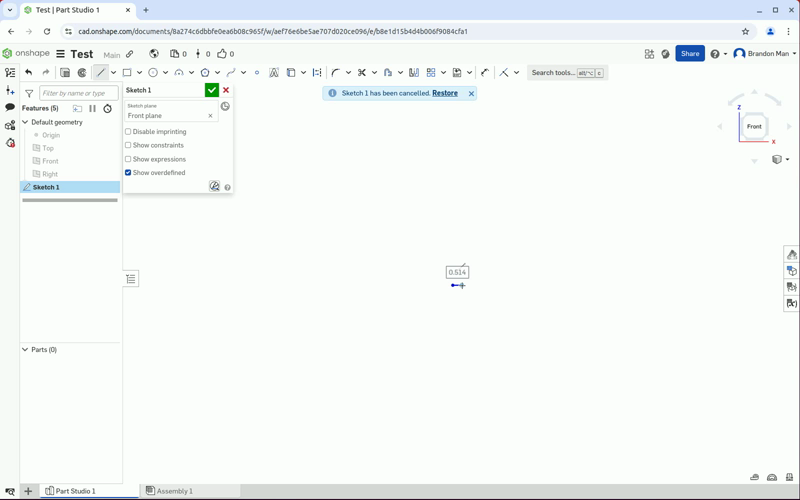
scroll(-6)
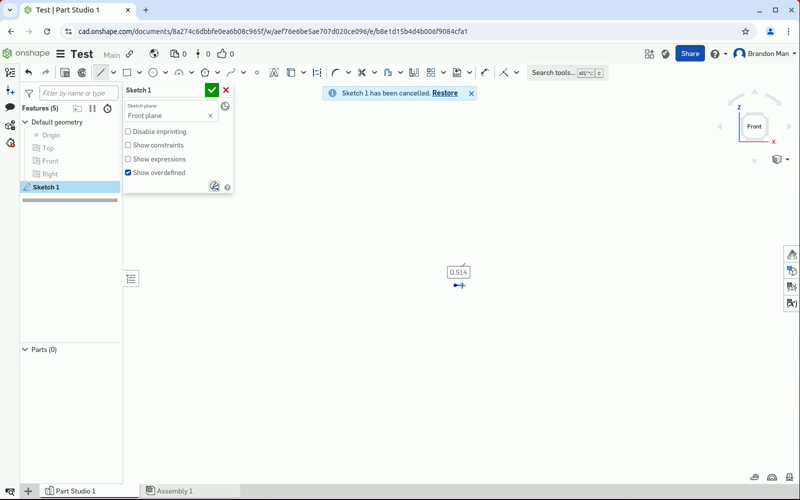
scroll(-6)
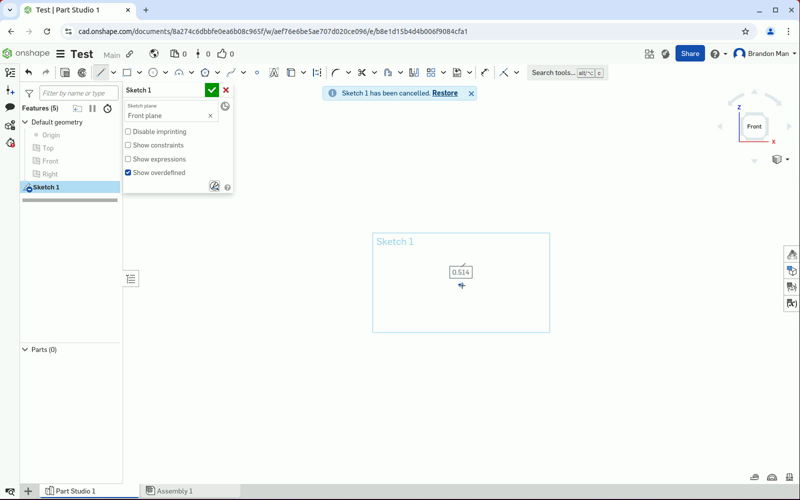
key_up(shift)
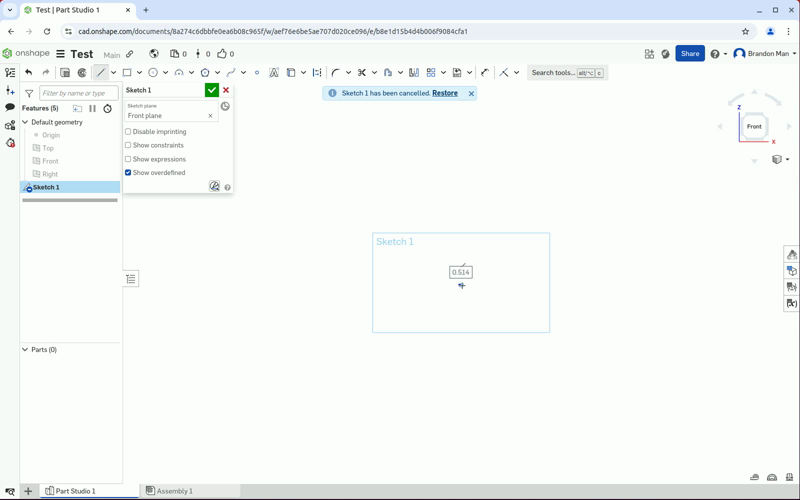
key_down(shift)
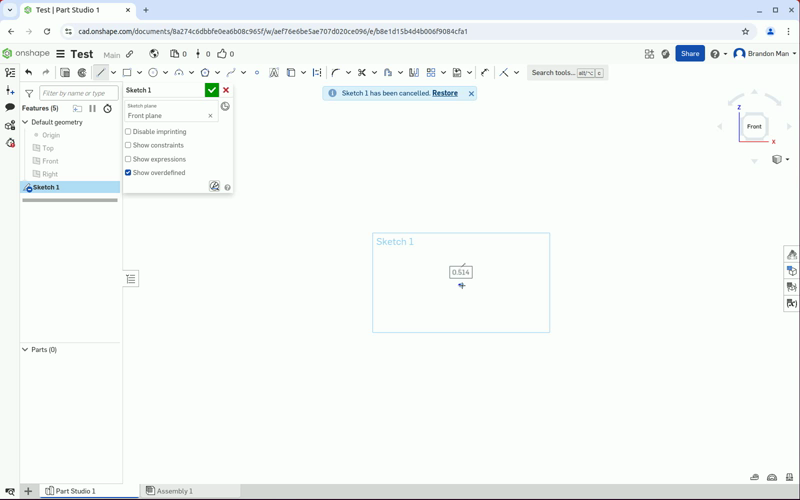
mouse_move(492, 285)
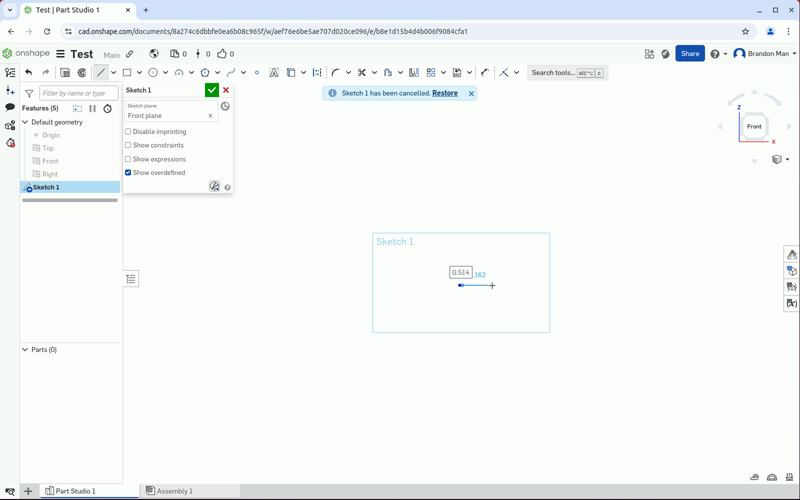
mouse_move(462, 278)
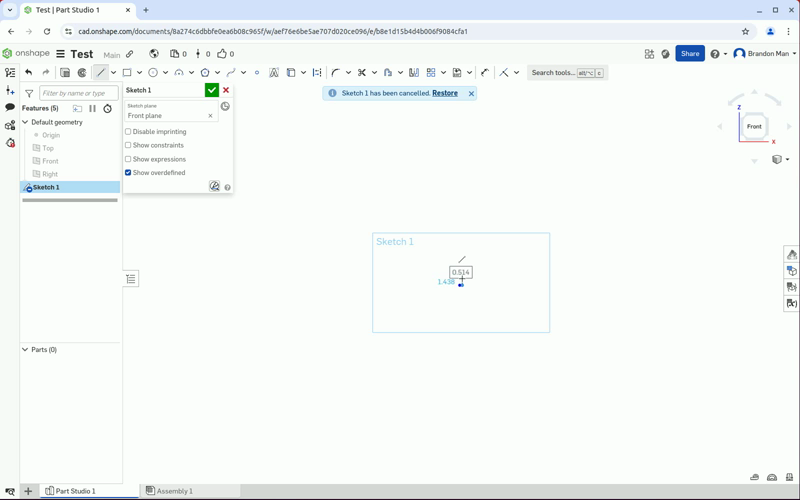
scroll(6)
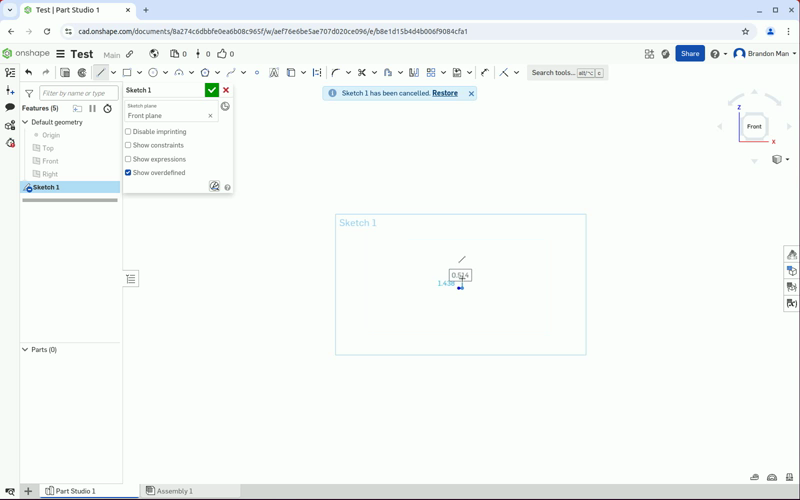
scroll(6)
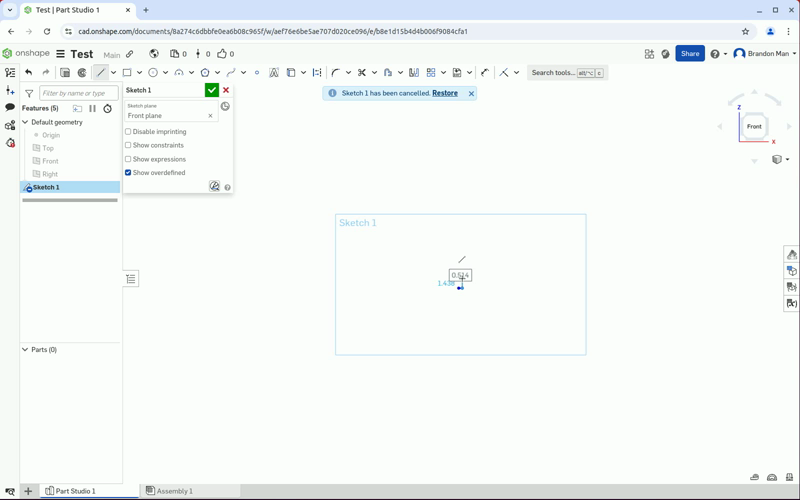
scroll(6)
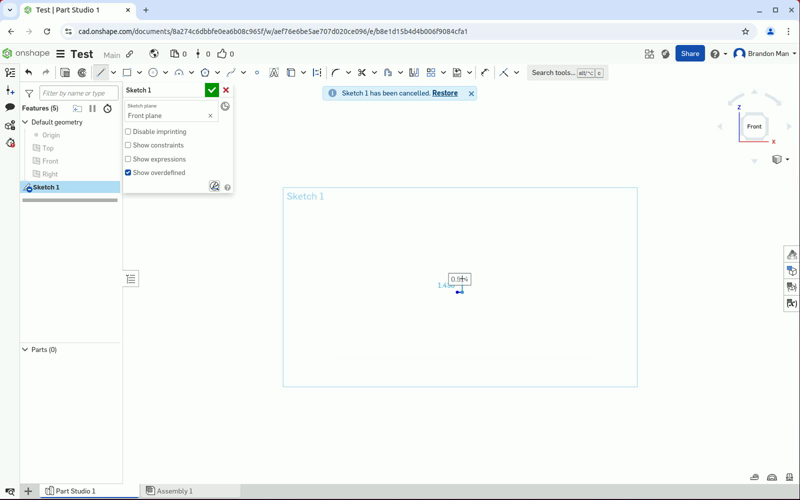
scroll(6)
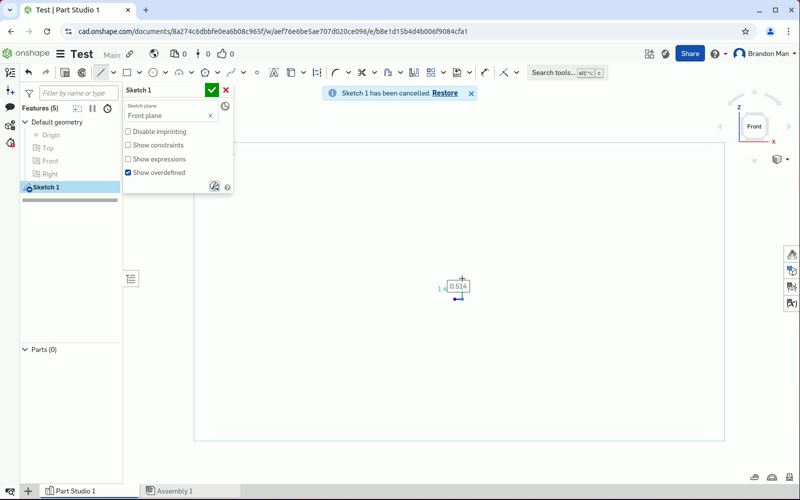
scroll(6)
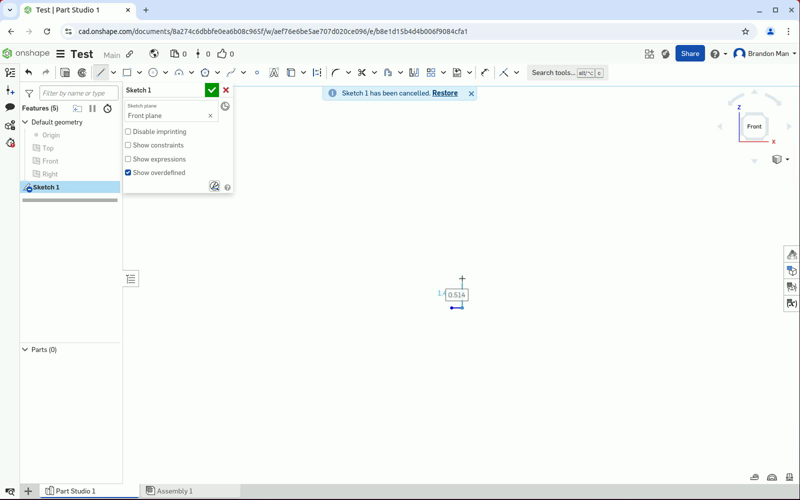
scroll(6)
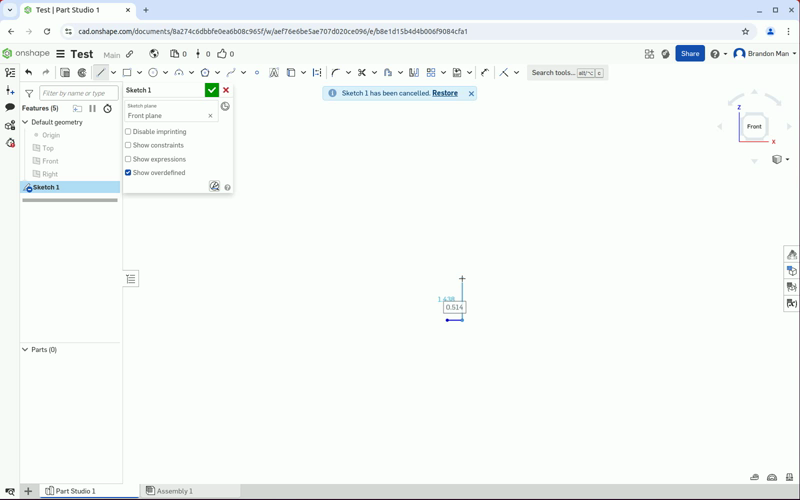
scroll(6)
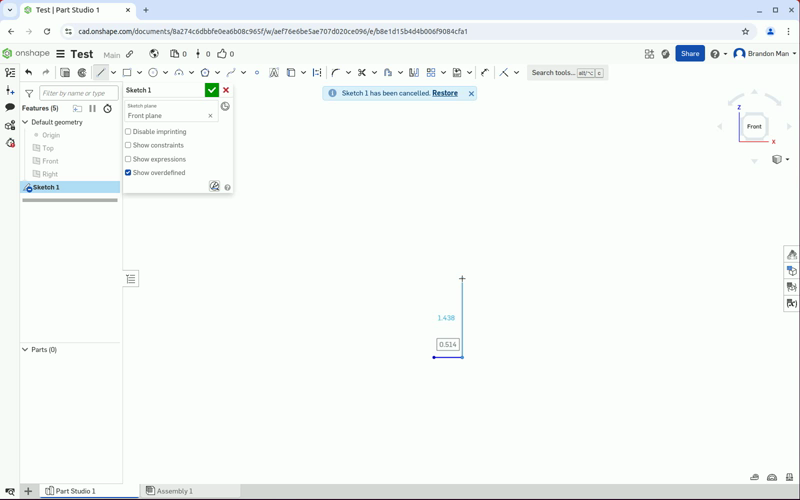
click(462, 278)
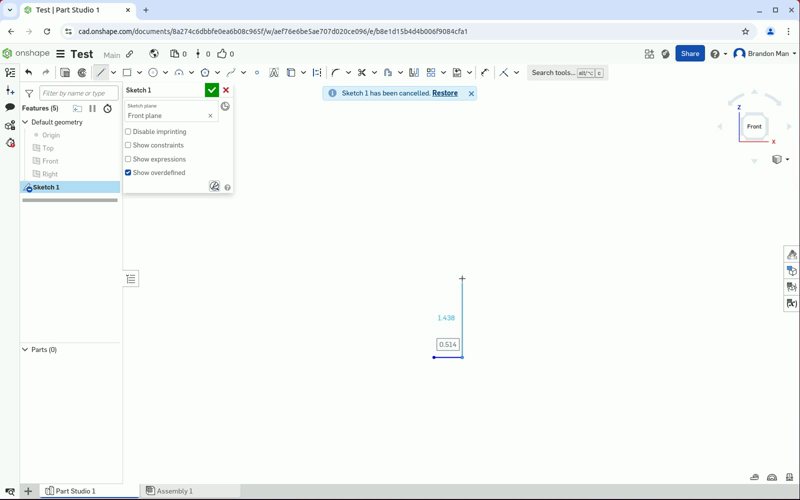
scroll(-6)
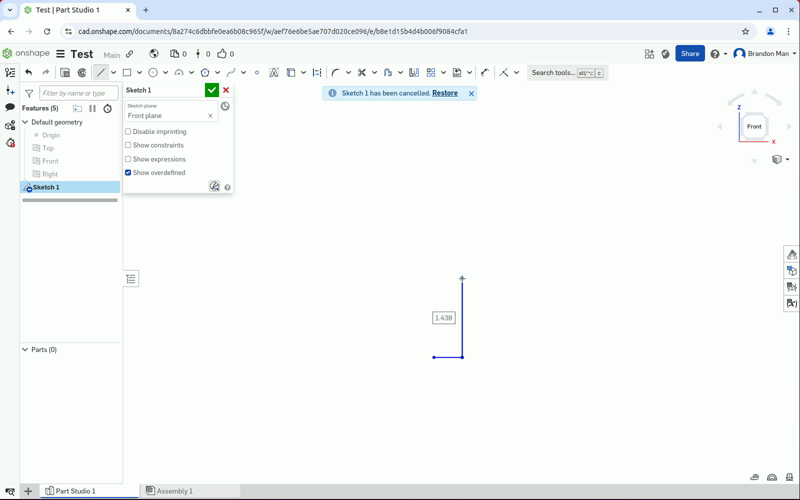
scroll(-6)
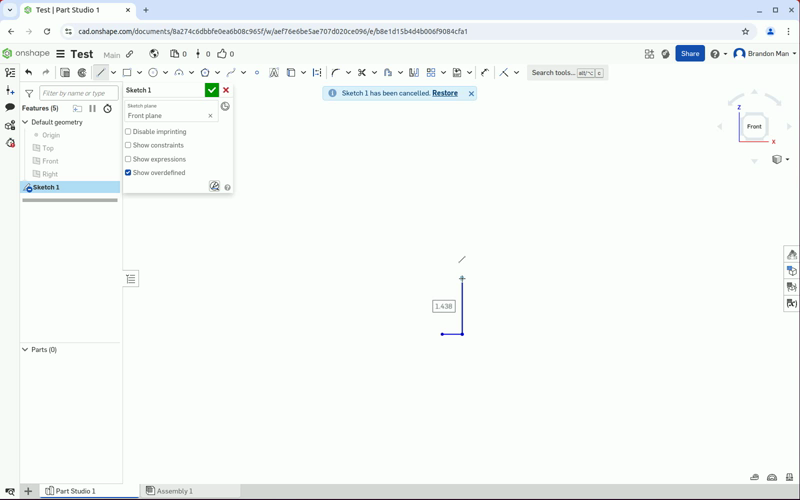
scroll(-6)
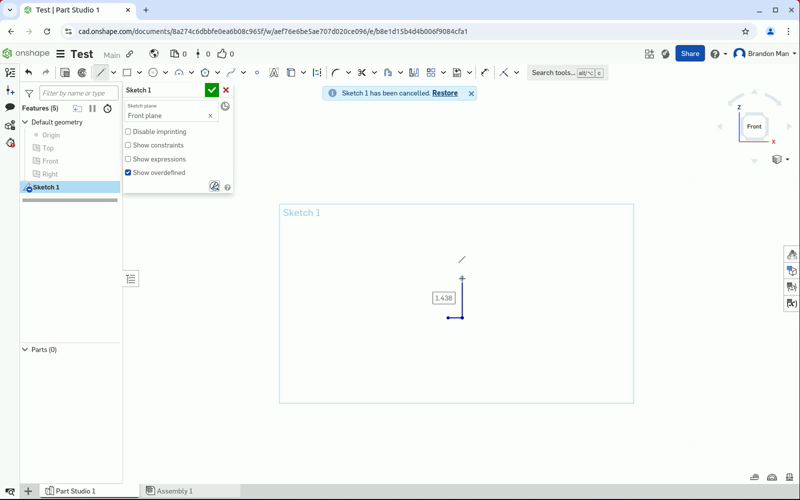
scroll(-6)
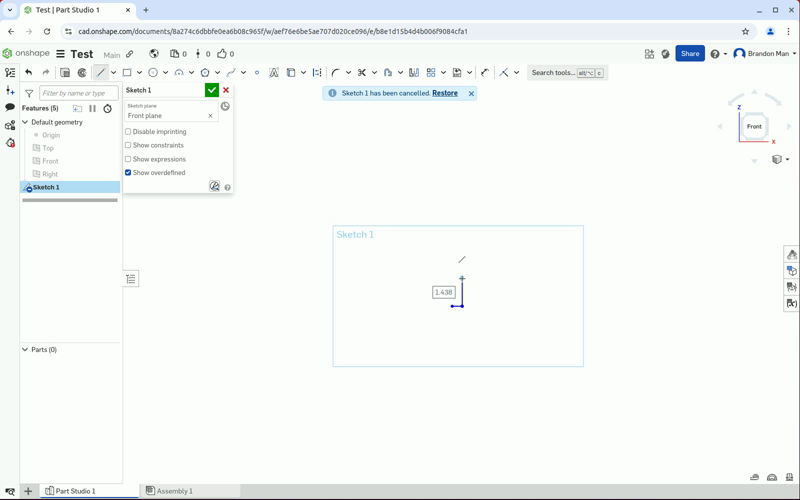
scroll(-6)
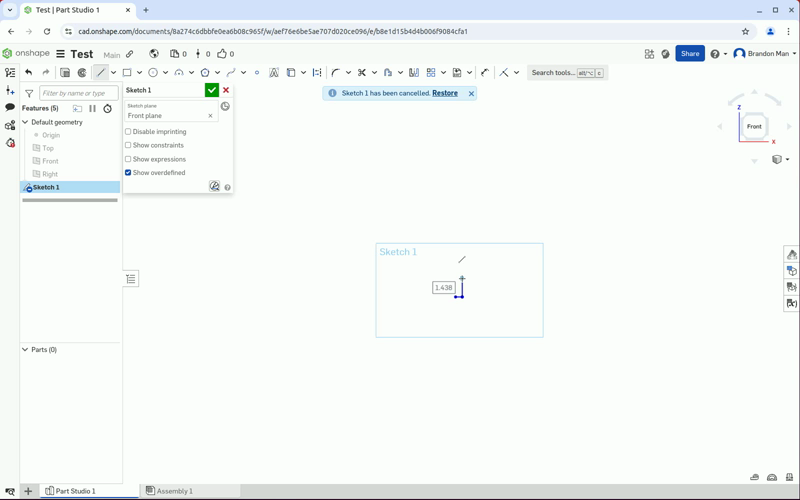
scroll(-6)
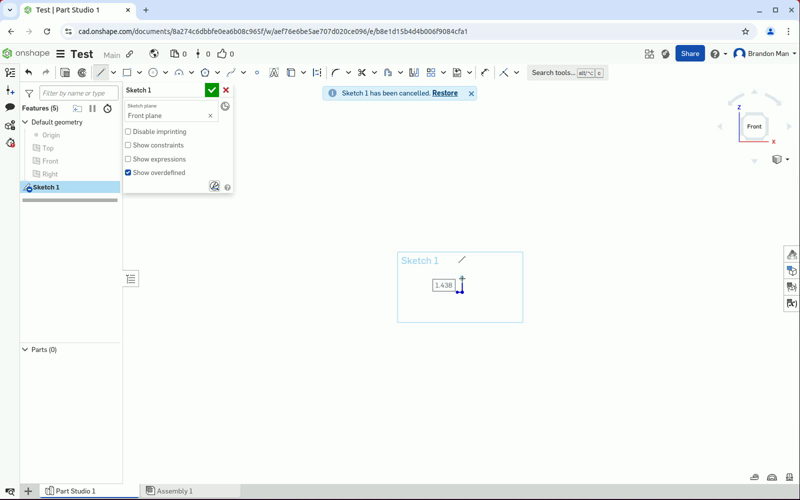
scroll(-6)
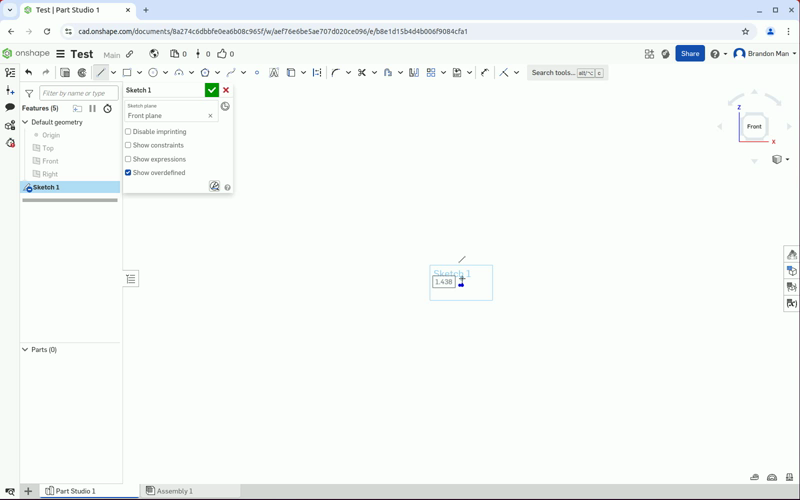
key_up(shift)
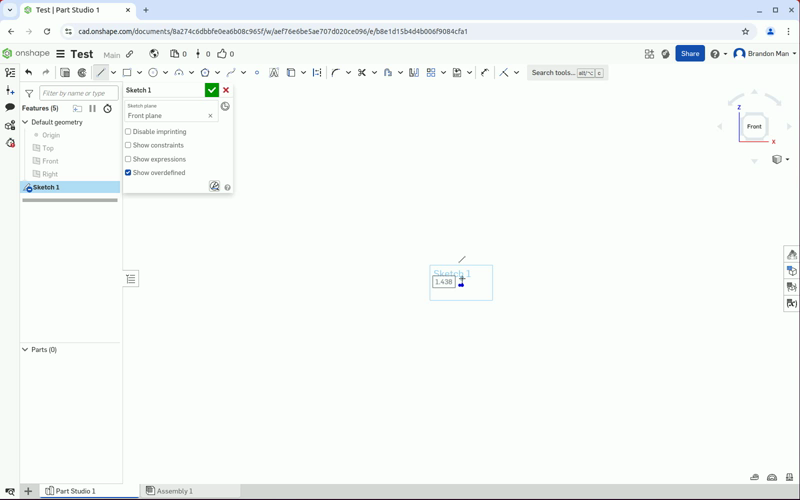
key_down(shift)
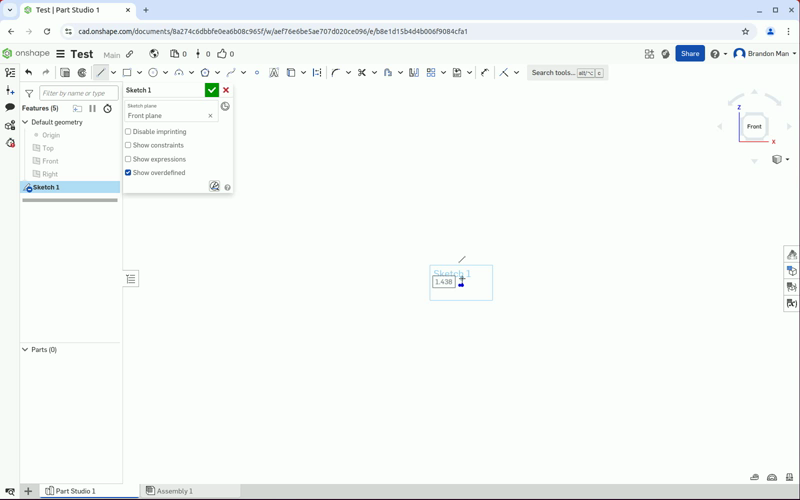
mouse_move(492, 278)
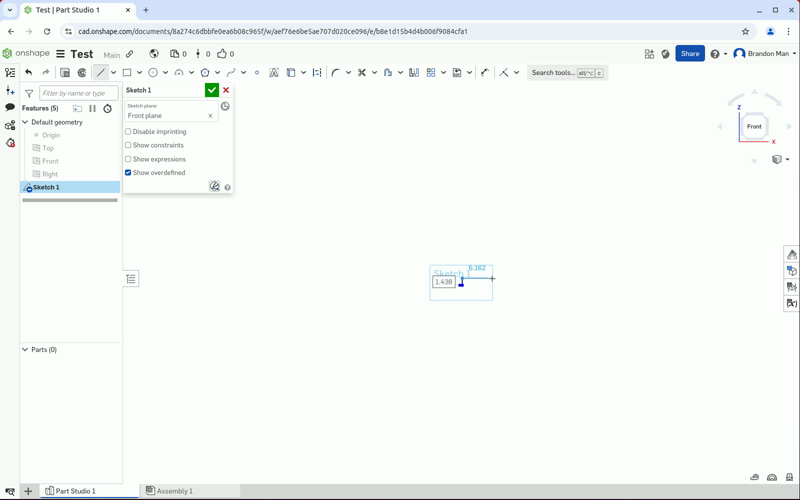
mouse_move(459, 278)
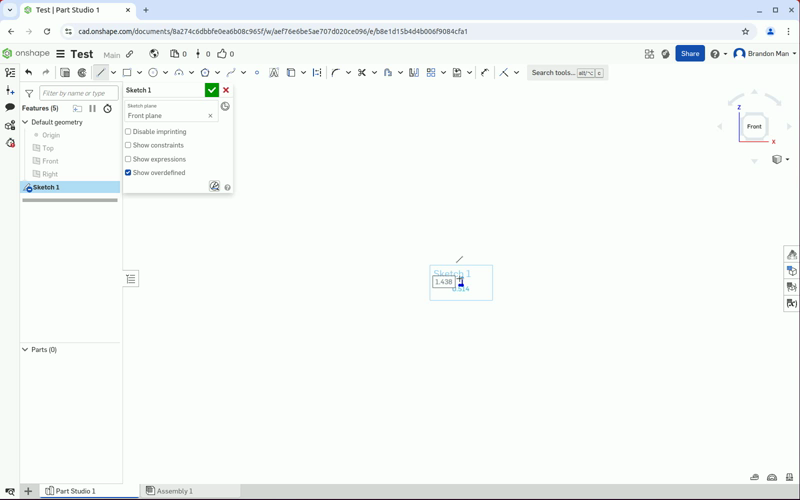
scroll(6)
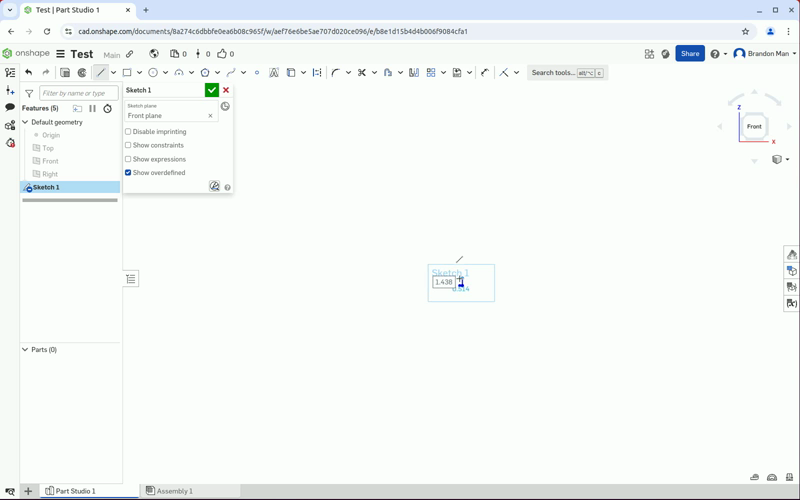
scroll(6)
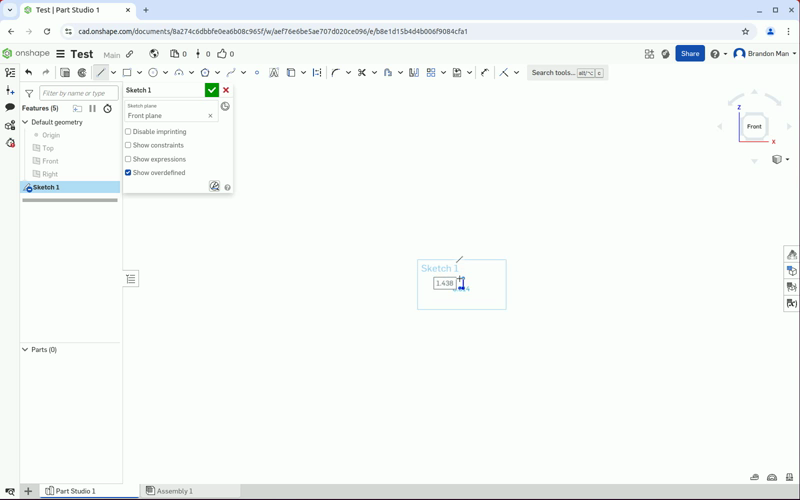
scroll(6)
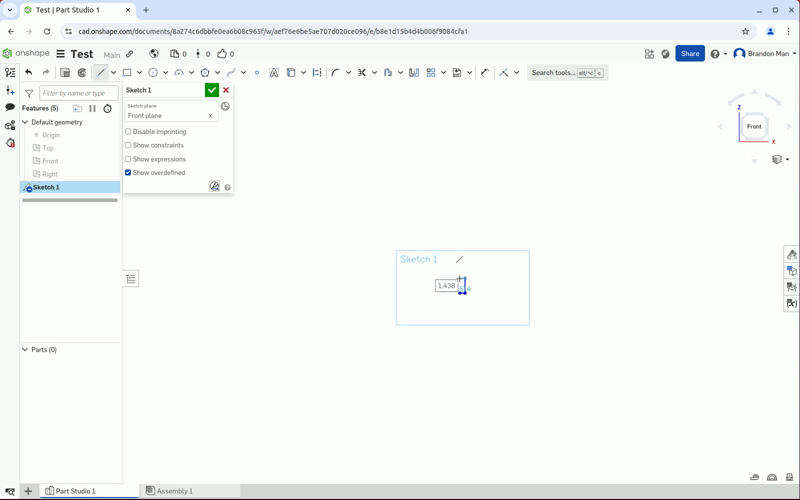
scroll(6)
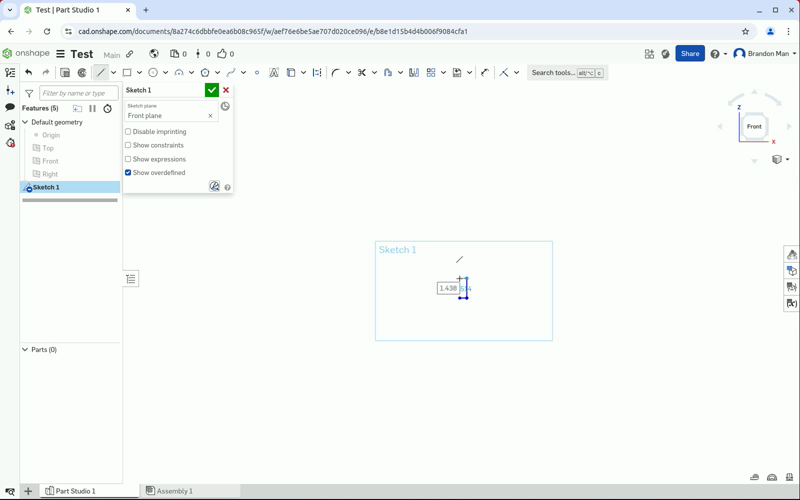
scroll(6)
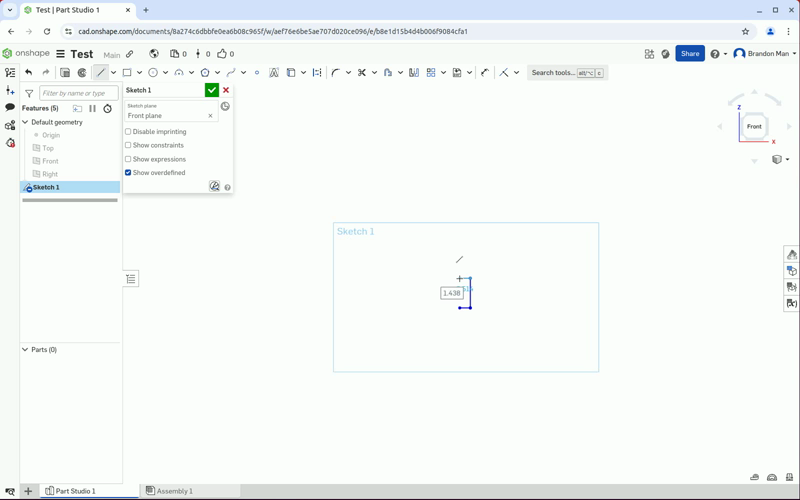
scroll(6)
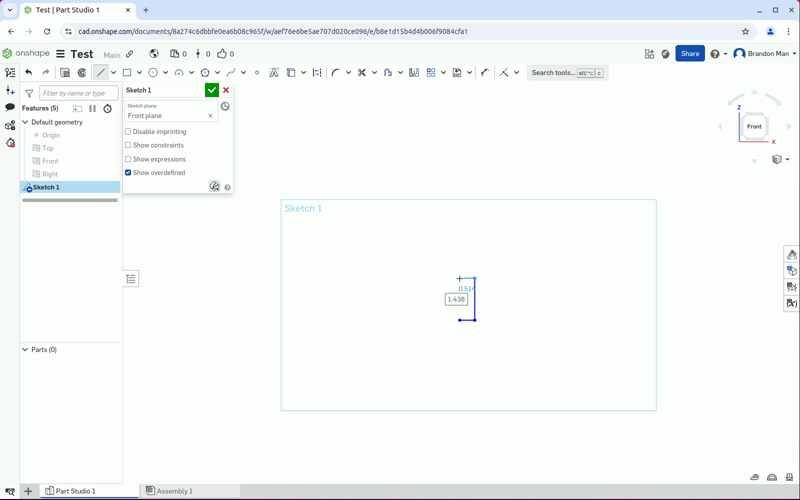
scroll(6)
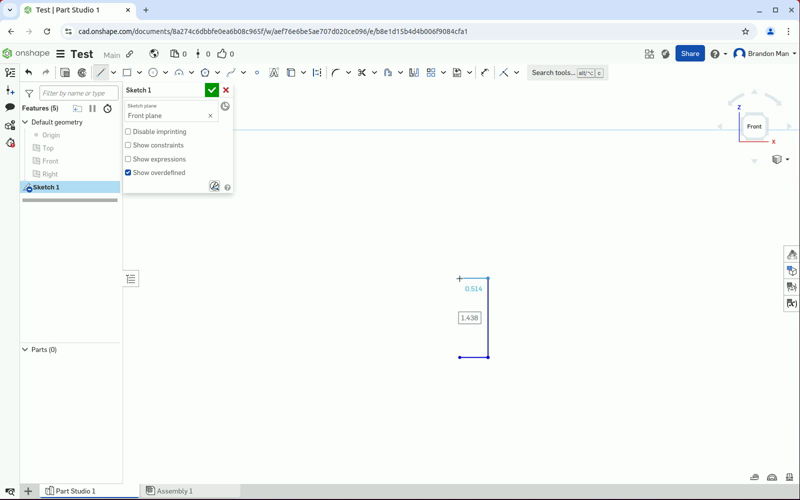
click(459, 278)
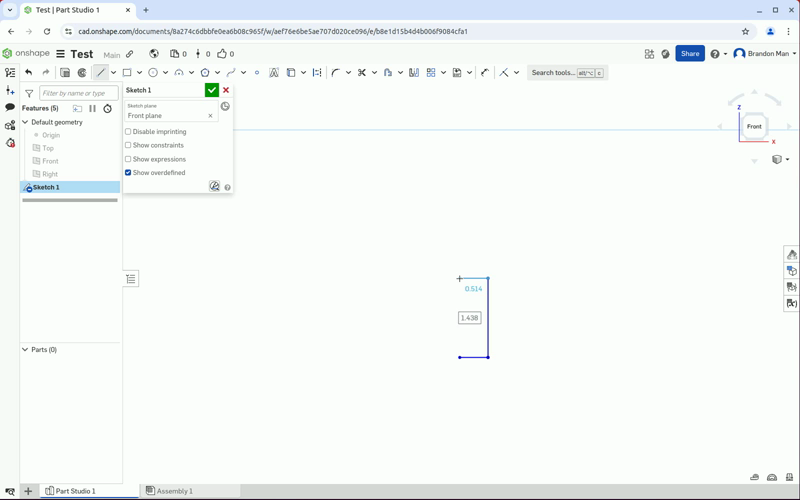
scroll(-6)
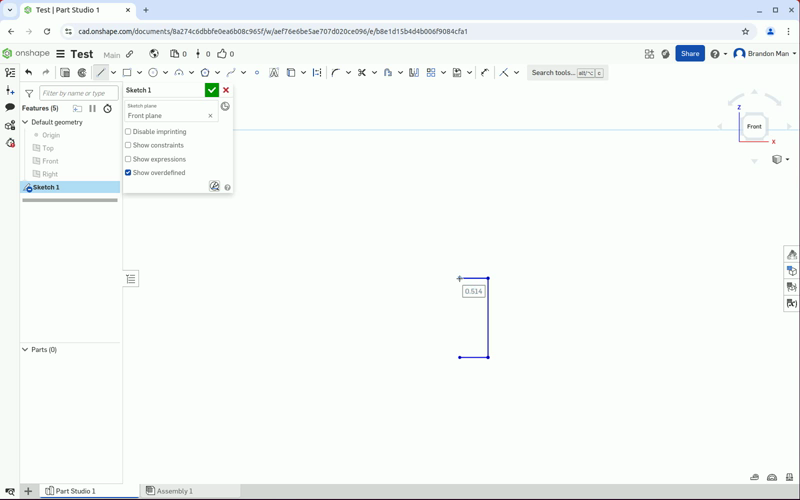
scroll(-6)
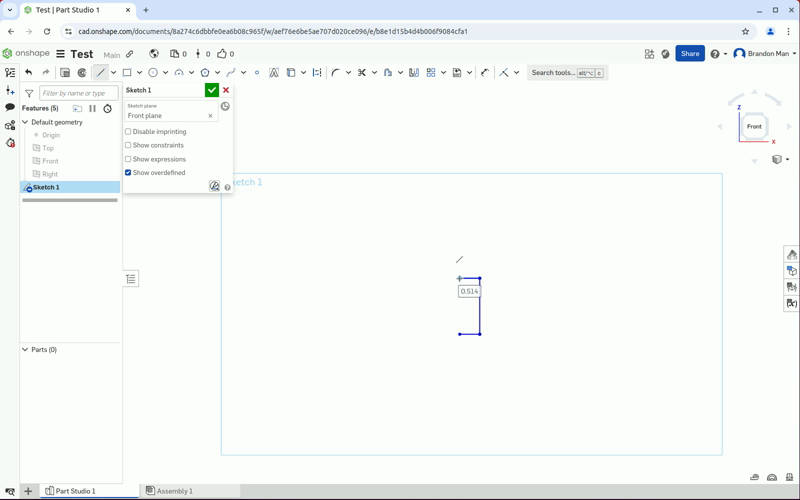
scroll(-6)
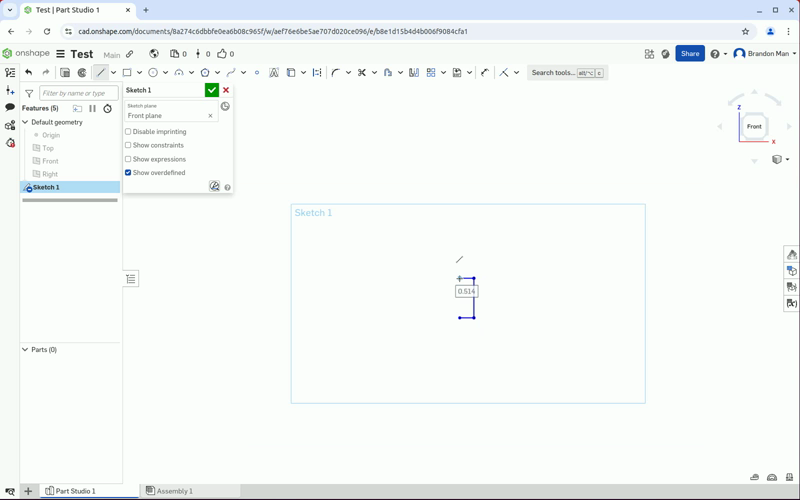
scroll(-6)
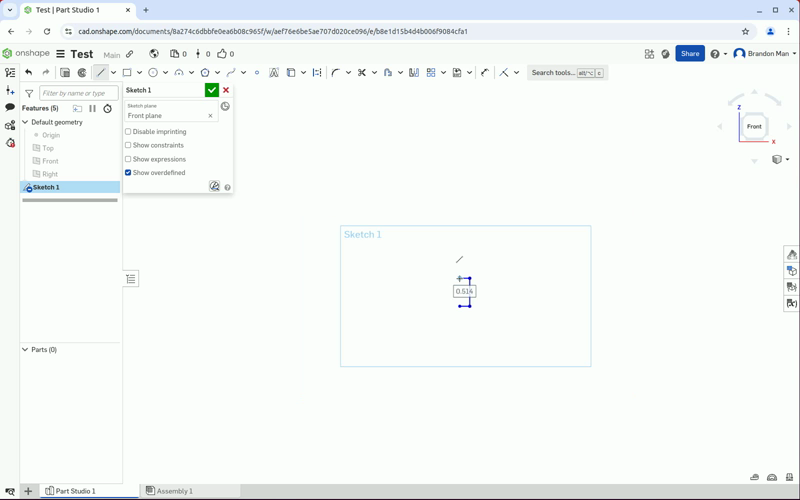
scroll(-6)
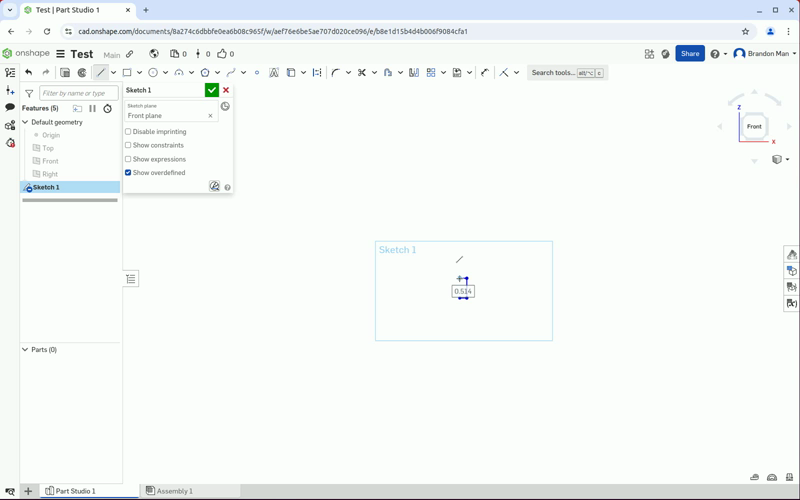
scroll(-6)
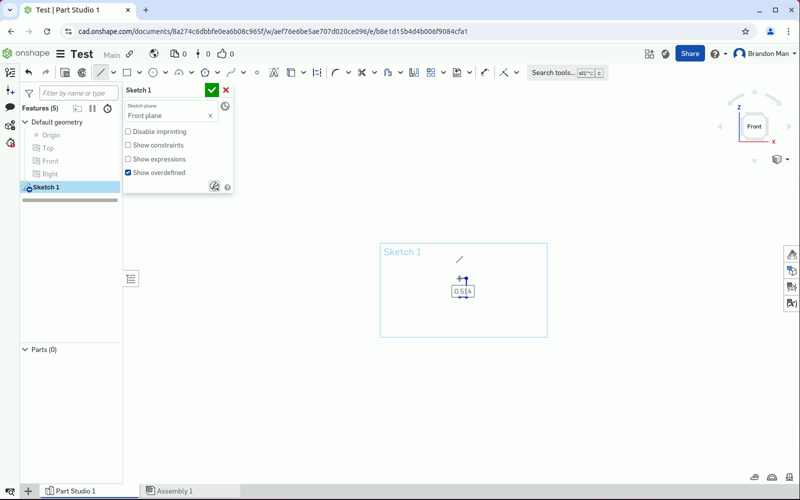
scroll(-6)
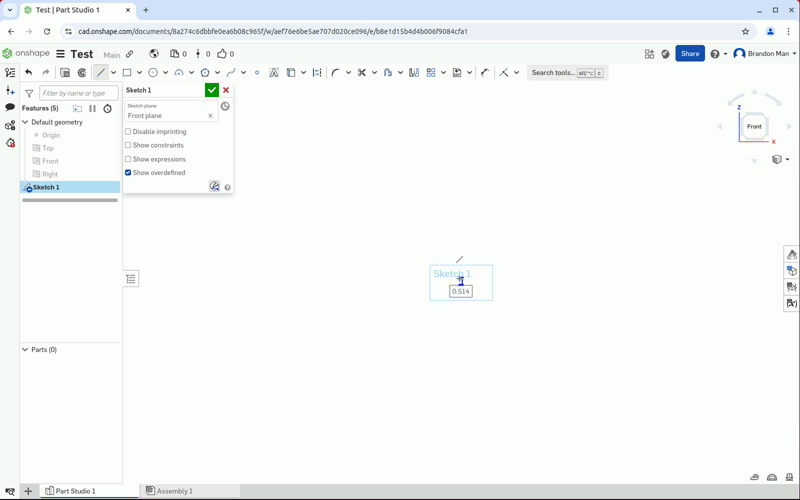
key_up(shift)
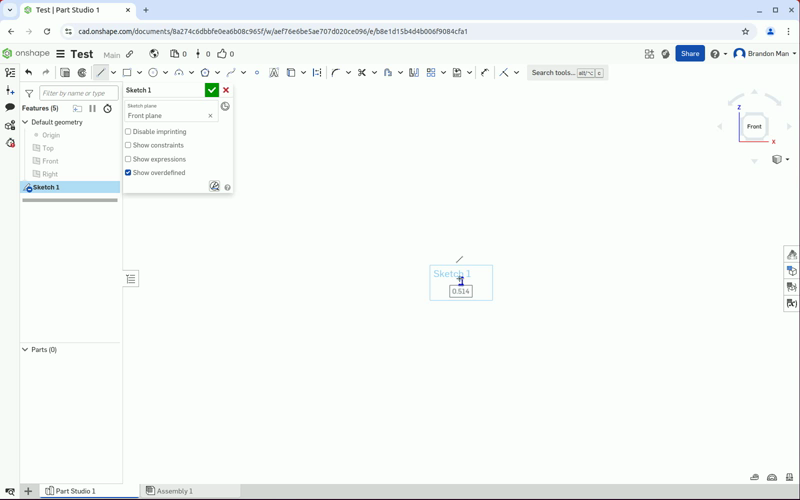
mouse_move(489, 278)
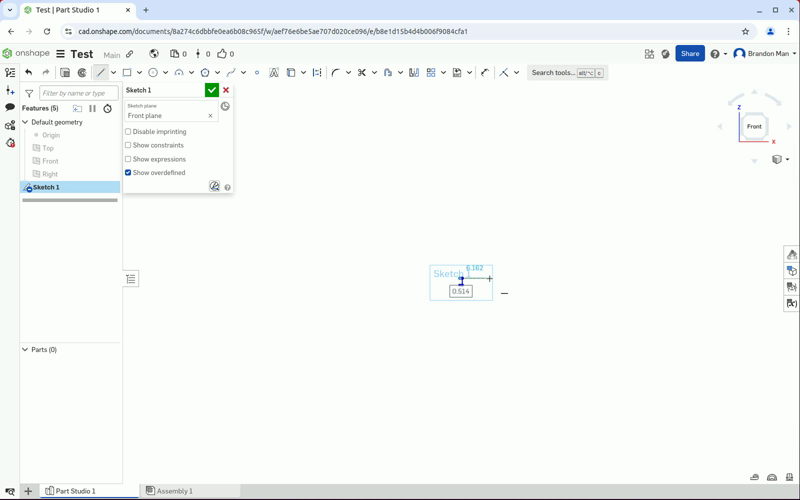
key_down(shift)
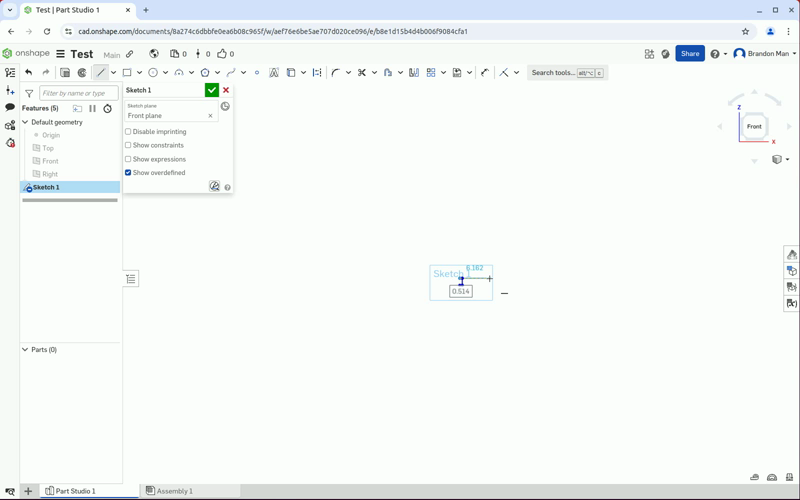
mouse_move(459, 285)
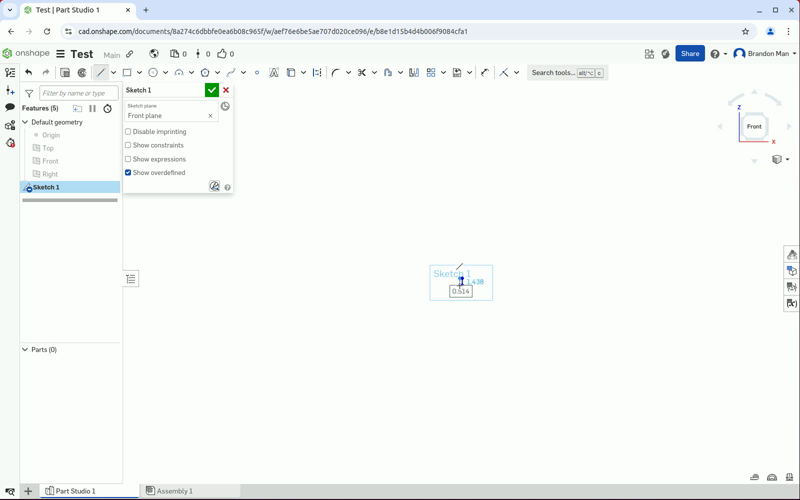
scroll(6)
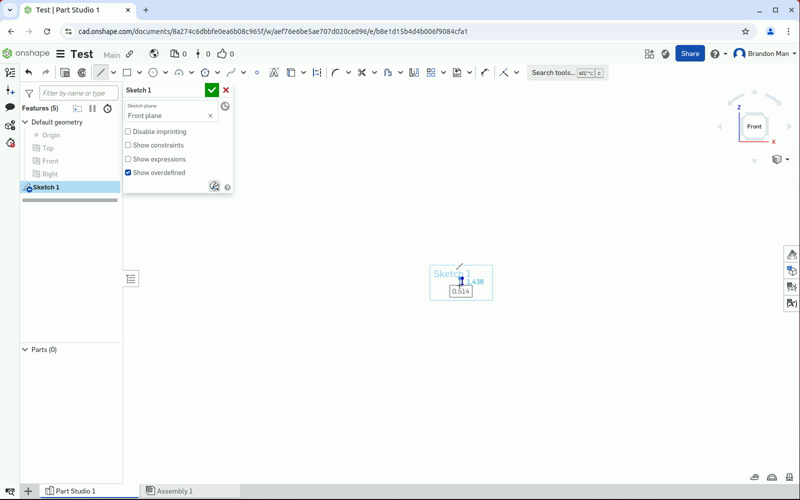
scroll(6)
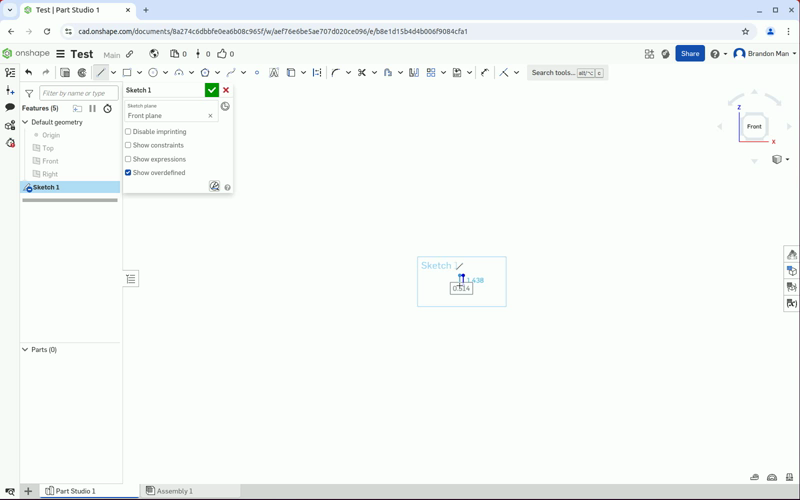
scroll(6)
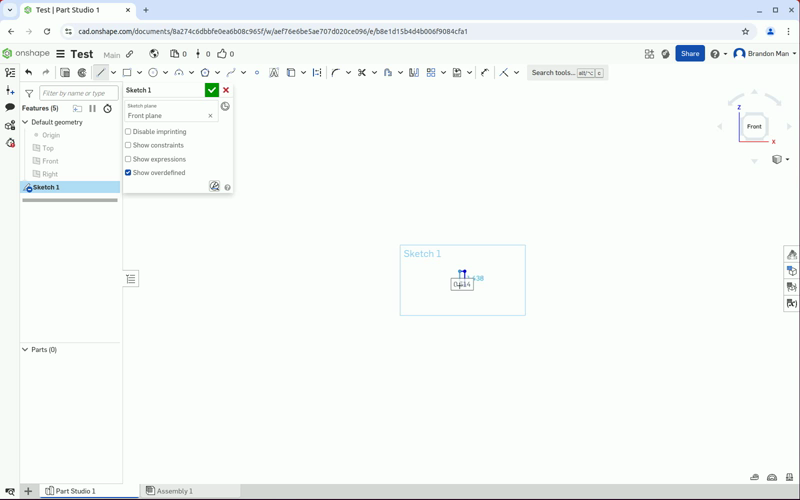
scroll(6)
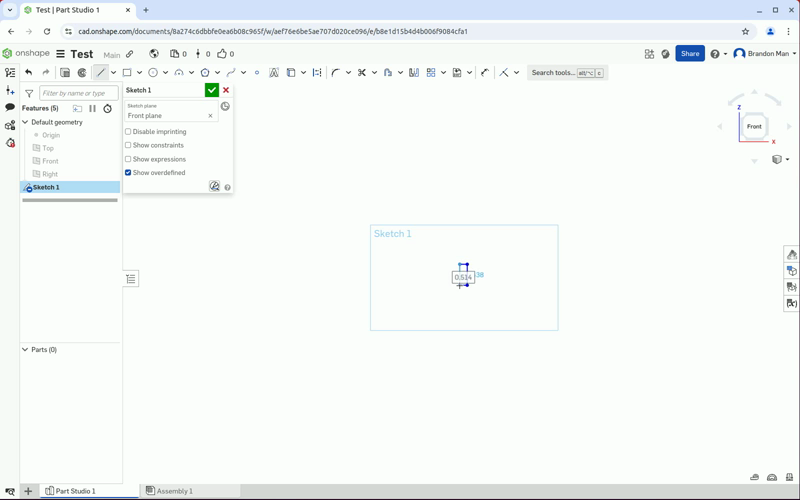
scroll(6)
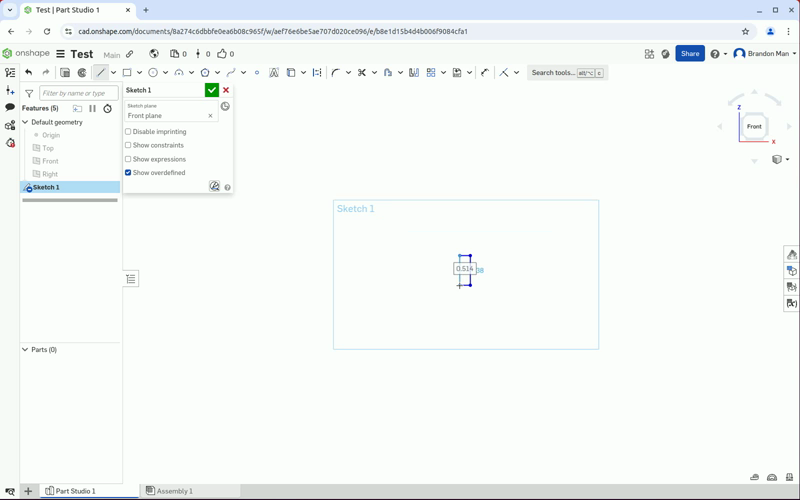
scroll(6)
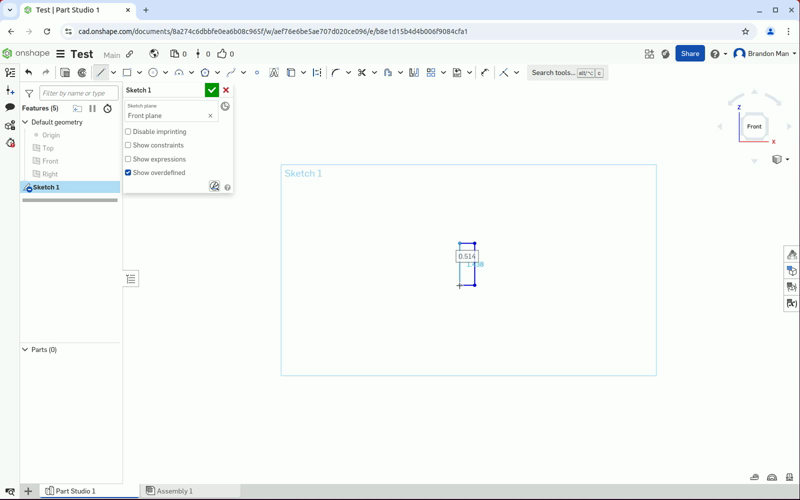
scroll(6)
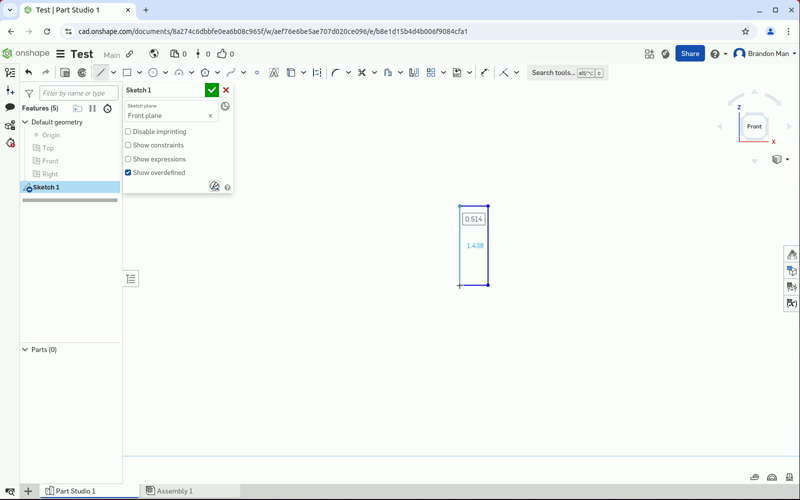
key_up(shift)
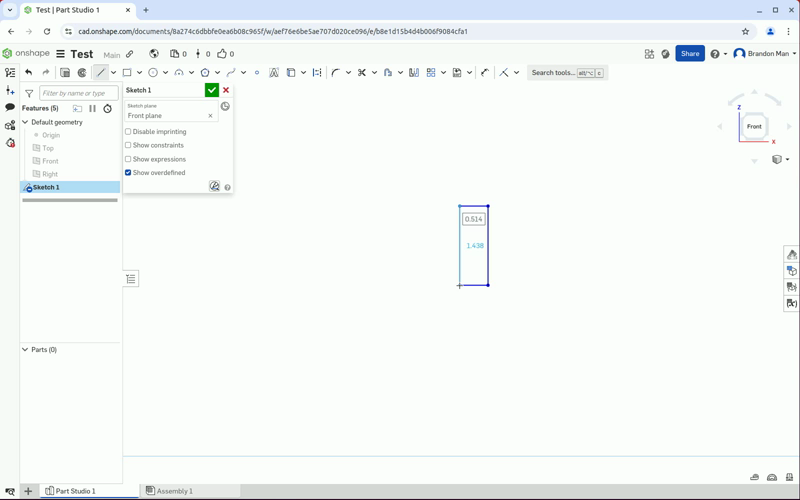
click(459, 285)
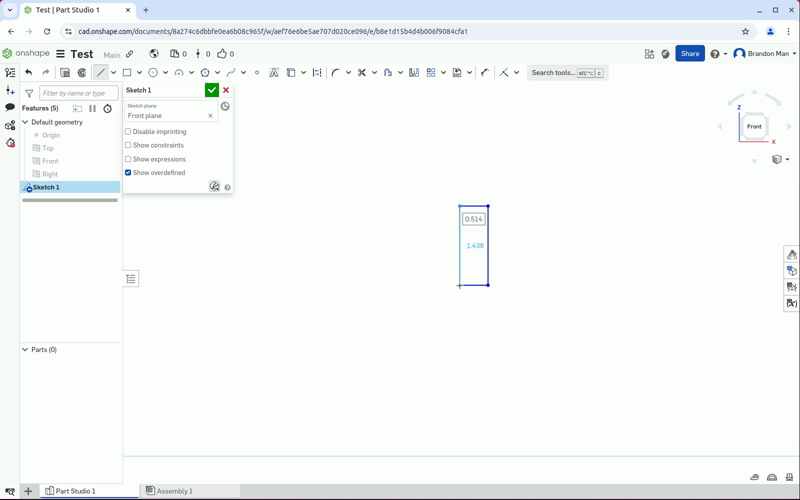
scroll(-6)
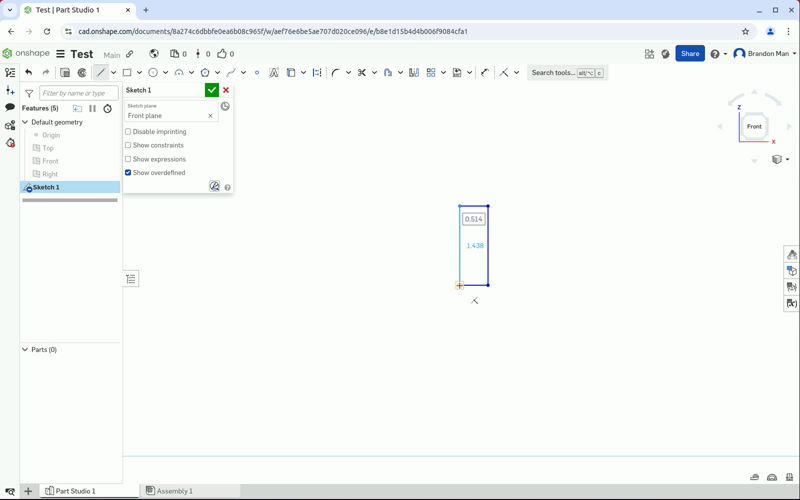
scroll(-6)
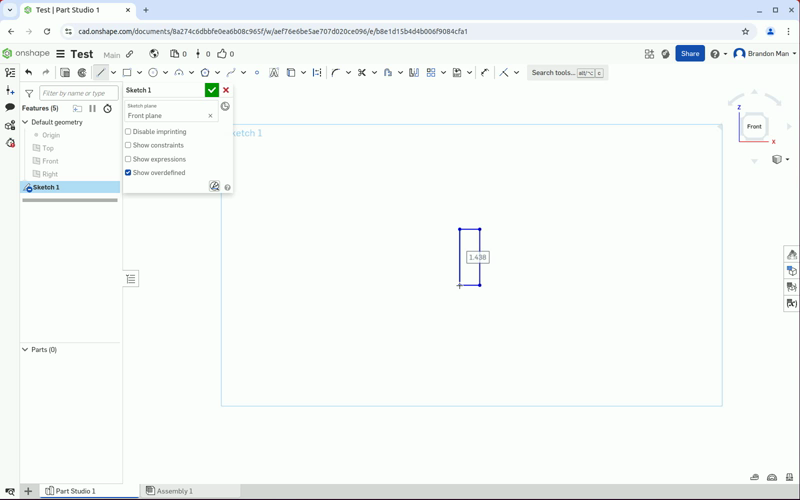
scroll(-6)
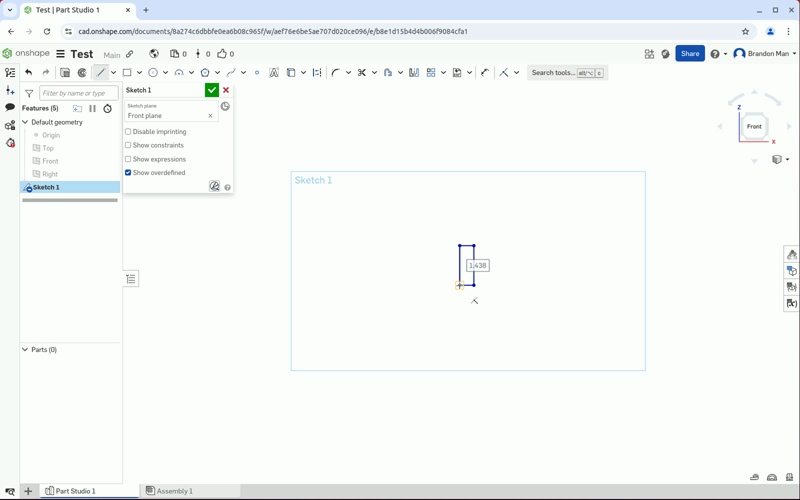
scroll(-6)
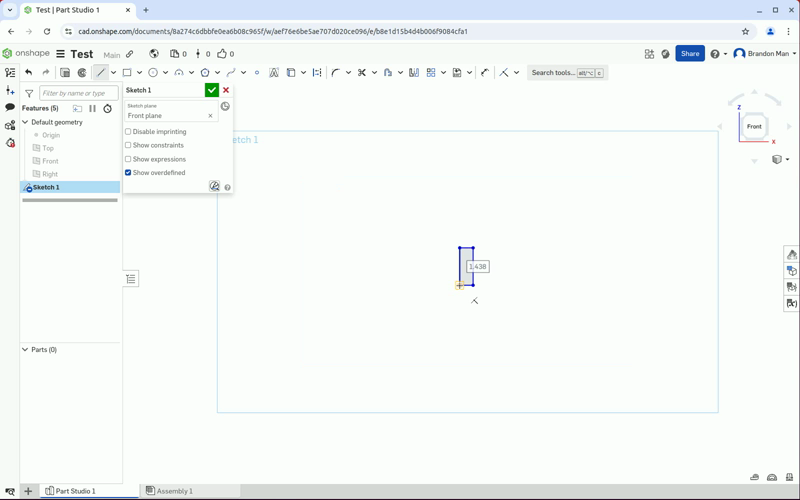
scroll(-6)
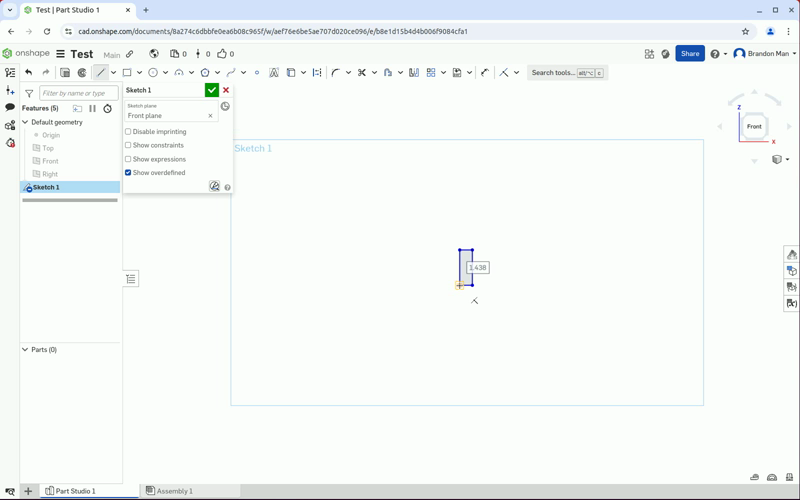
scroll(-6)
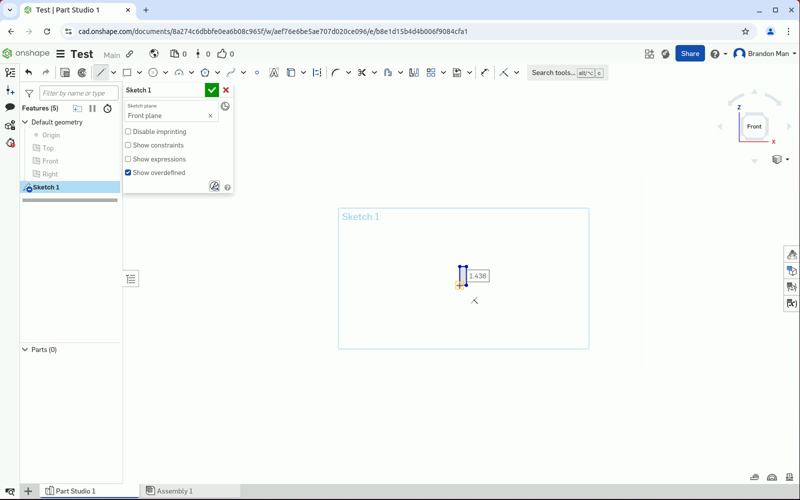
scroll(-6)
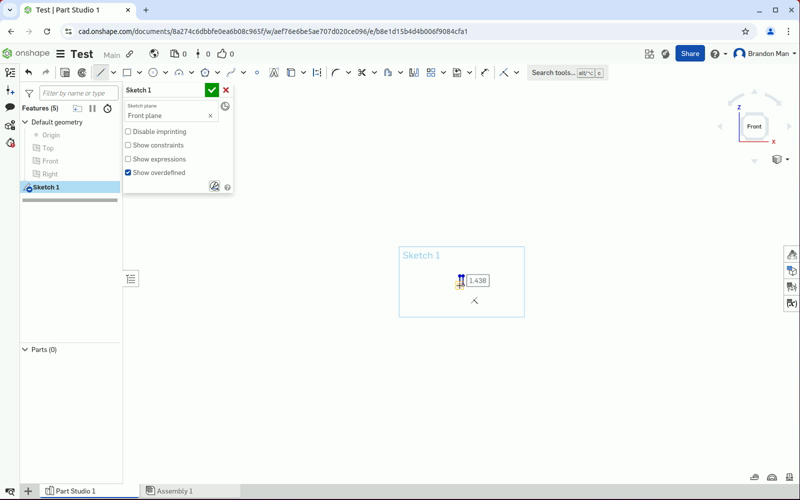
key(esc)
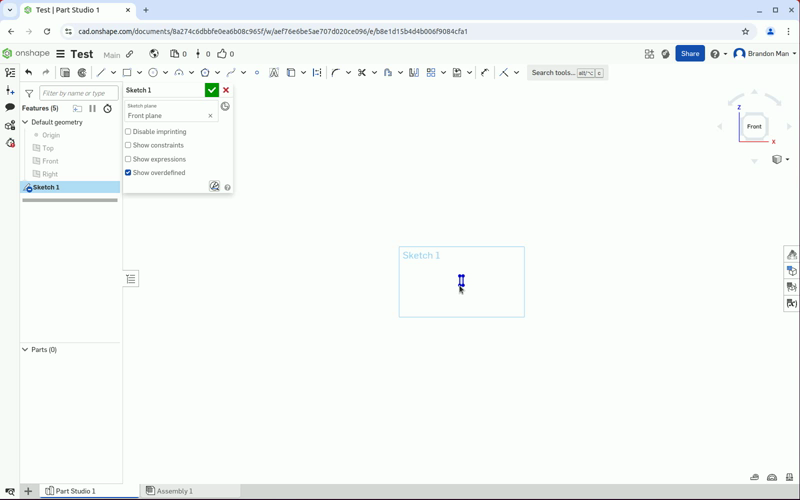
mouse_move(460, 284)
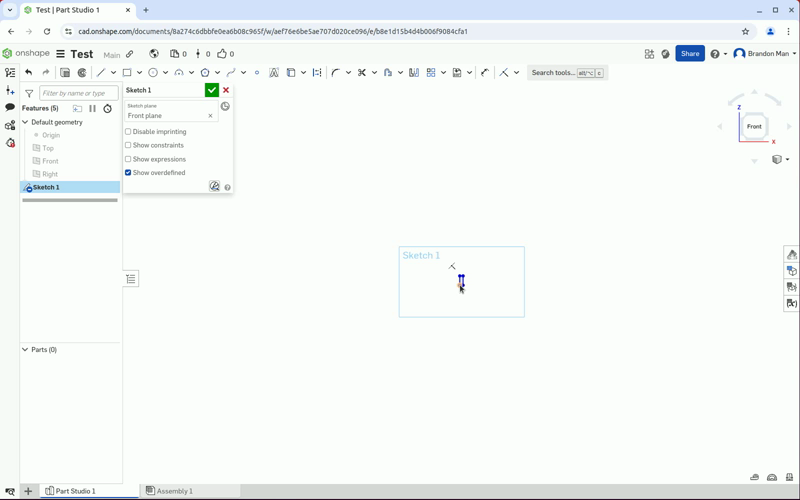
scroll(6)
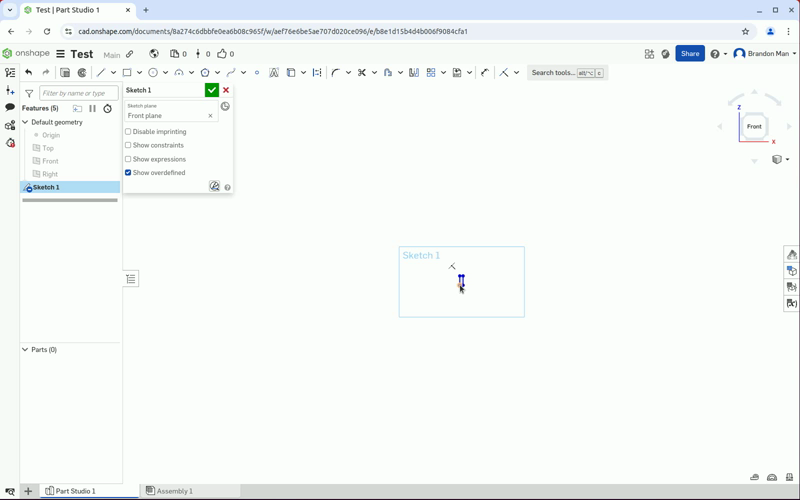
scroll(6)
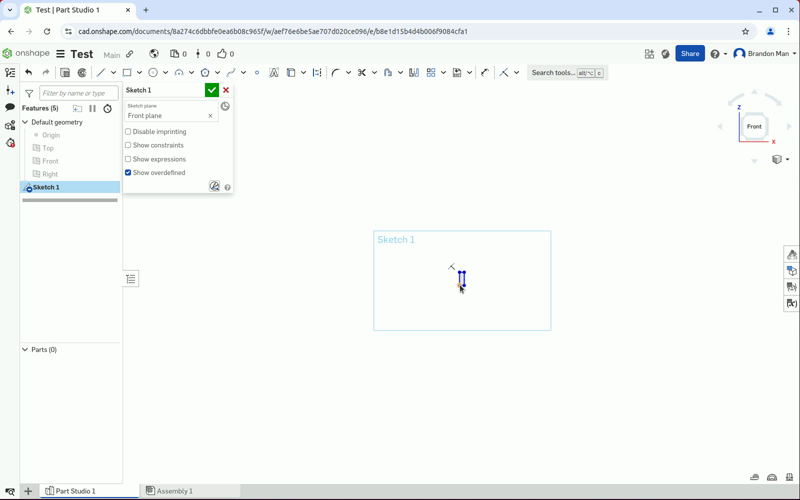
scroll(6)
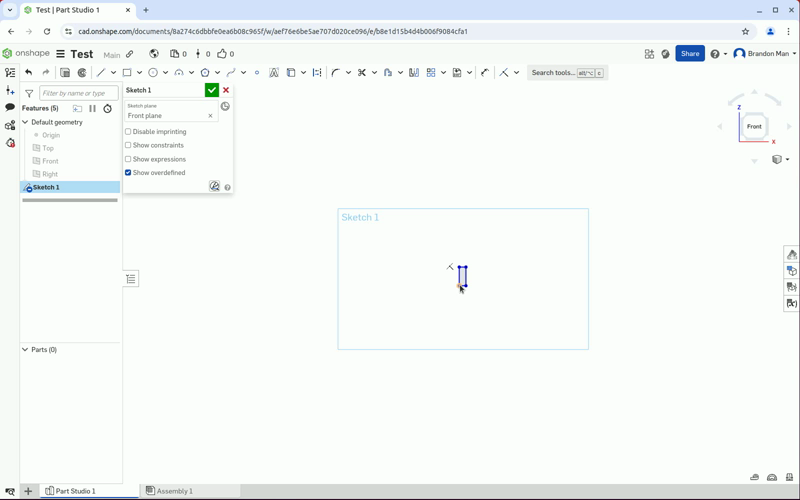
scroll(6)
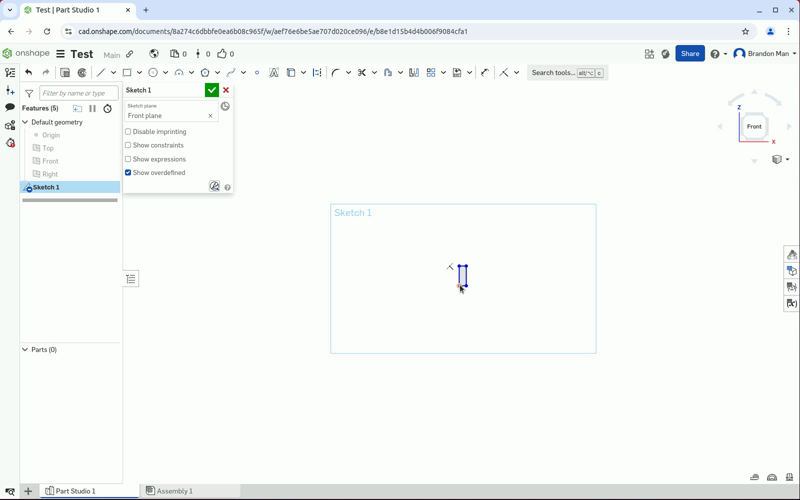
scroll(6)
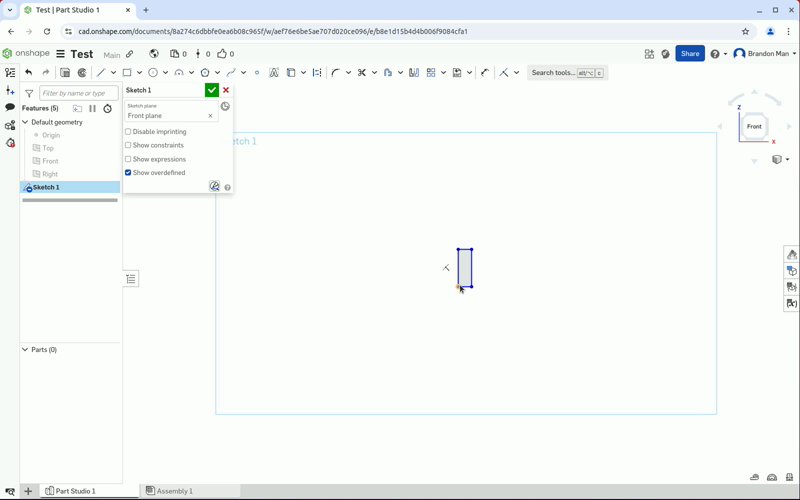
scroll(6)
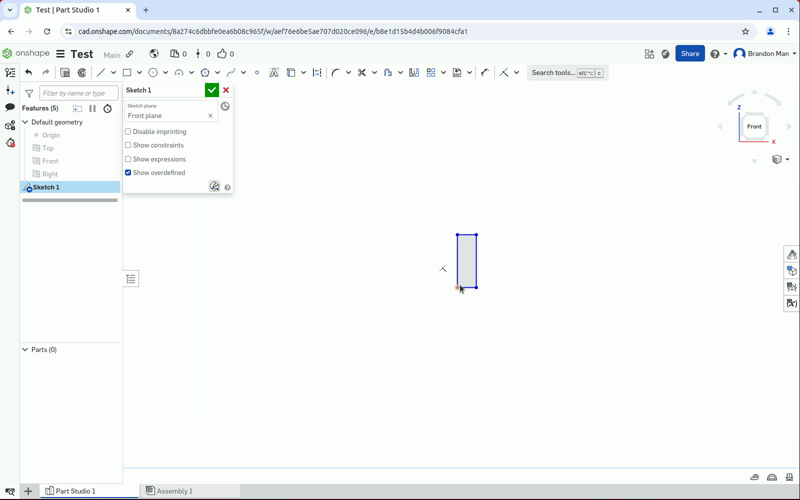
scroll(6)
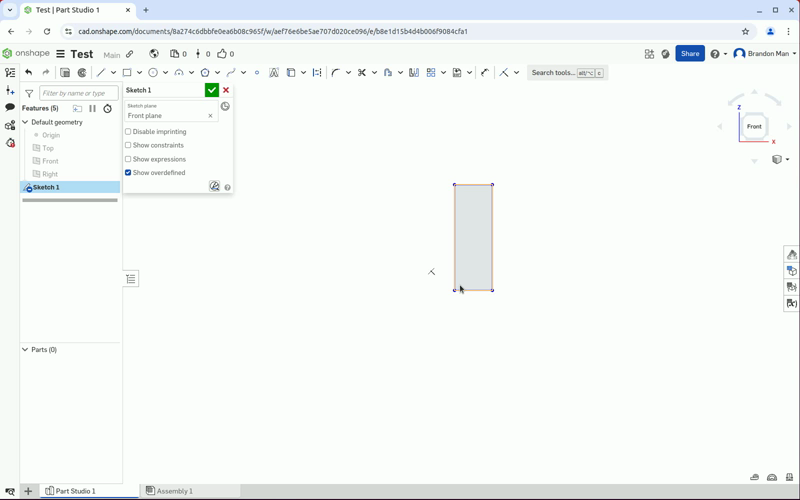
click(460, 284)
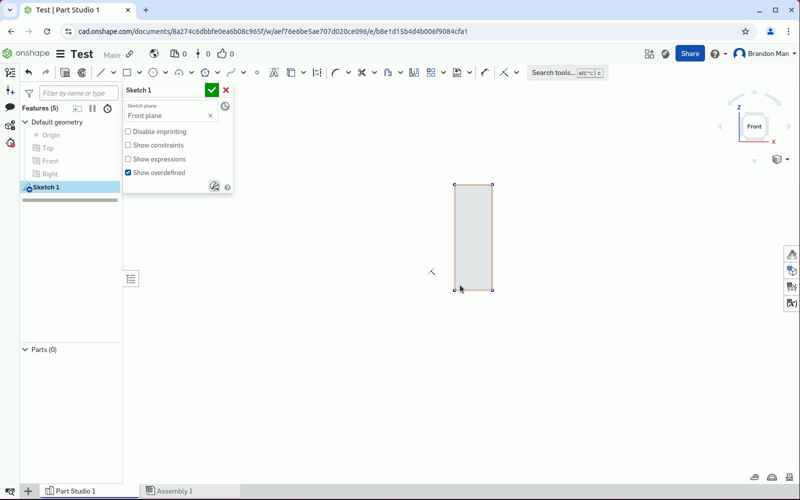
scroll(-6)
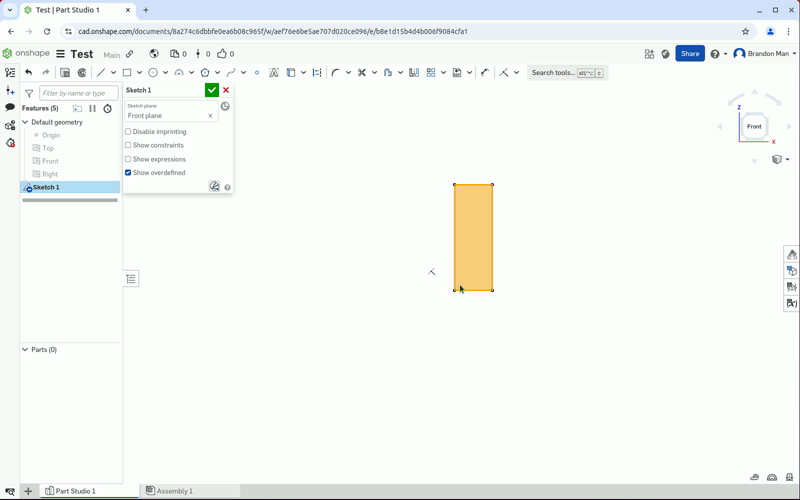
scroll(-6)
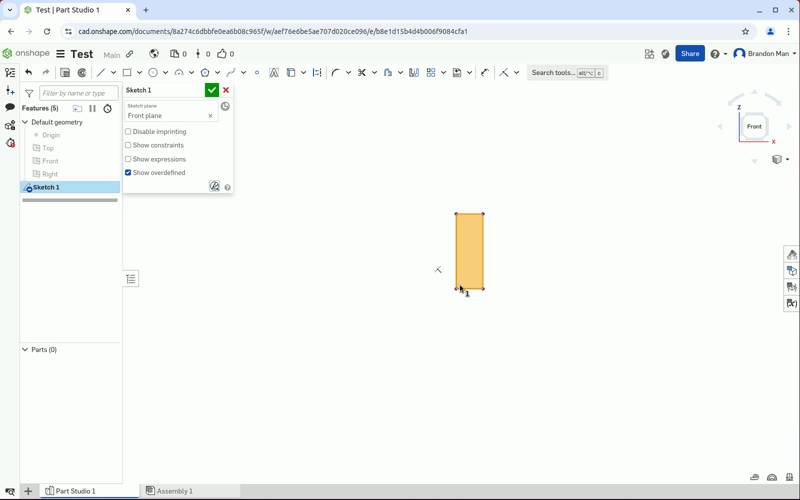
scroll(-6)
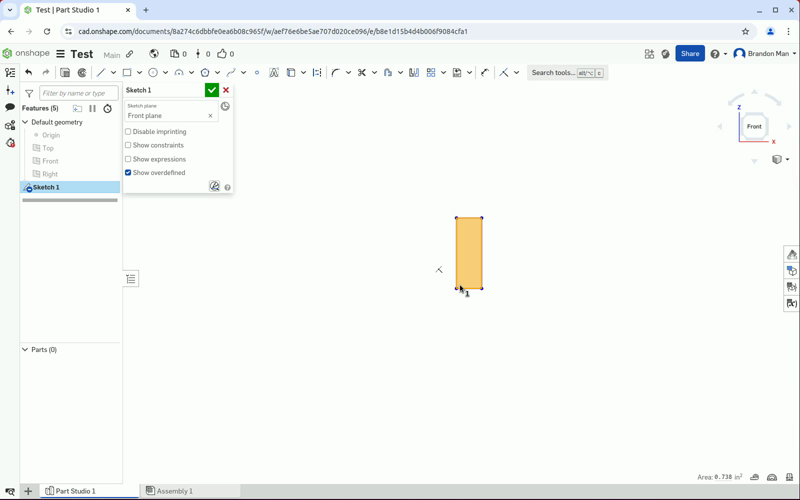
scroll(-6)
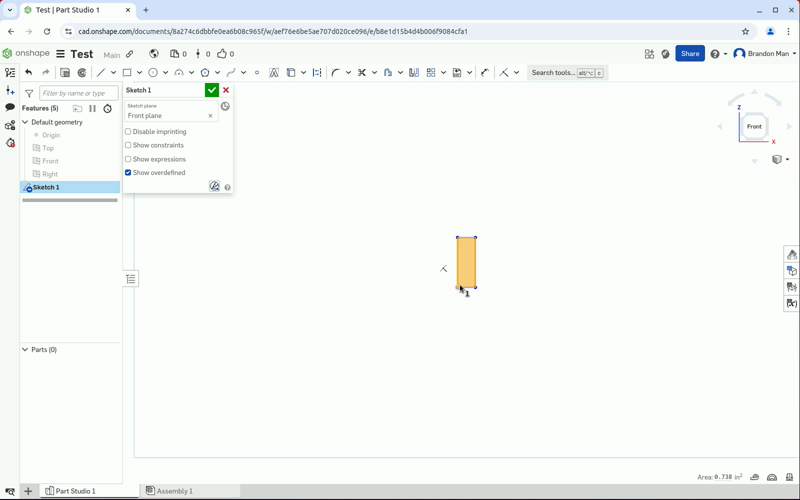
scroll(-6)
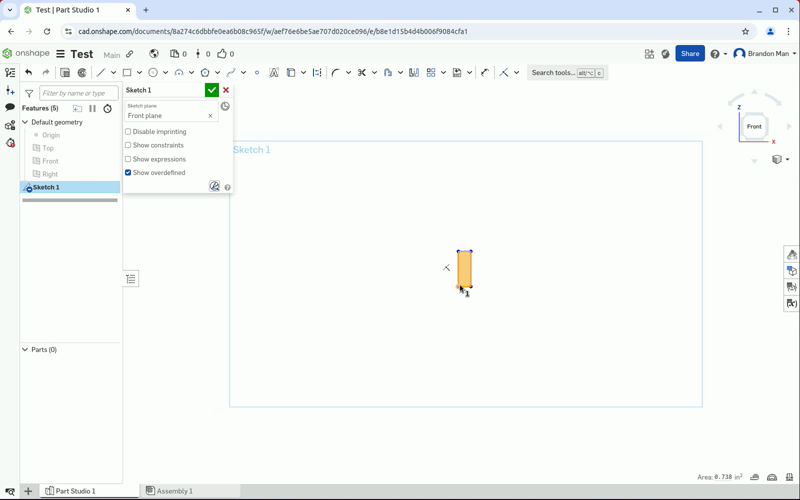
scroll(-6)
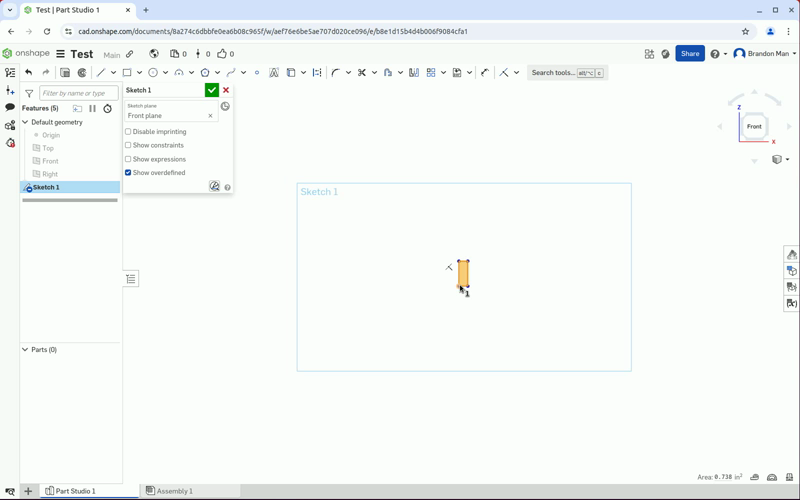
scroll(-6)
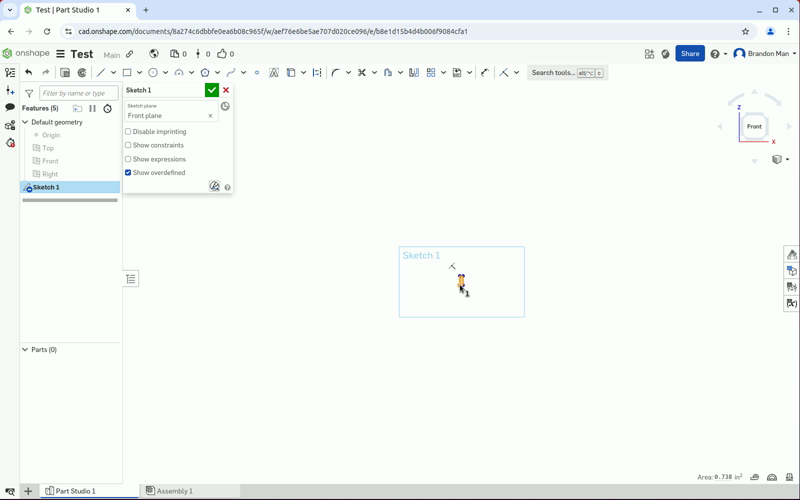
mouse_move(73, 352)
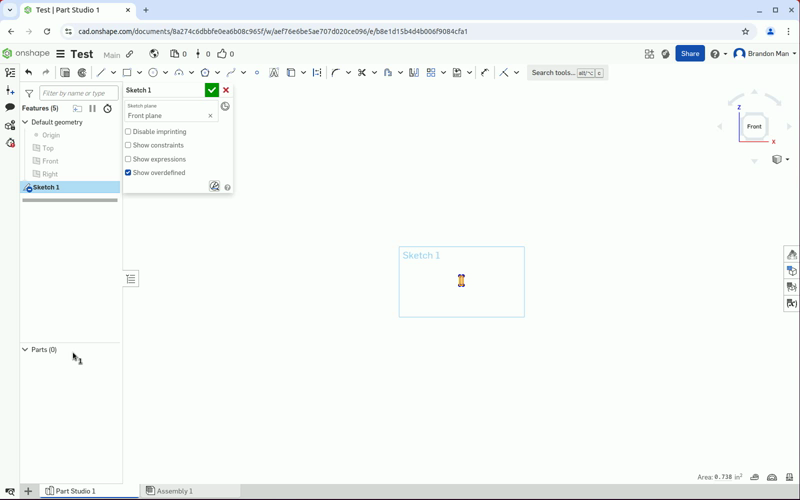
key(shift+y)
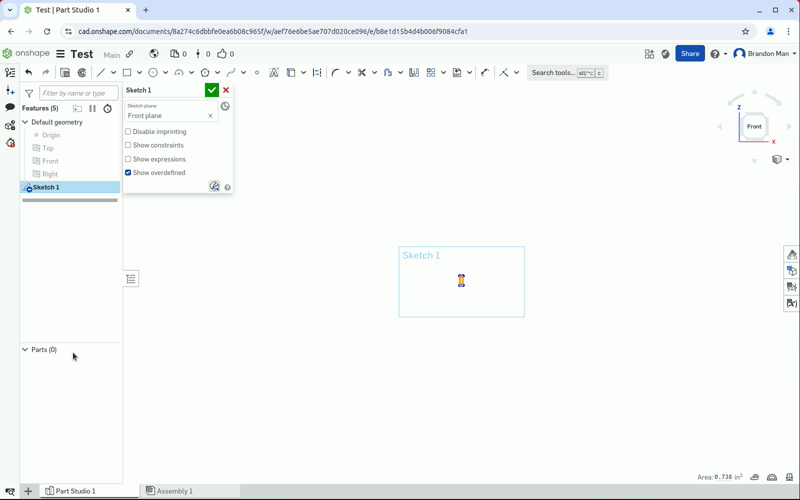
key(shift+e)
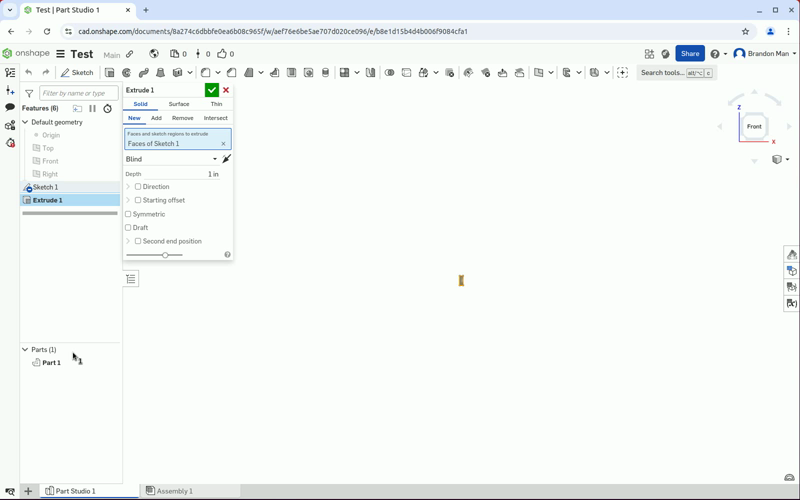
mouse_move(143, 106)
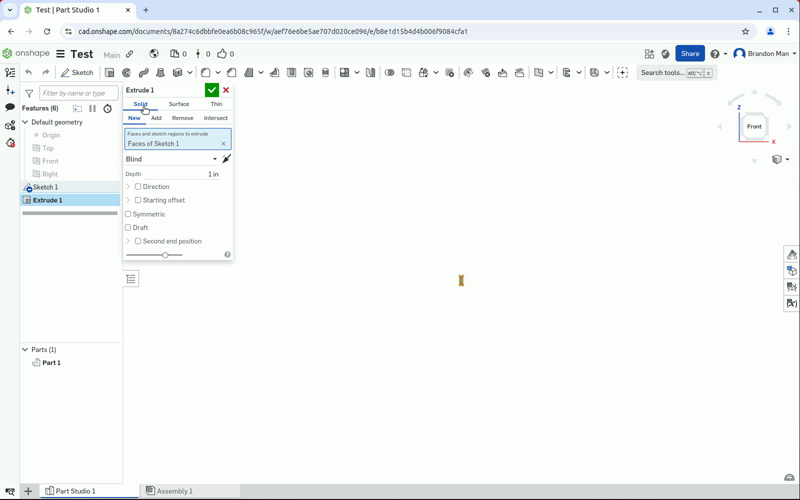
click(143, 106)
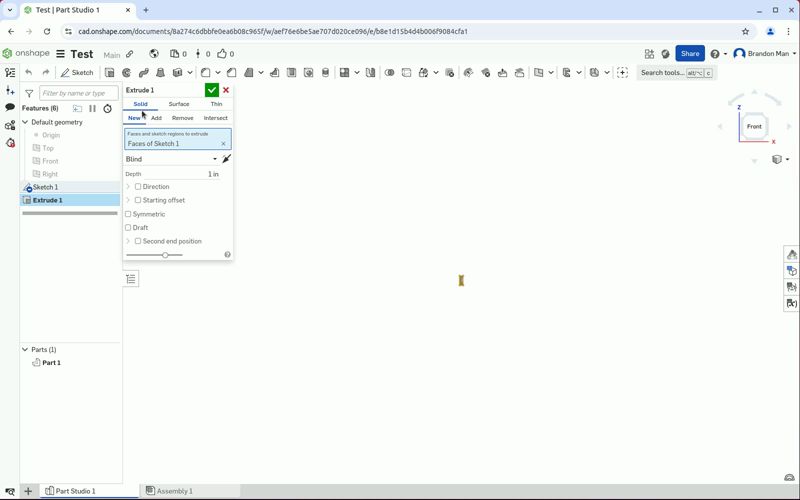
mouse_move(137, 120)
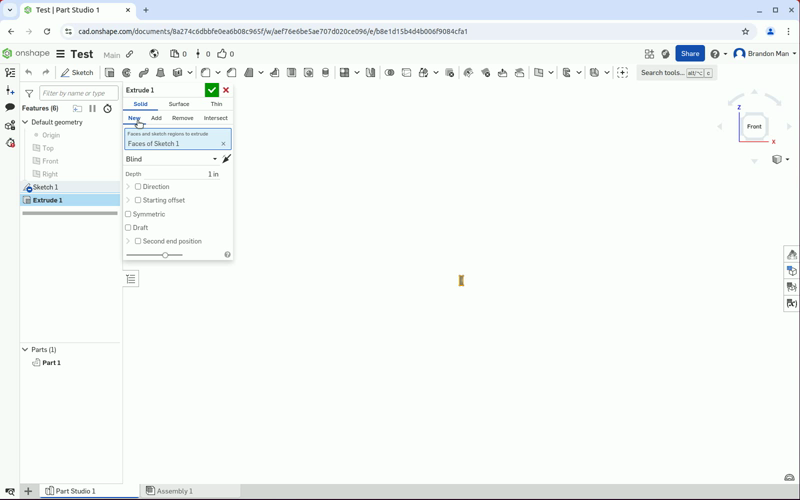
click(137, 120)
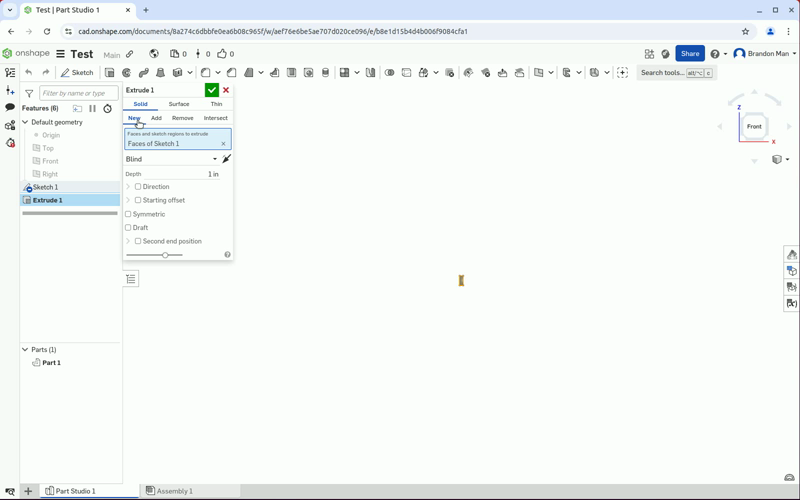
key(tab, 4)
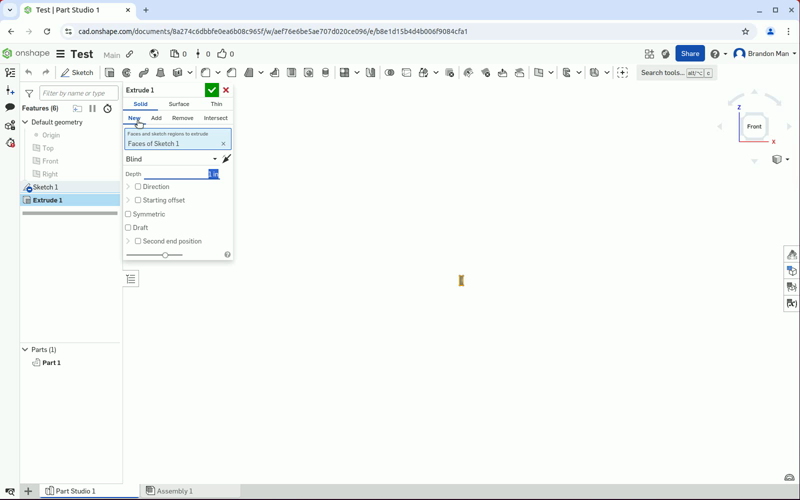
text(-23.108)
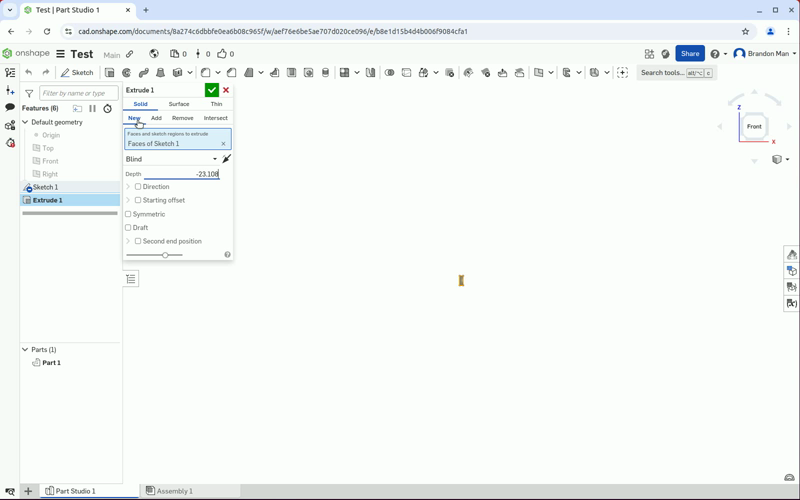
key(enter)
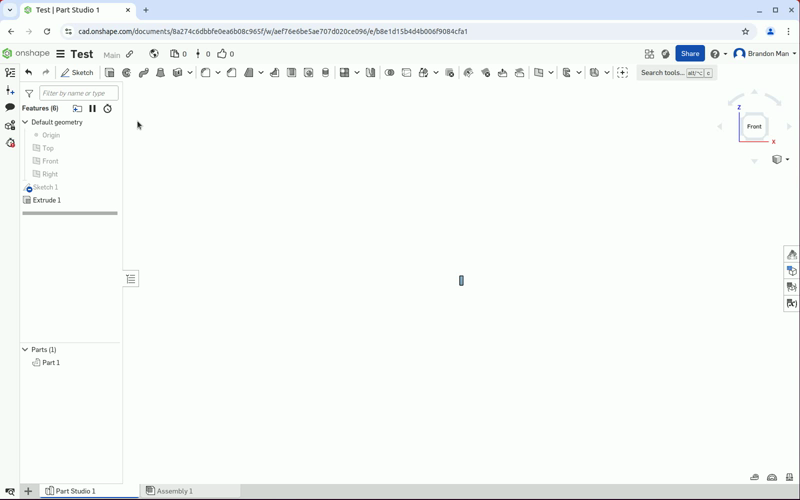
key(shift+h)
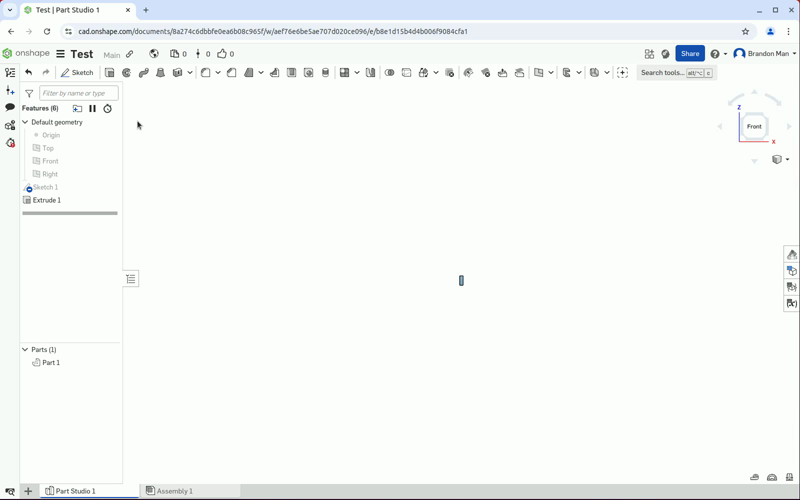
key(shift+h)
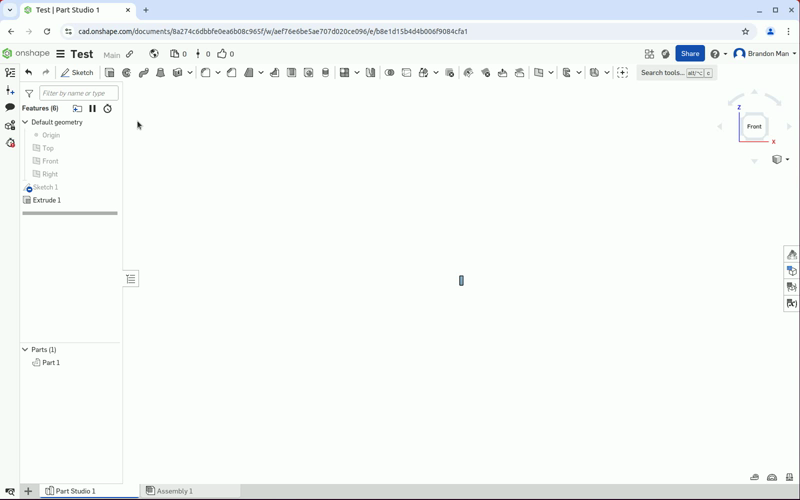
mouse_move(73, 189)
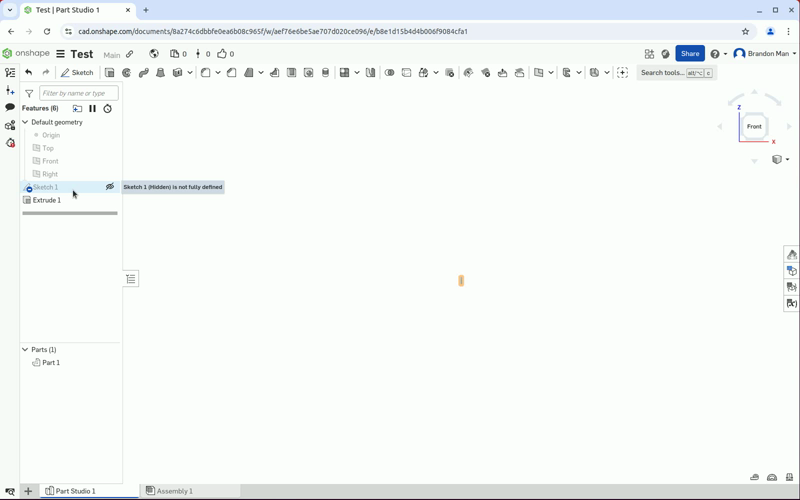
click(73, 189)
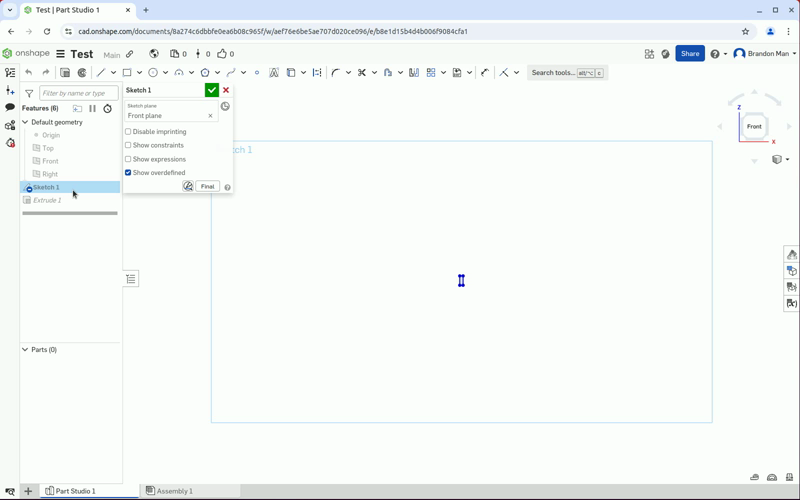
mouse_move(229, 92)
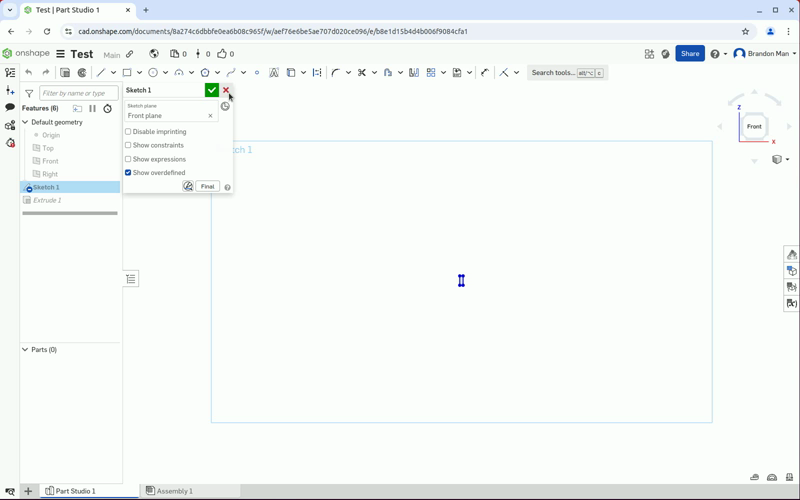
click(229, 92)
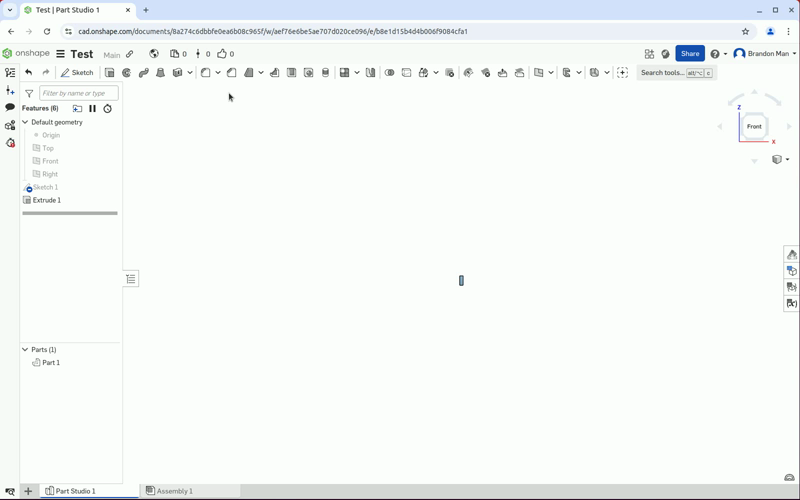
mouse_move(73, 352)
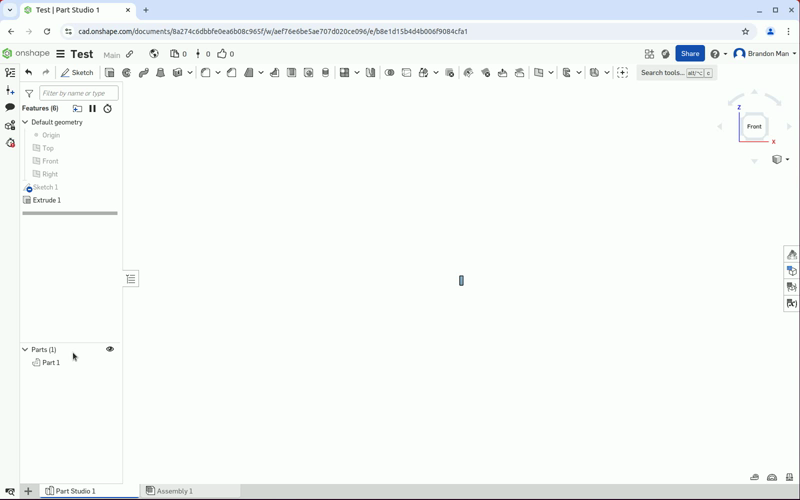
key(y)
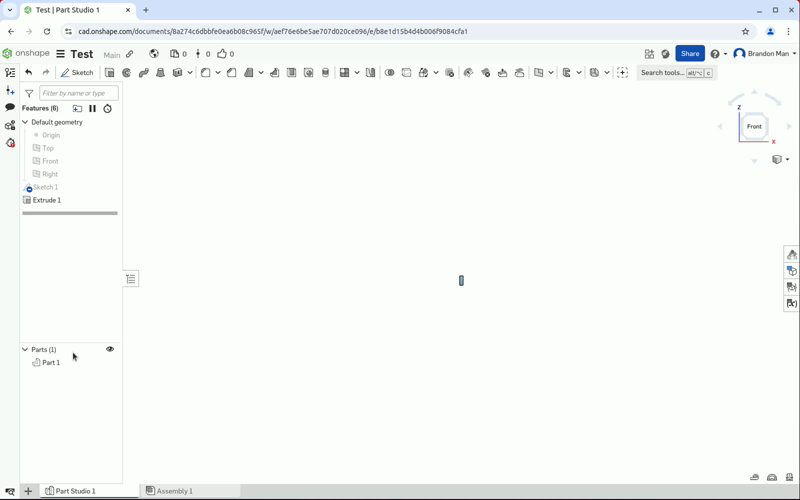
key(shift+p)
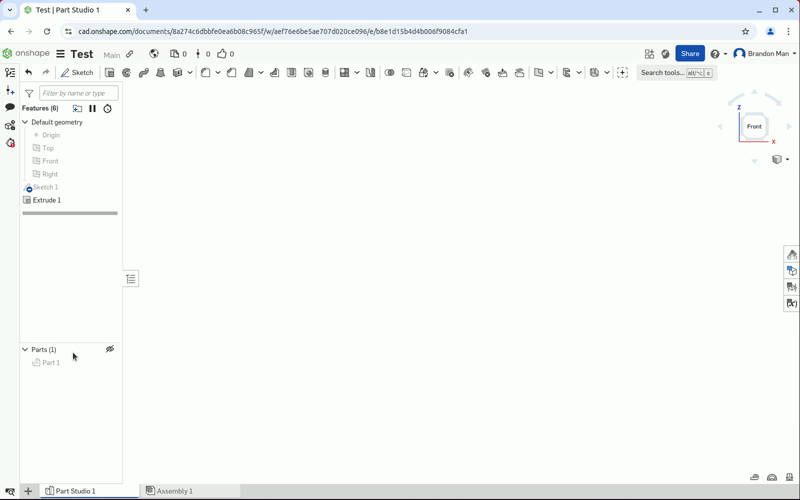
key(space)
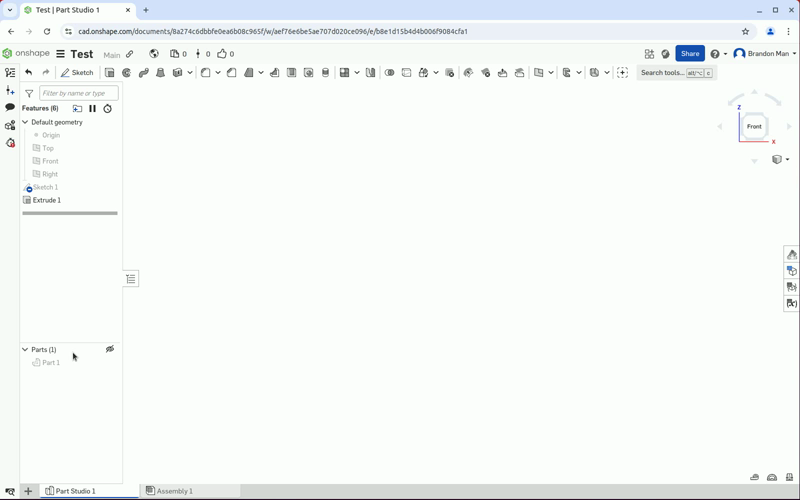
key_down(shift)
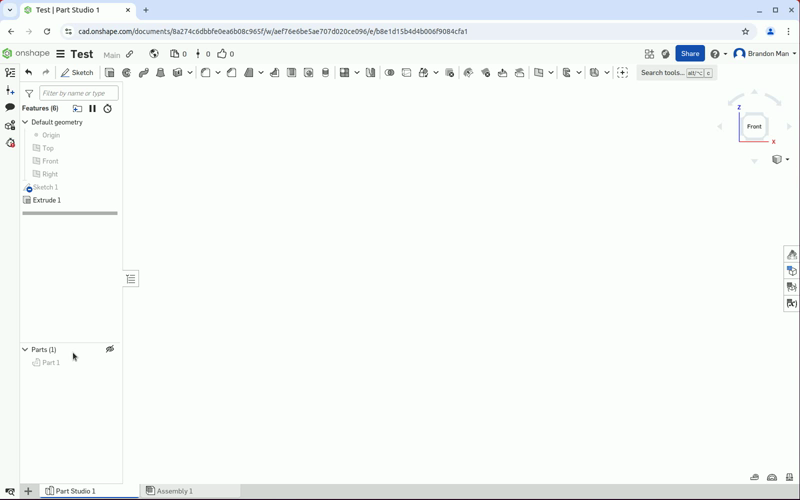
key(left)
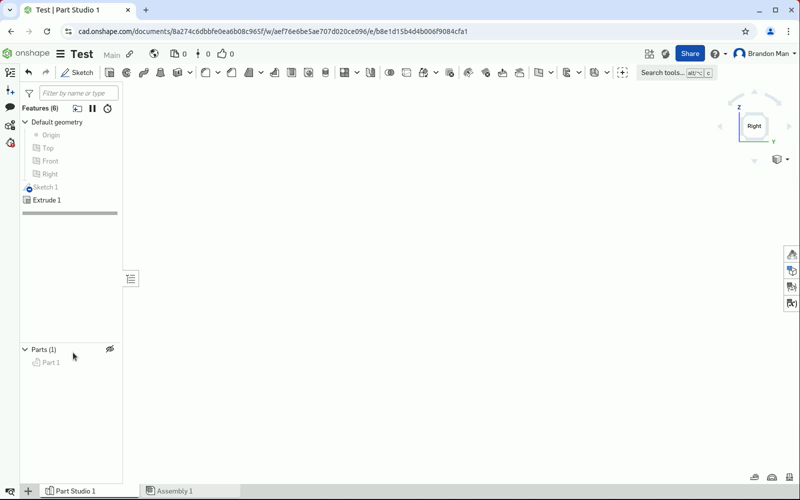
key_up(shift)
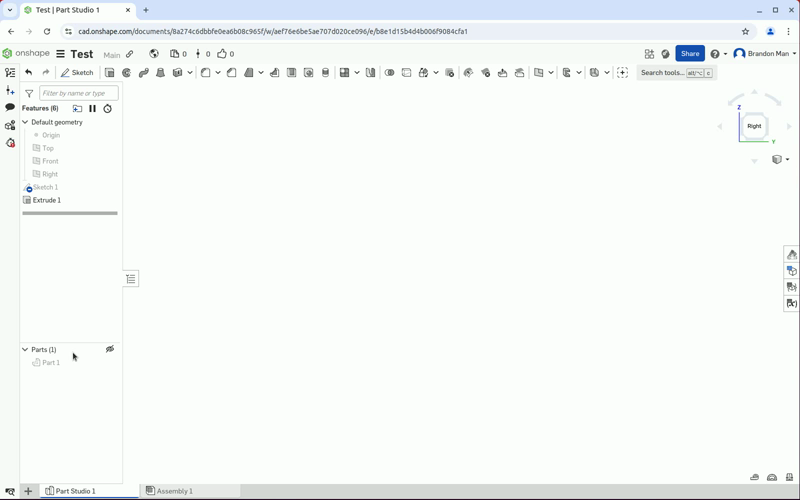
mouse_move(73, 352)
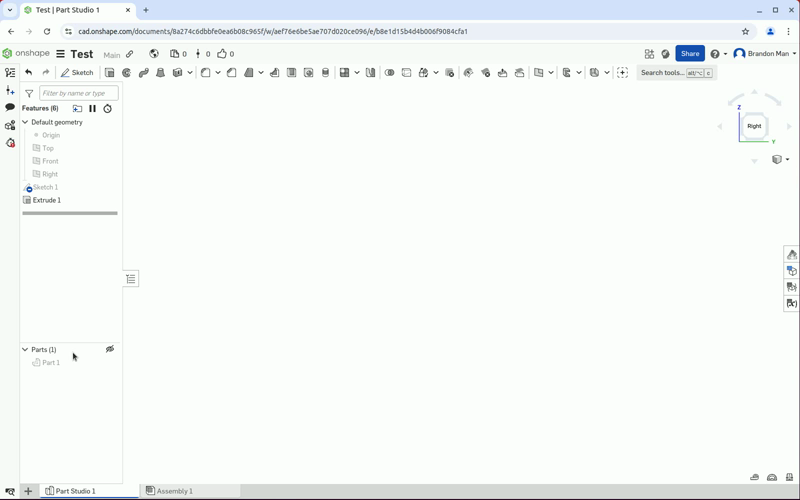
key(shift+y)
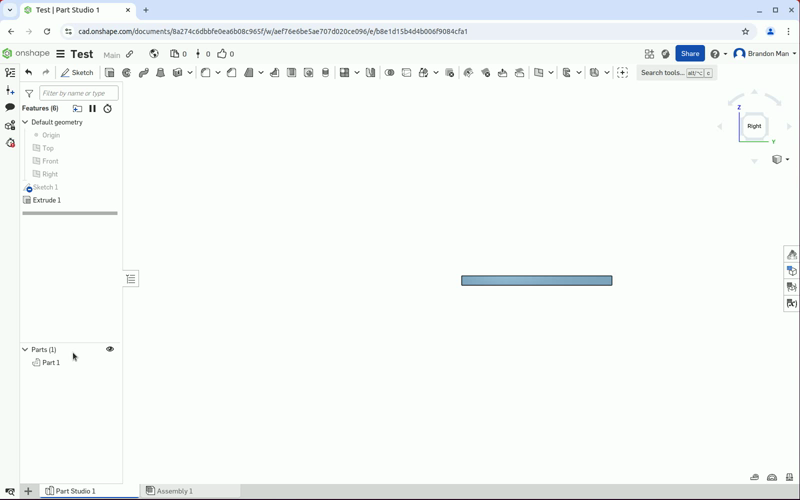
mouse_move(541, 75)
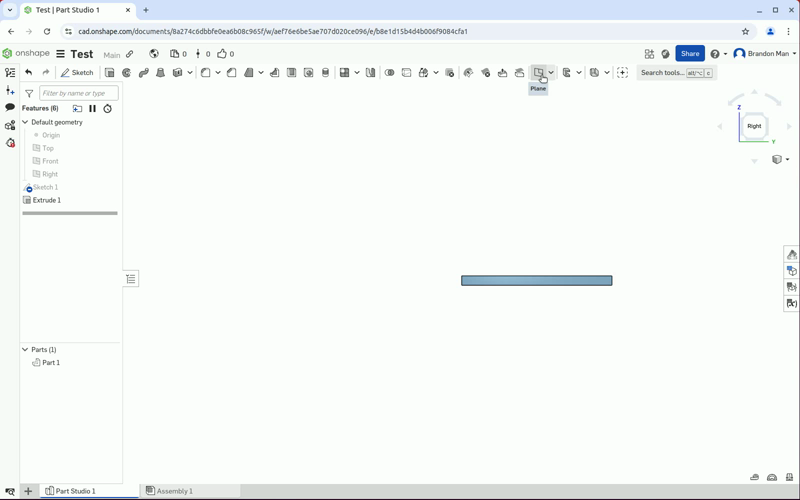
click(541, 75)
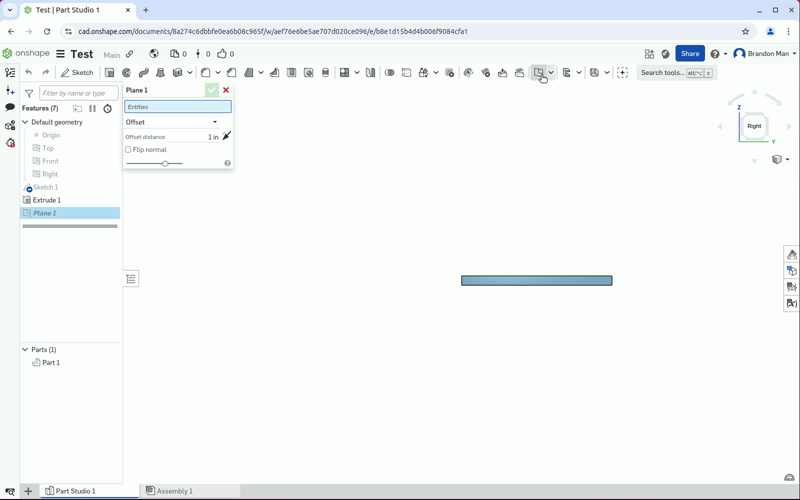
mouse_move(73, 176)
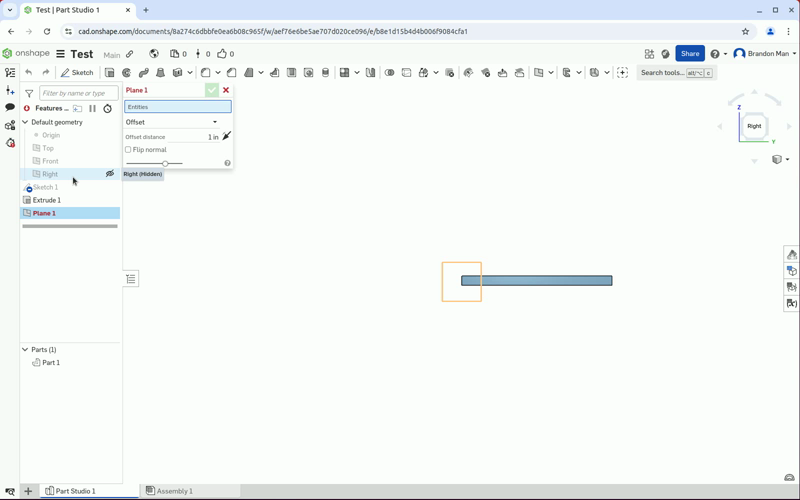
click(73, 176)
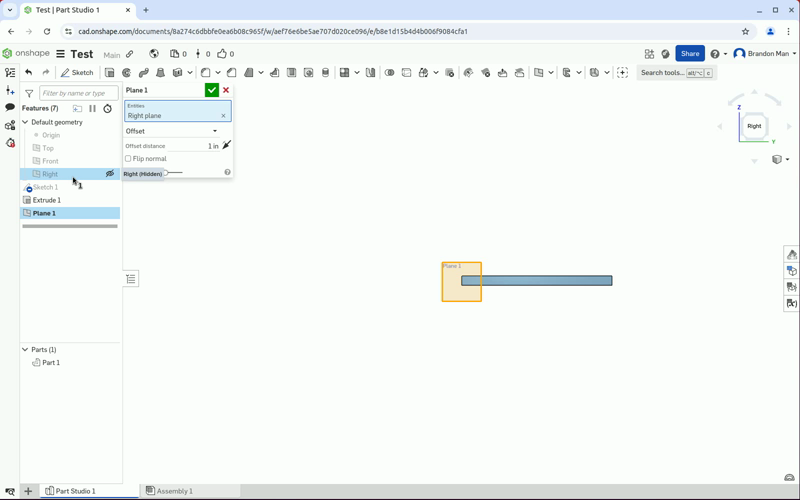
key(tab, 2)
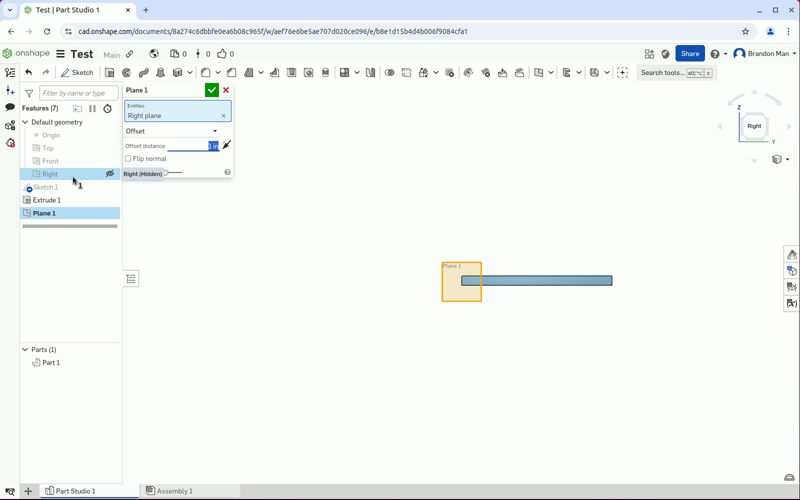
text(0.246)
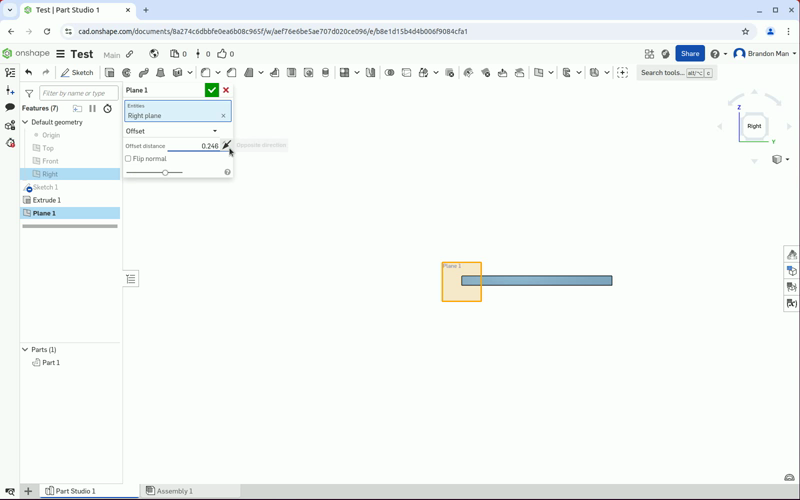
mouse_move(229, 147)
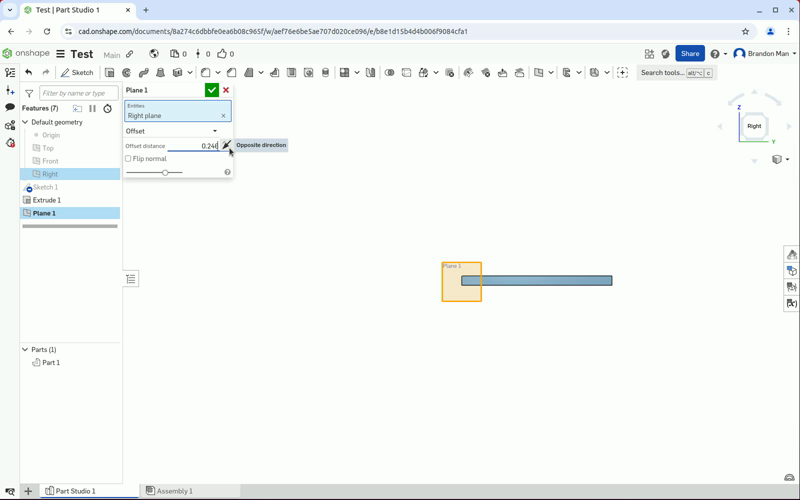
click(229, 147)
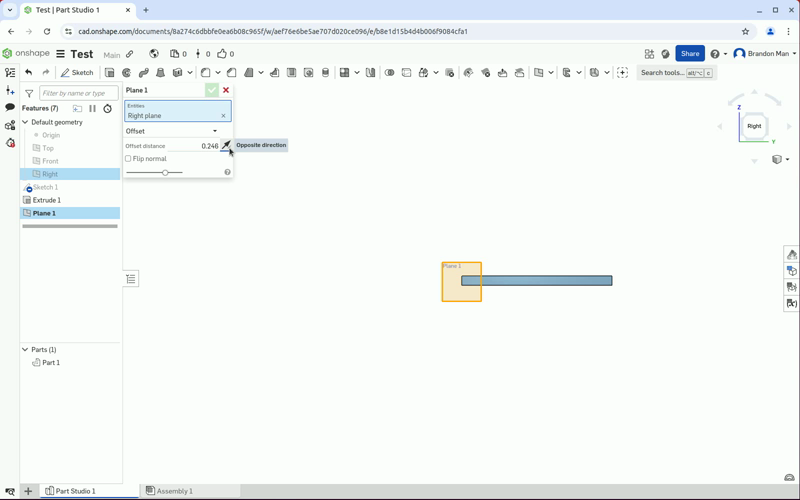
key(enter, 2)
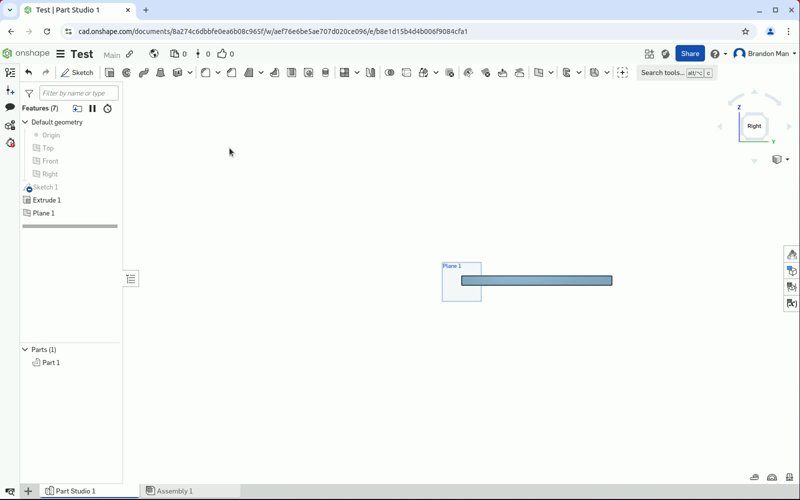
key(shift+s)
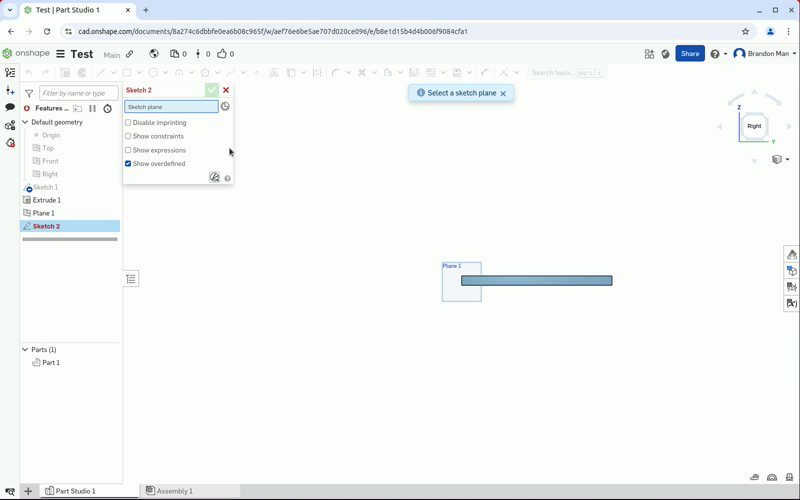
mouse_move(73, 215)
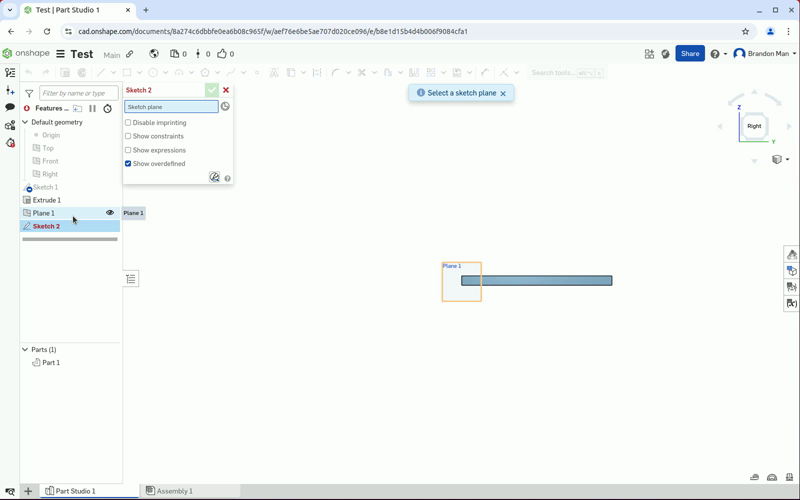
click(73, 215)
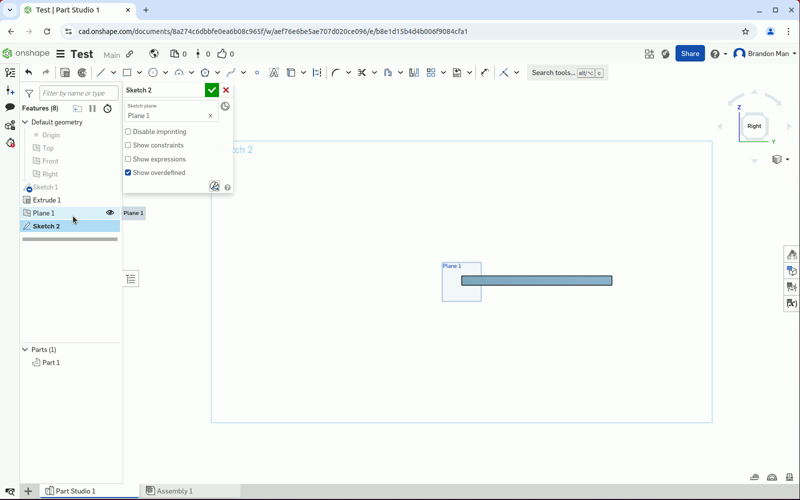
mouse_move(73, 352)
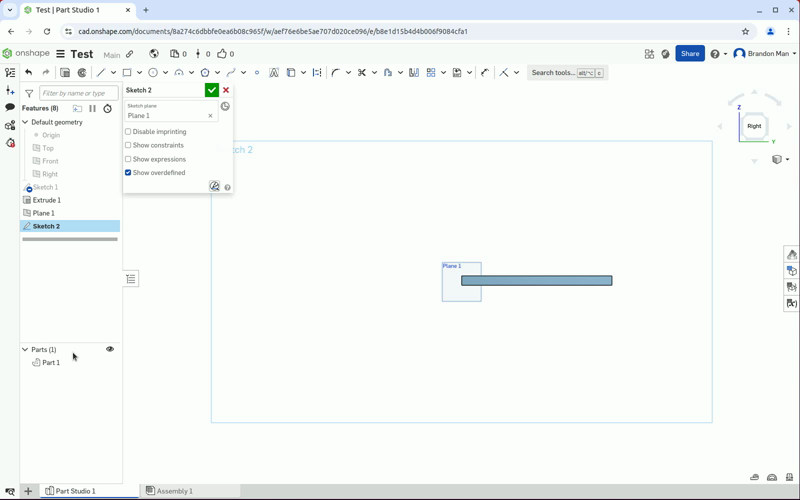
key(y)
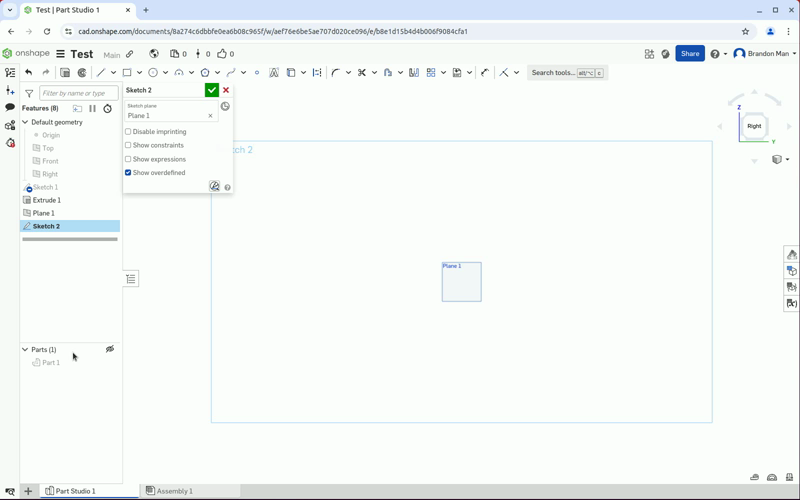
key(l)
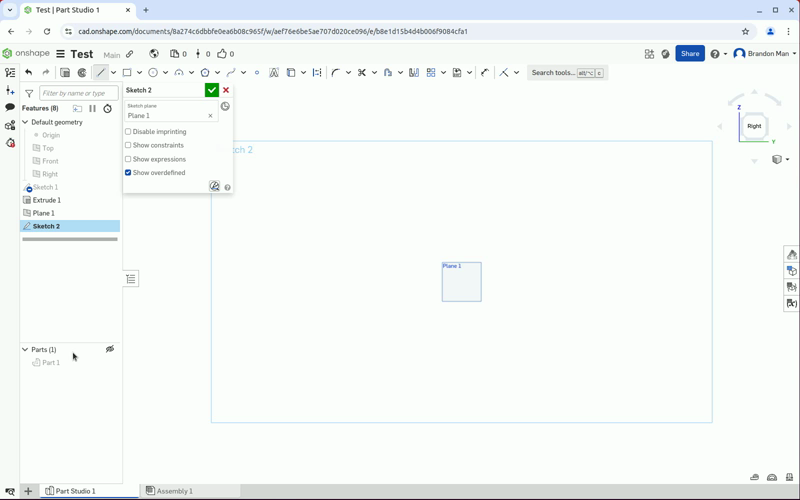
key_down(shift)
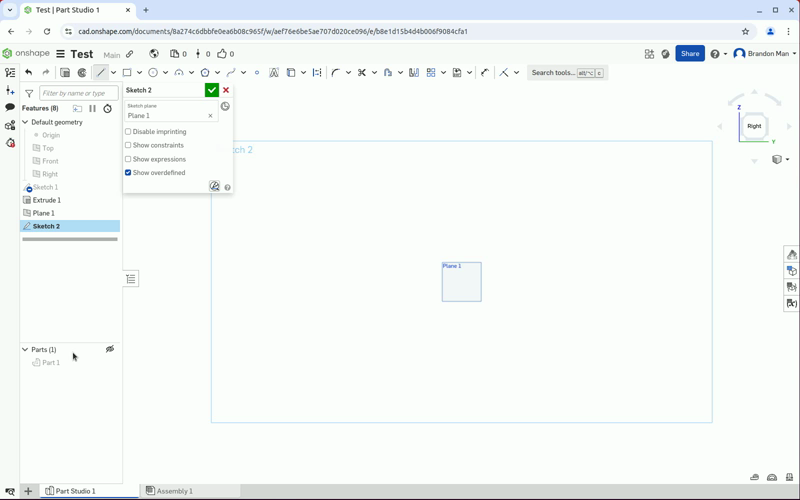
mouse_move(483, 284)
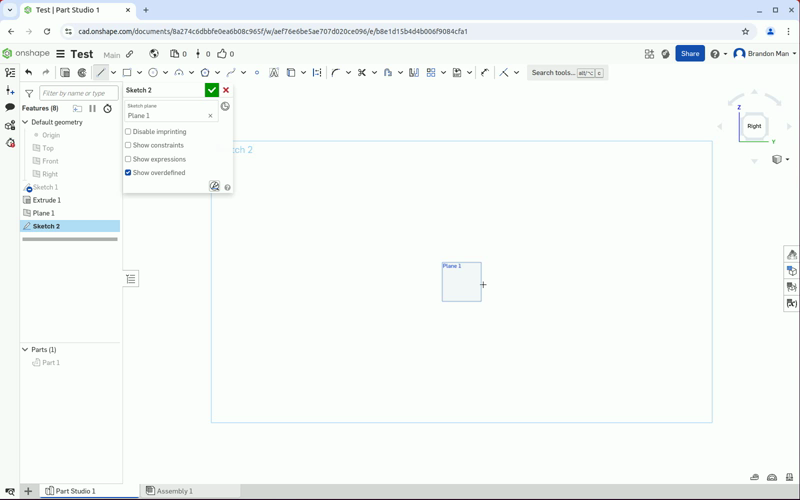
click(483, 284)
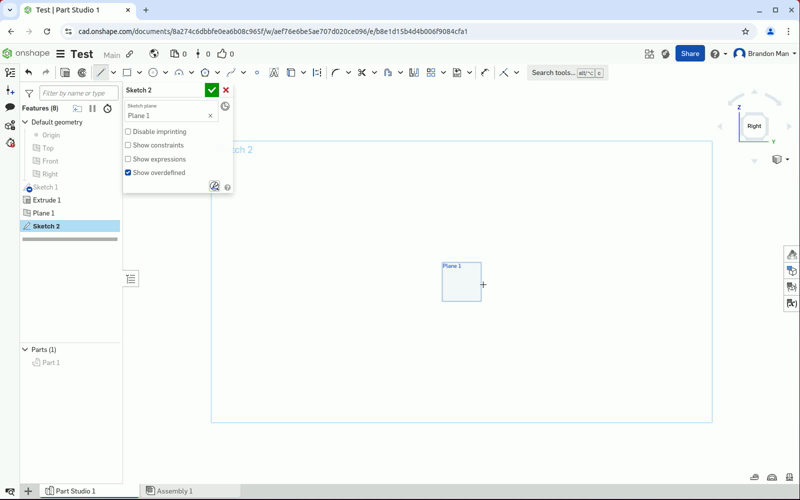
key_up(shift)
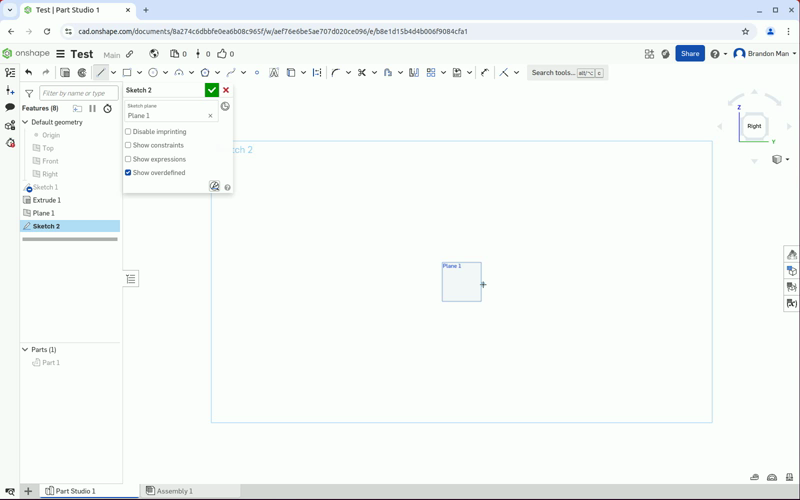
key_down(shift)
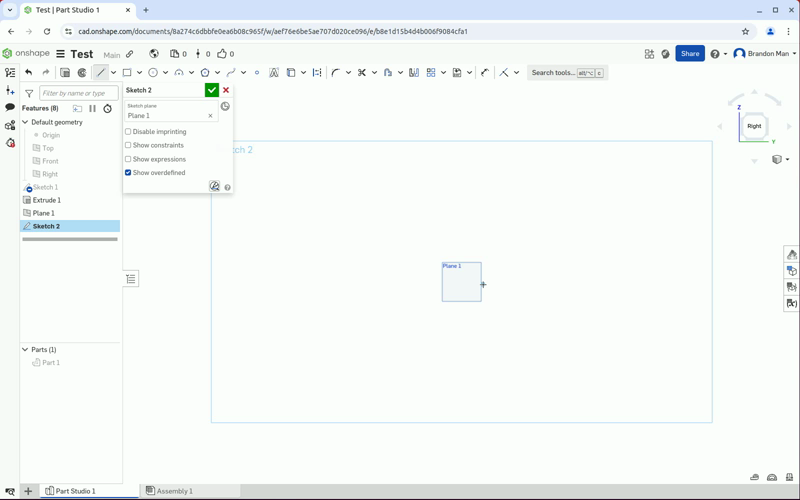
mouse_move(513, 284)
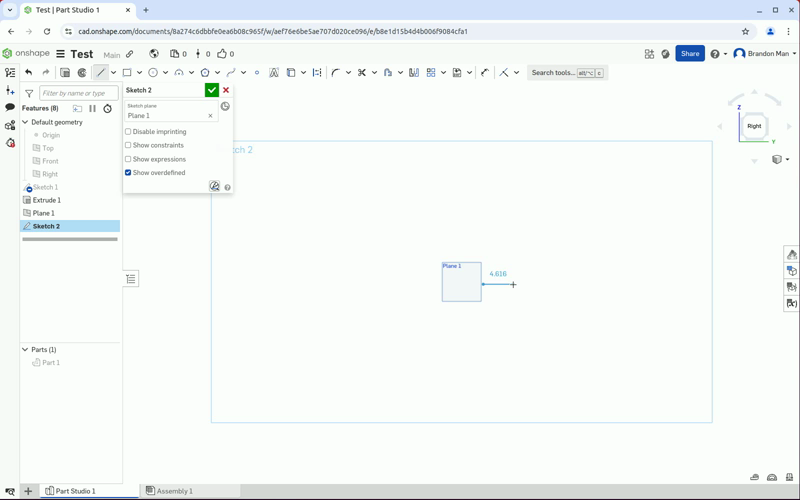
mouse_move(489, 284)
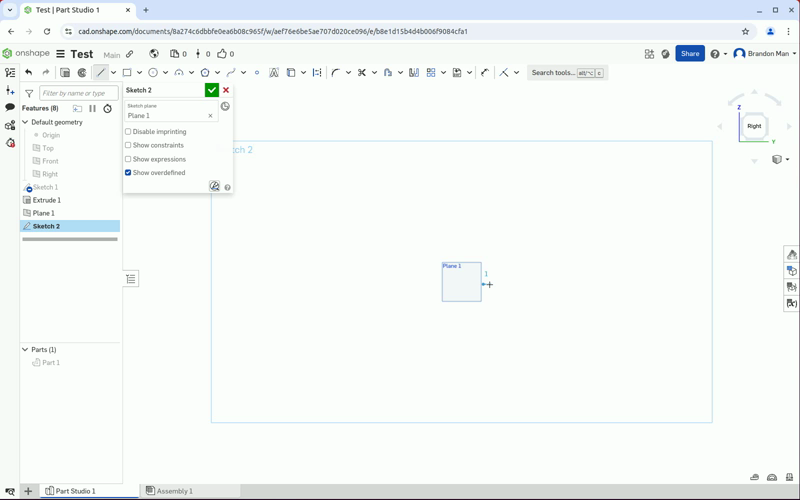
scroll(6)
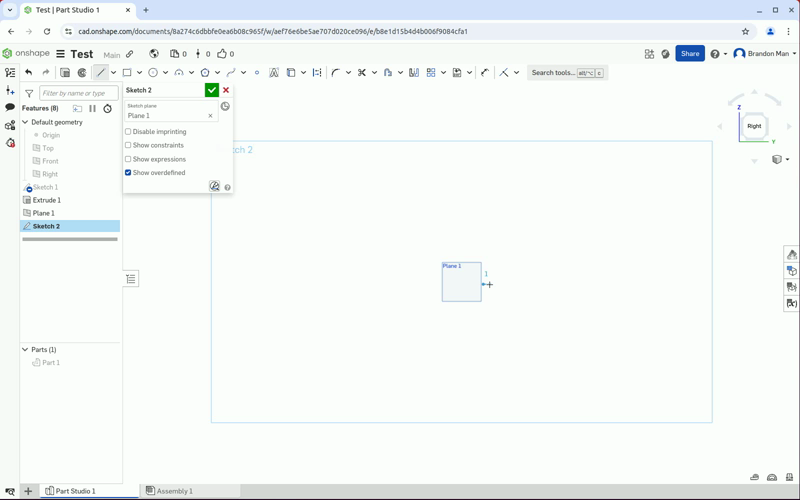
scroll(6)
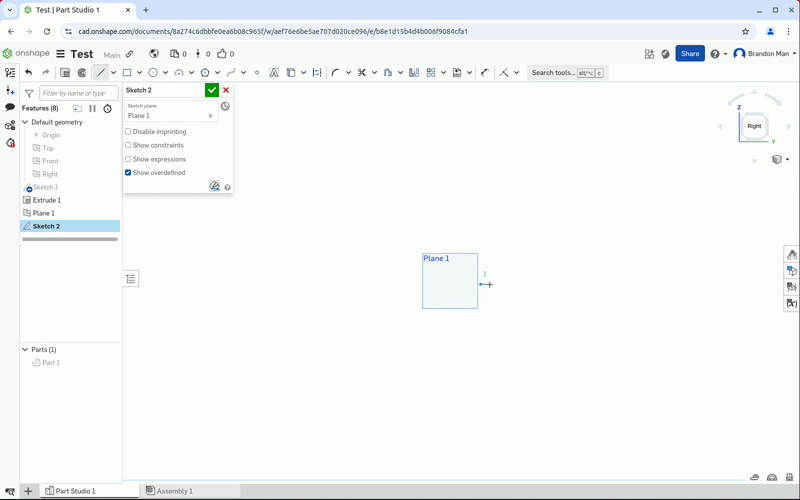
scroll(6)
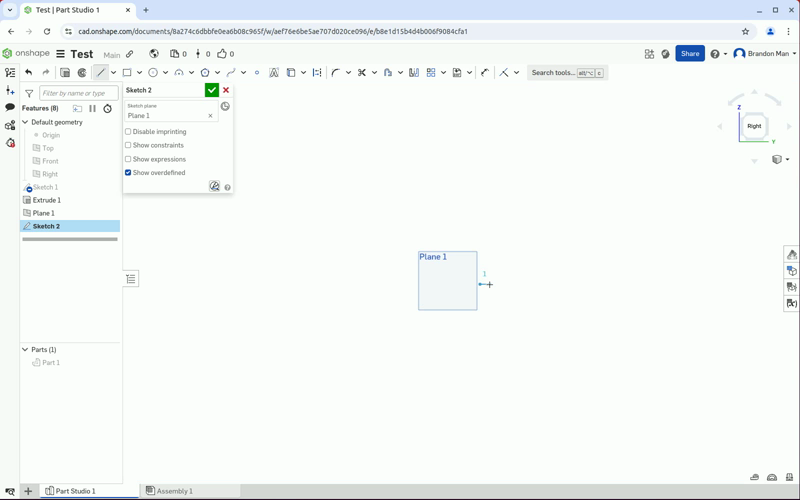
scroll(6)
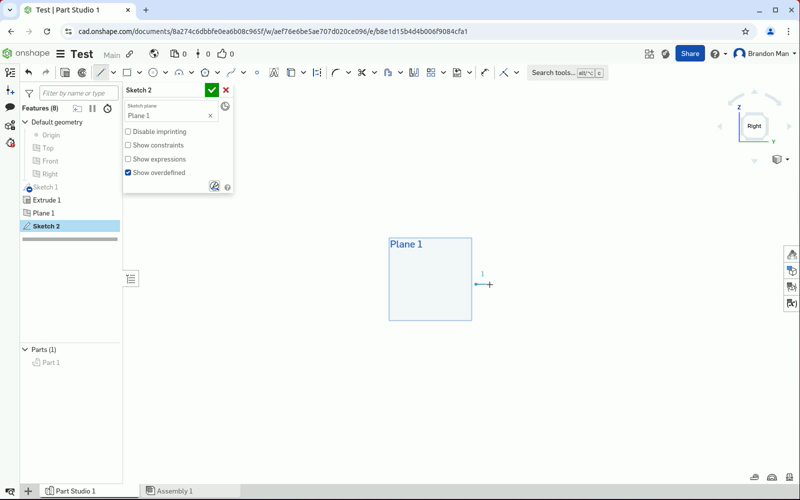
scroll(6)
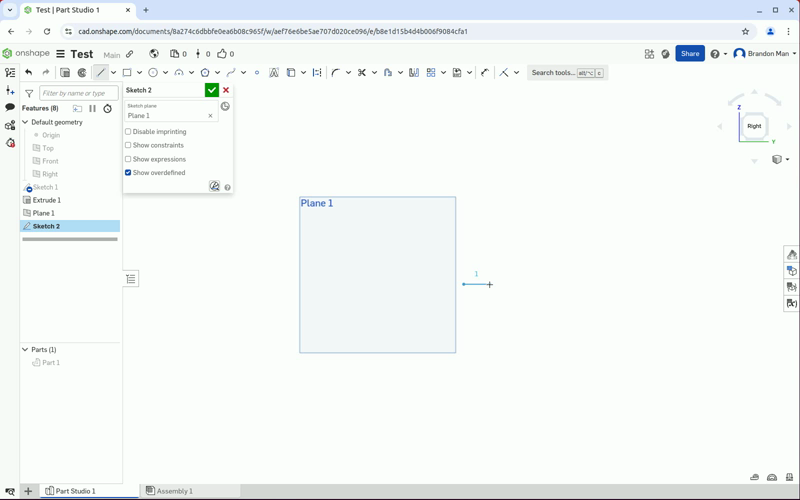
scroll(6)
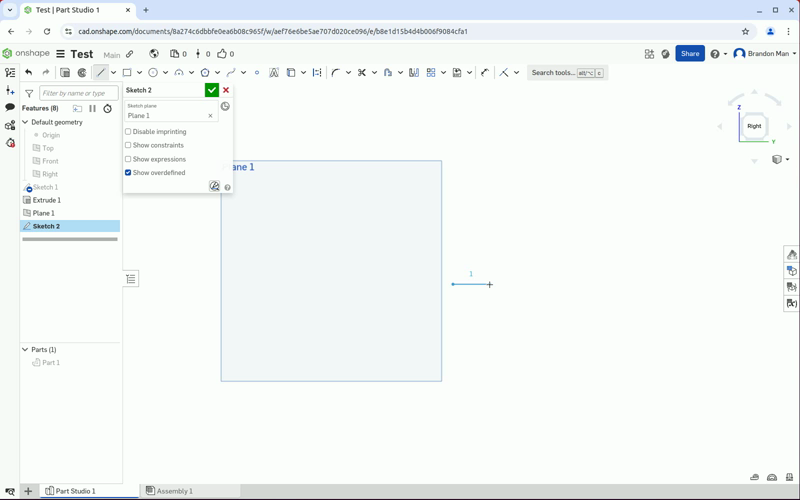
scroll(6)
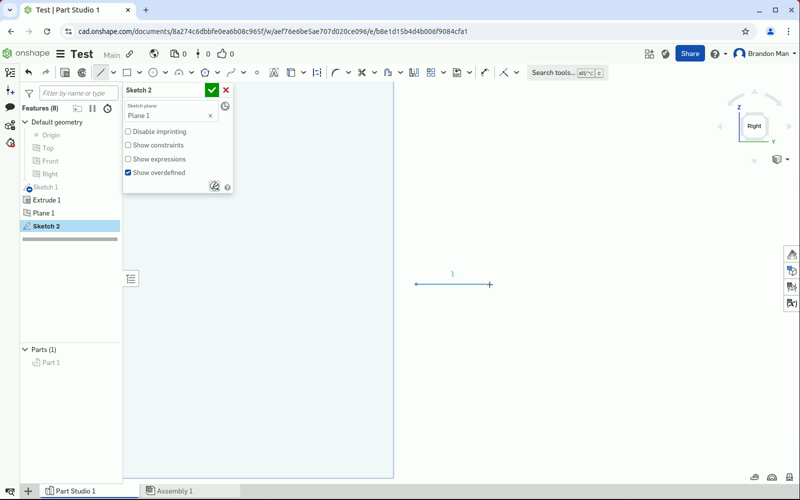
click(489, 284)
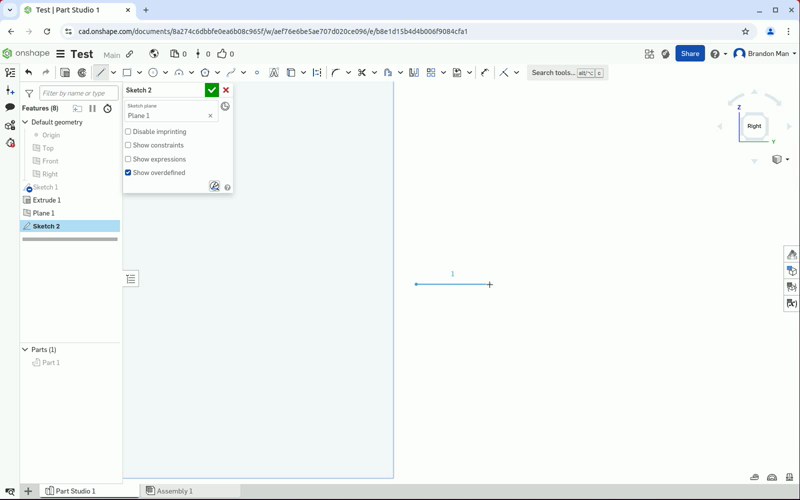
scroll(-6)
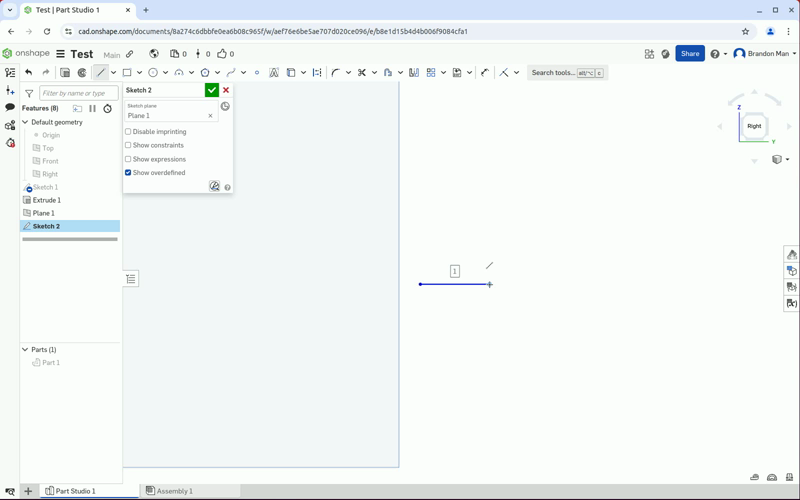
scroll(-6)
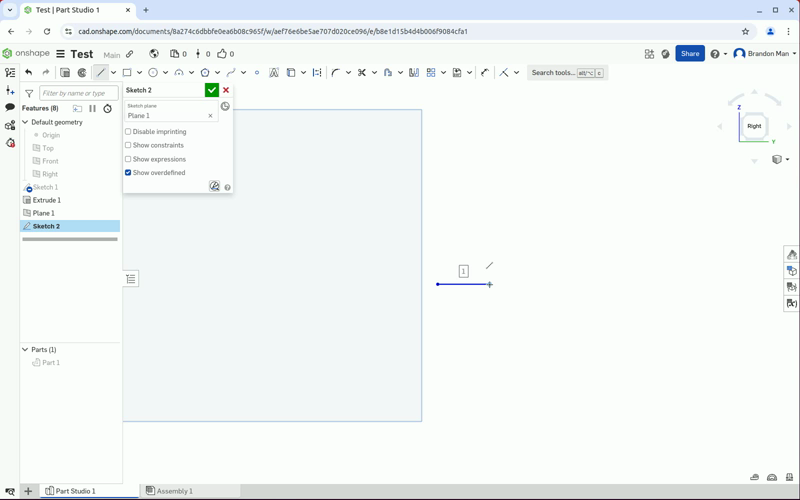
scroll(-6)
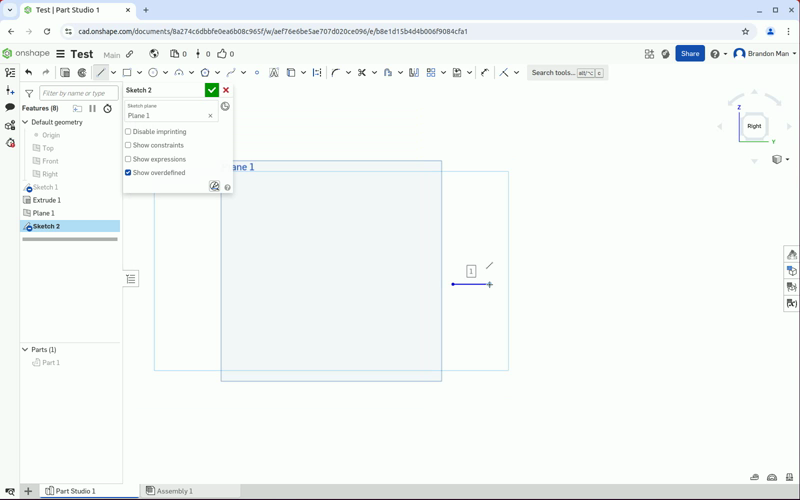
scroll(-6)
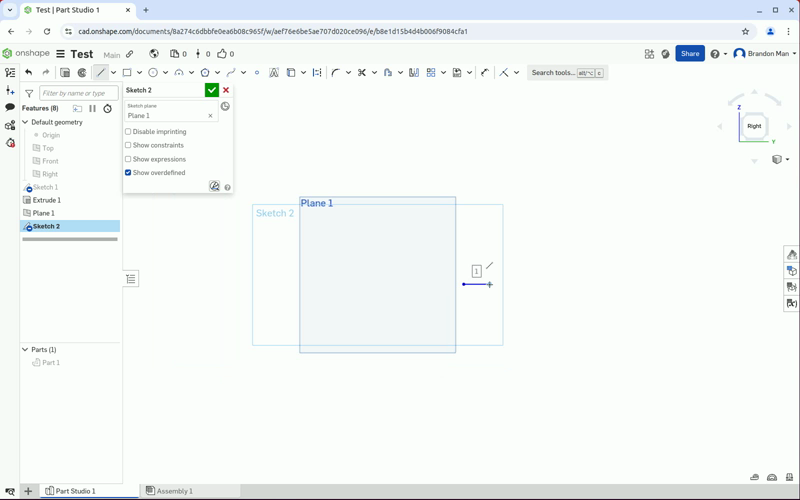
scroll(-6)
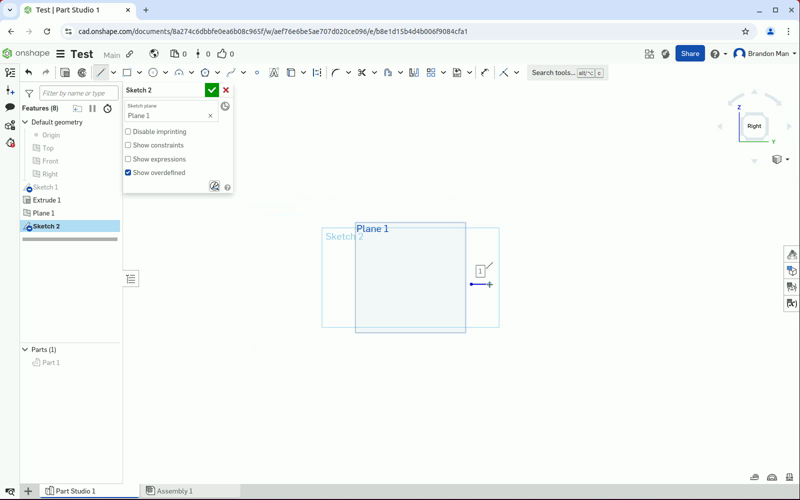
scroll(-6)
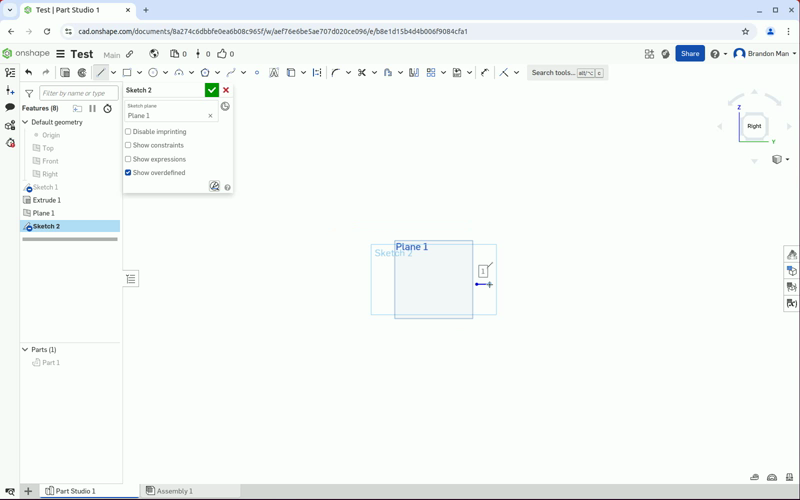
scroll(-6)
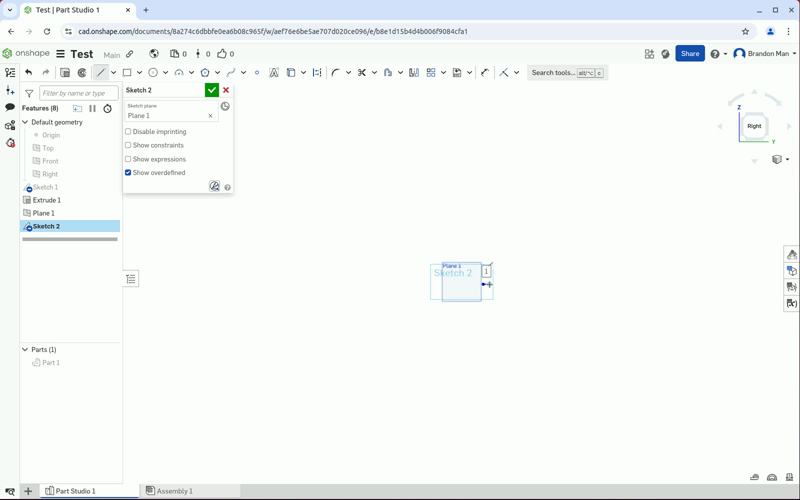
key_up(shift)
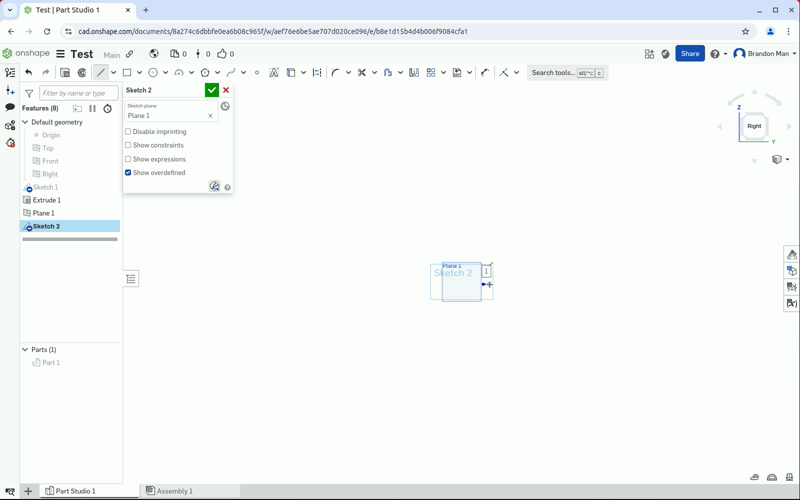
key_down(shift)
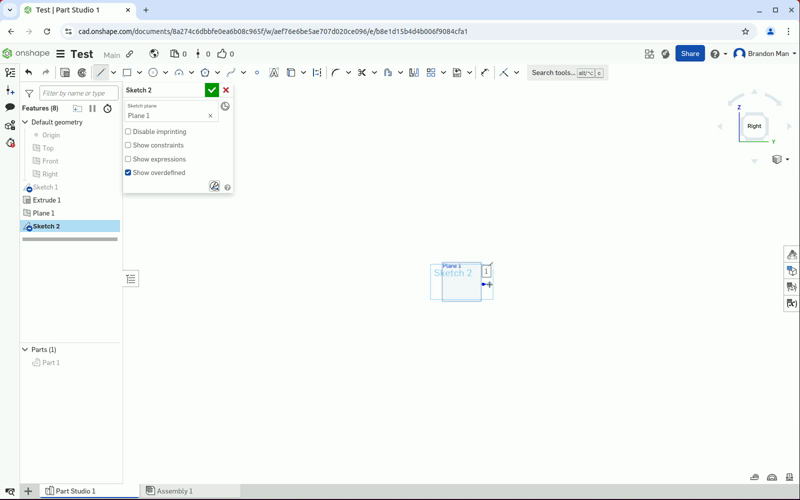
mouse_move(519, 284)
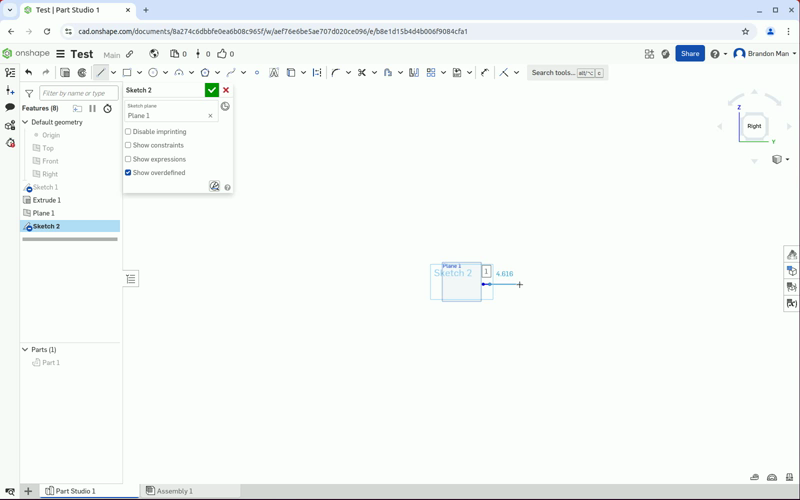
mouse_move(489, 281)
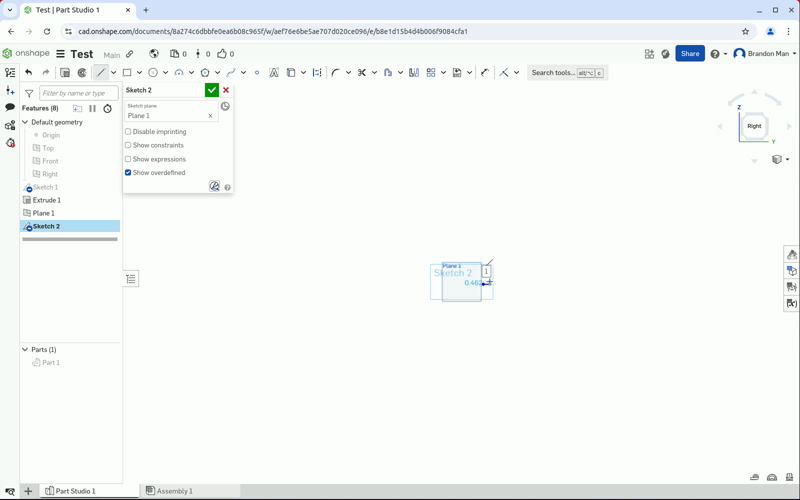
scroll(6)
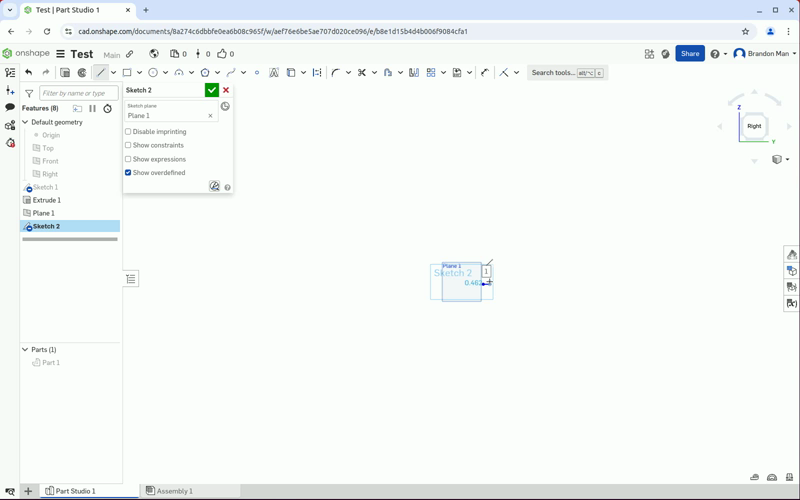
scroll(6)
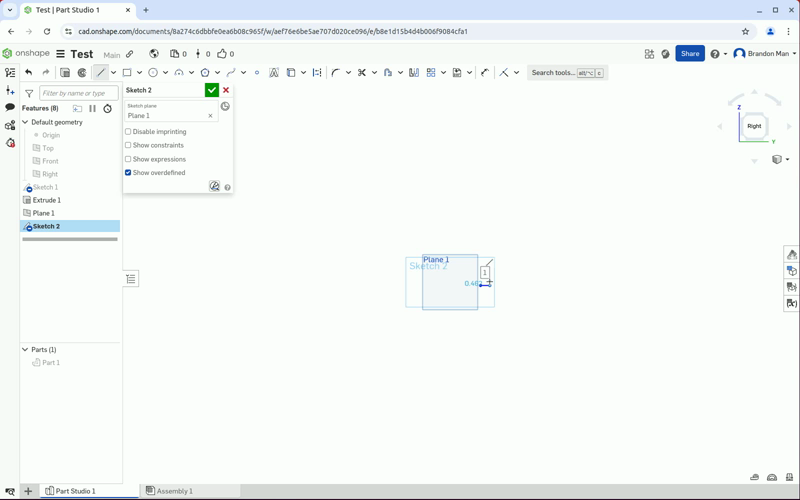
scroll(6)
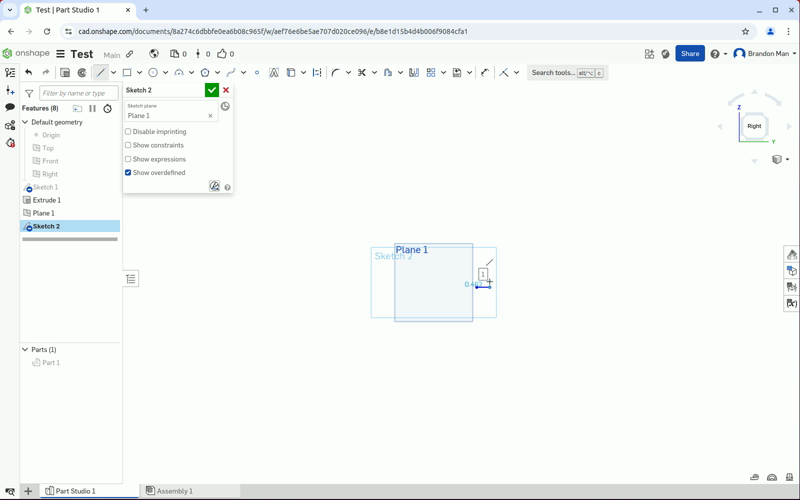
scroll(6)
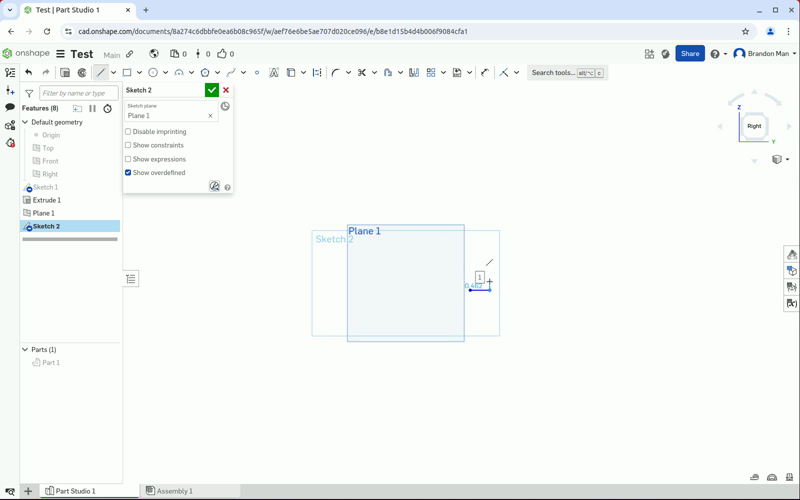
scroll(6)
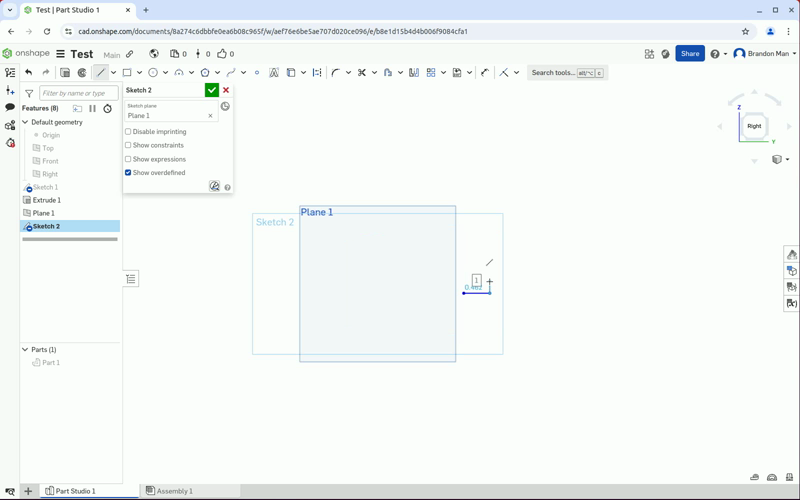
scroll(6)
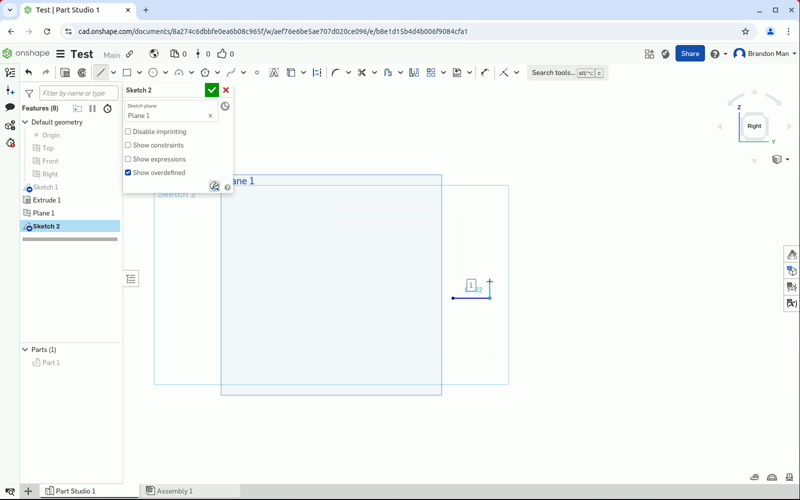
scroll(6)
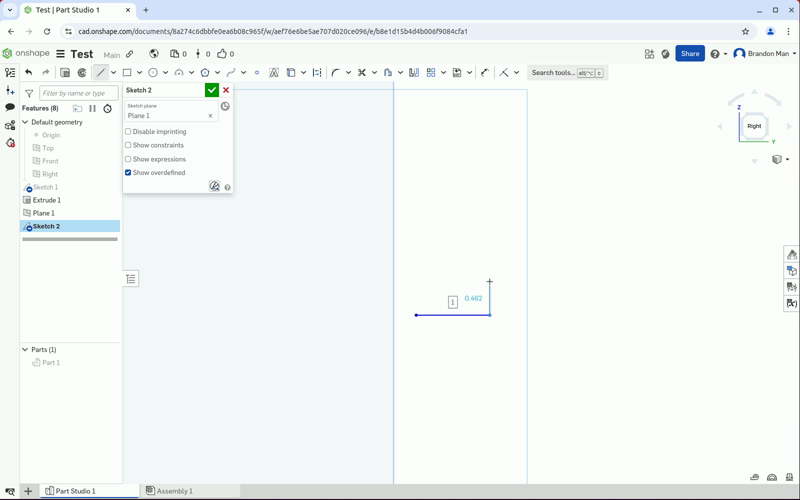
click(489, 281)
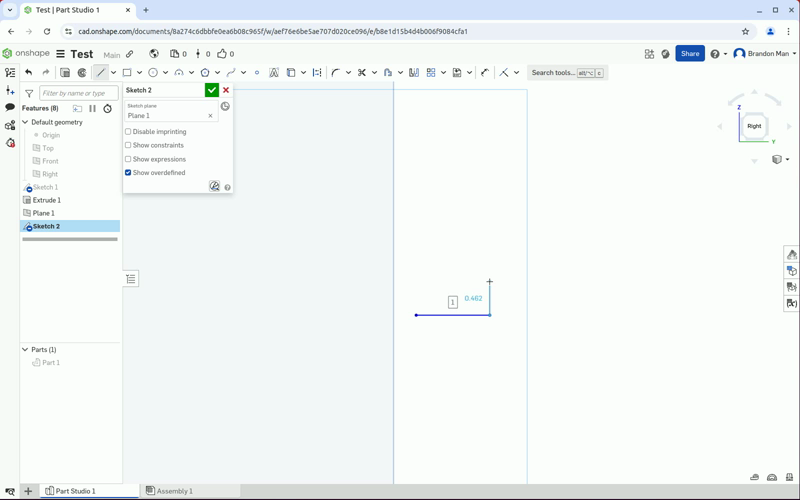
scroll(-6)
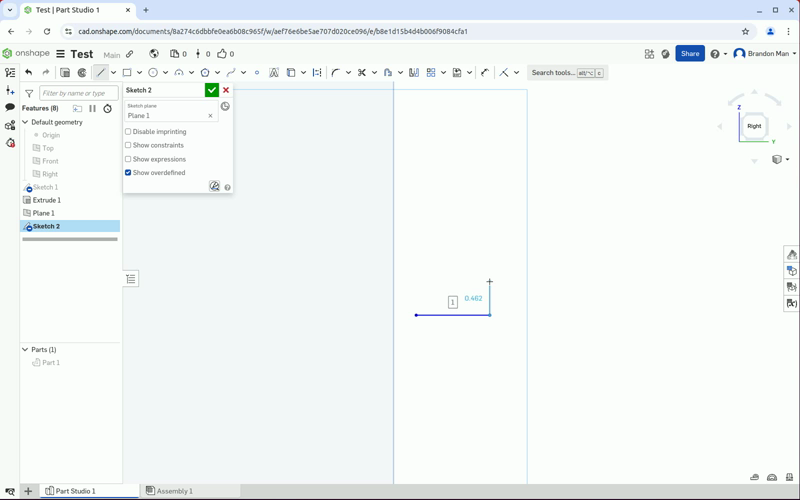
scroll(-6)
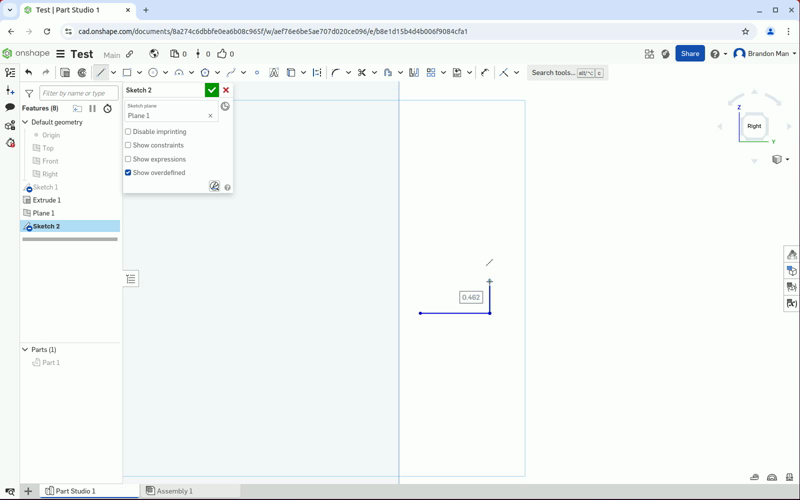
scroll(-6)
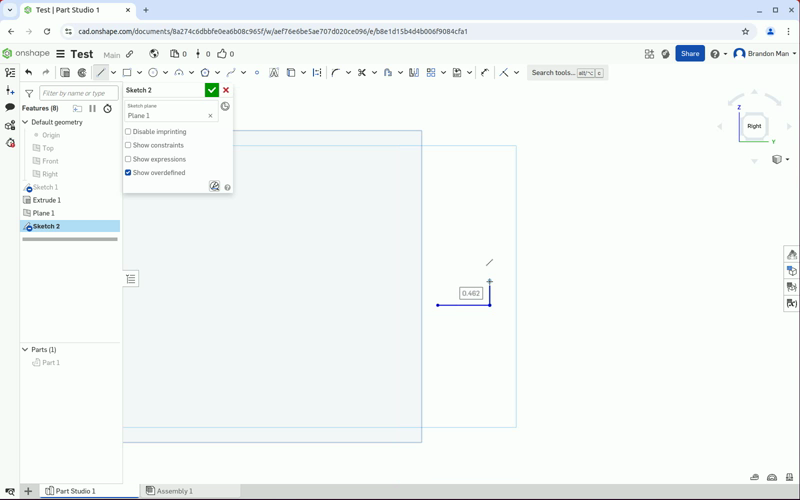
scroll(-6)
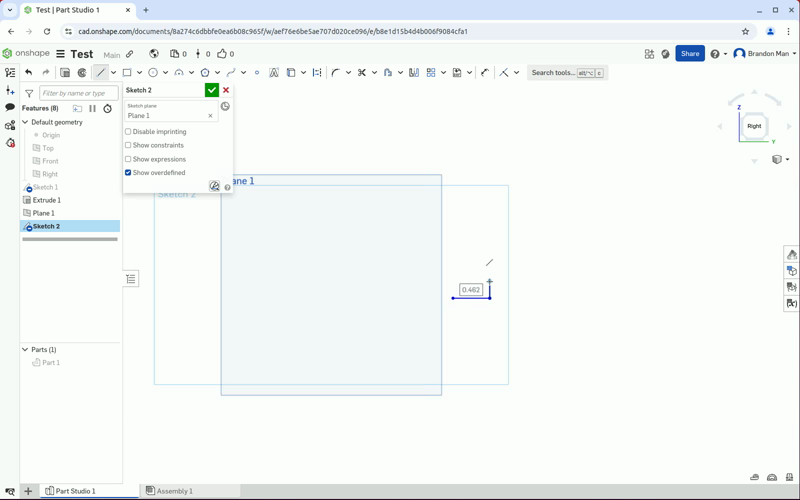
scroll(-6)
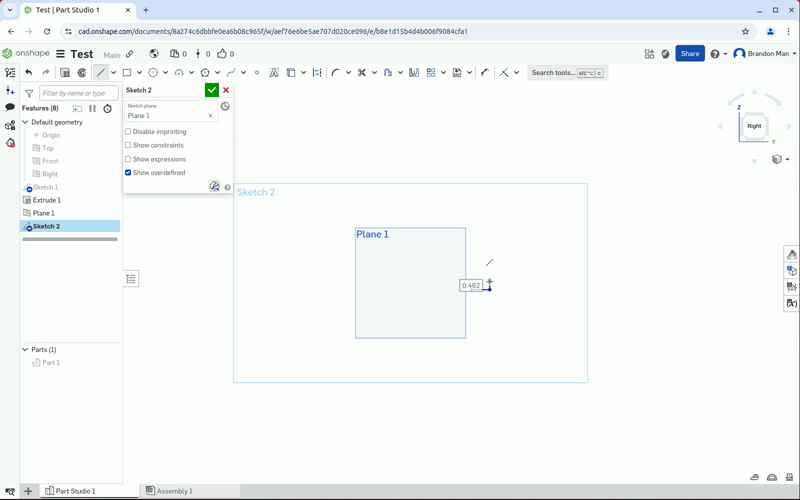
scroll(-6)
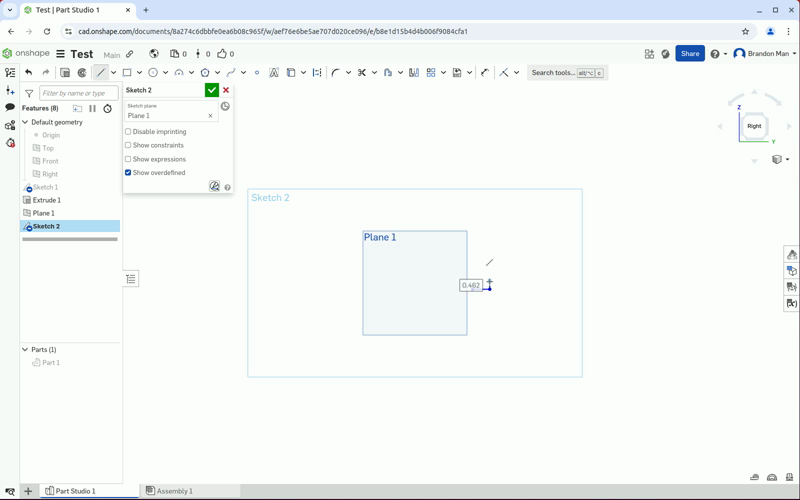
scroll(-6)
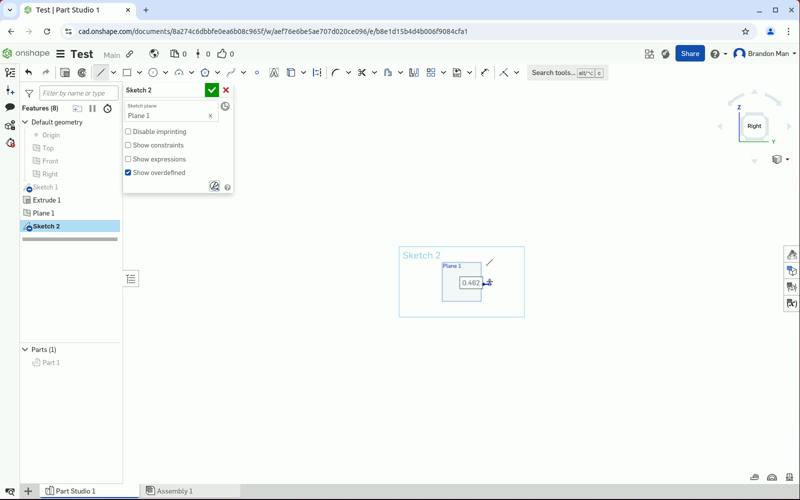
key_up(shift)
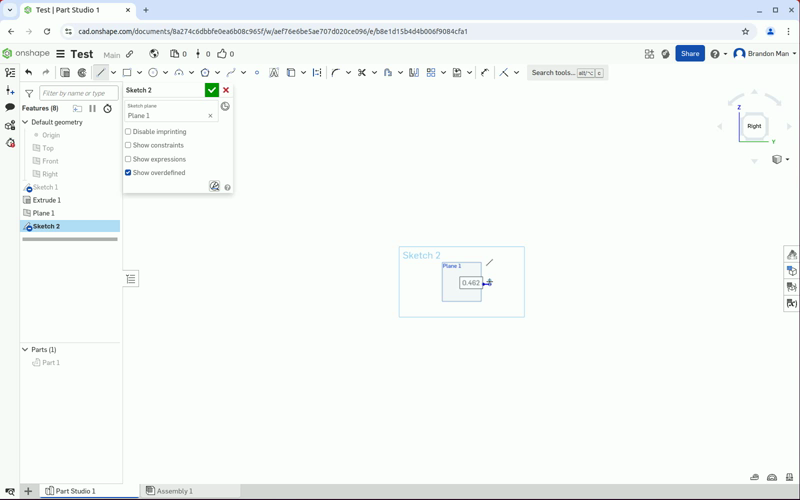
key_down(shift)
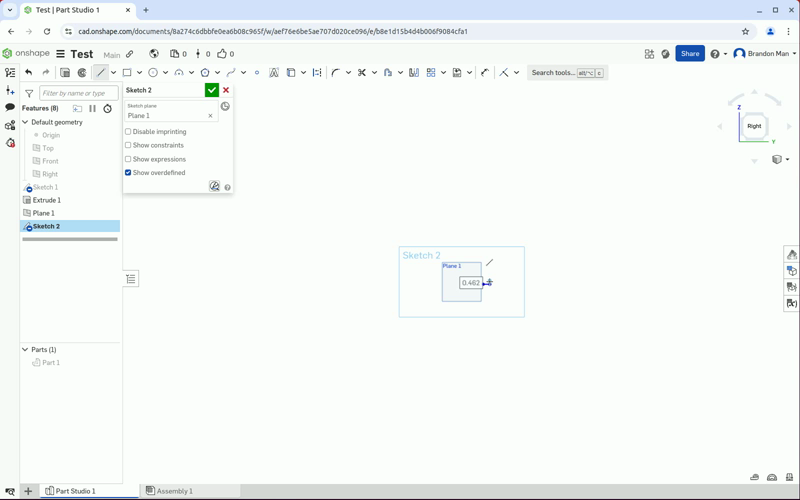
mouse_move(519, 281)
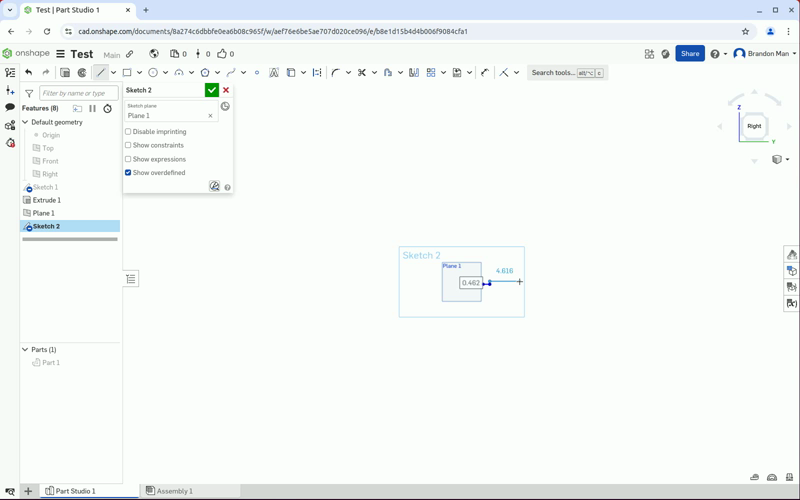
mouse_move(483, 281)
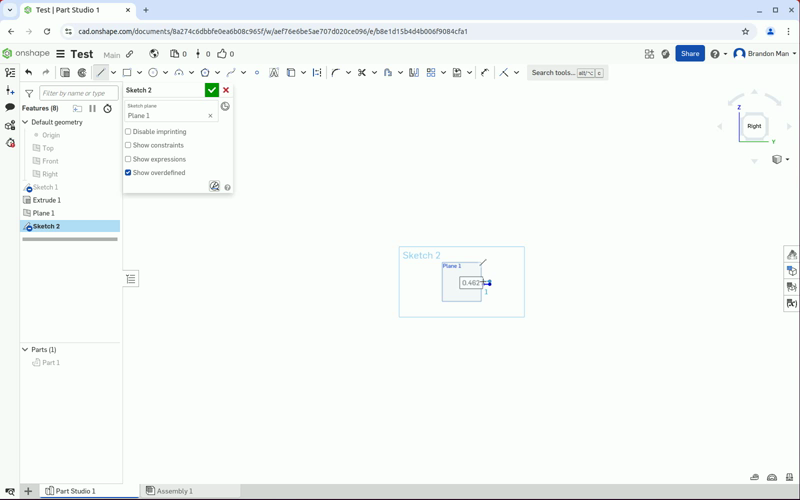
scroll(6)
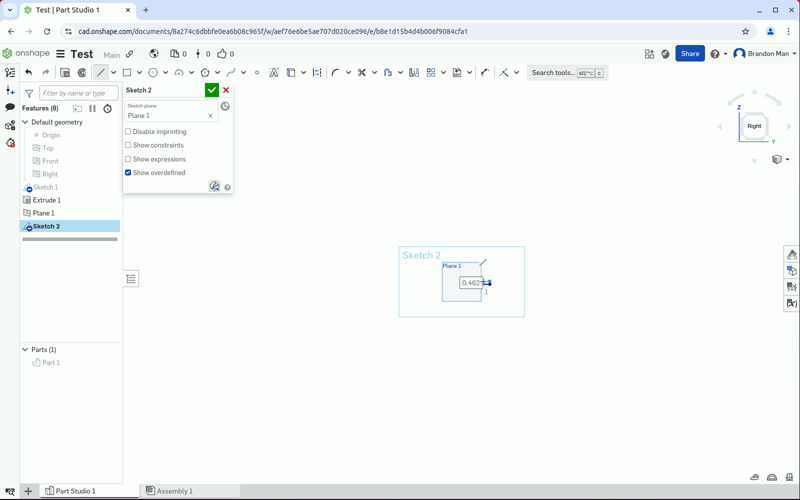
scroll(6)
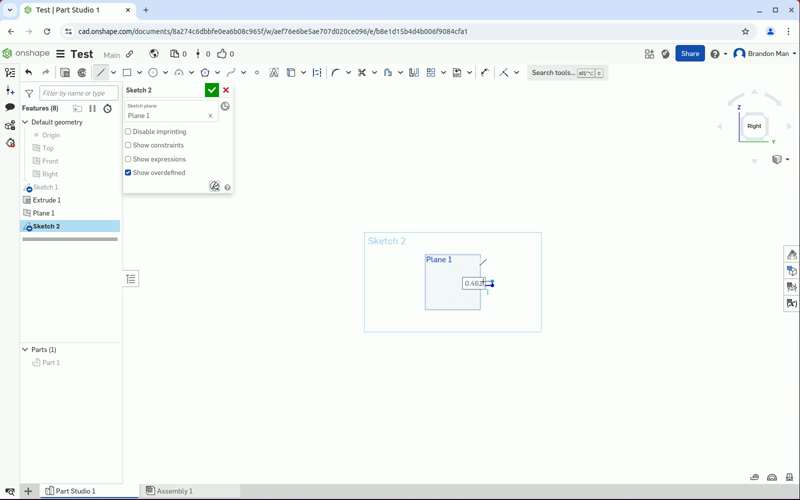
scroll(6)
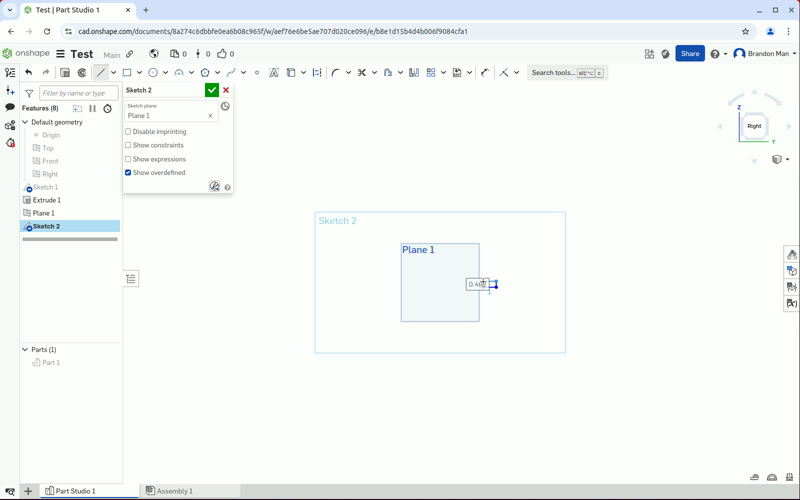
scroll(6)
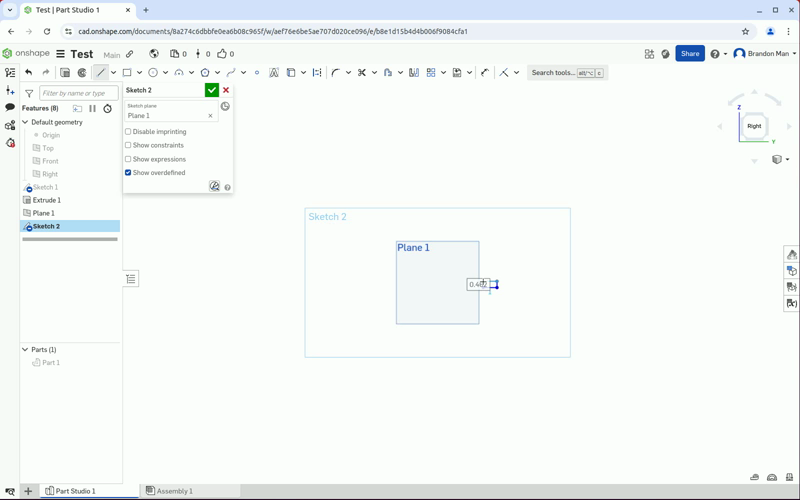
scroll(6)
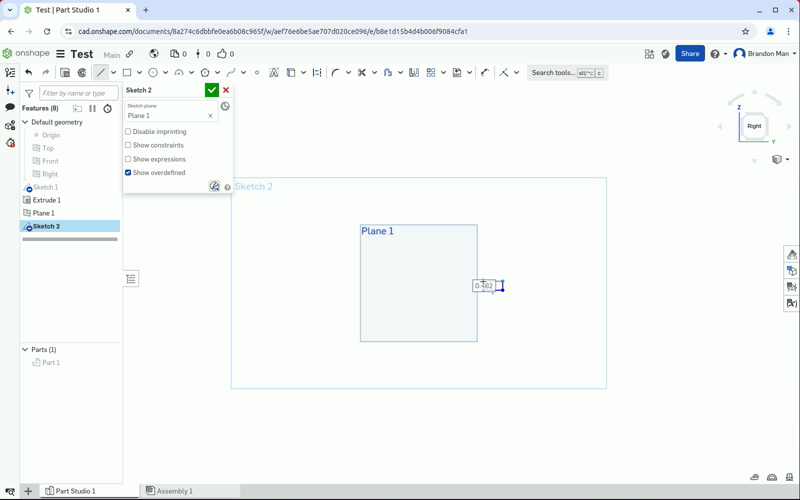
scroll(6)
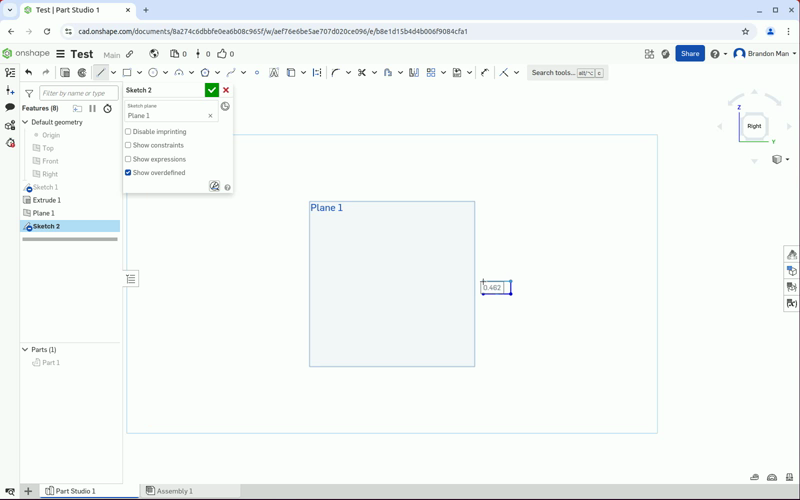
scroll(6)
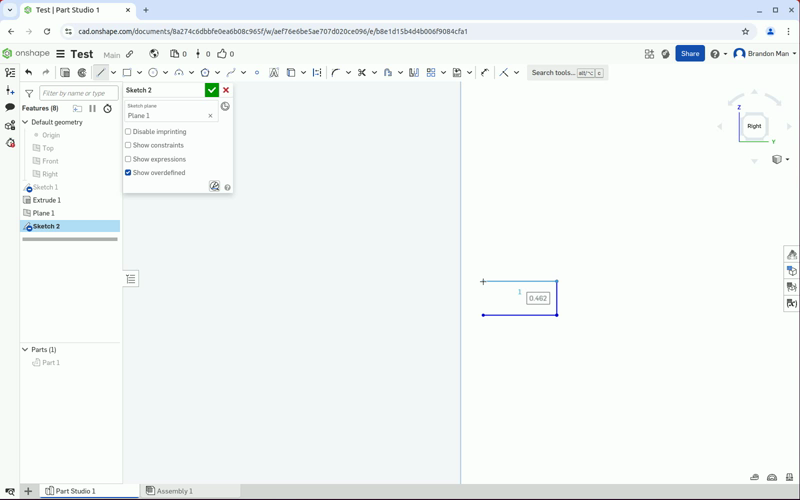
click(483, 281)
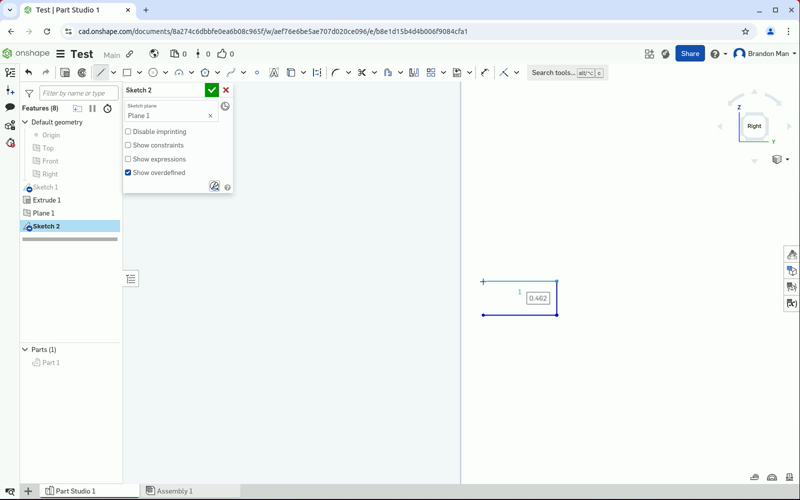
scroll(-6)
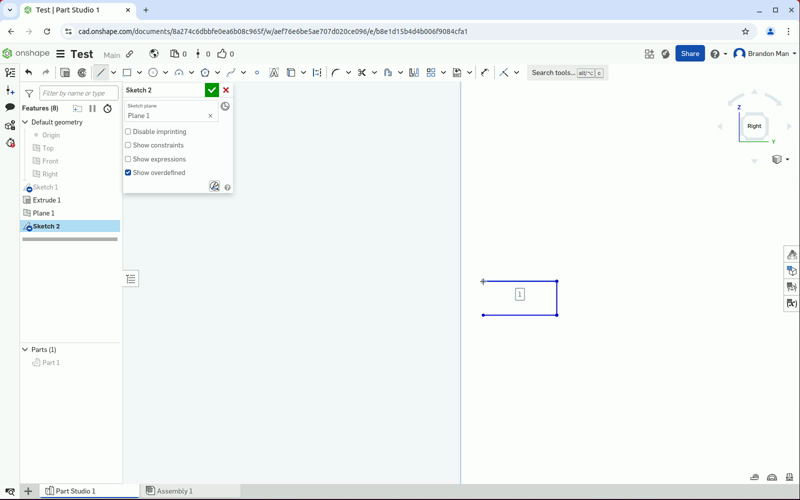
scroll(-6)
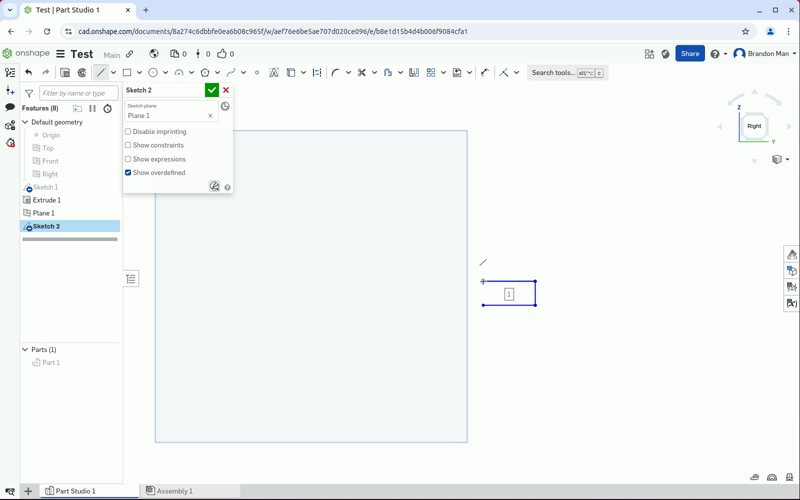
scroll(-6)
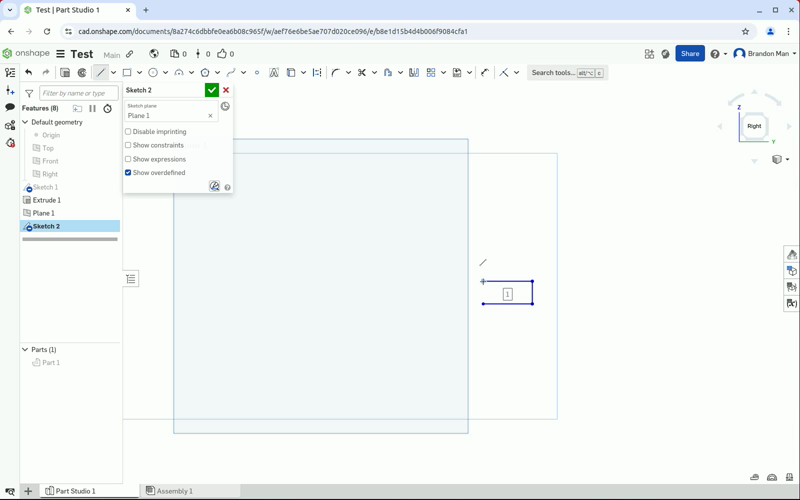
scroll(-6)
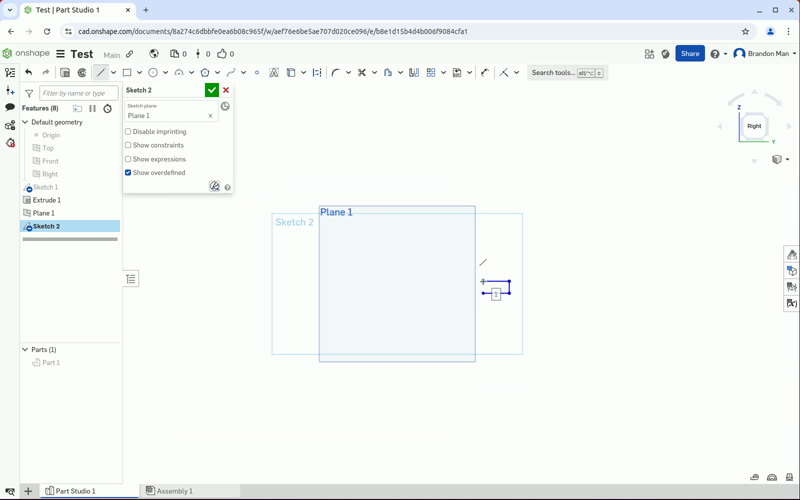
scroll(-6)
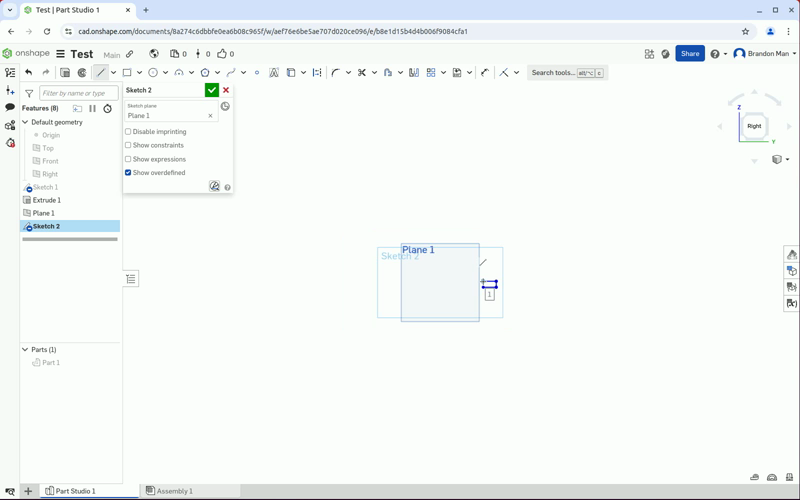
scroll(-6)
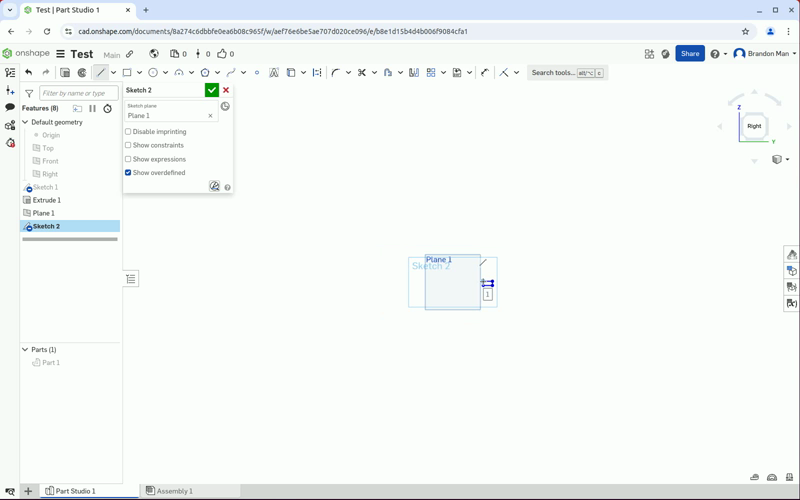
scroll(-6)
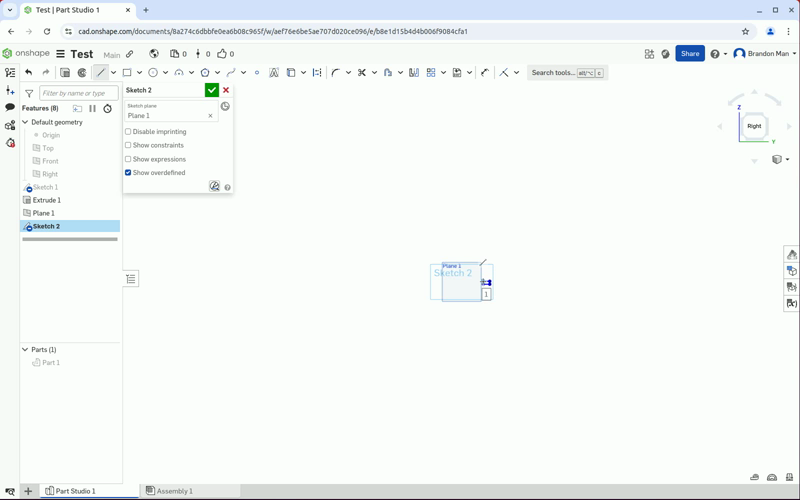
key_up(shift)
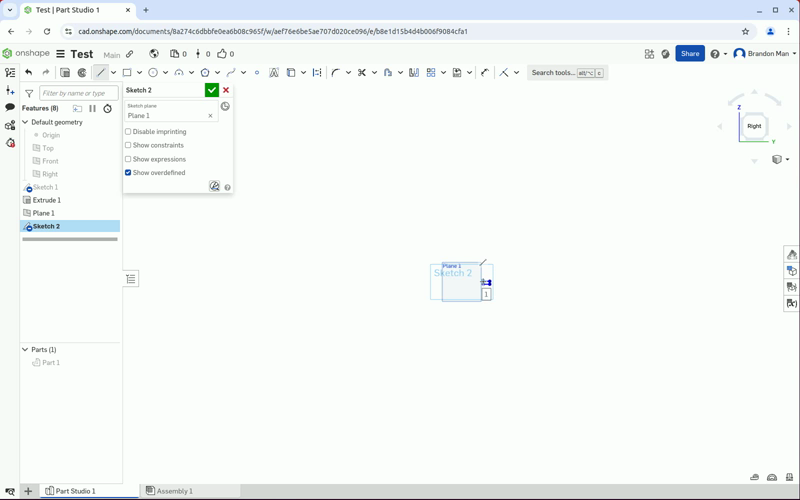
mouse_move(513, 281)
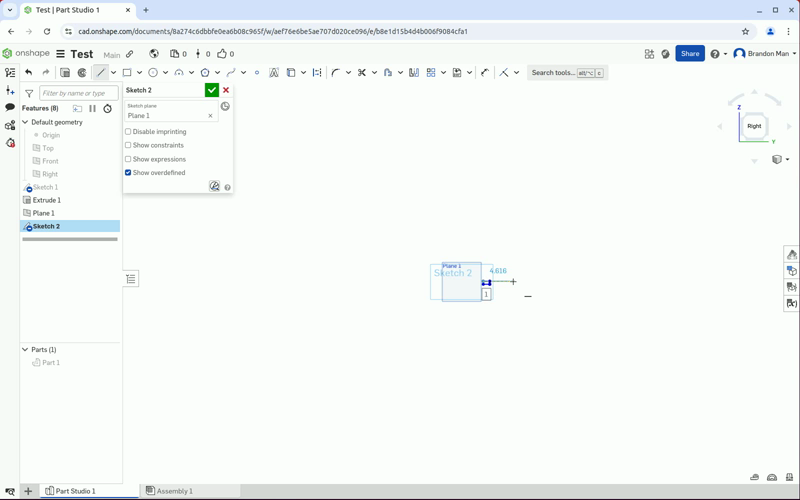
key_down(shift)
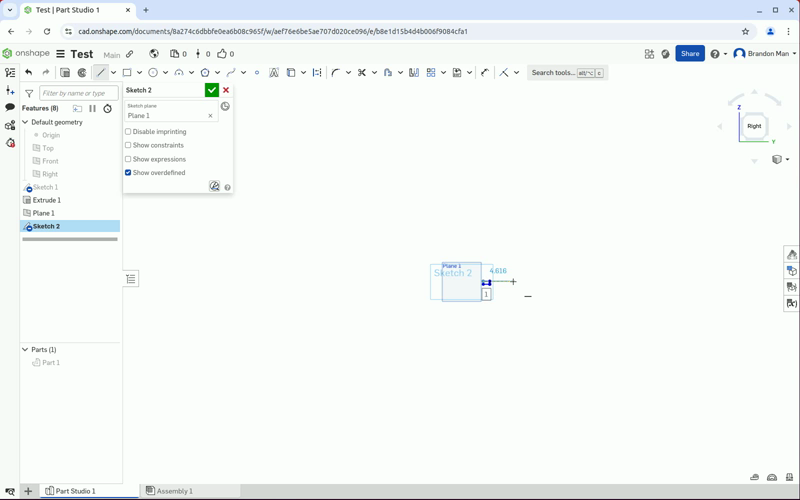
mouse_move(483, 284)
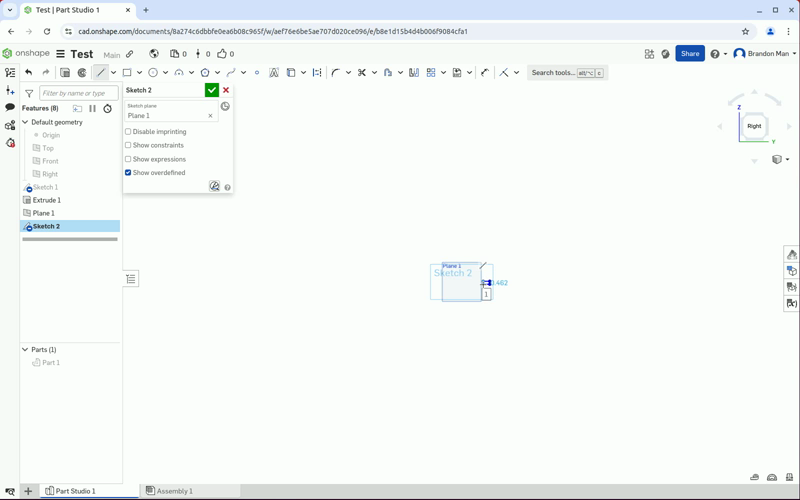
scroll(6)
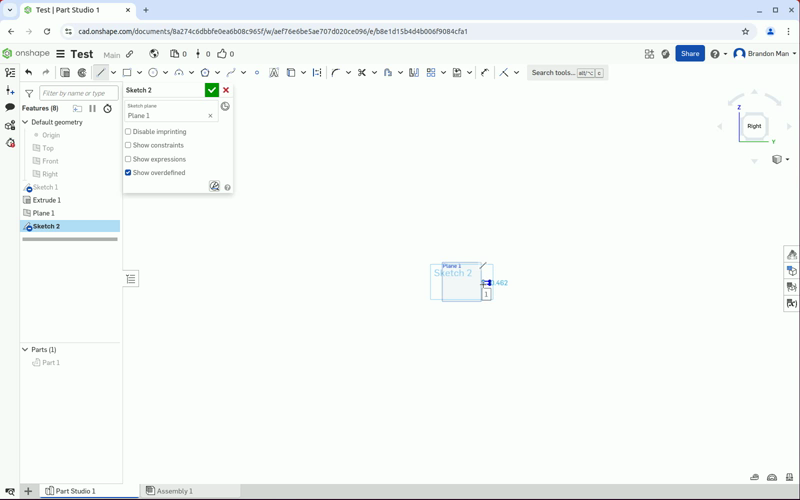
scroll(6)
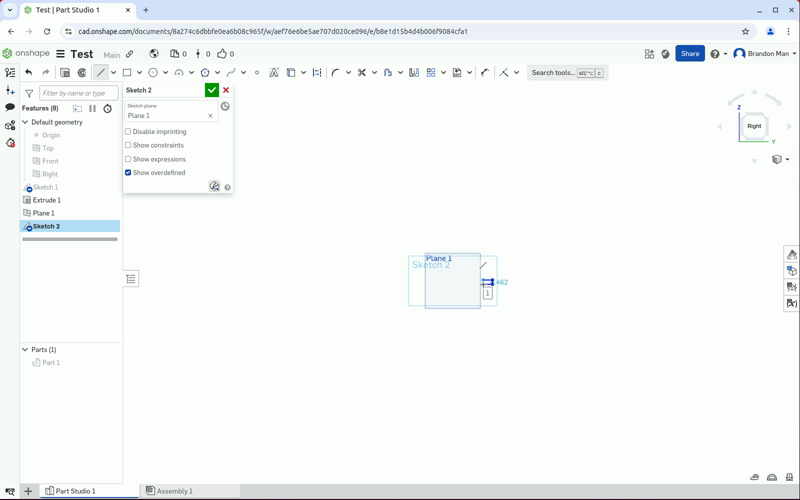
scroll(6)
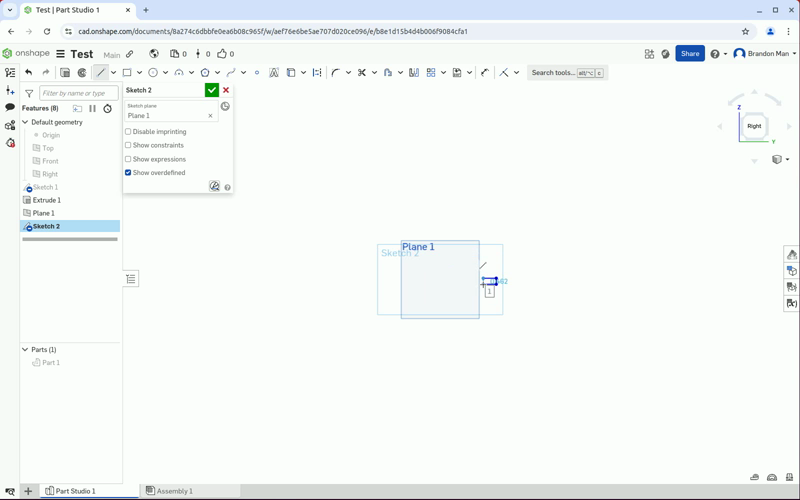
scroll(6)
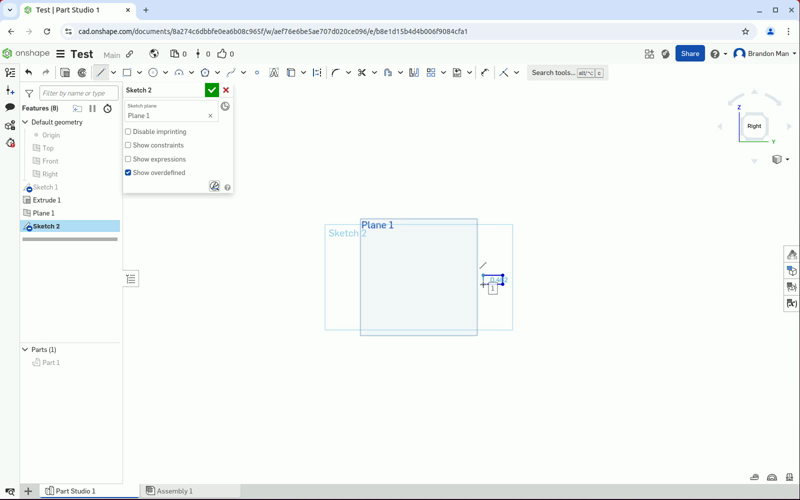
scroll(6)
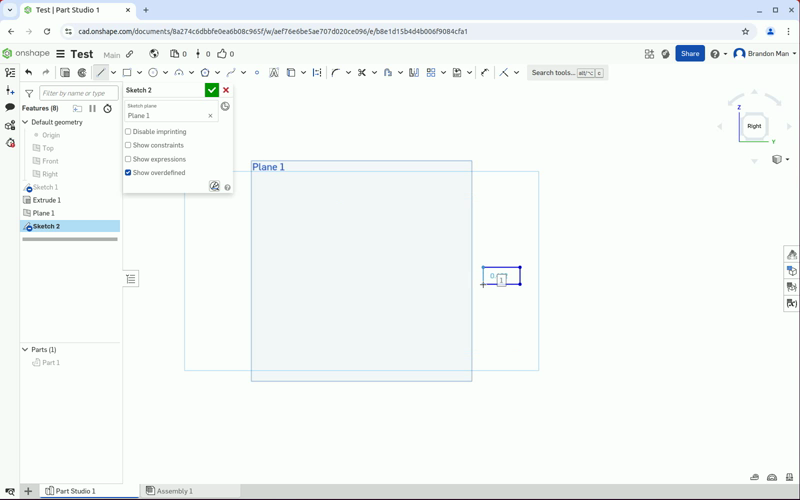
scroll(6)
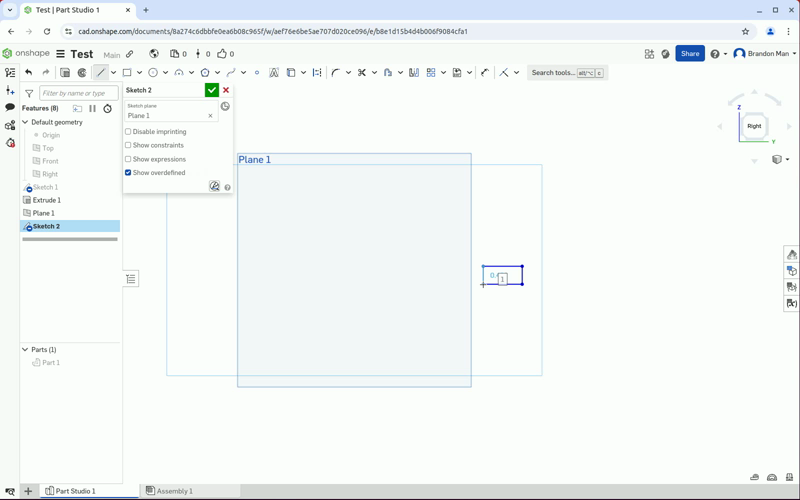
scroll(6)
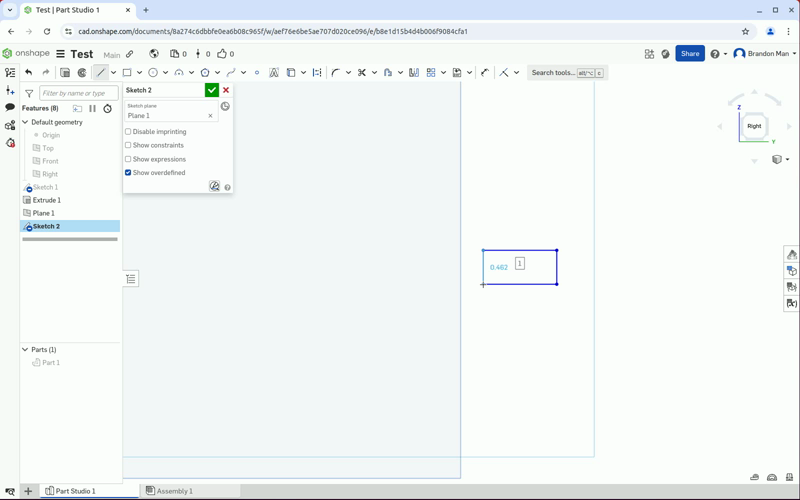
key_up(shift)
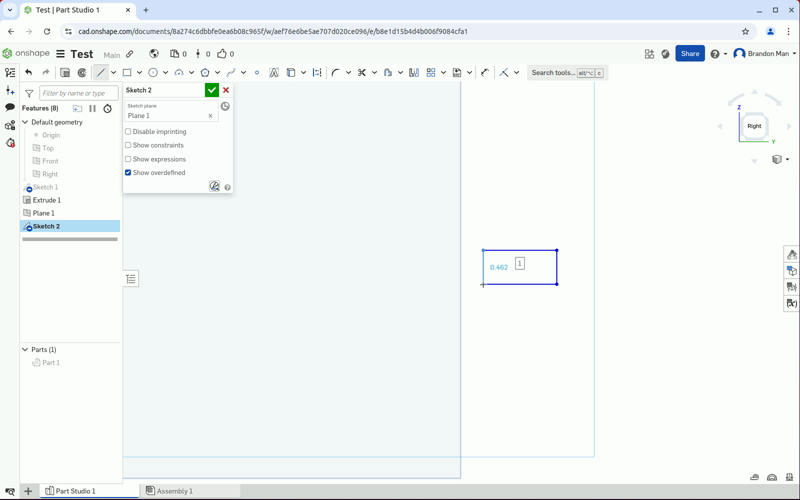
click(483, 284)
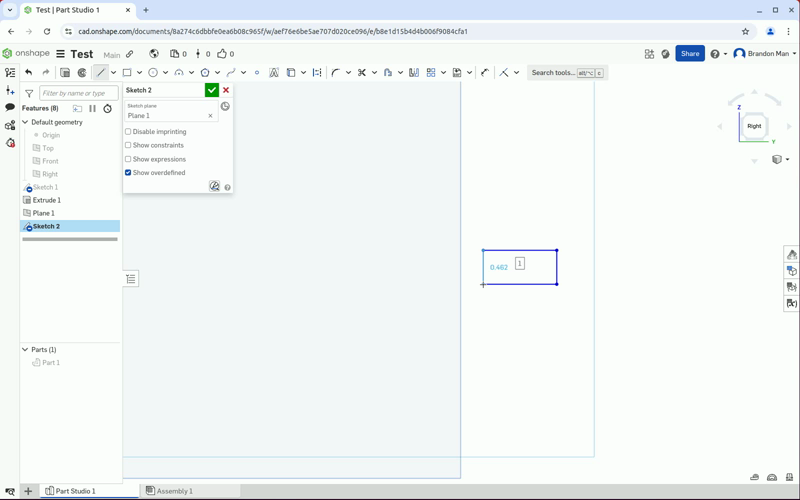
scroll(-6)
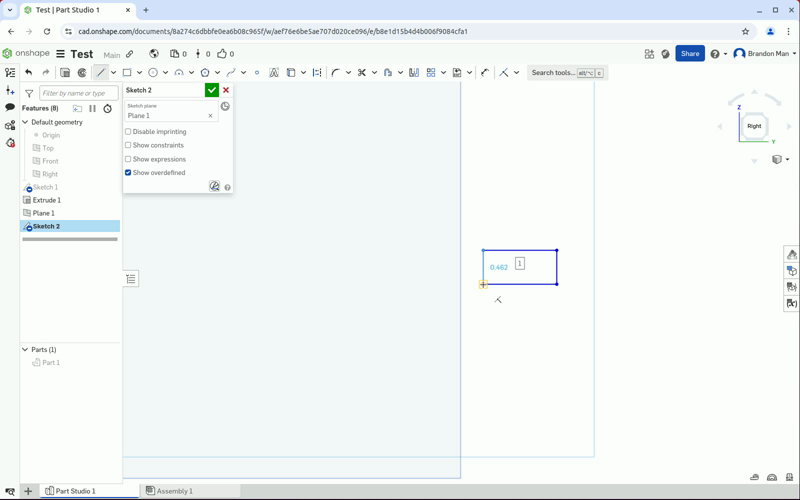
scroll(-6)
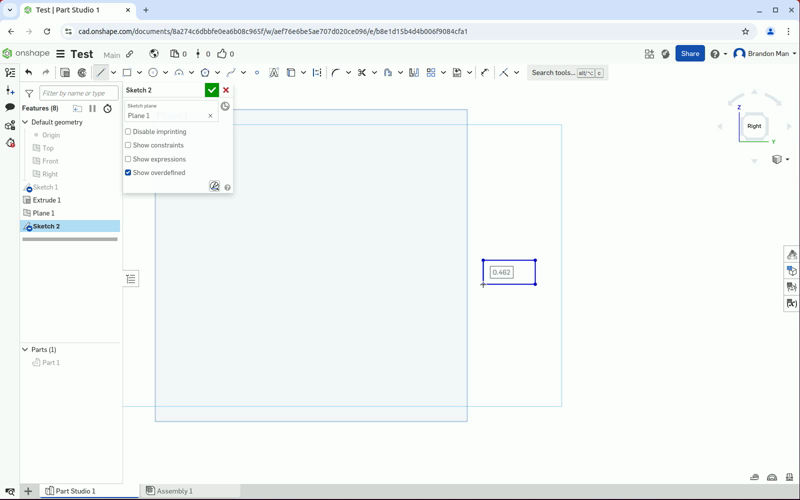
scroll(-6)
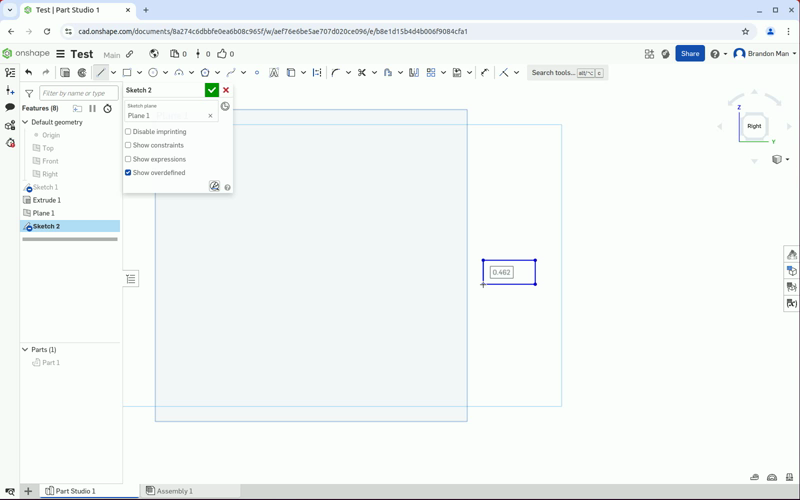
scroll(-6)
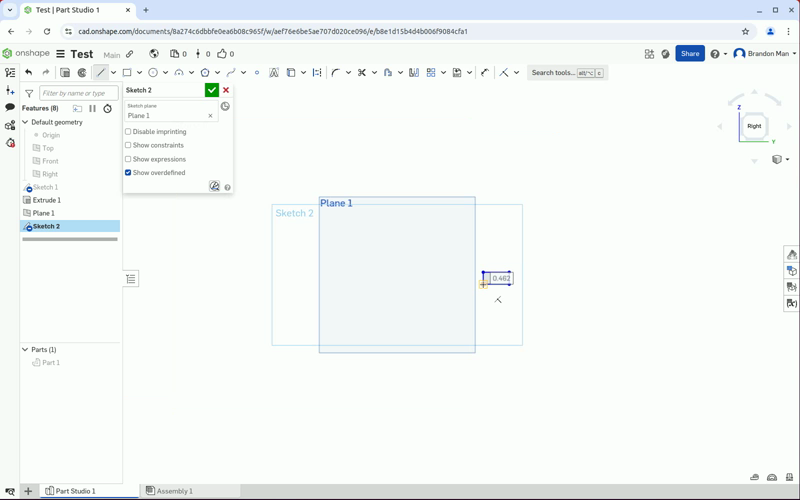
scroll(-6)
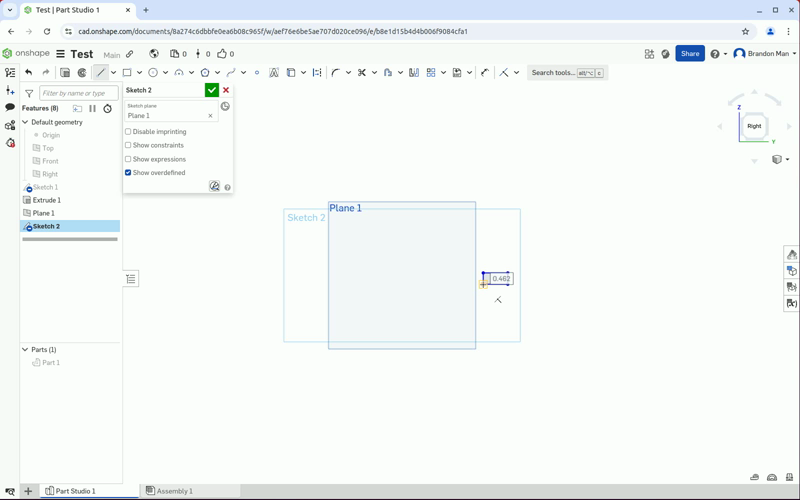
scroll(-6)
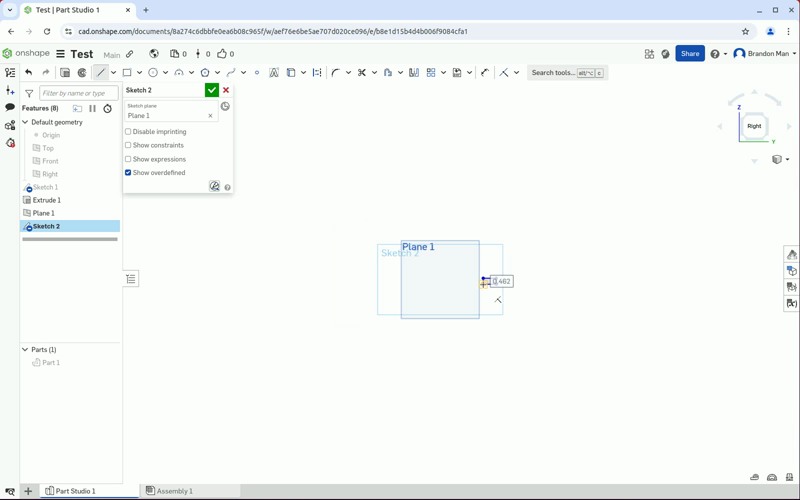
scroll(-6)
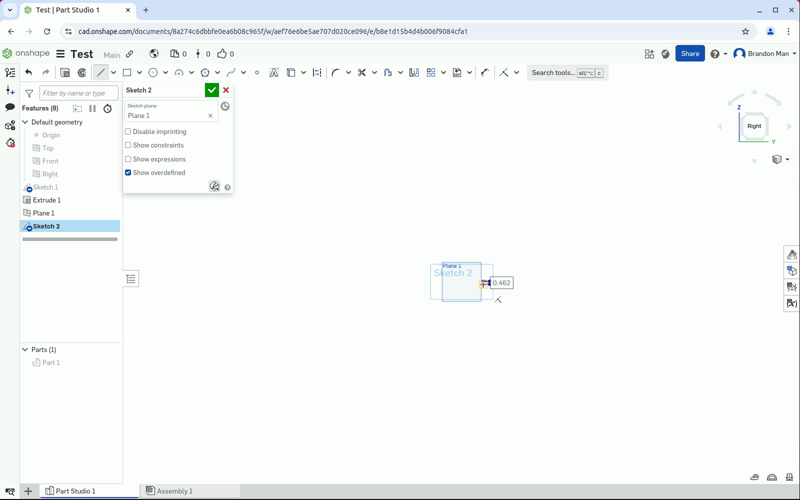
key(esc)
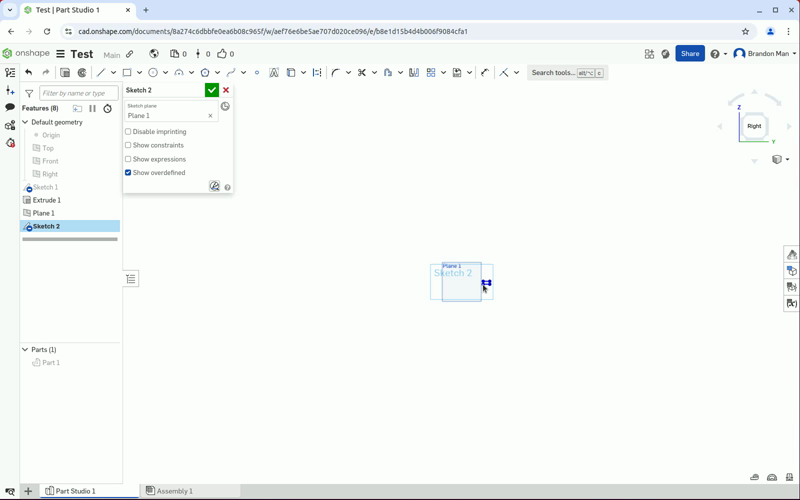
mouse_move(484, 282)
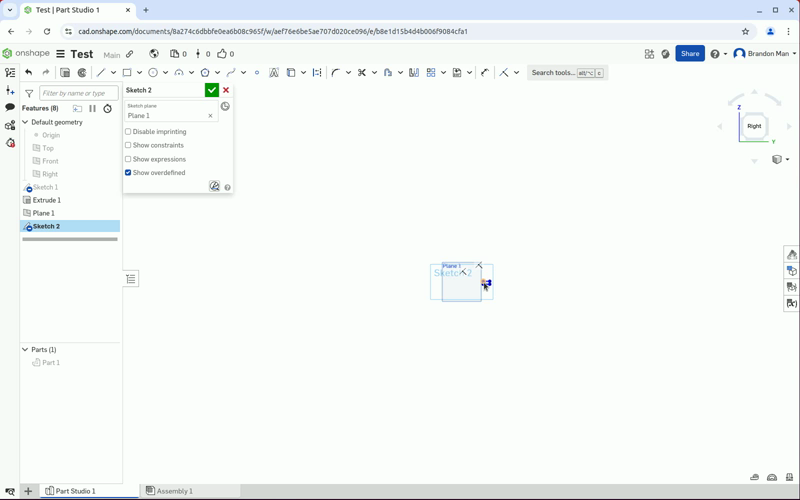
scroll(6)
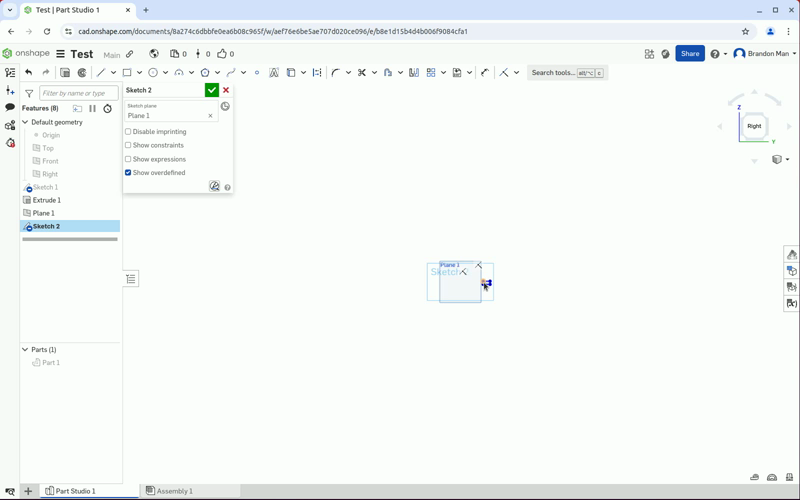
scroll(6)
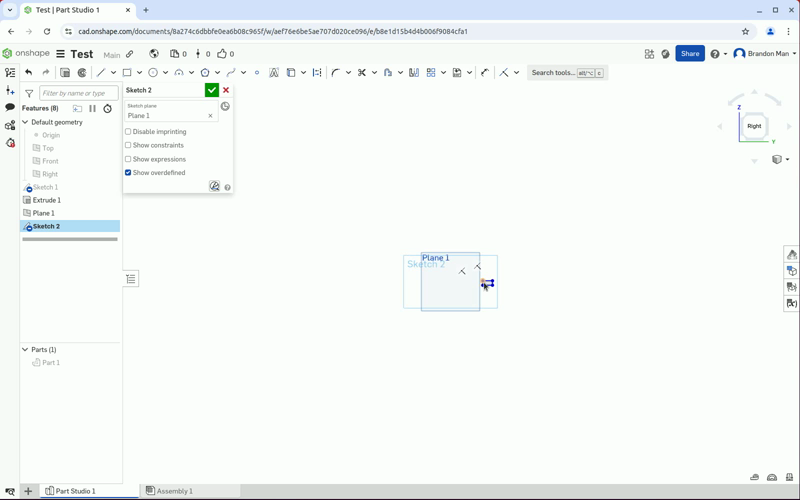
scroll(6)
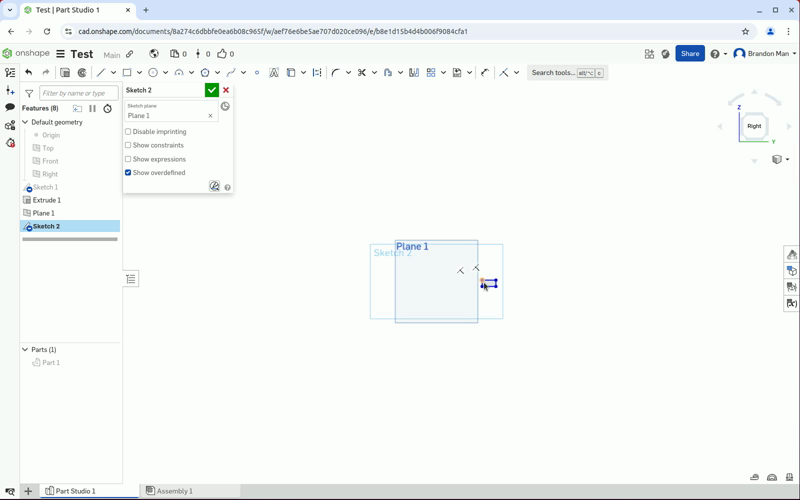
scroll(6)
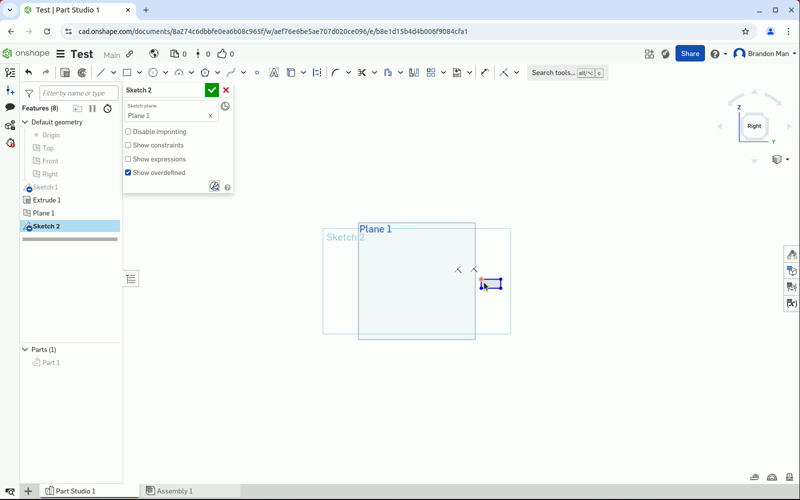
scroll(6)
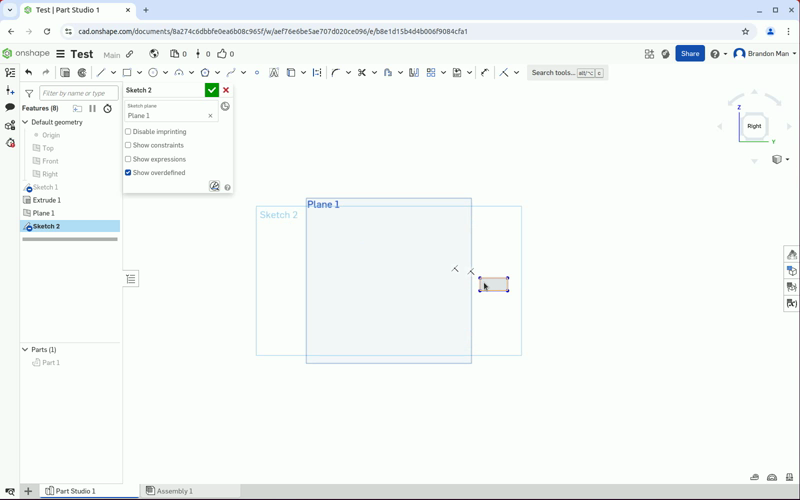
scroll(6)
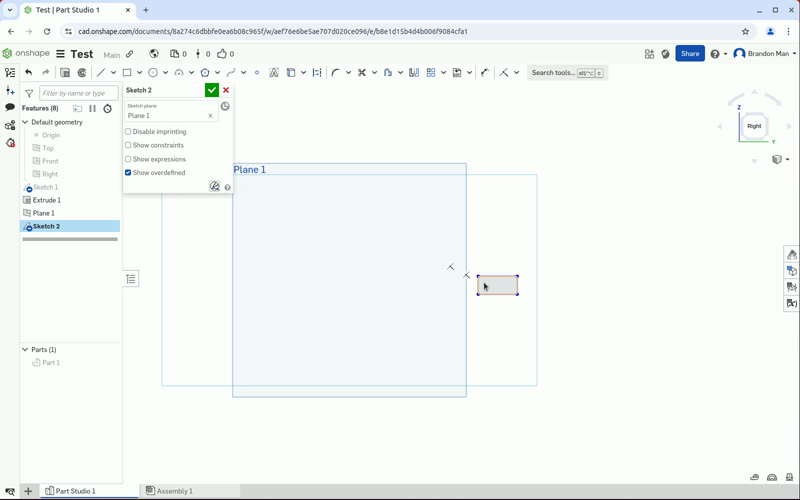
scroll(6)
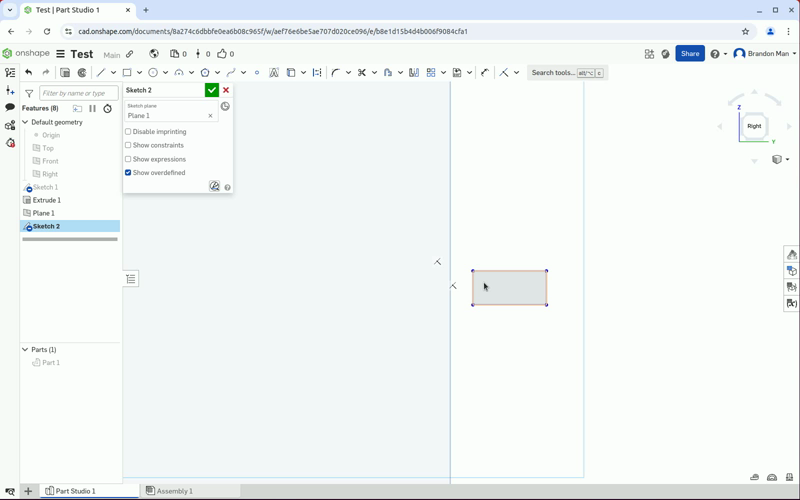
click(484, 282)
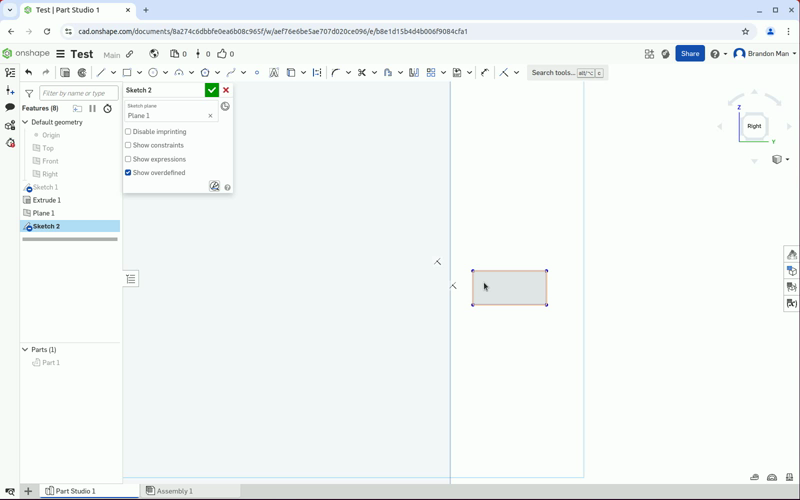
scroll(-6)
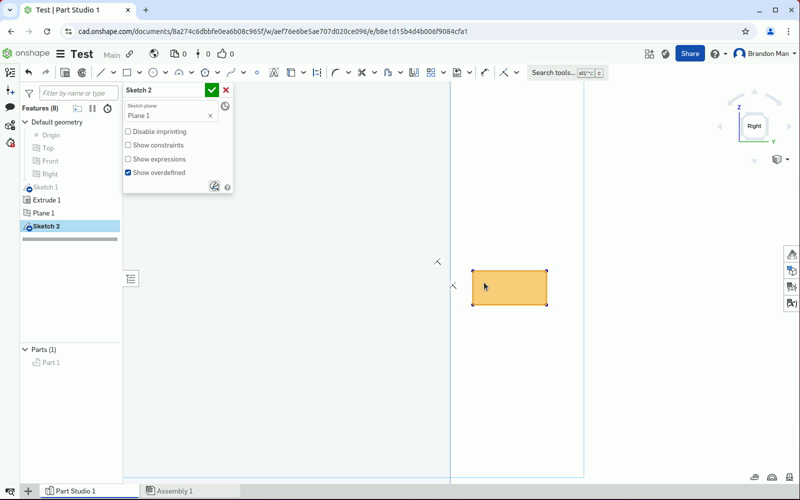
scroll(-6)
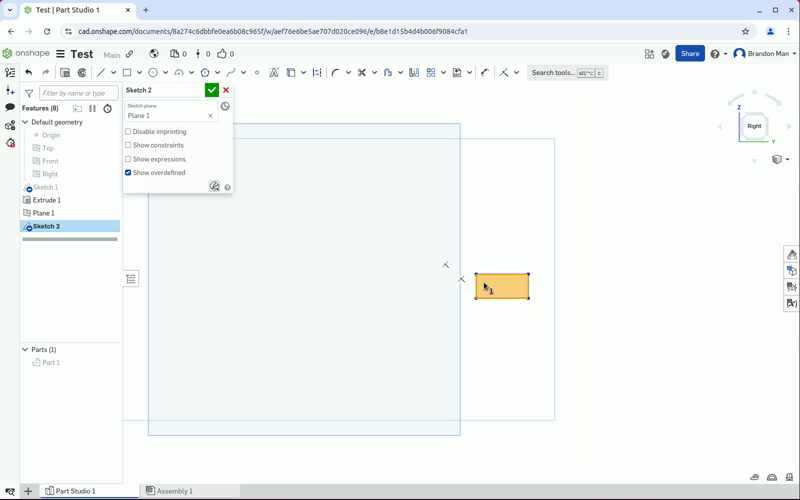
scroll(-6)
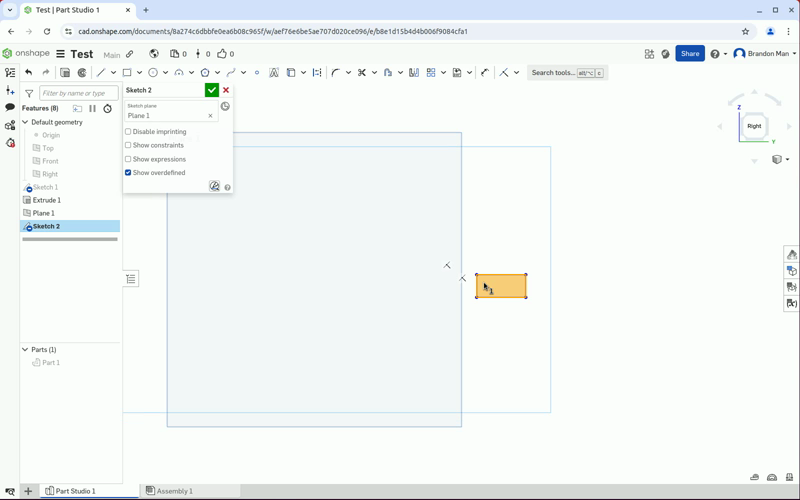
scroll(-6)
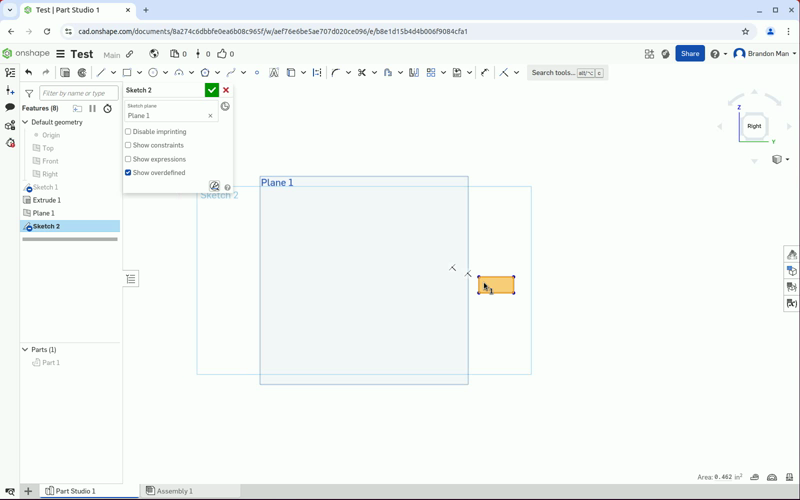
scroll(-6)
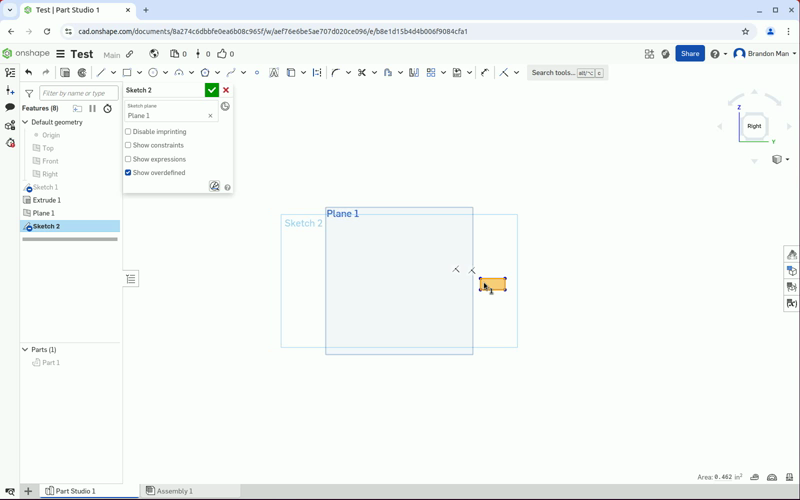
scroll(-6)
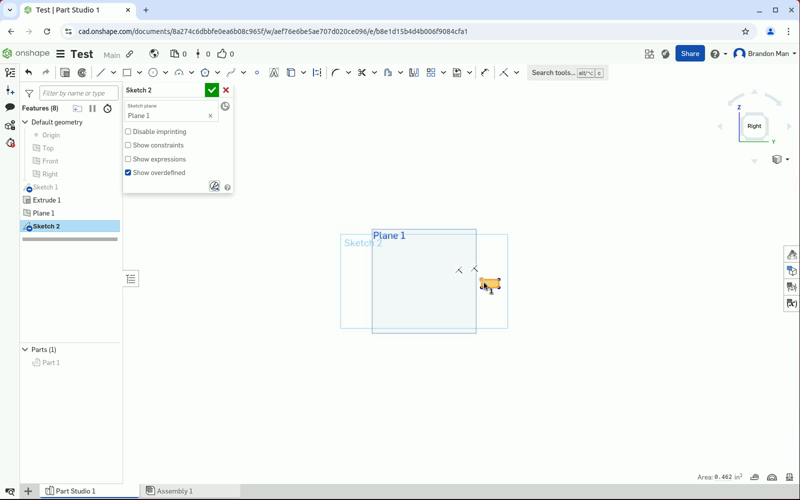
scroll(-6)
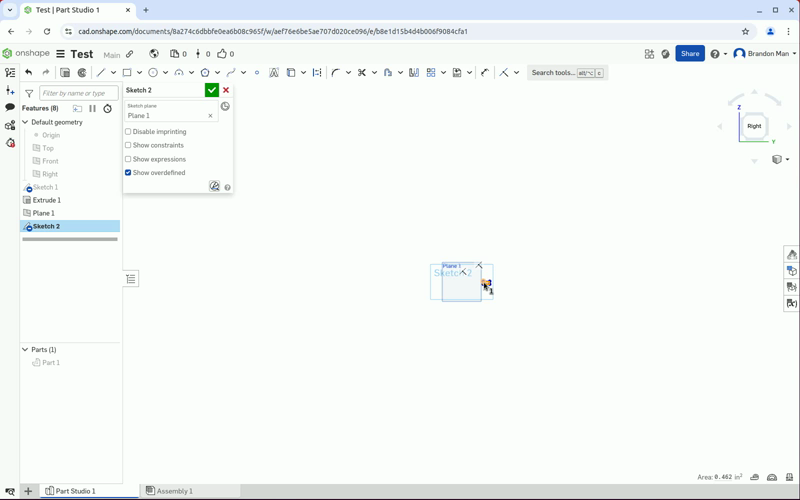
mouse_move(73, 352)
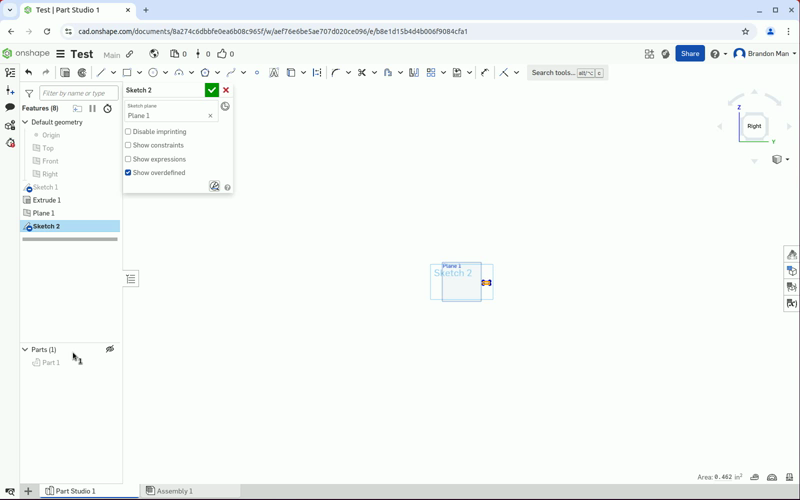
key(shift+y)
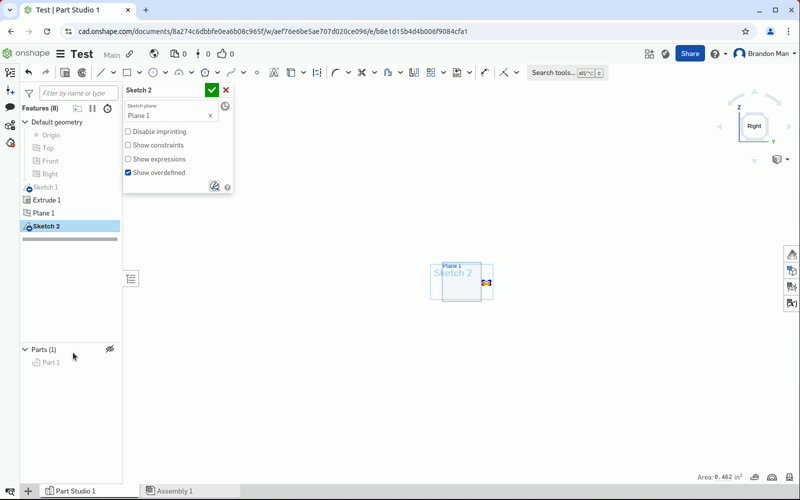
key(shift+e)
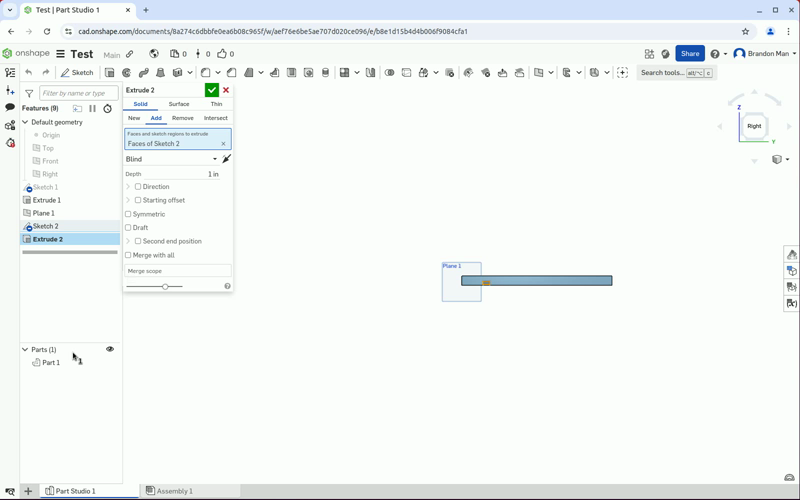
mouse_move(143, 106)
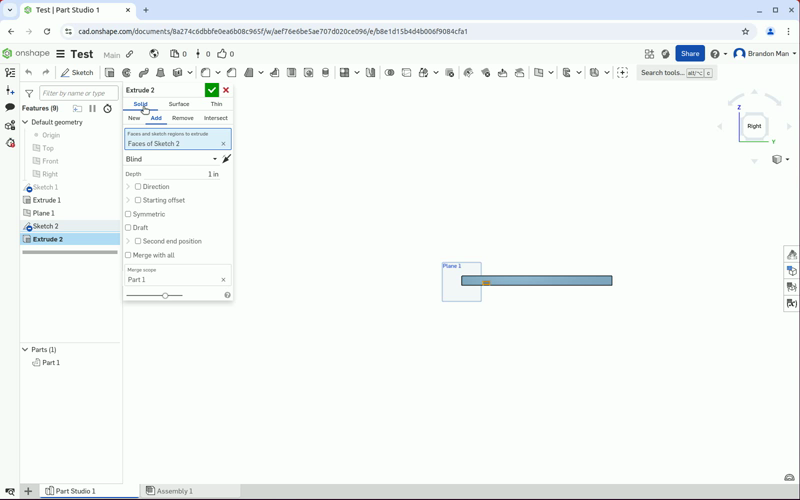
click(143, 106)
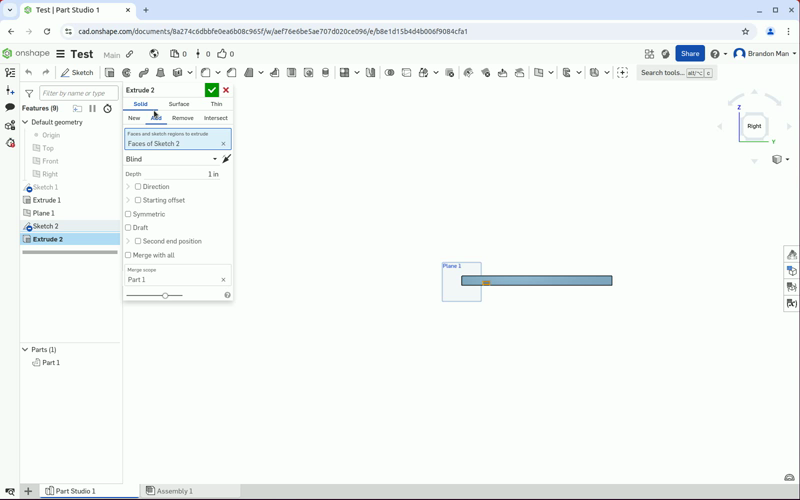
mouse_move(186, 120)
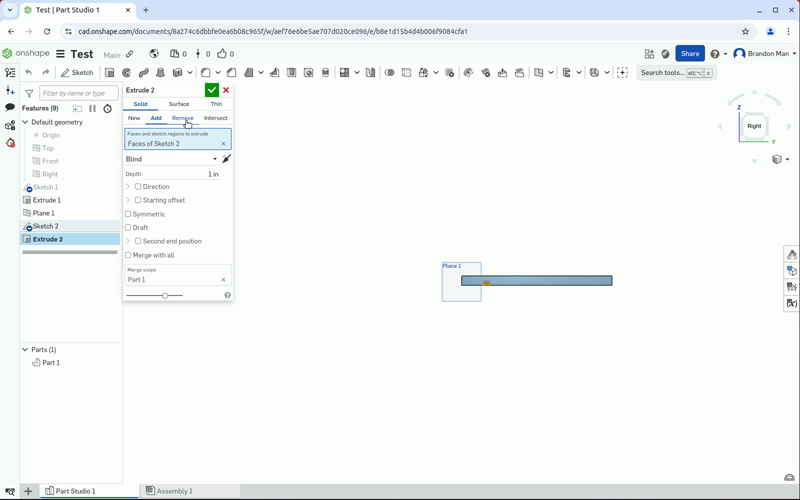
click(186, 120)
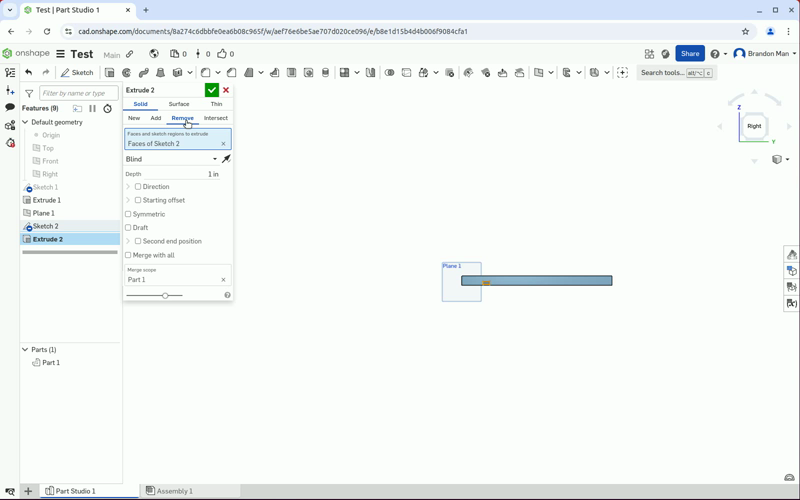
key(tab, 4)
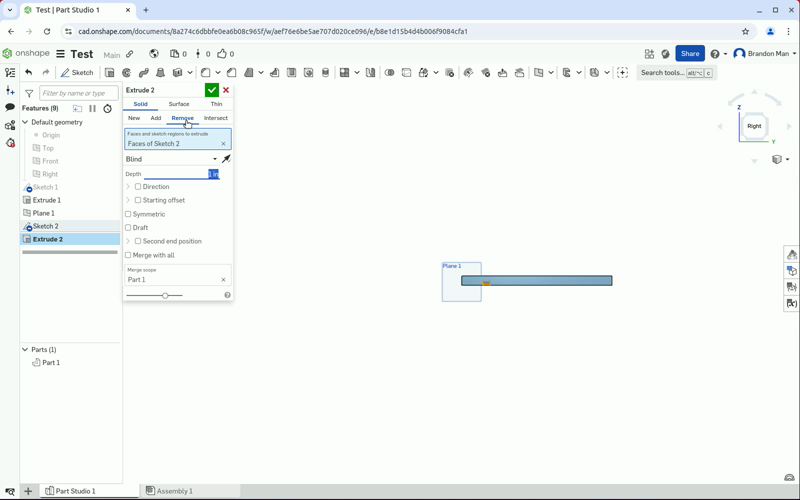
text(0.241)
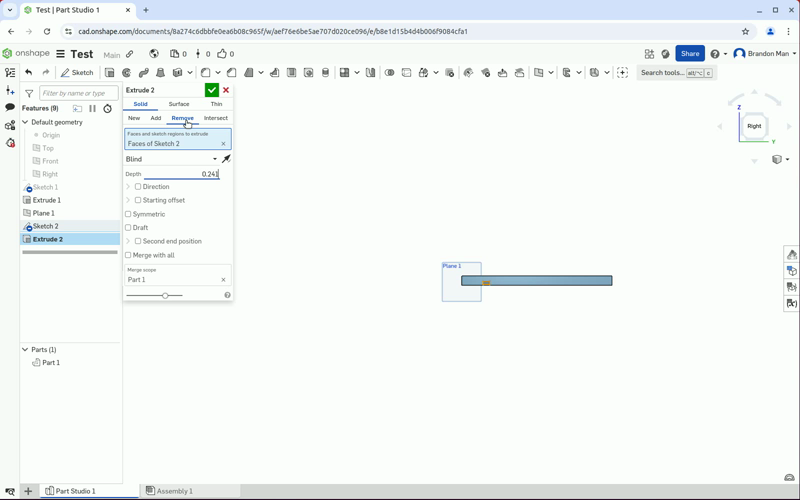
key(tab, 6)
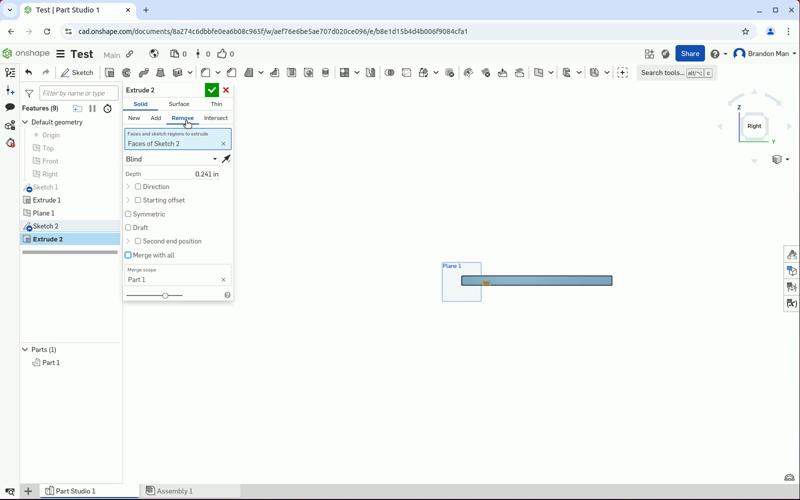
key(space)
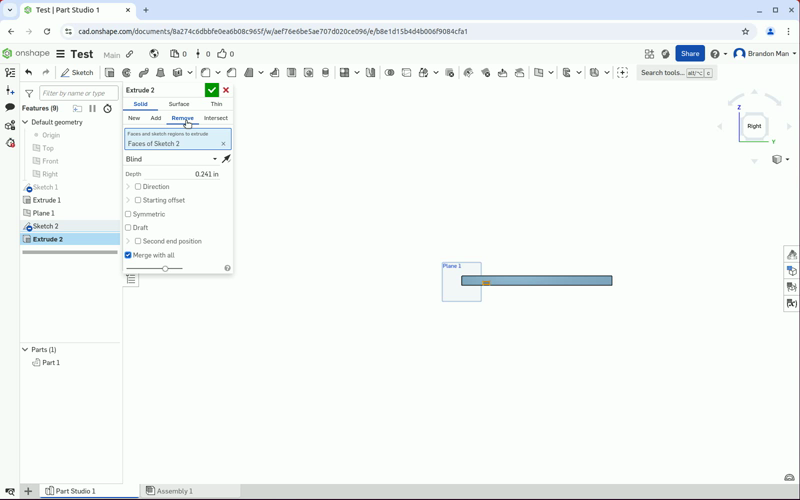
key(enter)
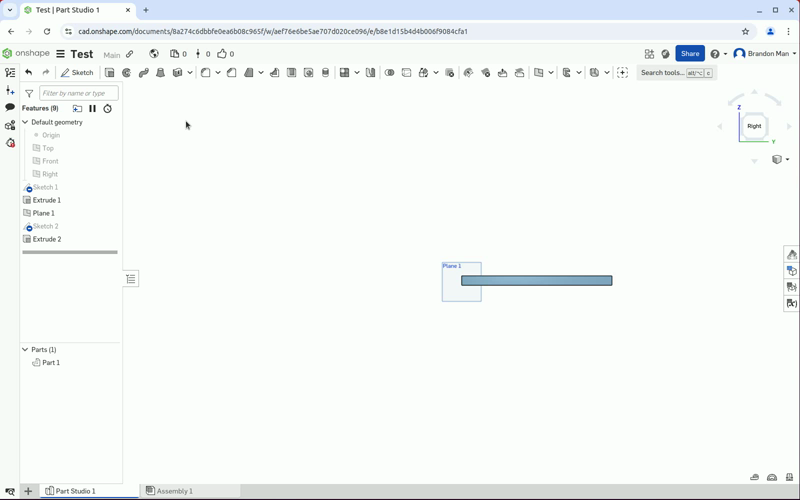
key(shift+h)
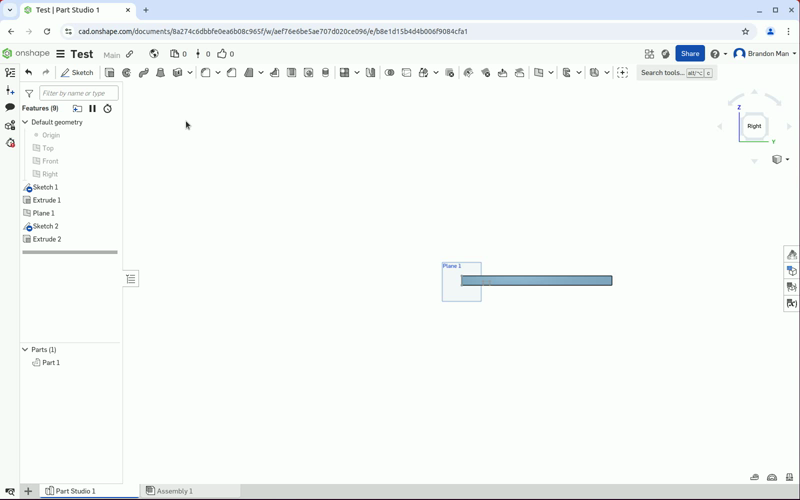
key(shift+h)
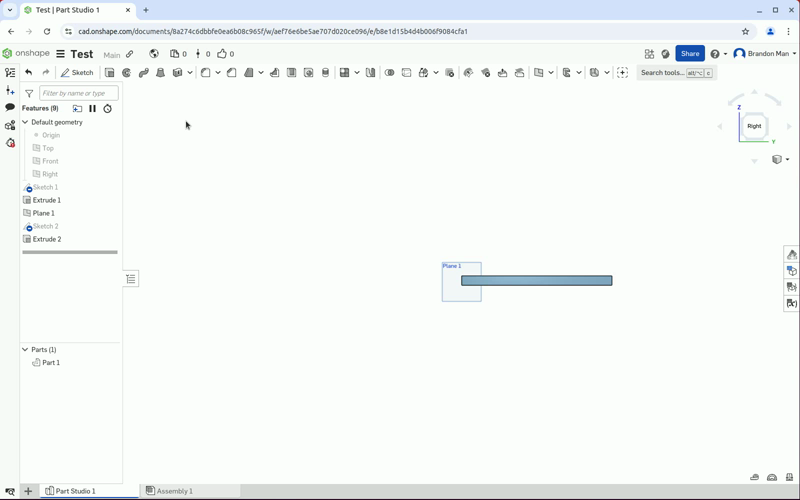
mouse_move(73, 189)
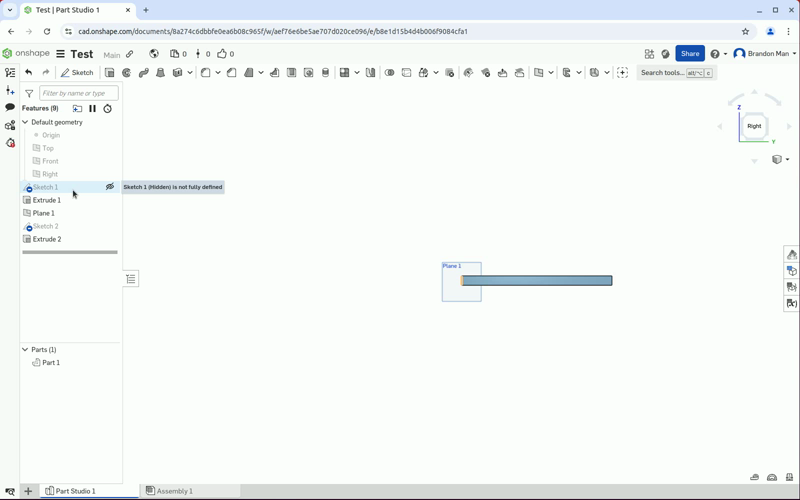
click(73, 189)
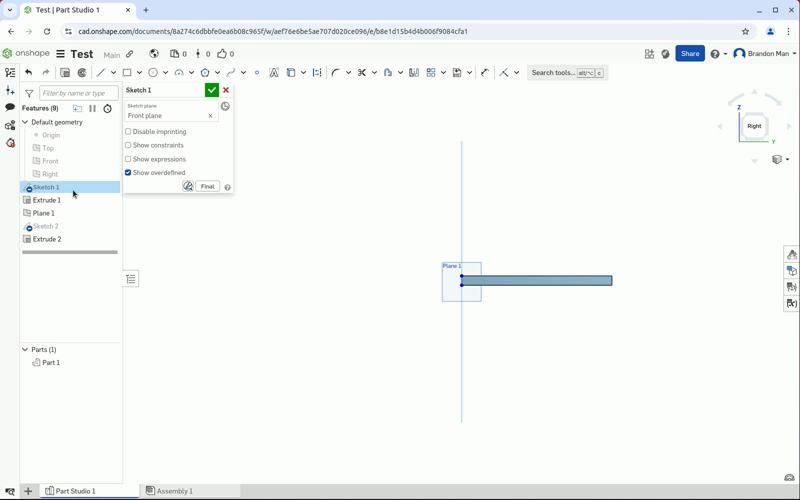
mouse_move(229, 92)
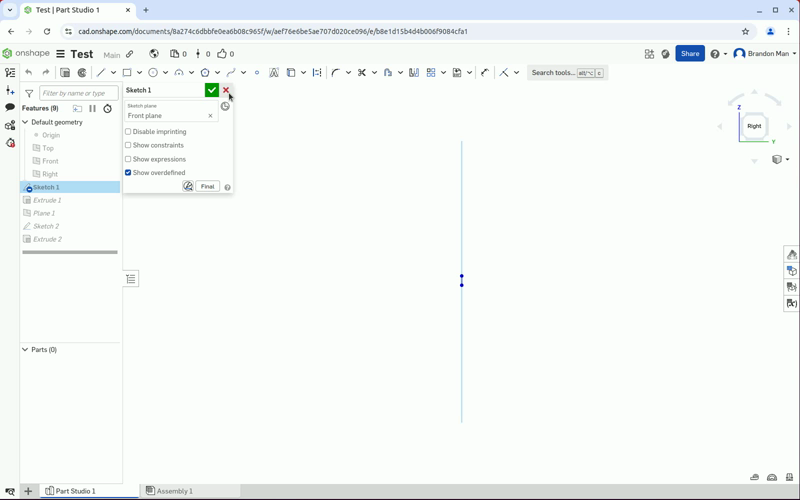
click(229, 92)
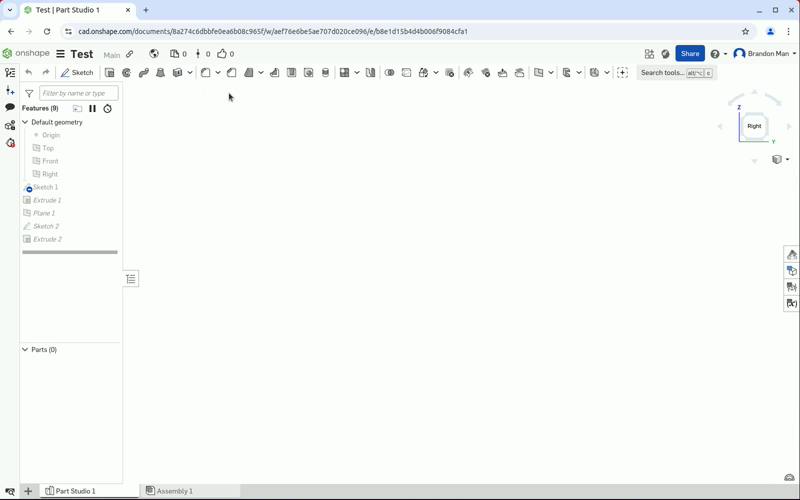
key(shift+s)
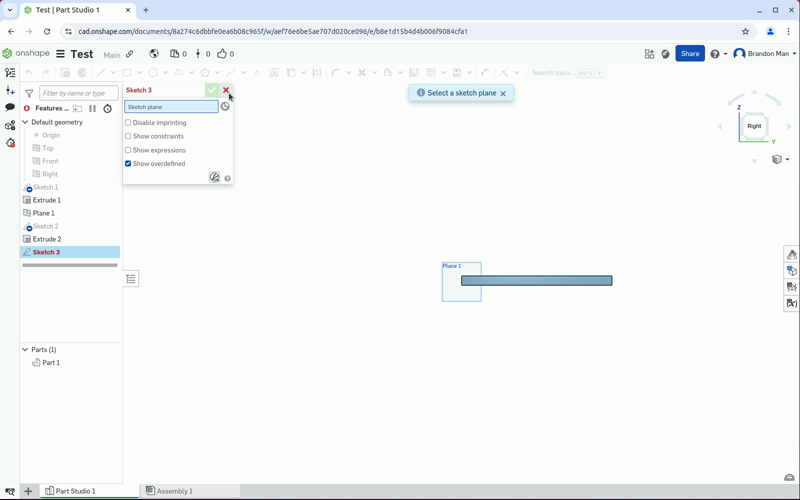
mouse_move(73, 215)
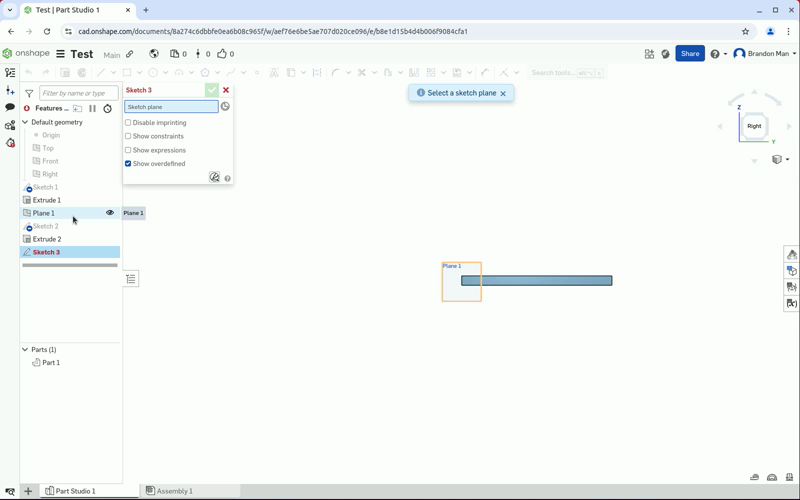
click(73, 215)
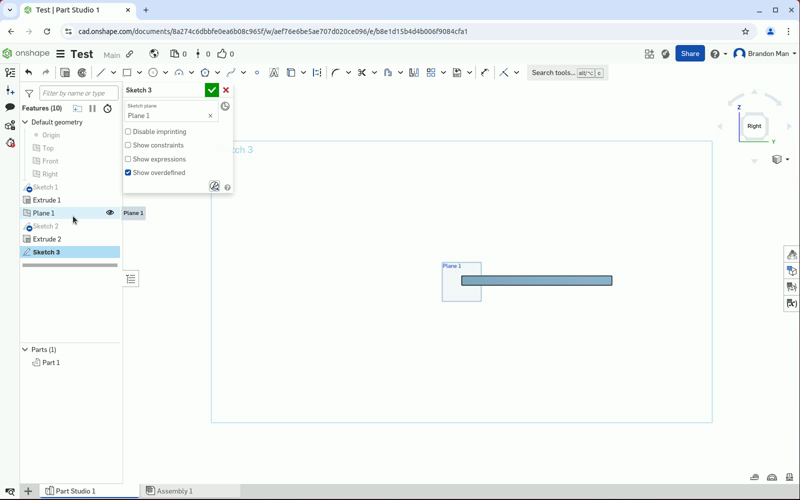
mouse_move(73, 352)
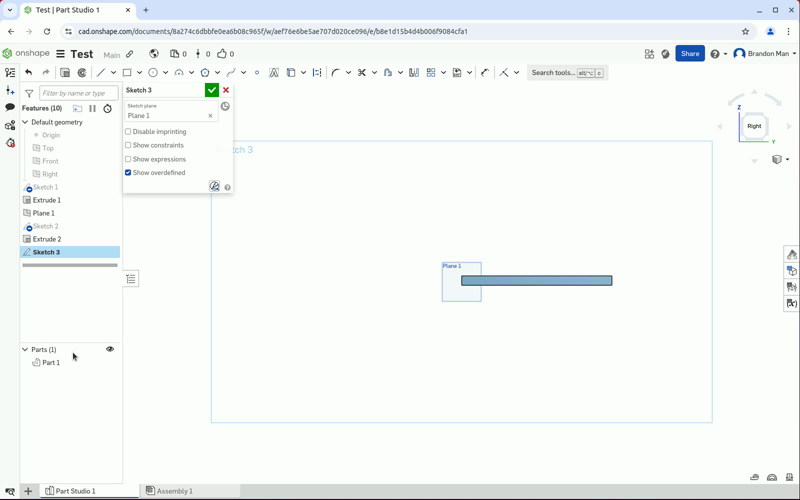
key(y)
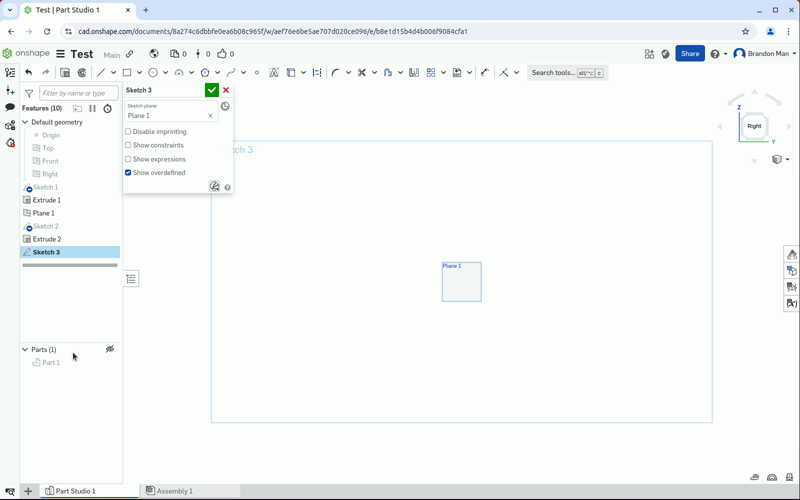
key(l)
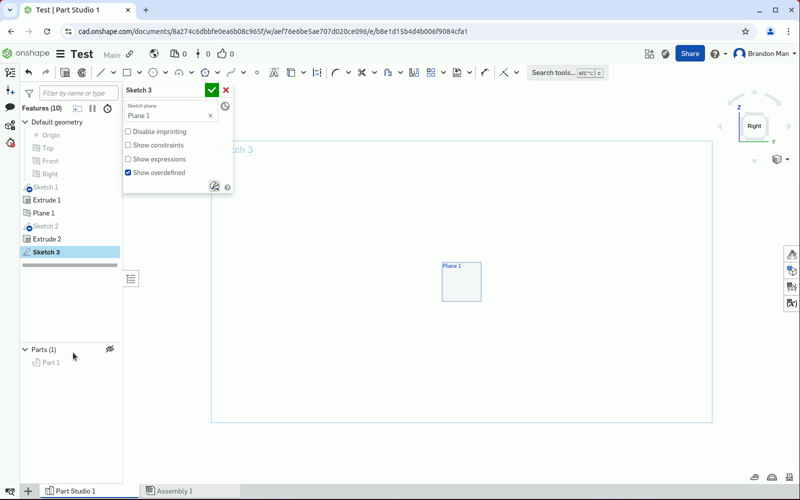
key_down(shift)
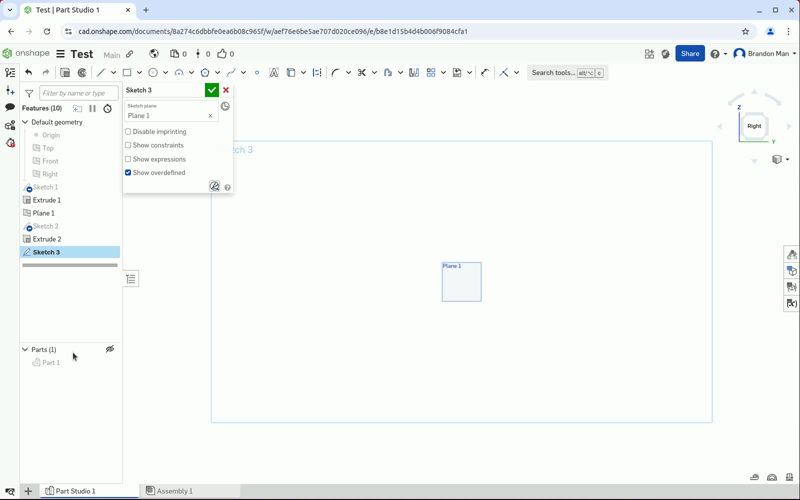
mouse_move(545, 284)
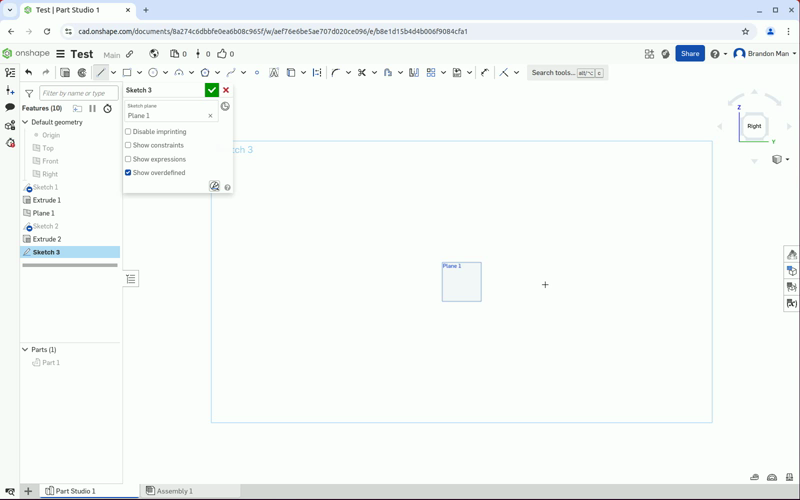
click(545, 284)
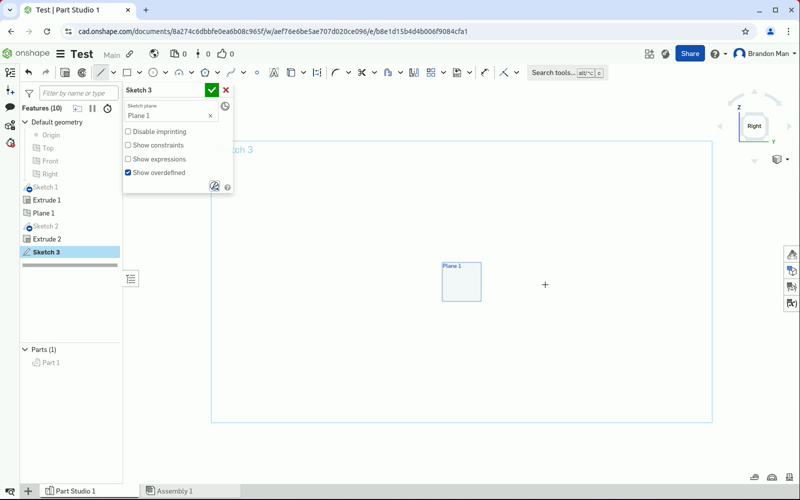
key_up(shift)
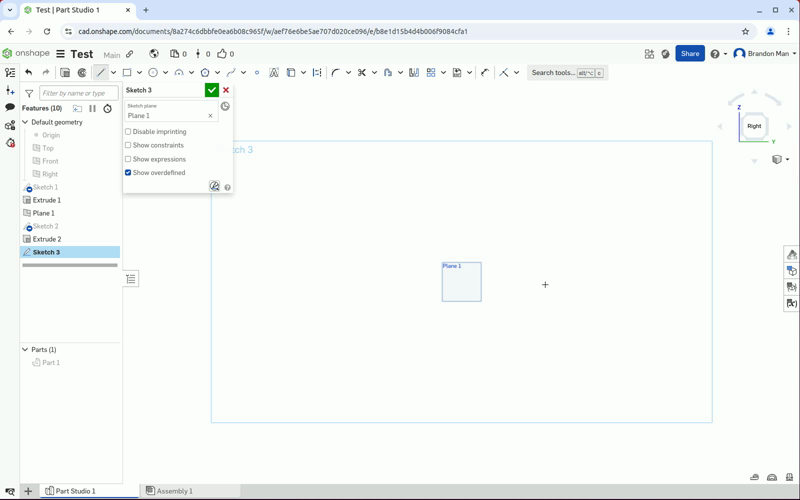
key_down(shift)
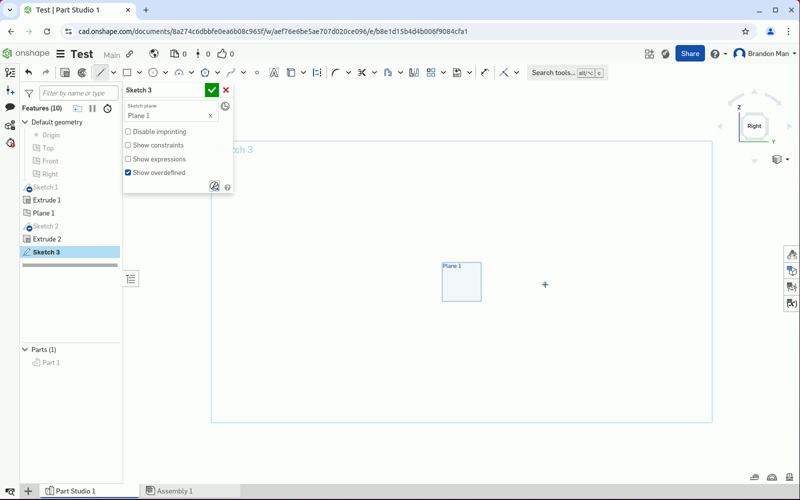
mouse_move(575, 284)
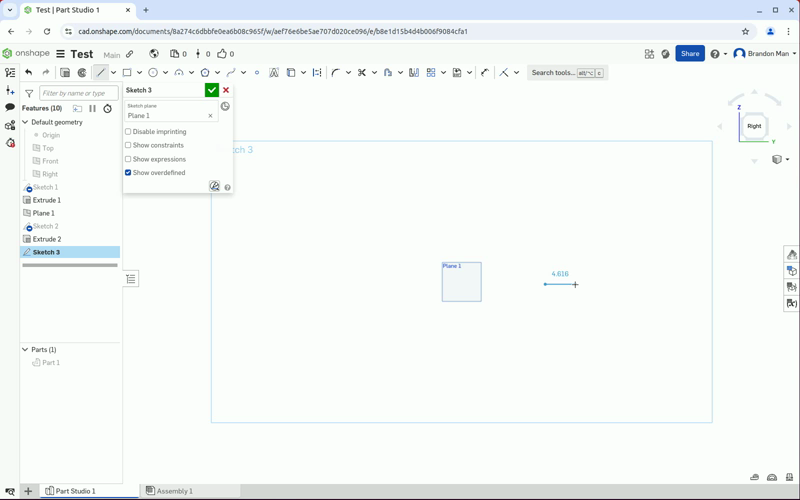
mouse_move(552, 284)
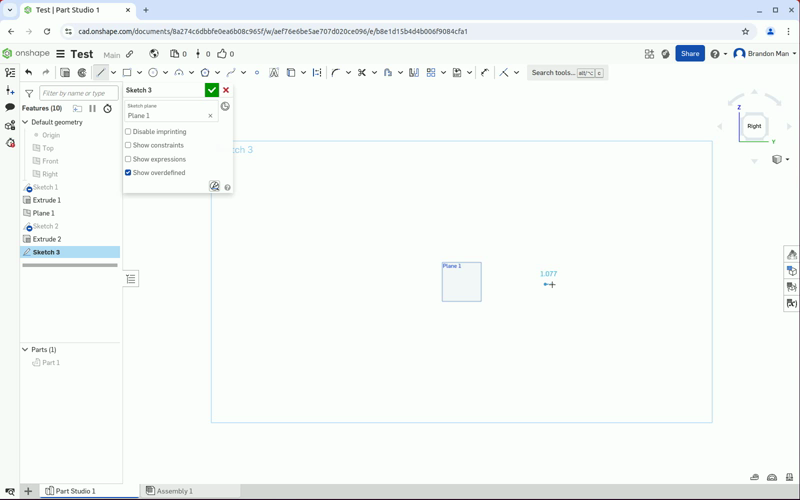
scroll(6)
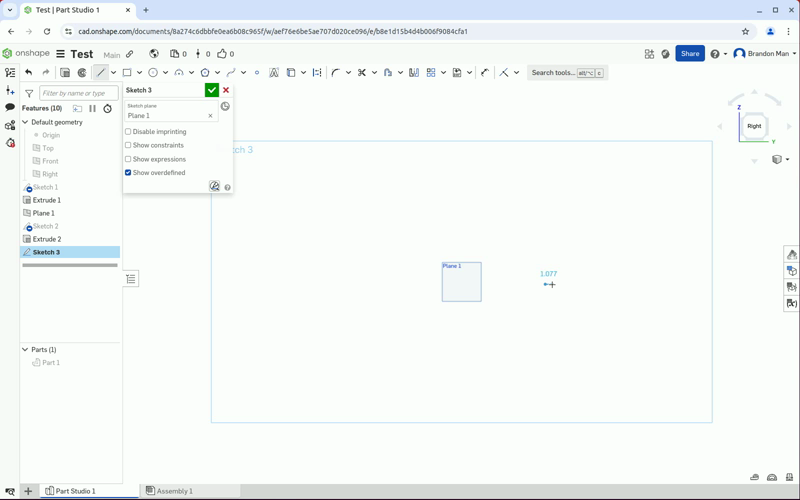
scroll(6)
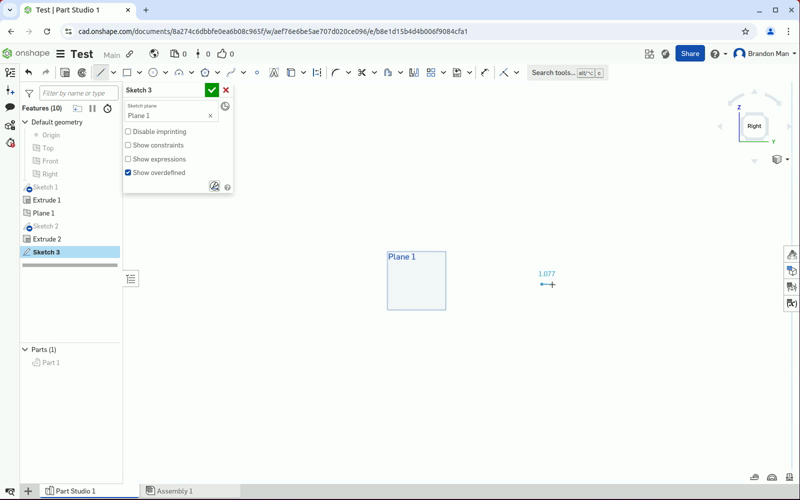
scroll(6)
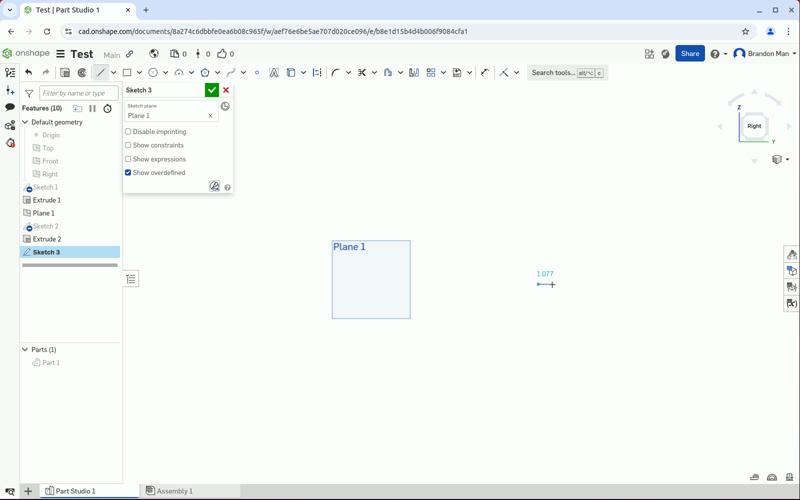
scroll(6)
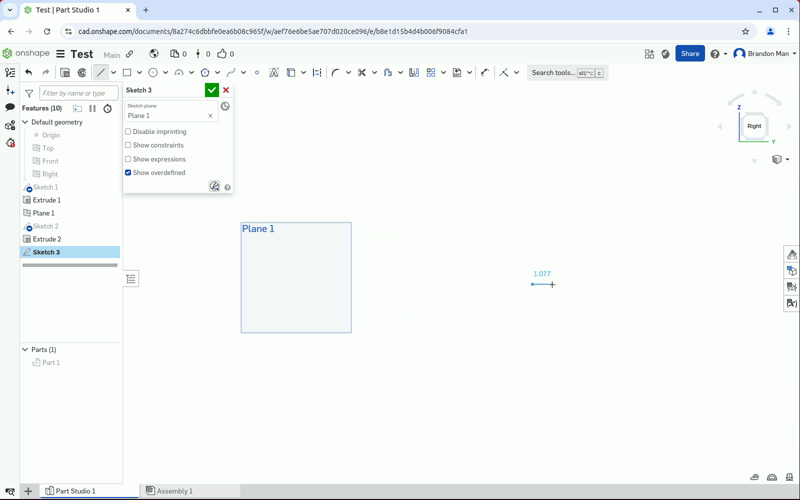
scroll(6)
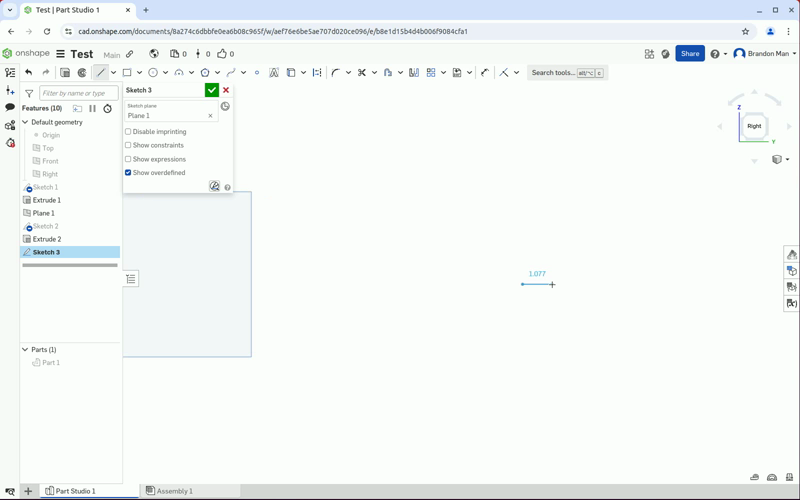
scroll(6)
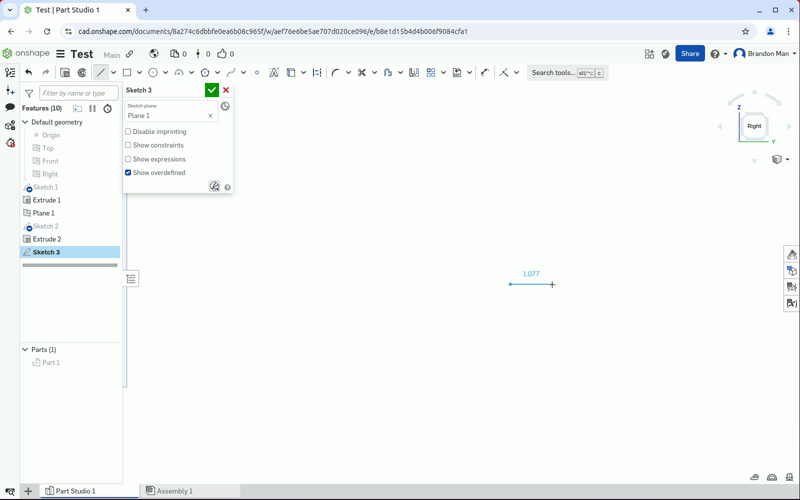
scroll(6)
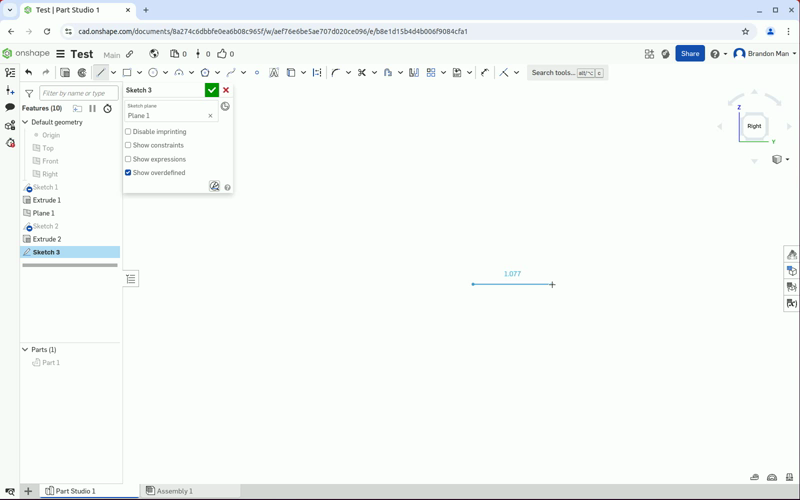
click(552, 284)
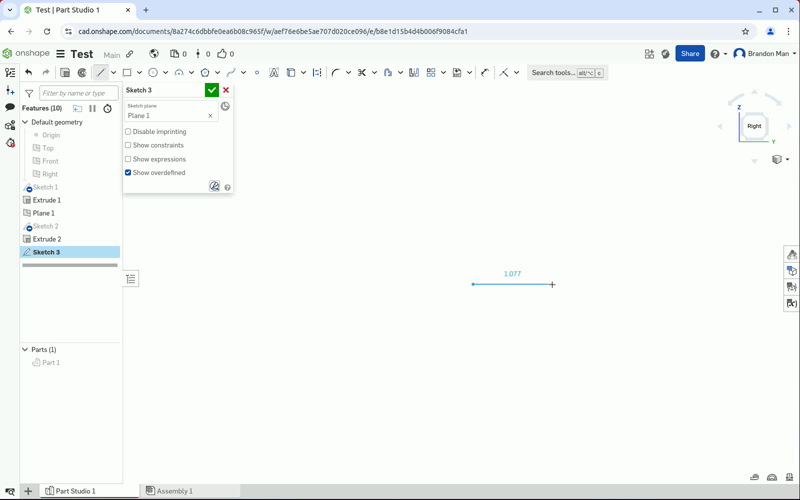
scroll(-6)
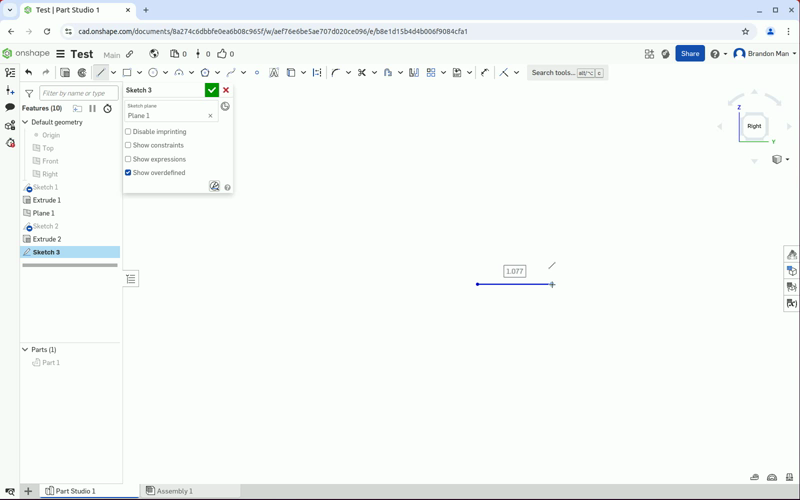
scroll(-6)
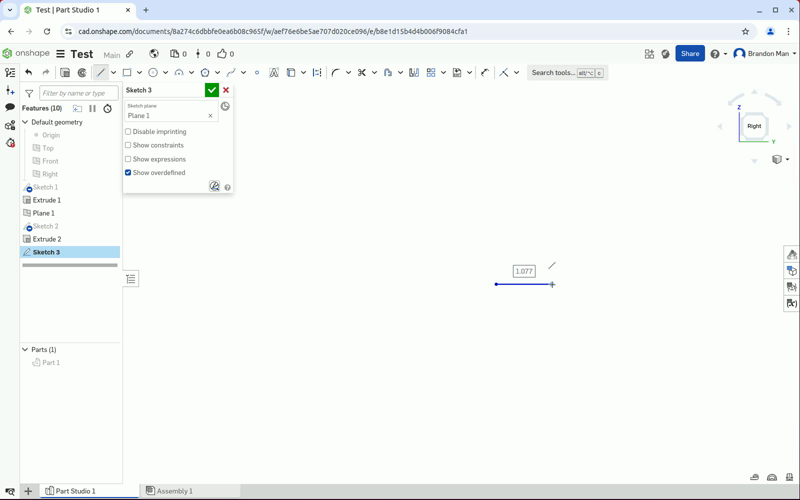
scroll(-6)
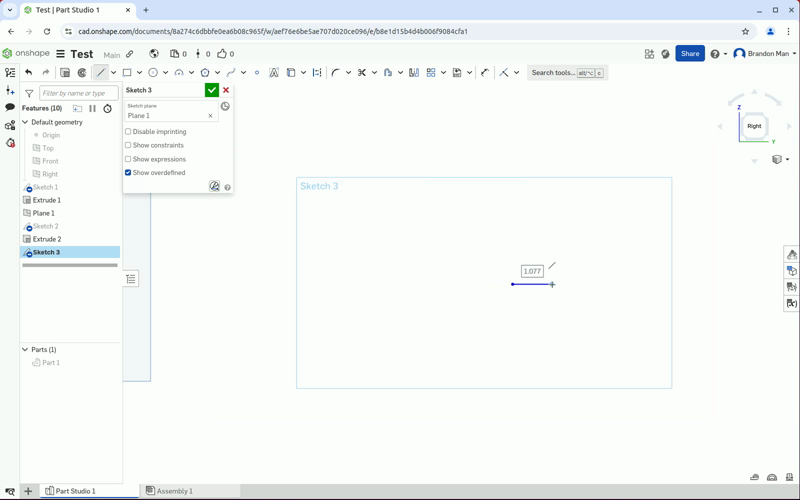
scroll(-6)
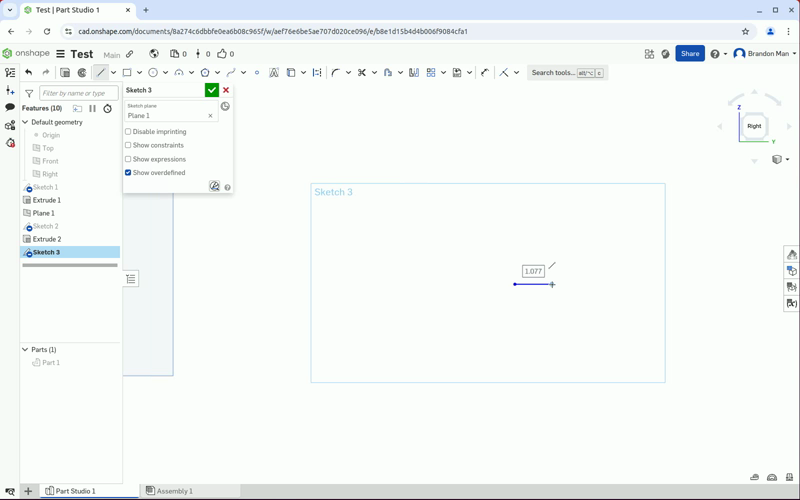
scroll(-6)
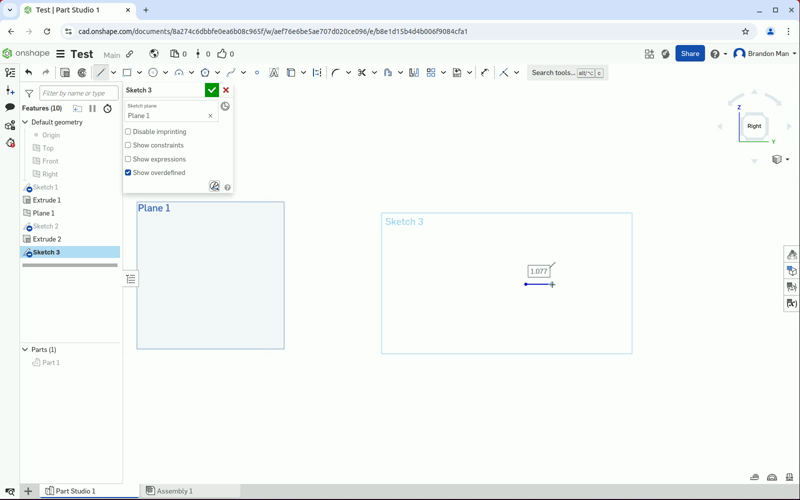
scroll(-6)
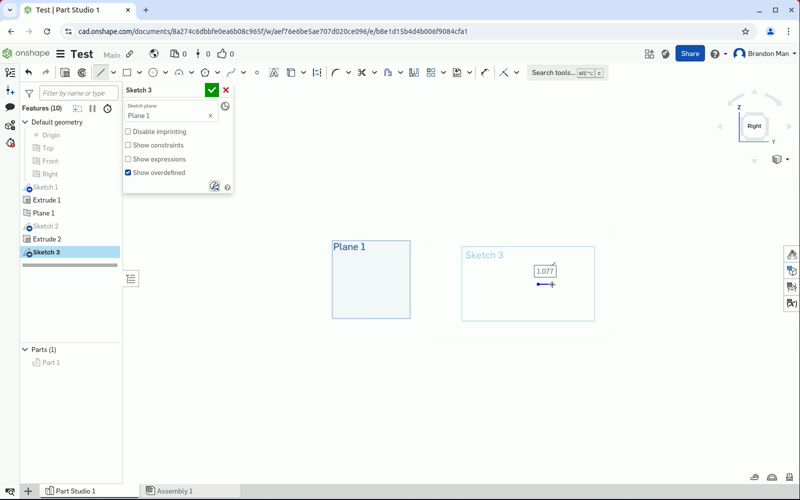
scroll(-6)
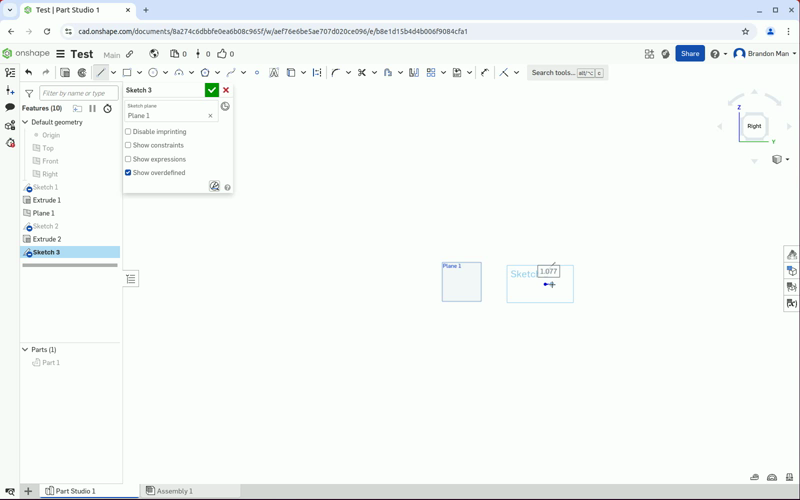
key_up(shift)
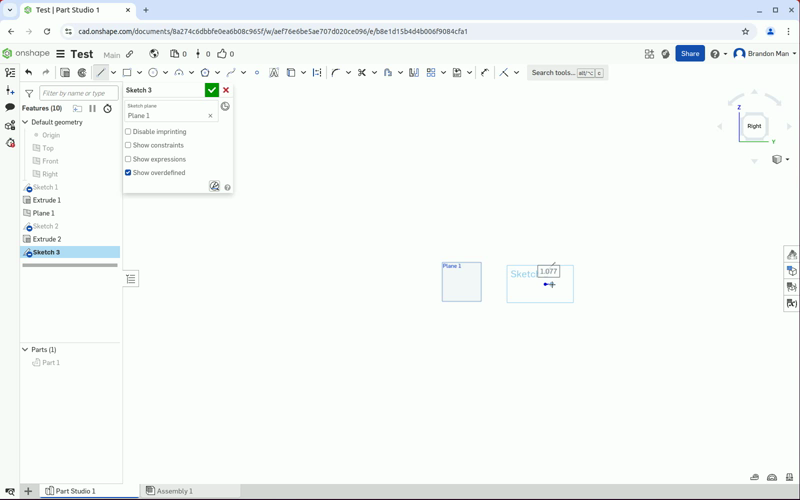
key_down(shift)
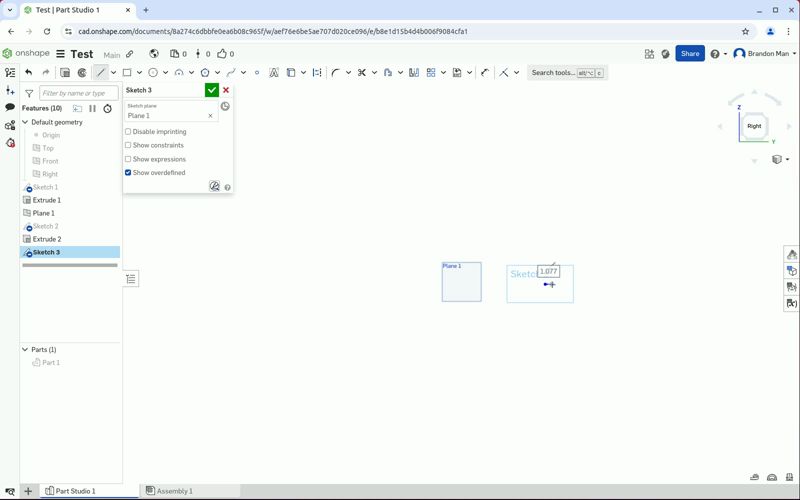
mouse_move(582, 284)
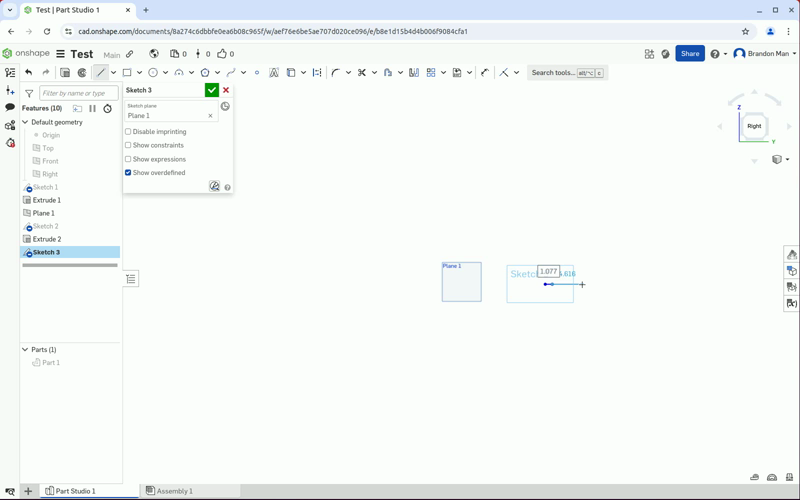
mouse_move(552, 281)
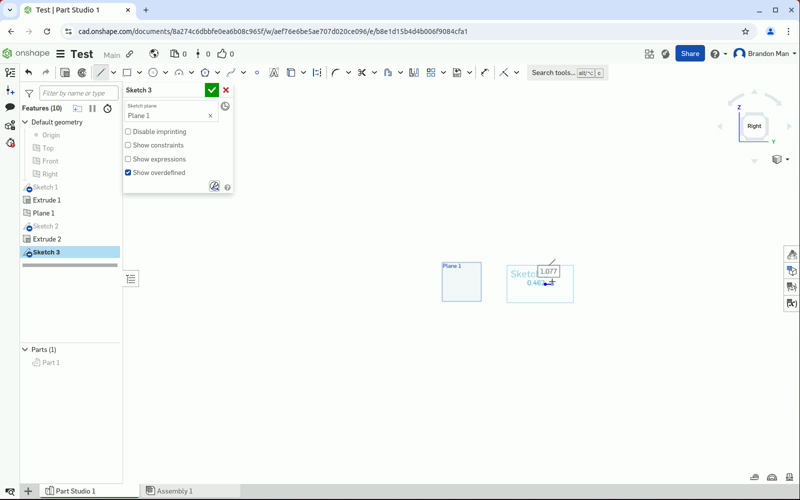
scroll(6)
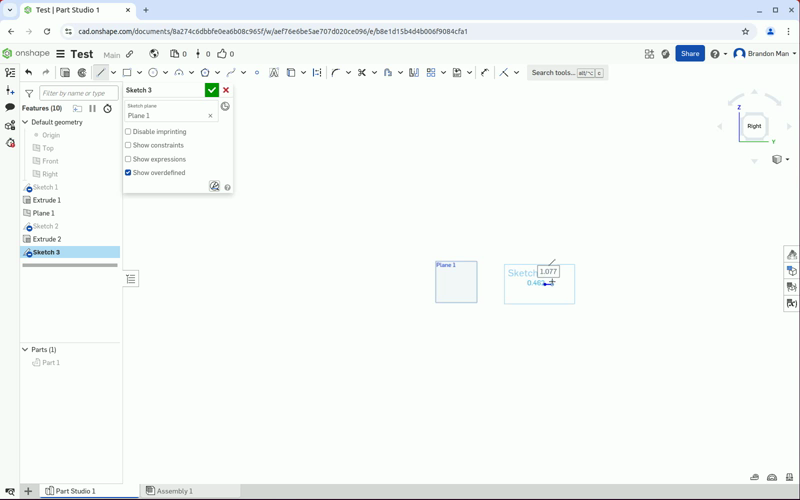
scroll(6)
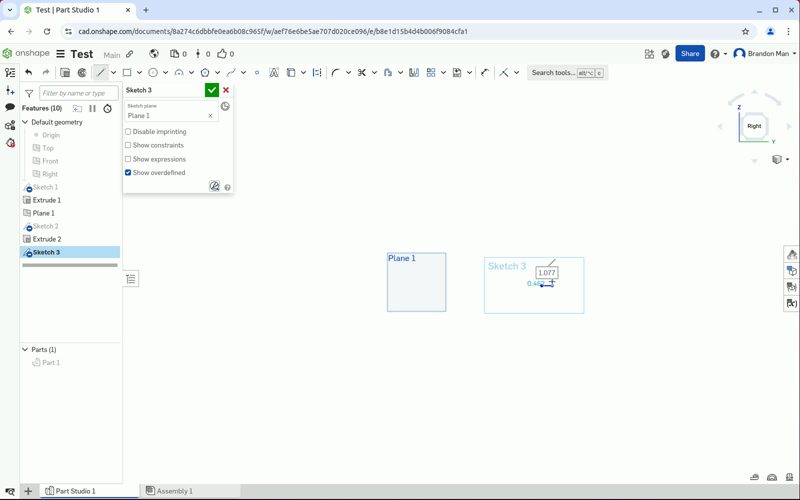
scroll(6)
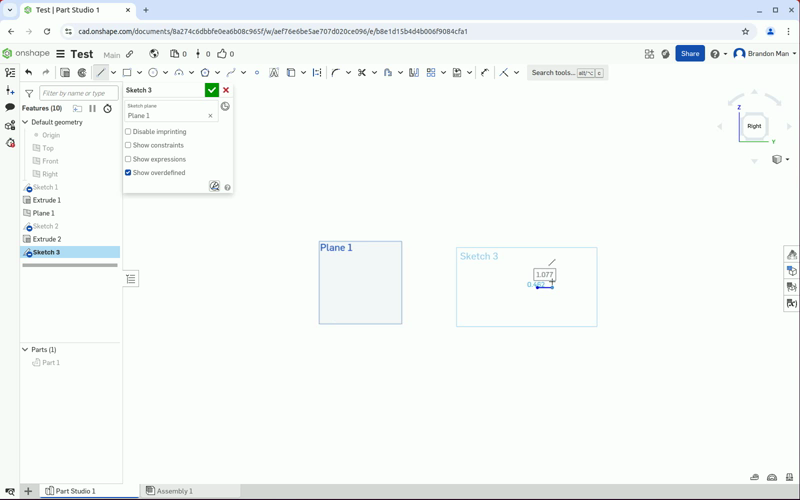
scroll(6)
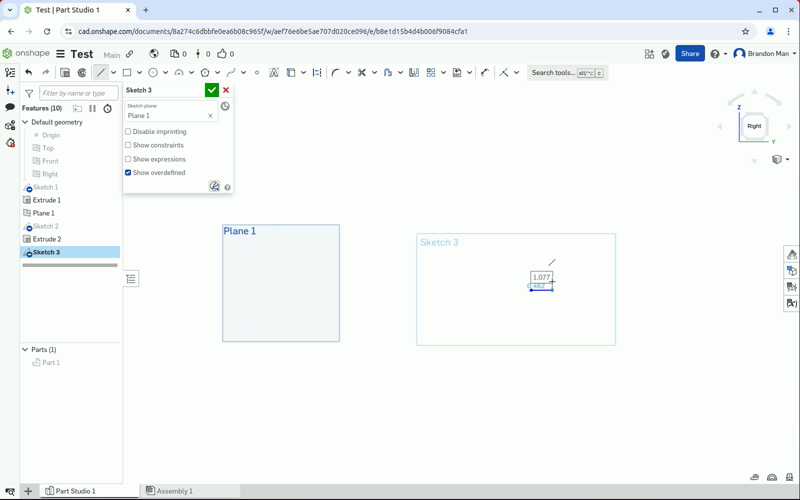
scroll(6)
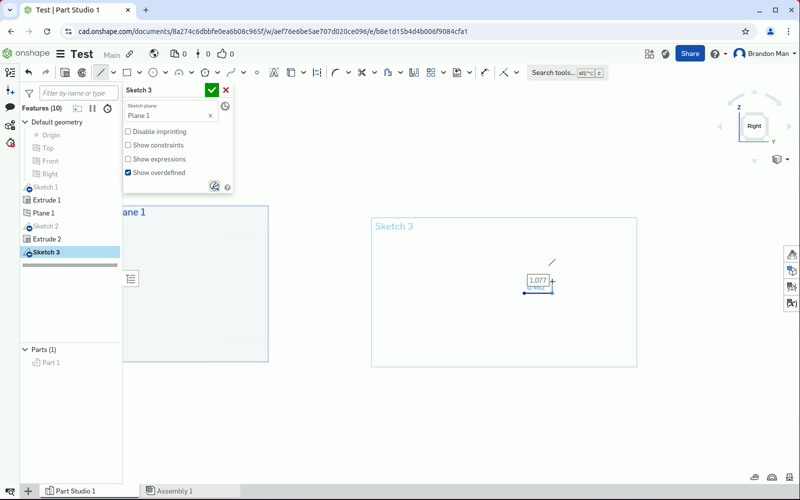
scroll(6)
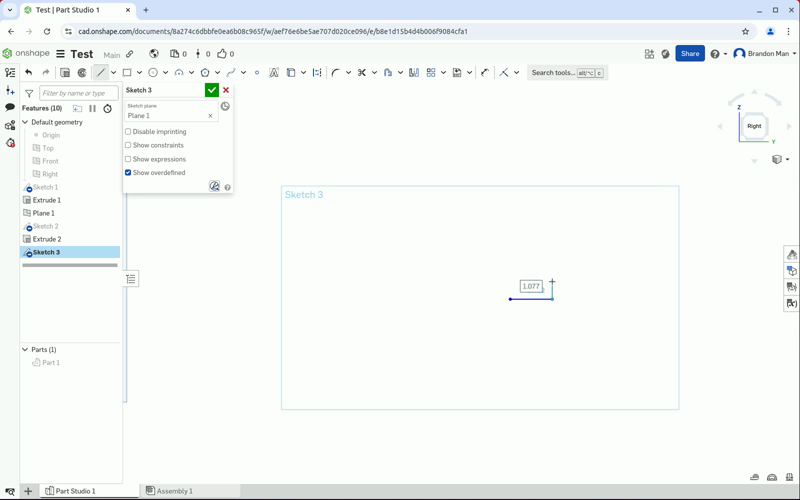
scroll(6)
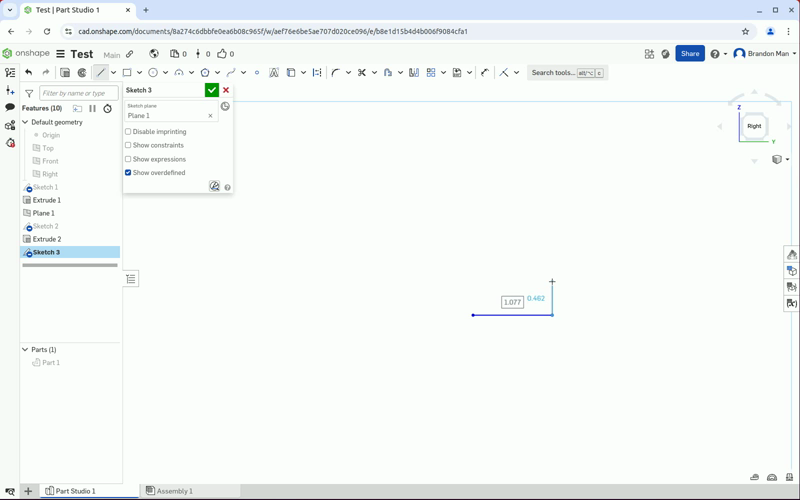
click(552, 281)
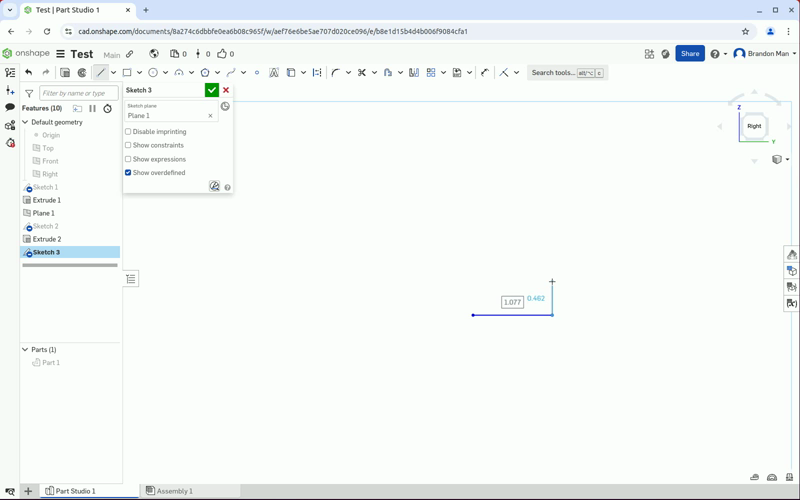
scroll(-6)
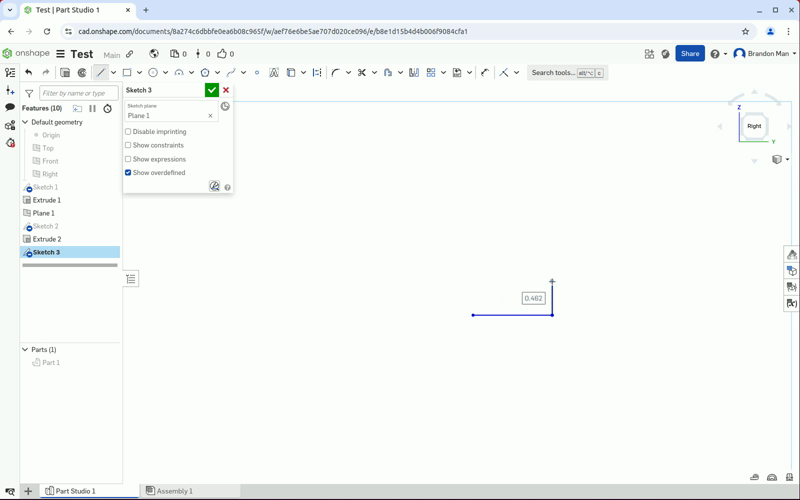
scroll(-6)
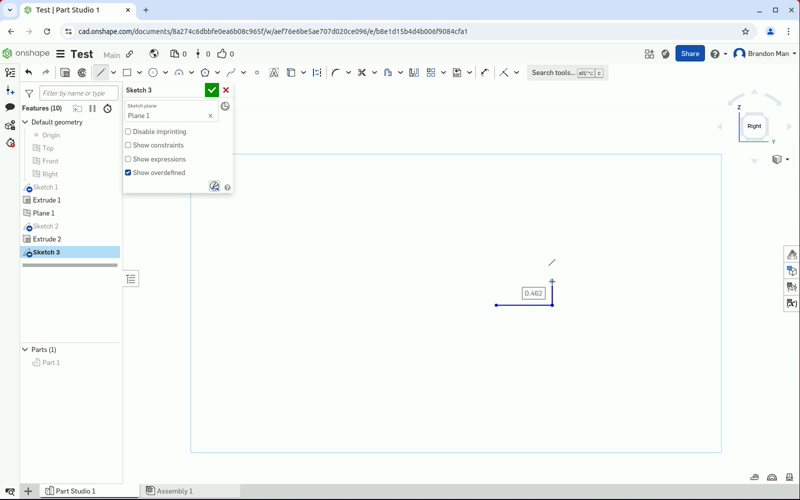
scroll(-6)
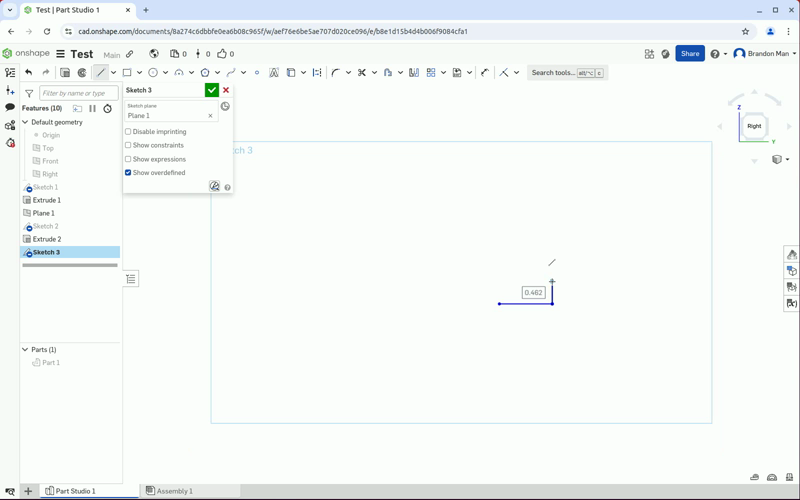
scroll(-6)
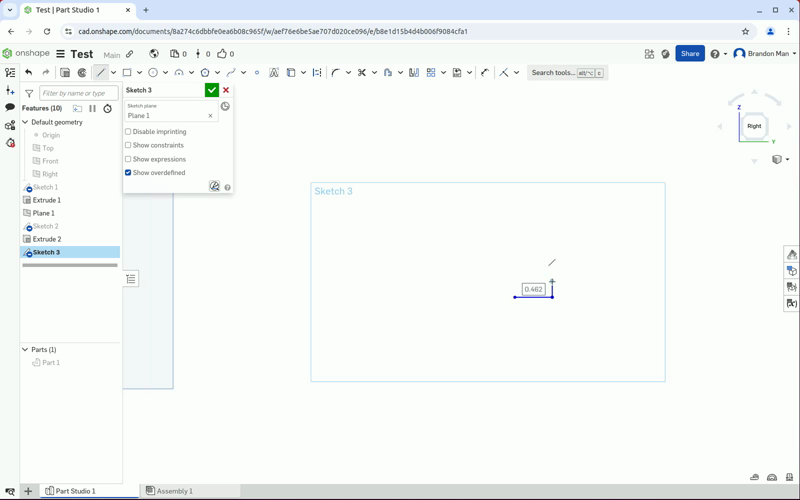
scroll(-6)
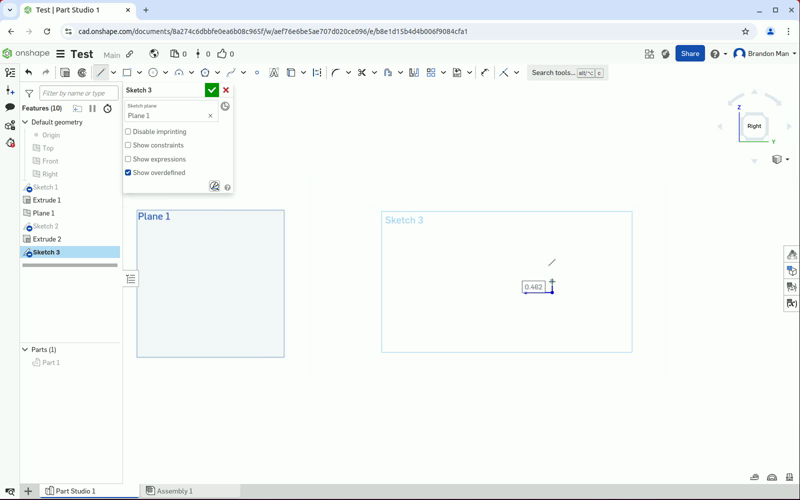
scroll(-6)
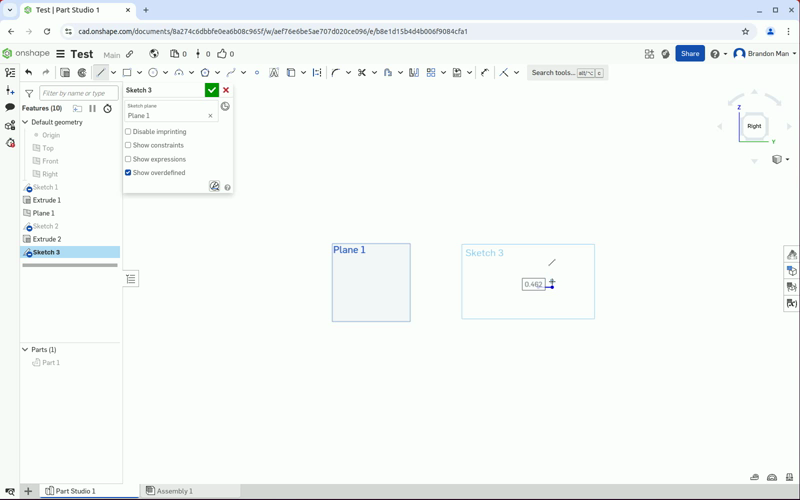
scroll(-6)
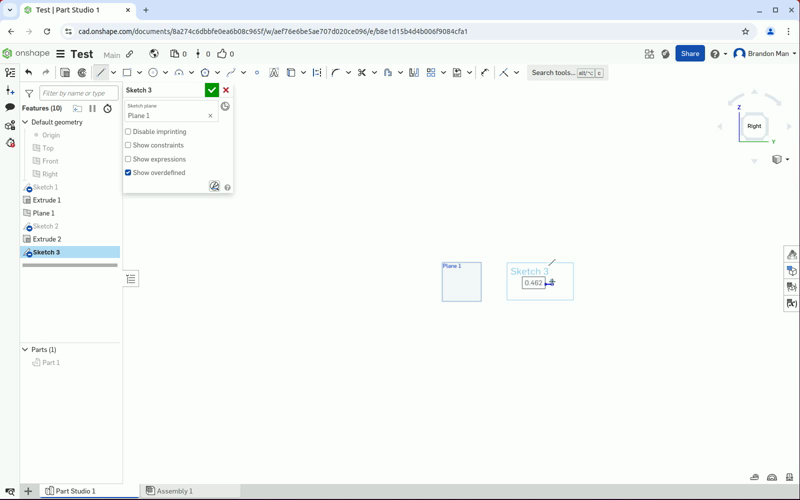
key_up(shift)
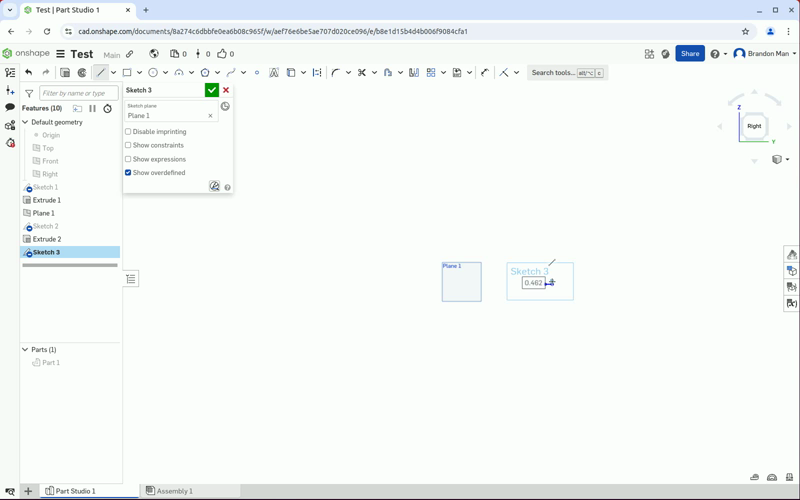
key_down(shift)
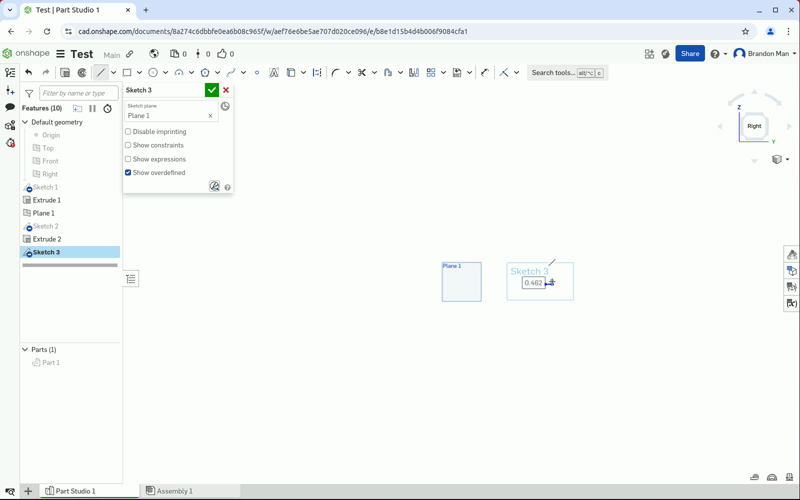
mouse_move(582, 281)
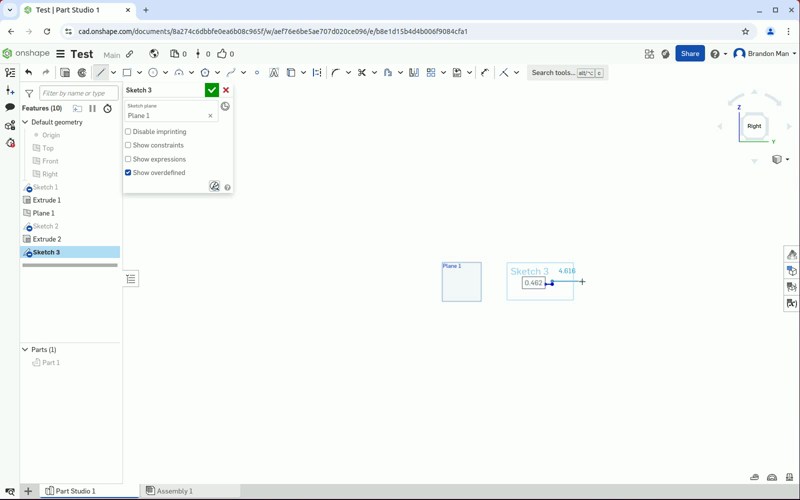
mouse_move(545, 281)
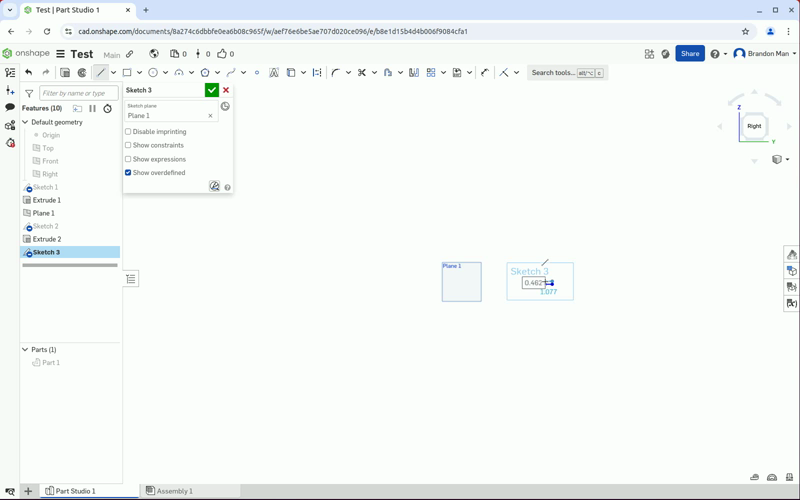
scroll(6)
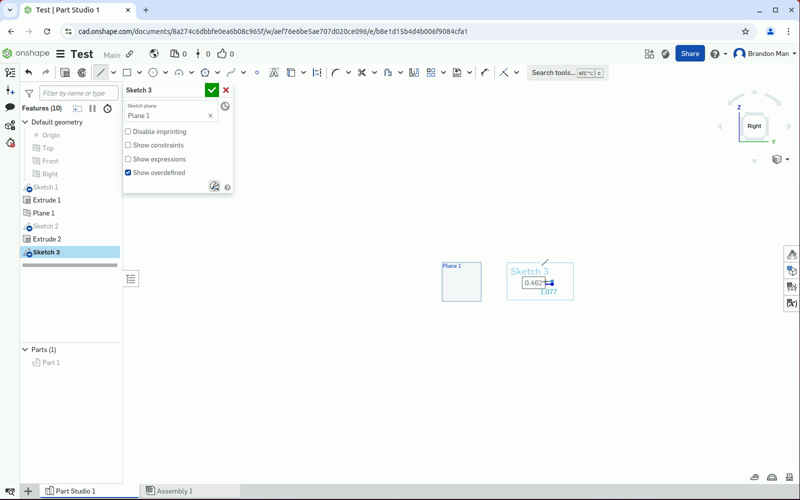
scroll(6)
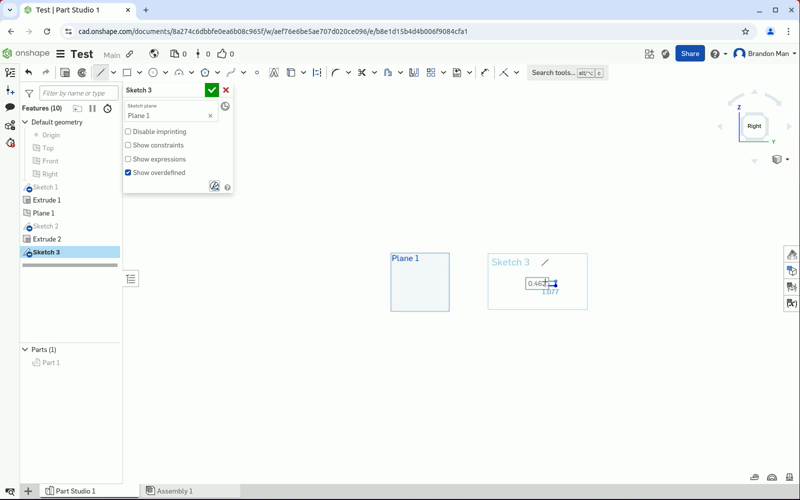
scroll(6)
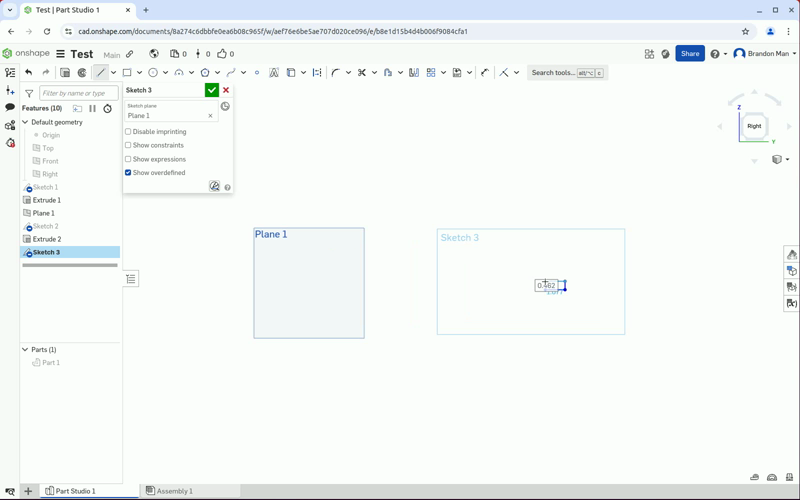
scroll(6)
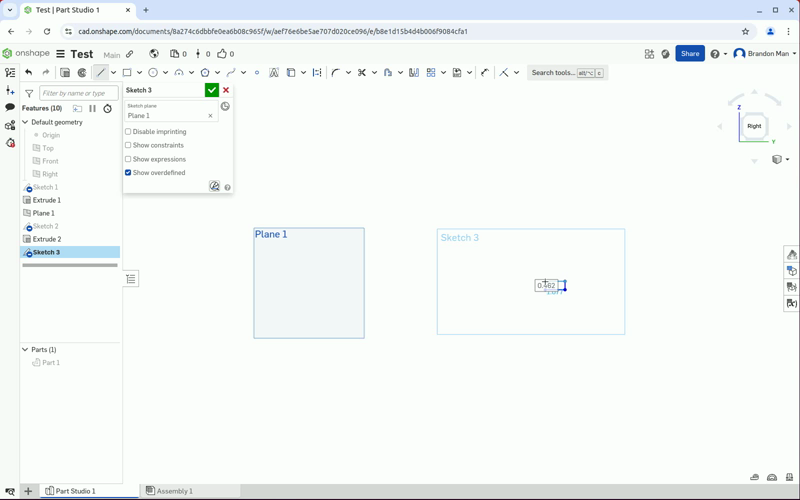
scroll(6)
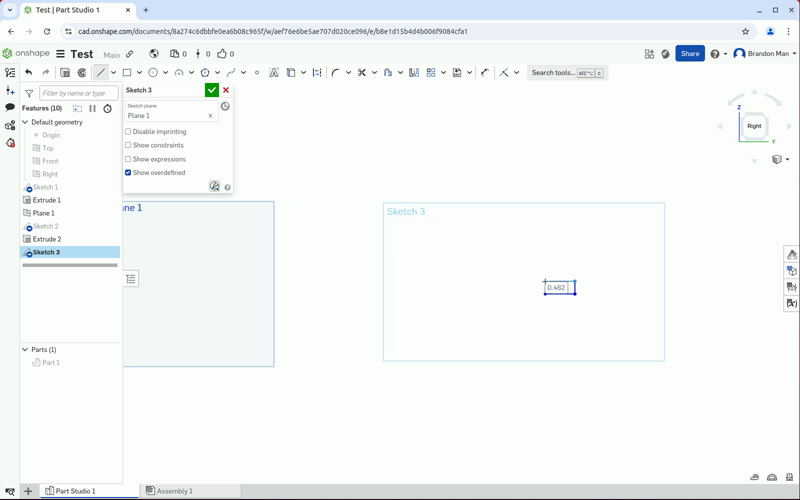
scroll(6)
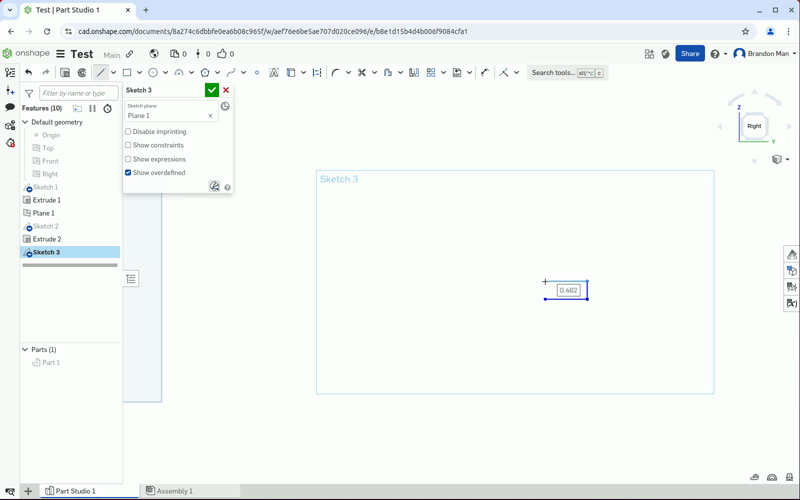
scroll(6)
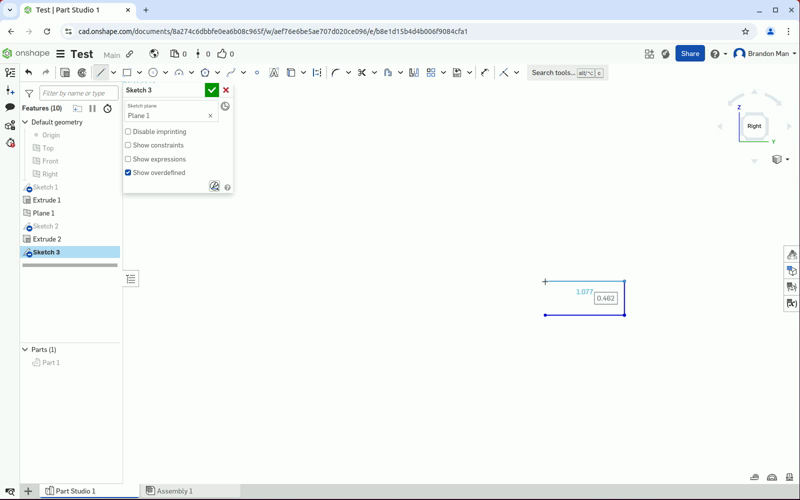
click(545, 281)
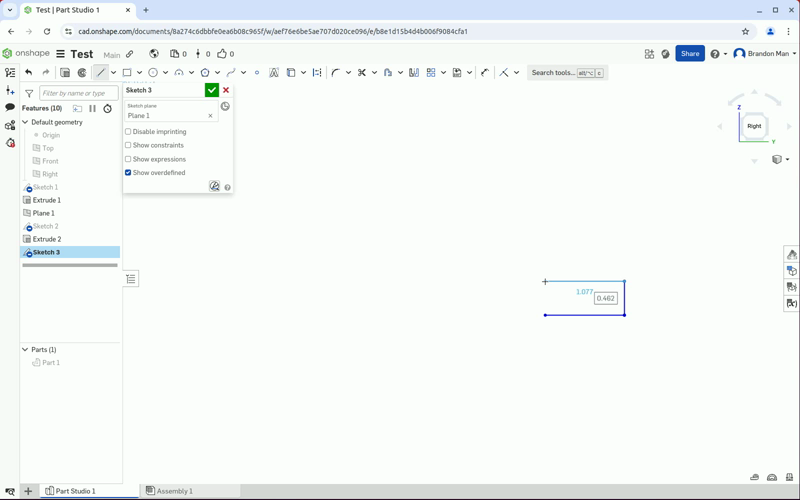
scroll(-6)
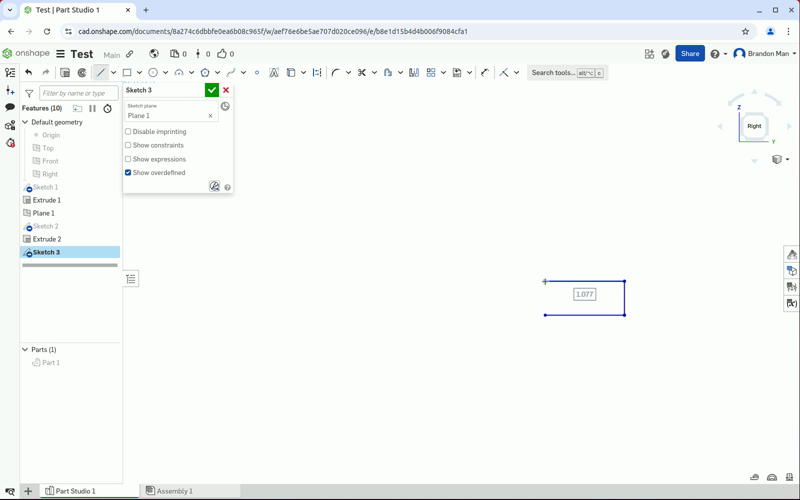
scroll(-6)
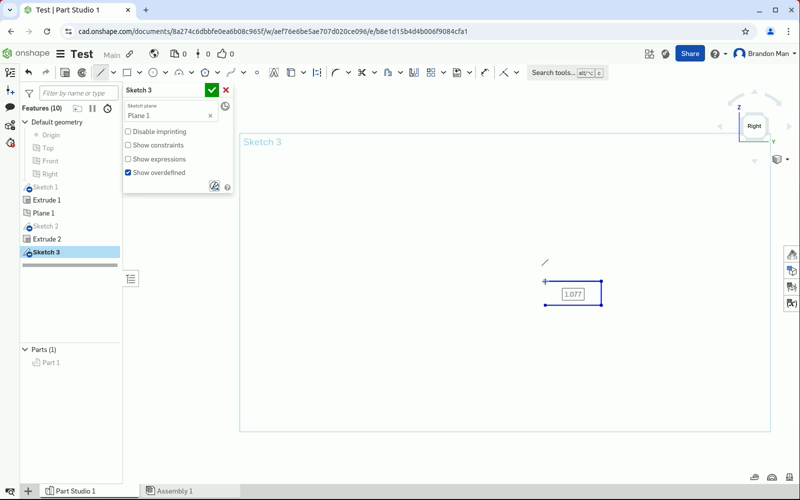
scroll(-6)
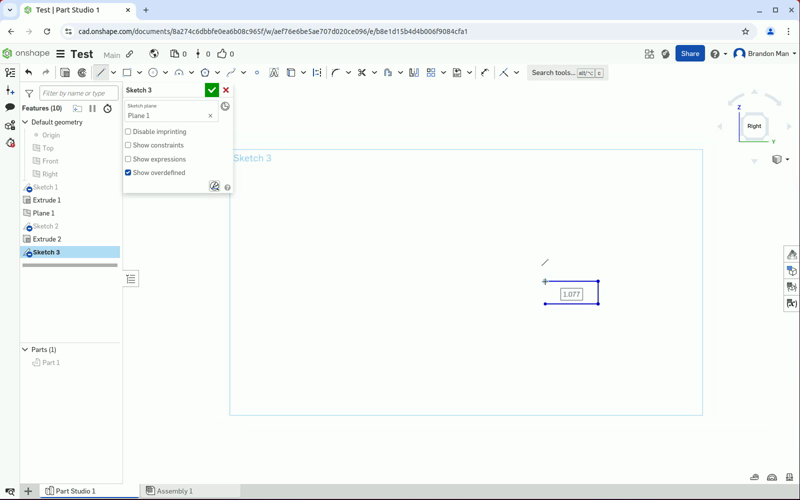
scroll(-6)
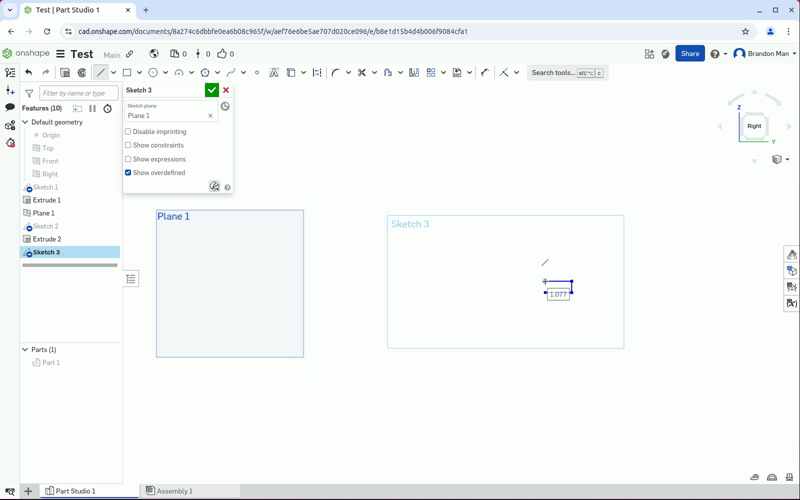
scroll(-6)
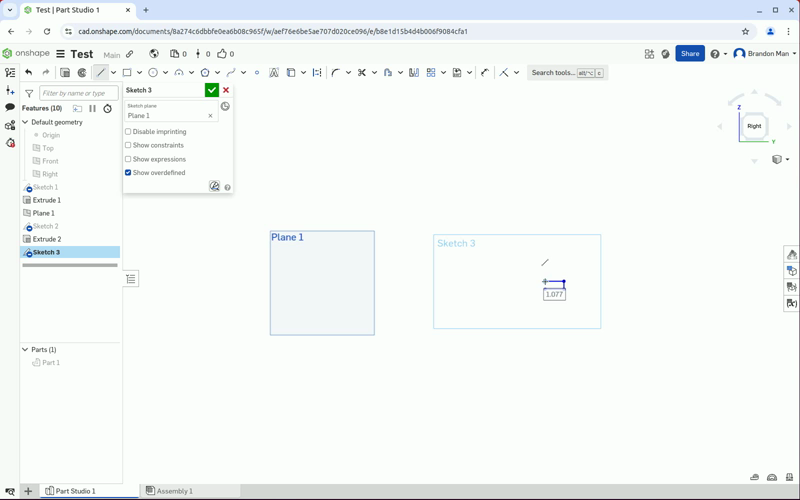
scroll(-6)
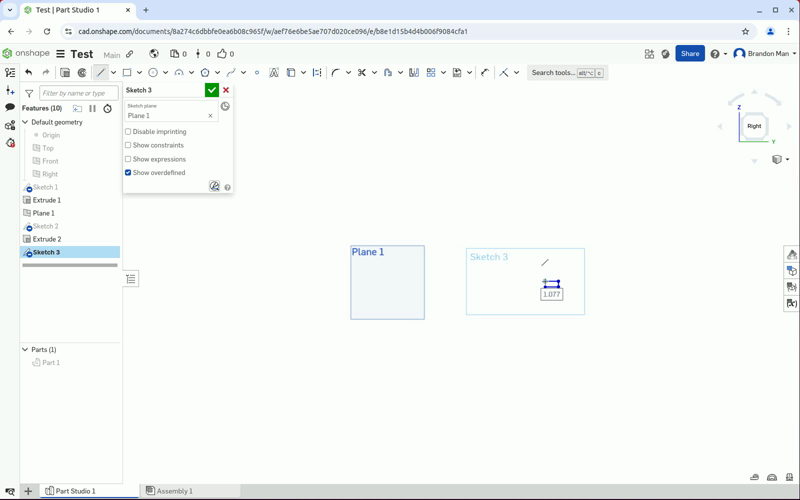
scroll(-6)
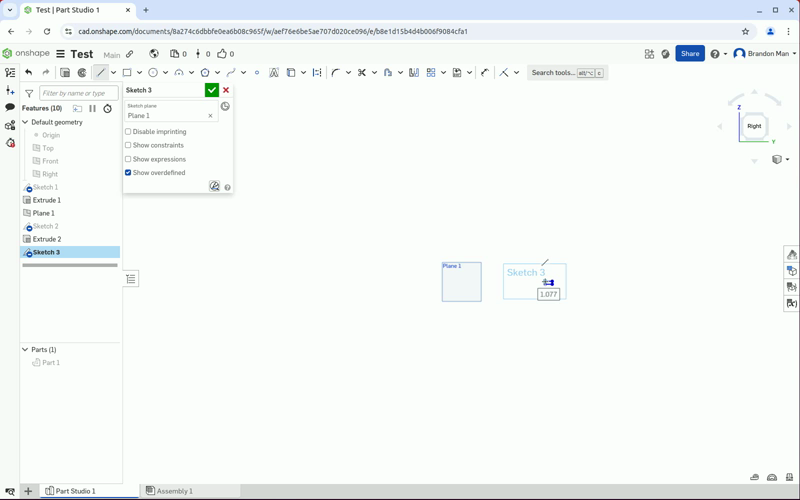
key_up(shift)
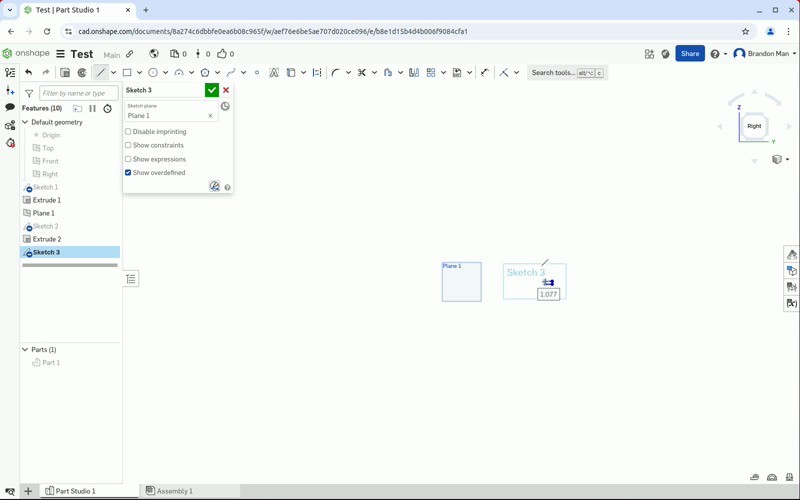
mouse_move(575, 281)
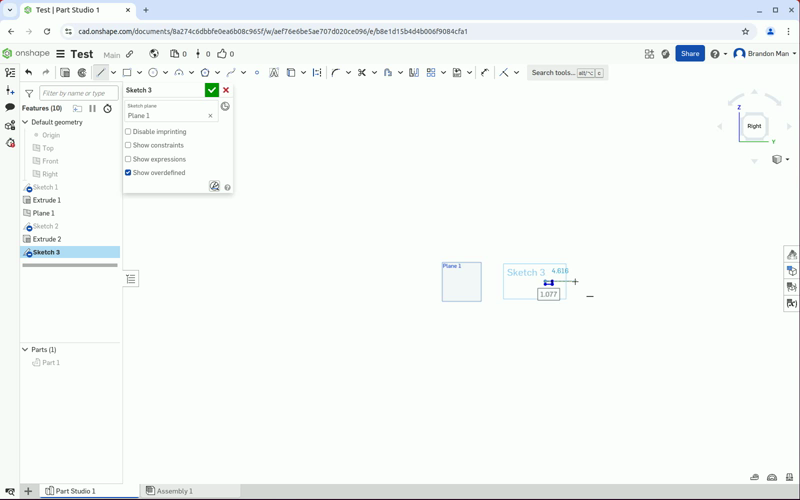
key_down(shift)
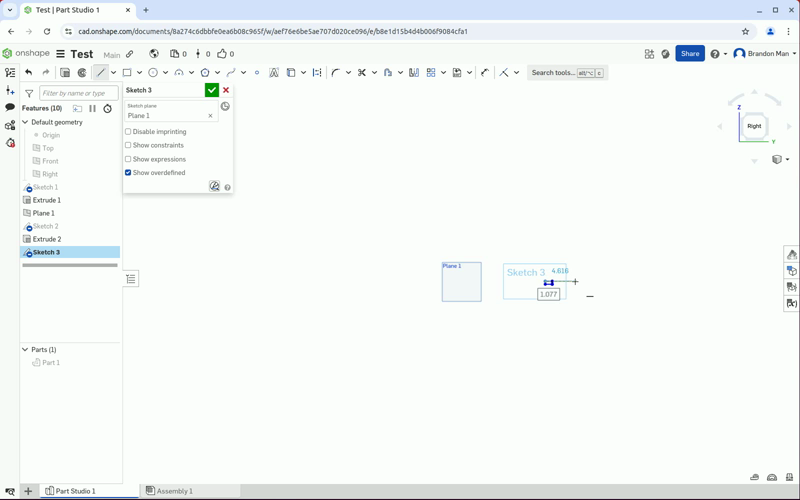
mouse_move(545, 284)
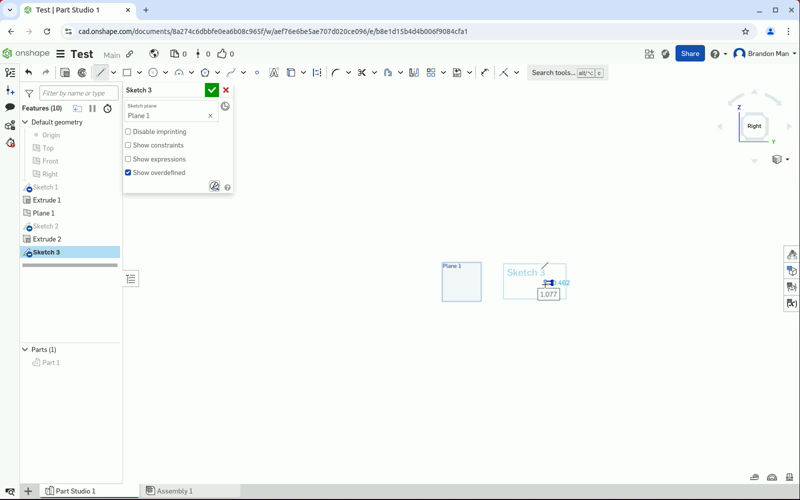
scroll(6)
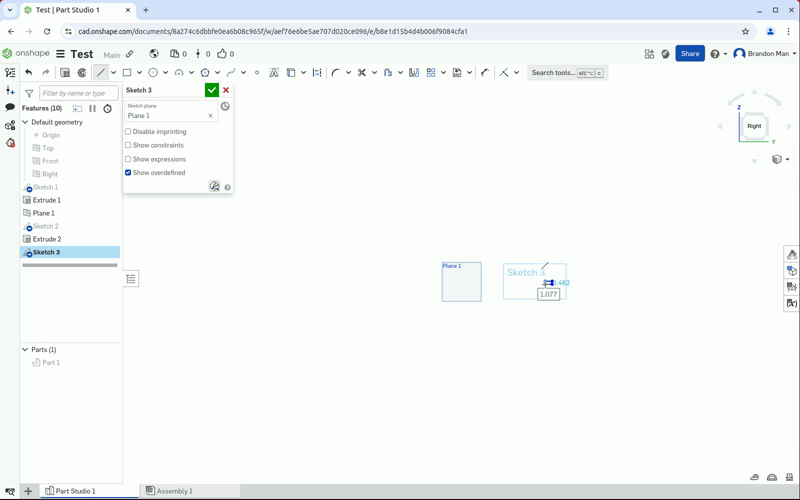
scroll(6)
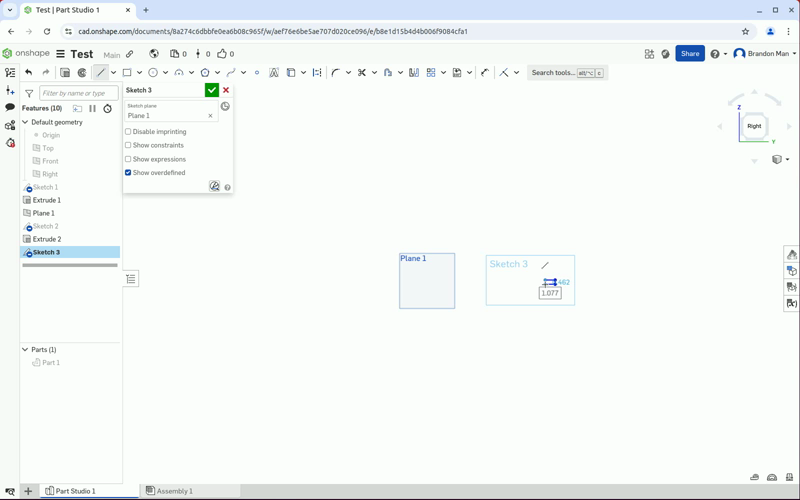
scroll(6)
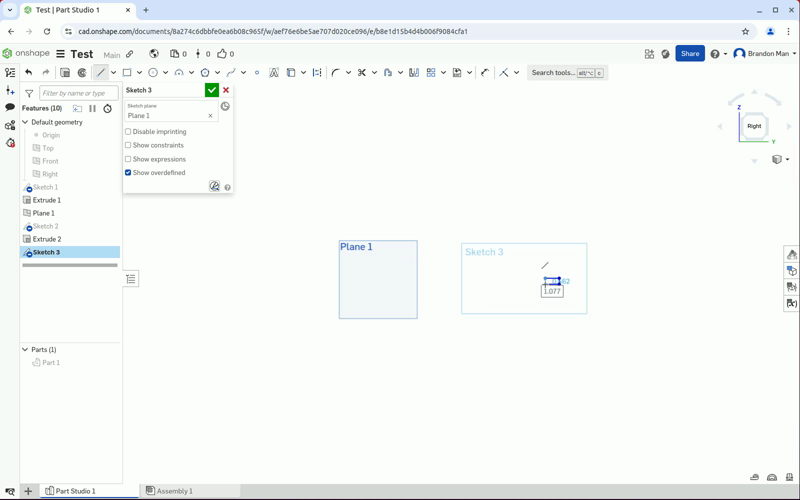
scroll(6)
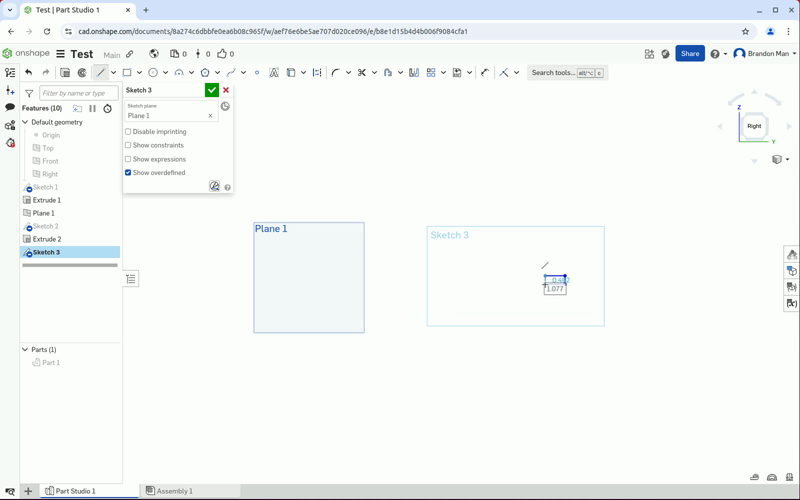
scroll(6)
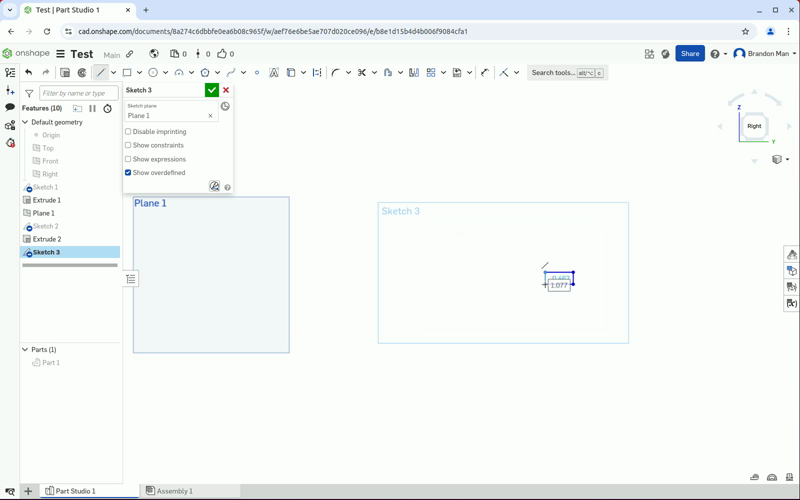
scroll(6)
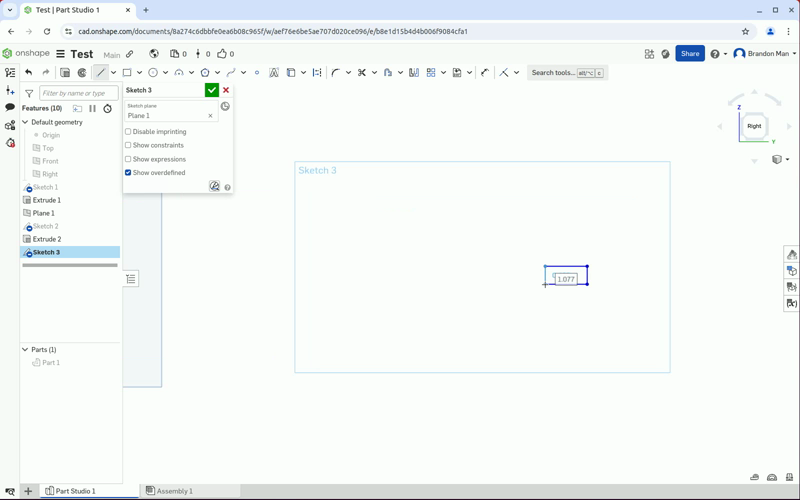
scroll(6)
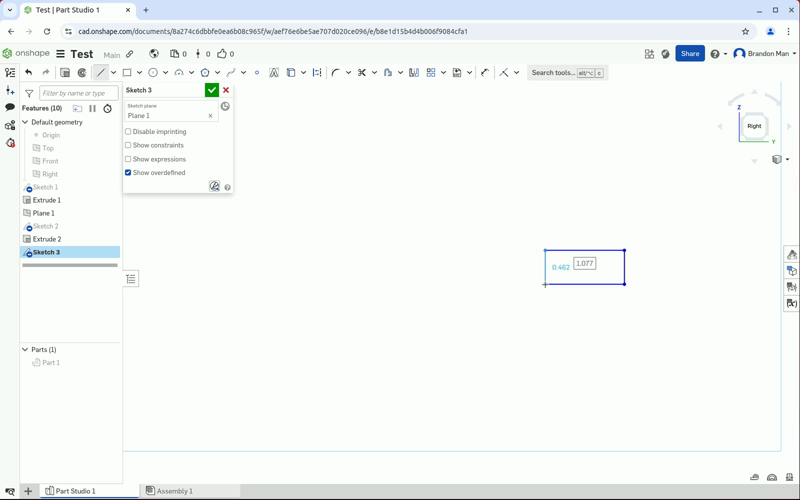
key_up(shift)
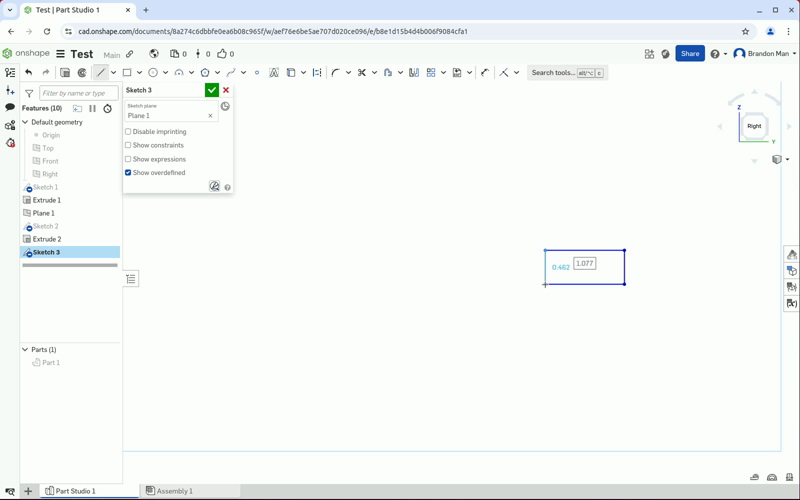
click(545, 284)
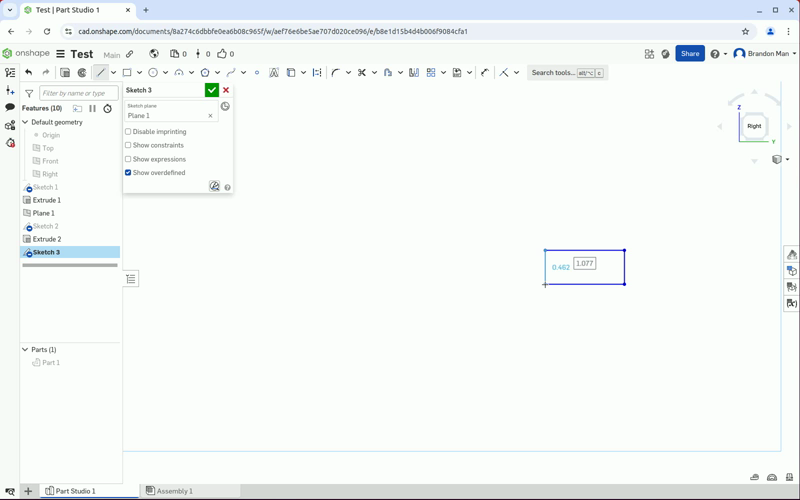
scroll(-6)
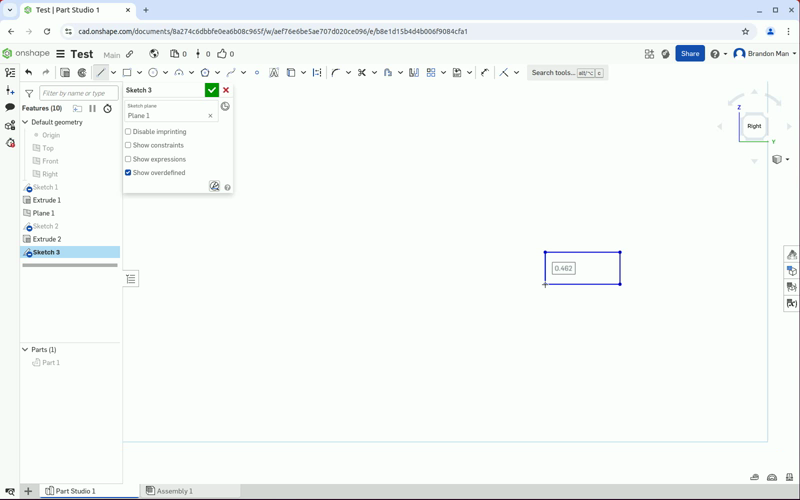
scroll(-6)
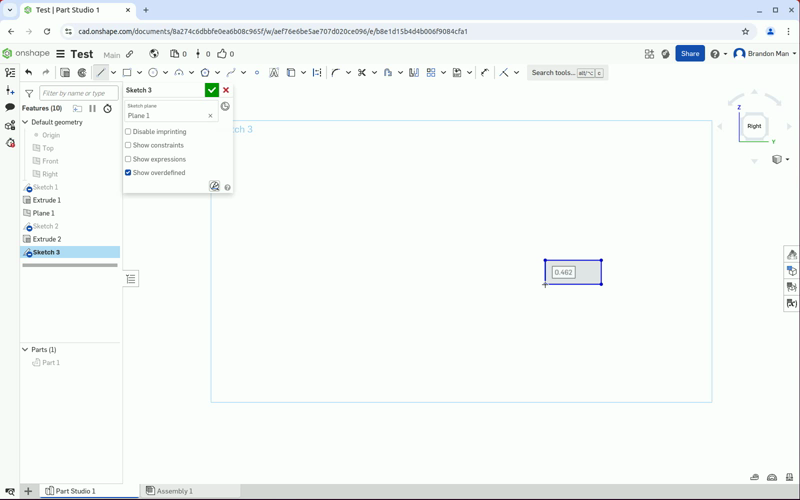
scroll(-6)
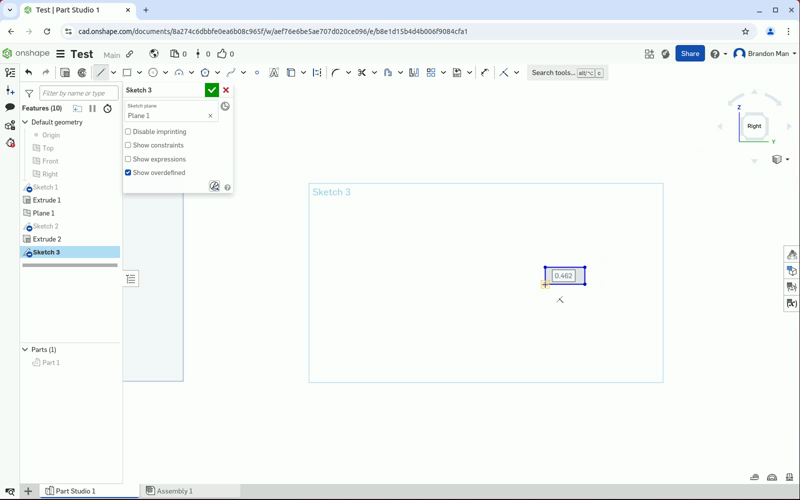
scroll(-6)
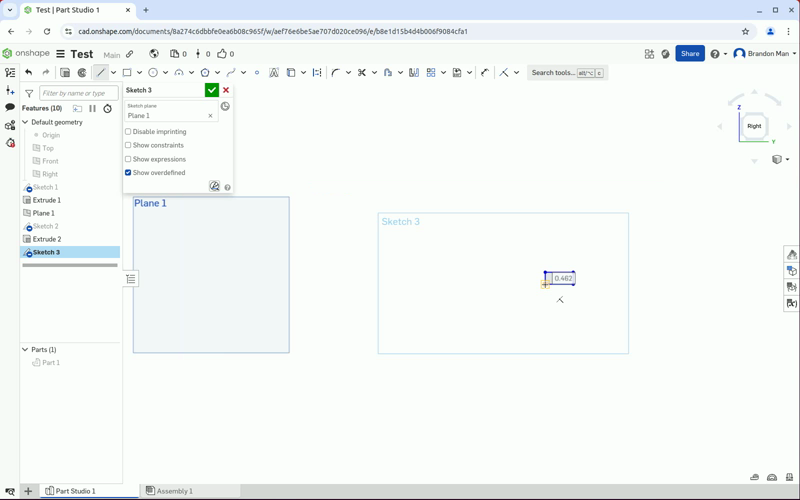
scroll(-6)
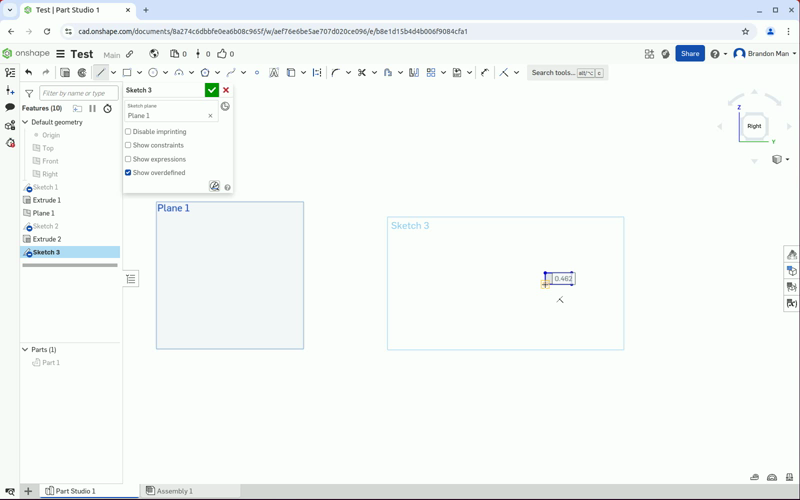
scroll(-6)
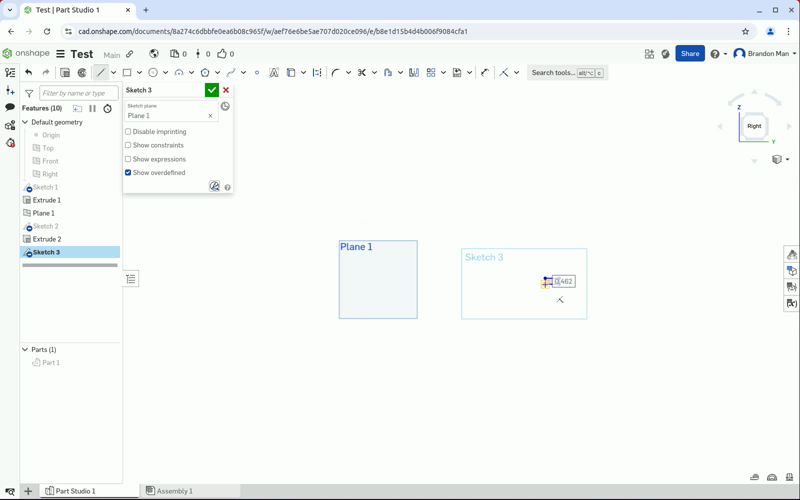
scroll(-6)
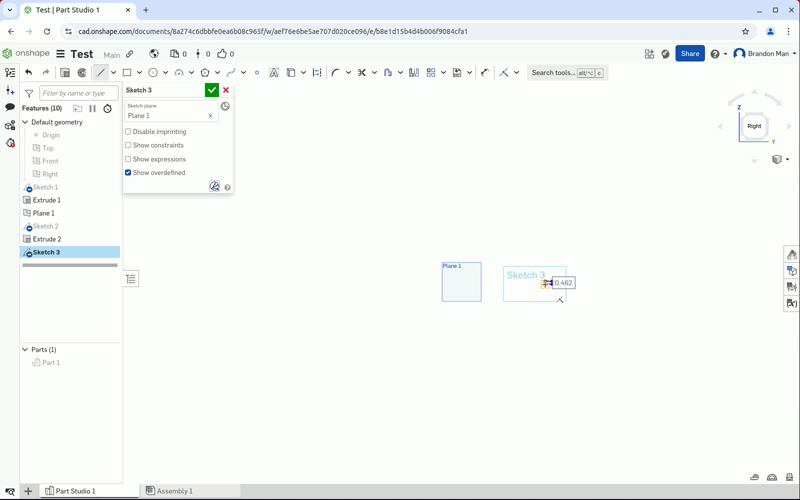
key(esc)
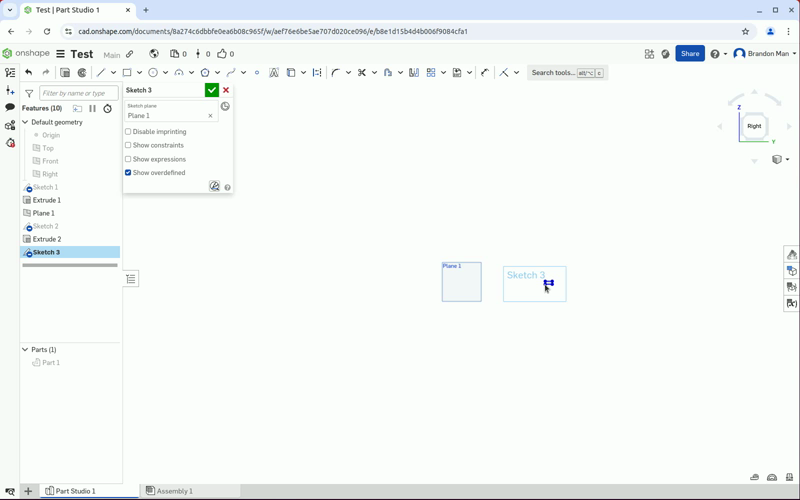
mouse_move(548, 282)
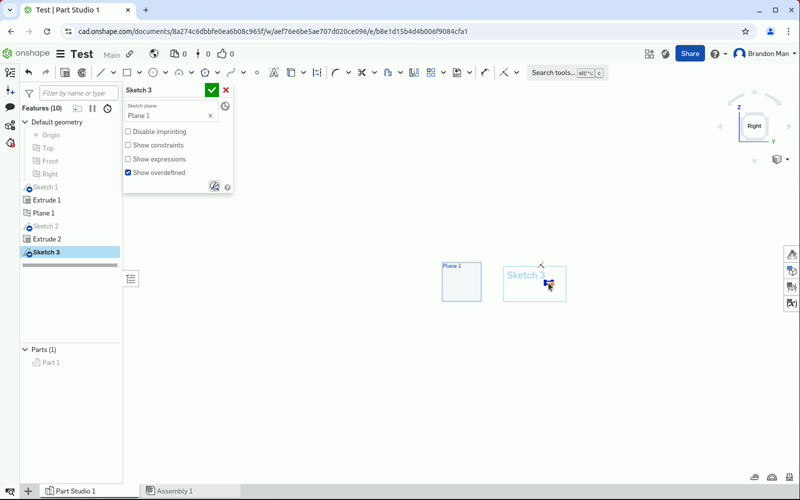
scroll(6)
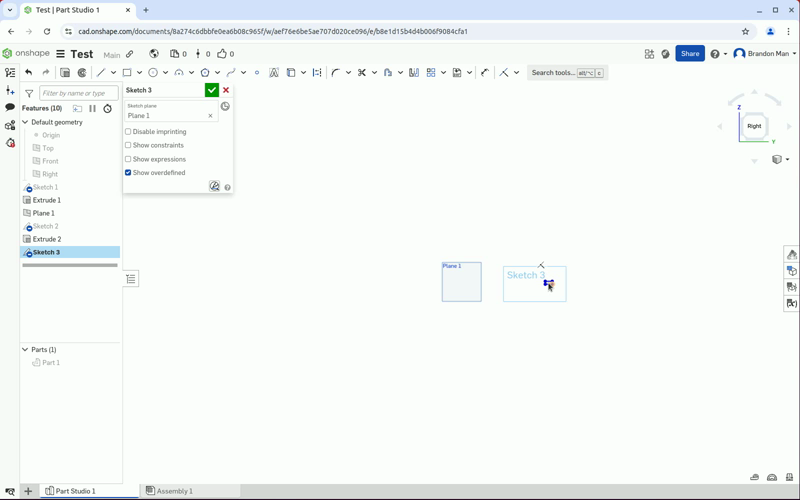
scroll(6)
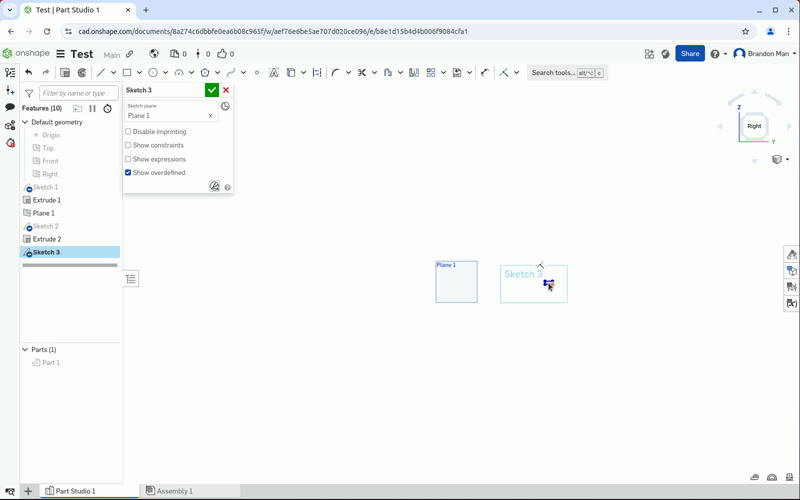
scroll(6)
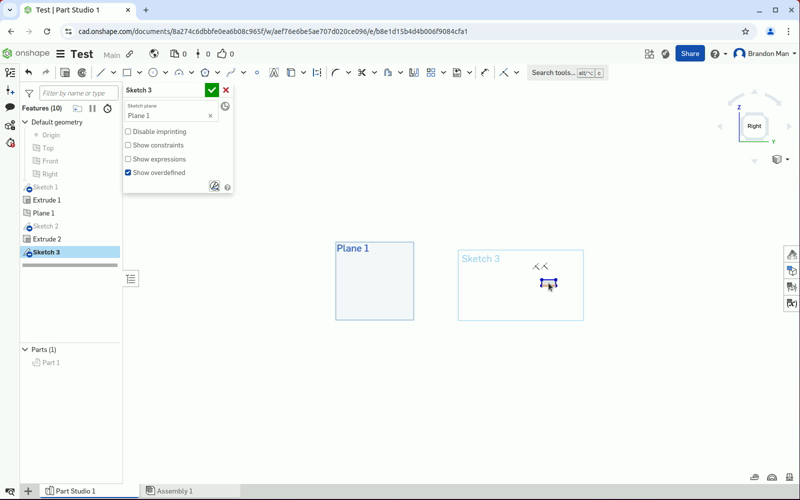
scroll(6)
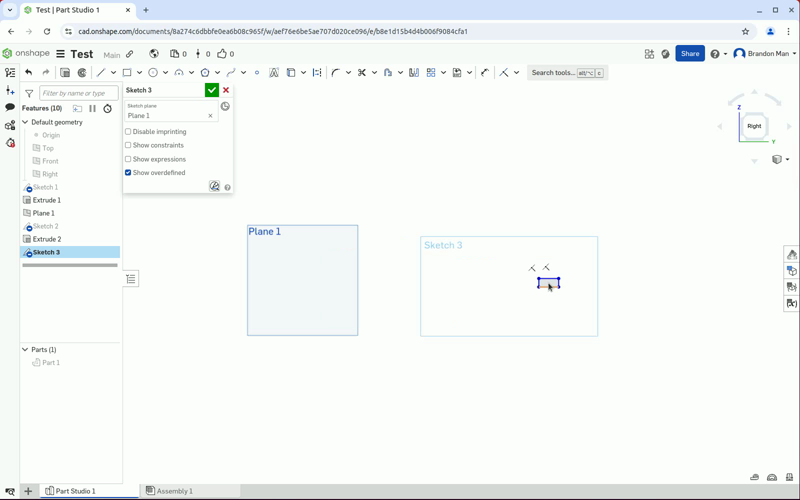
scroll(6)
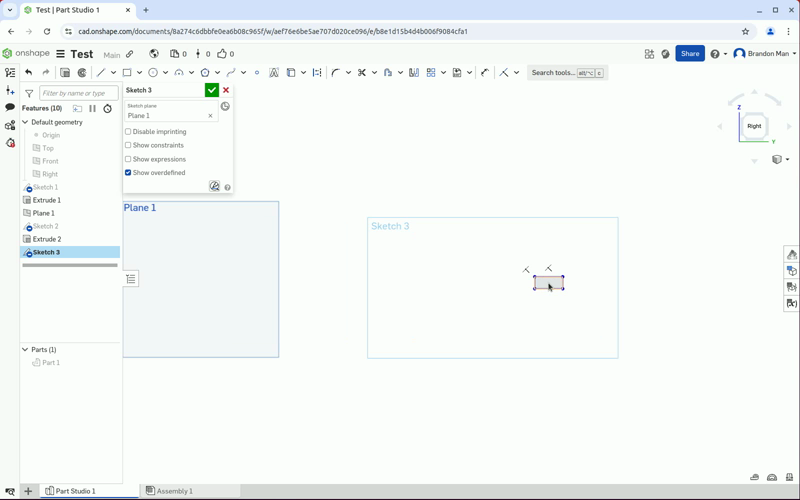
scroll(6)
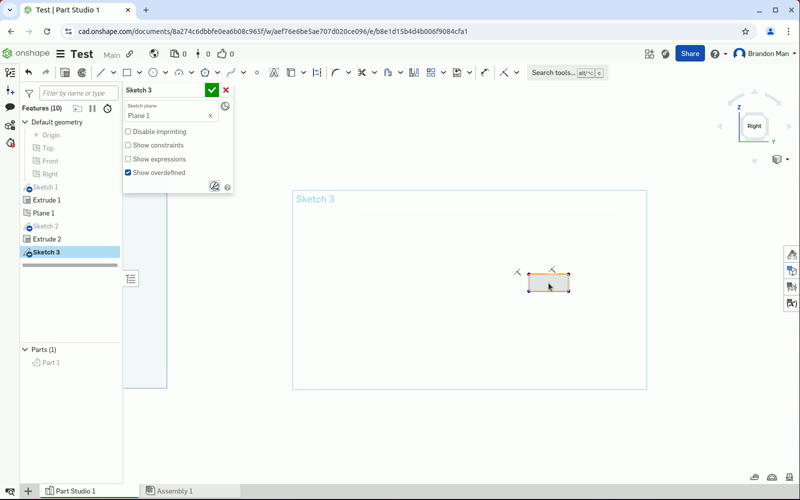
scroll(6)
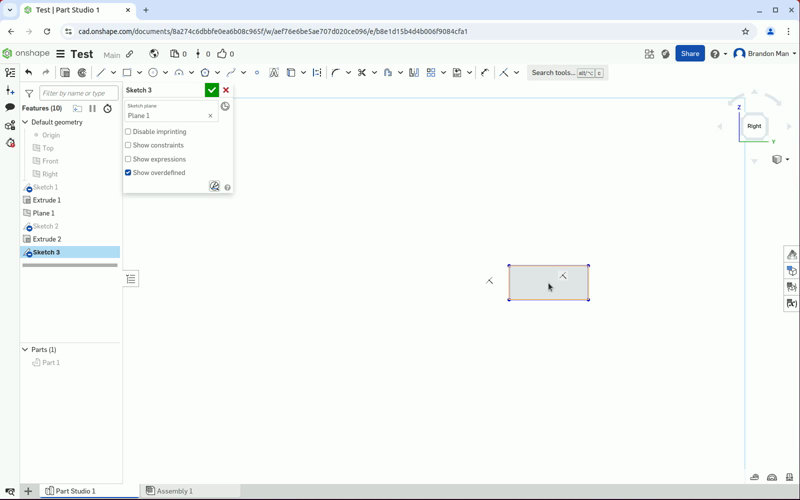
click(548, 282)
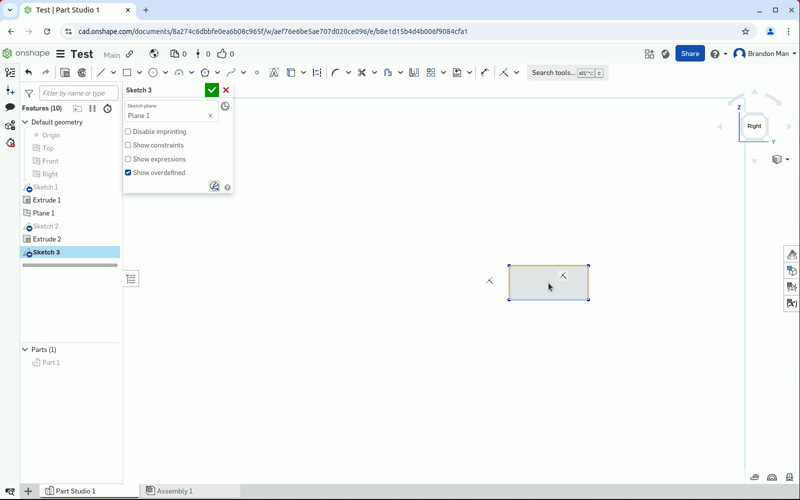
scroll(-6)
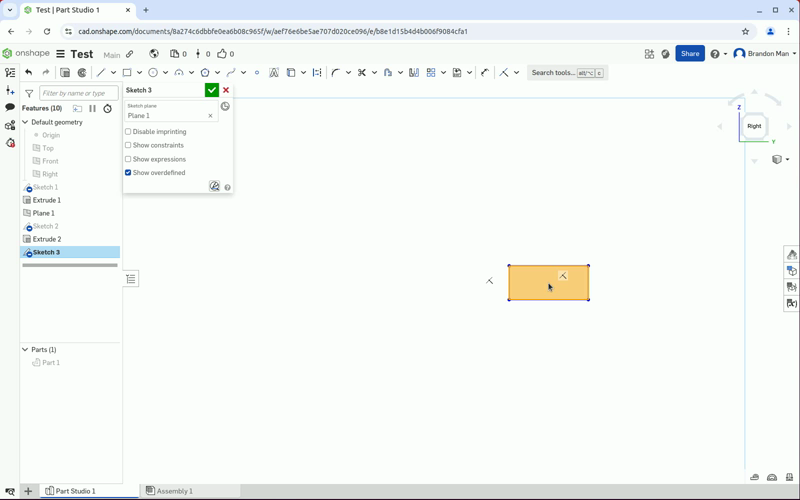
scroll(-6)
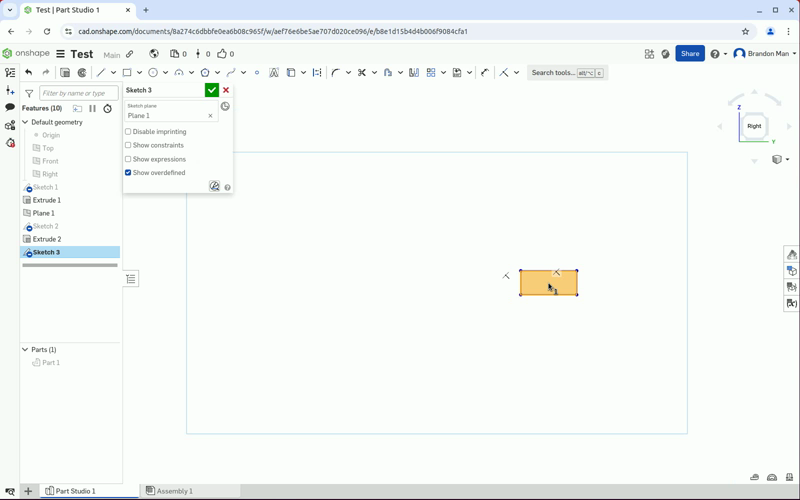
scroll(-6)
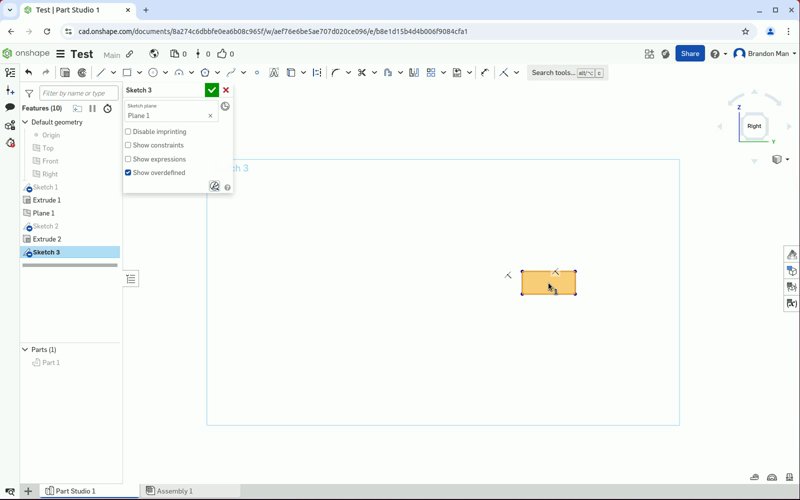
scroll(-6)
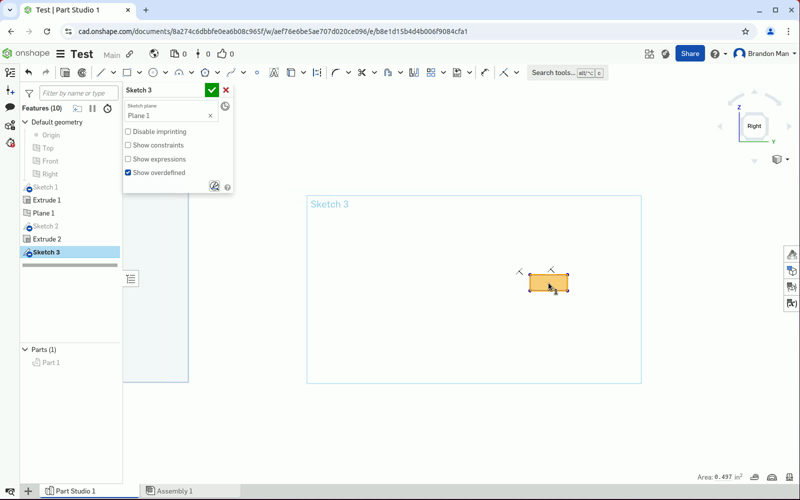
scroll(-6)
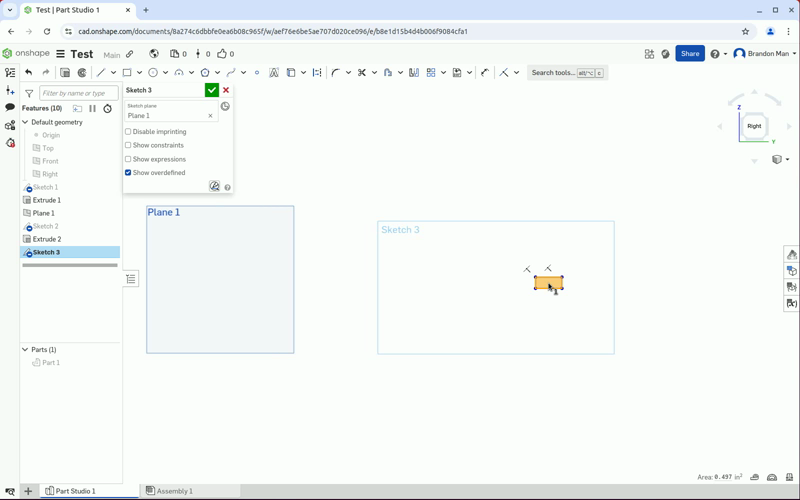
scroll(-6)
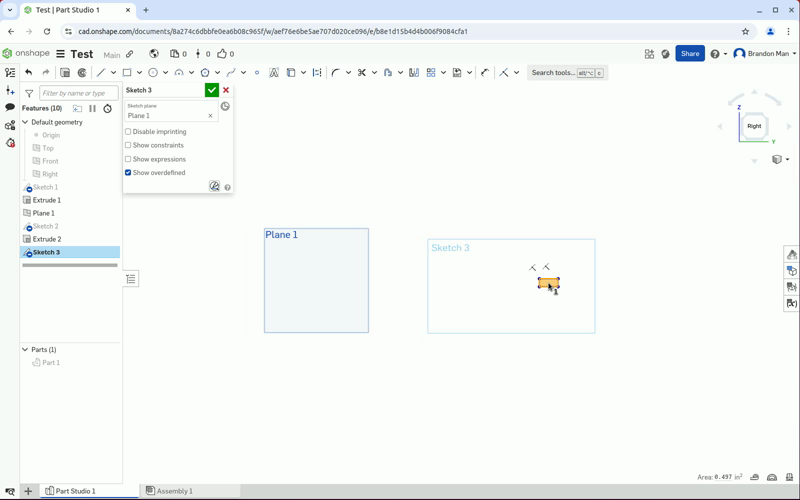
scroll(-6)
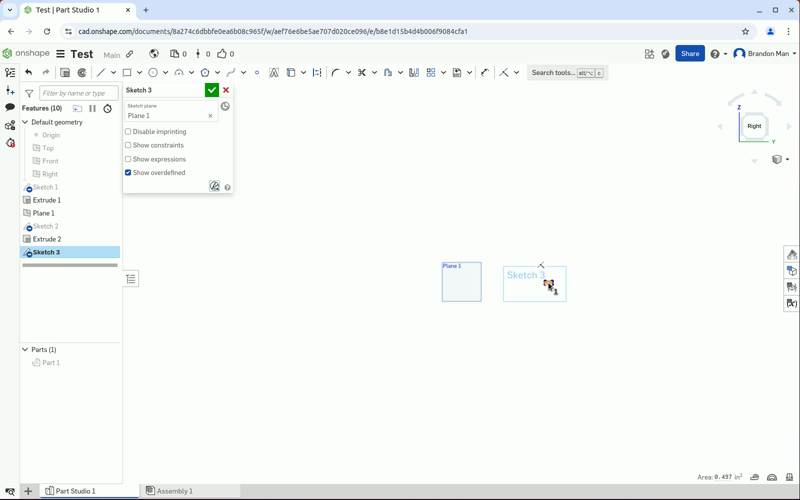
mouse_move(73, 352)
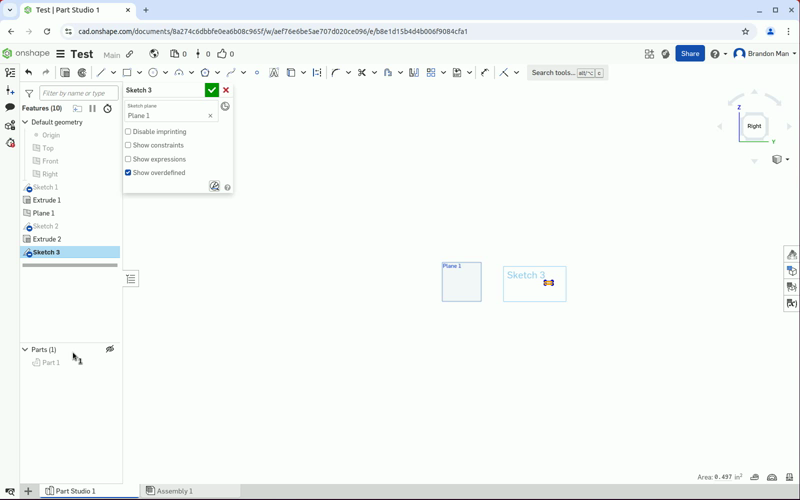
key(shift+y)
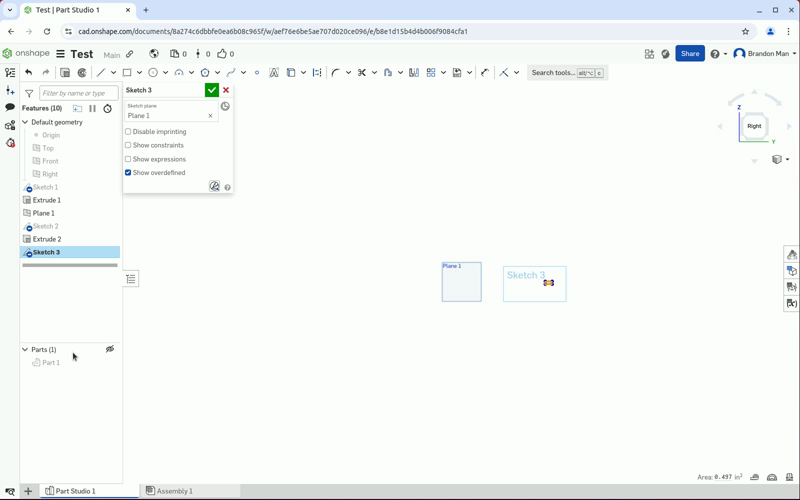
key(shift+e)
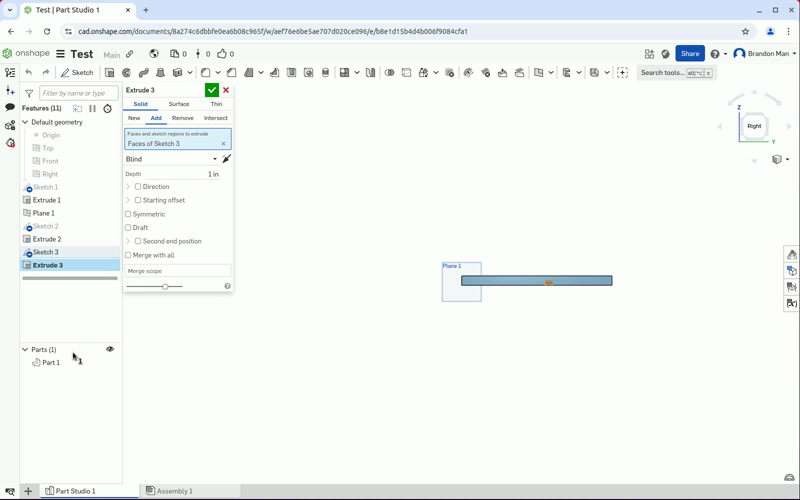
mouse_move(143, 106)
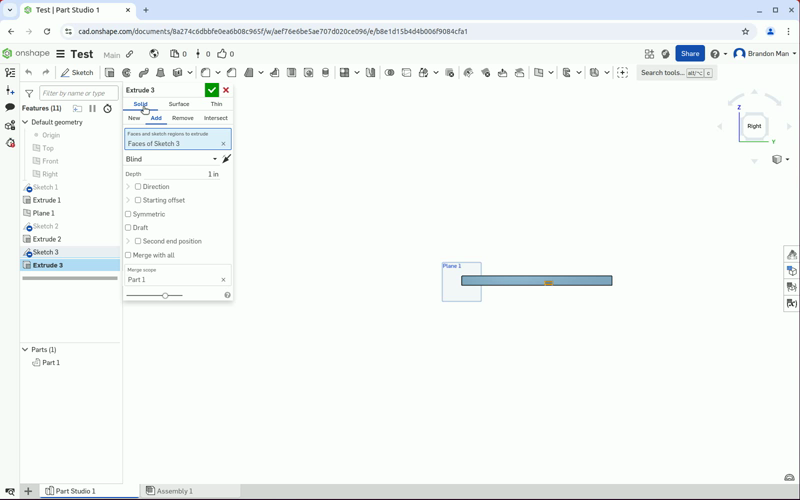
click(143, 106)
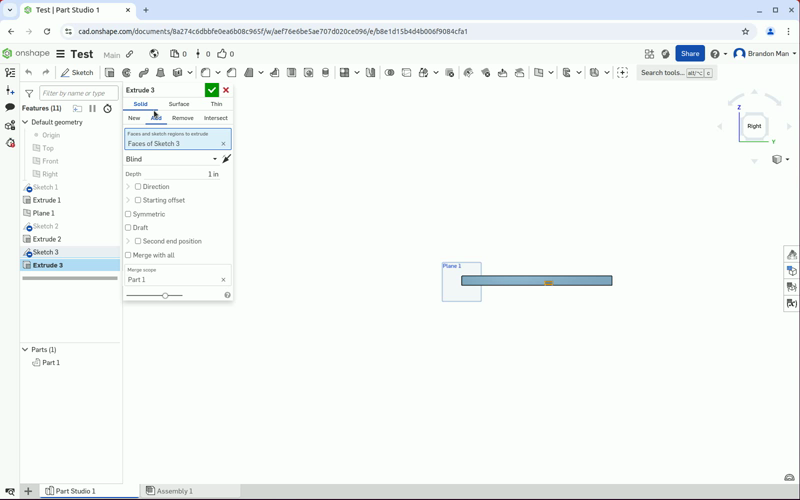
mouse_move(186, 120)
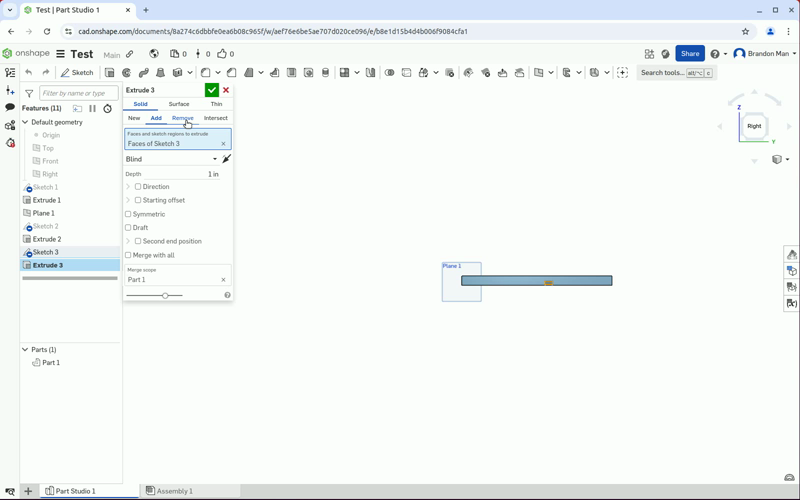
click(186, 120)
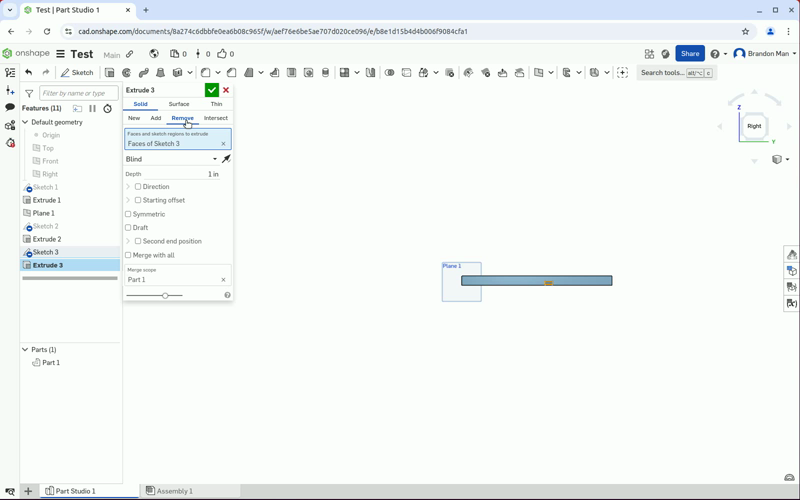
key(tab, 4)
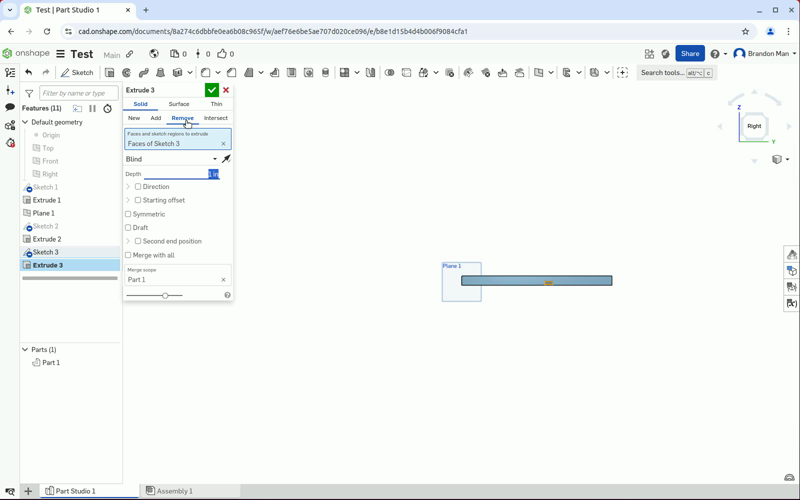
text(0.241)
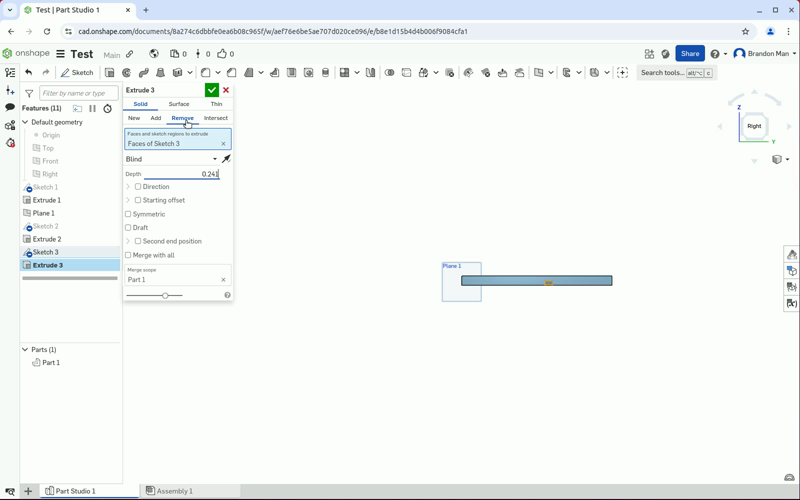
key(tab, 6)
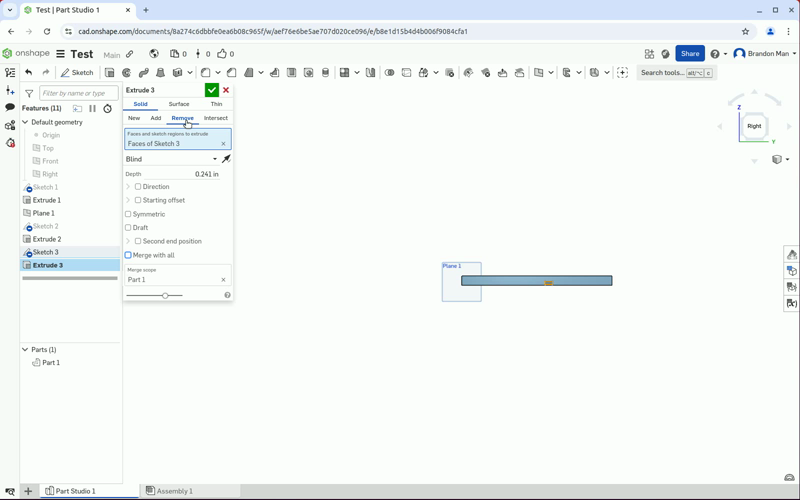
key(space)
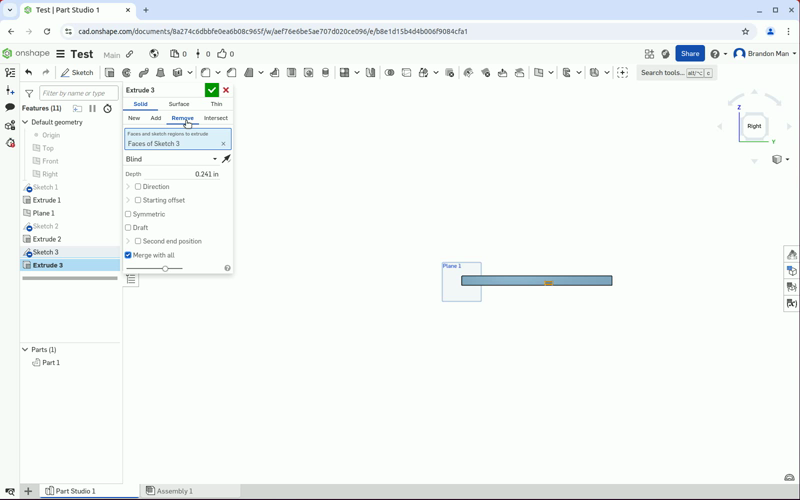
key(enter)
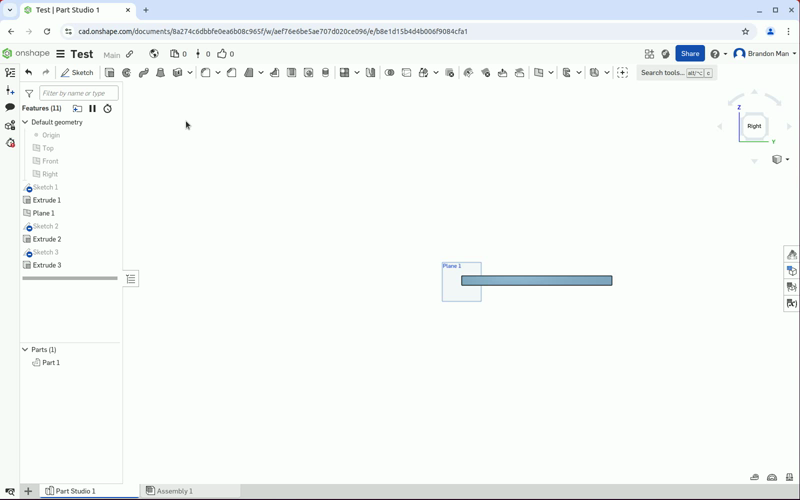
key(shift+h)
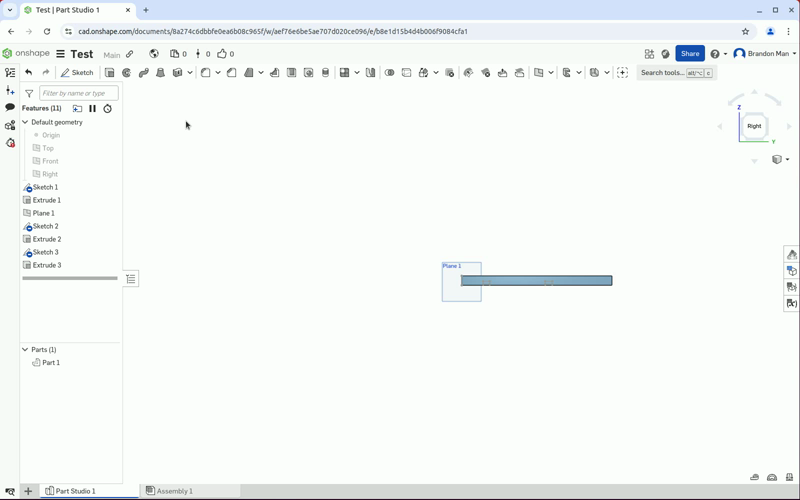
key(shift+h)
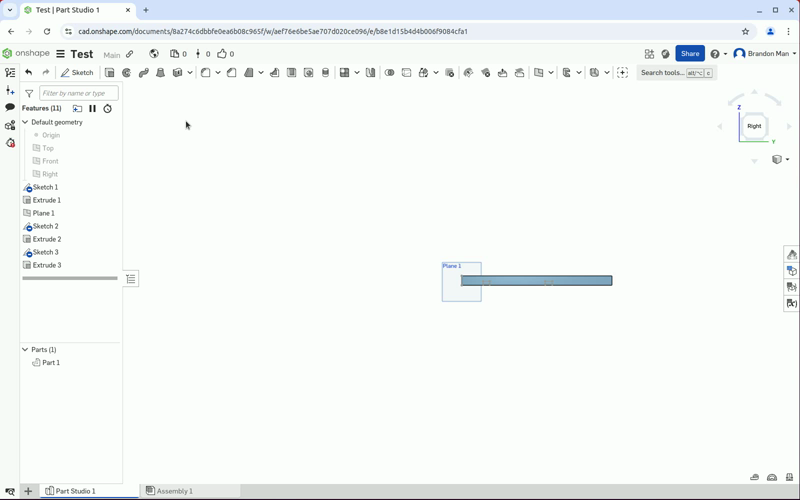
key(shift+7)
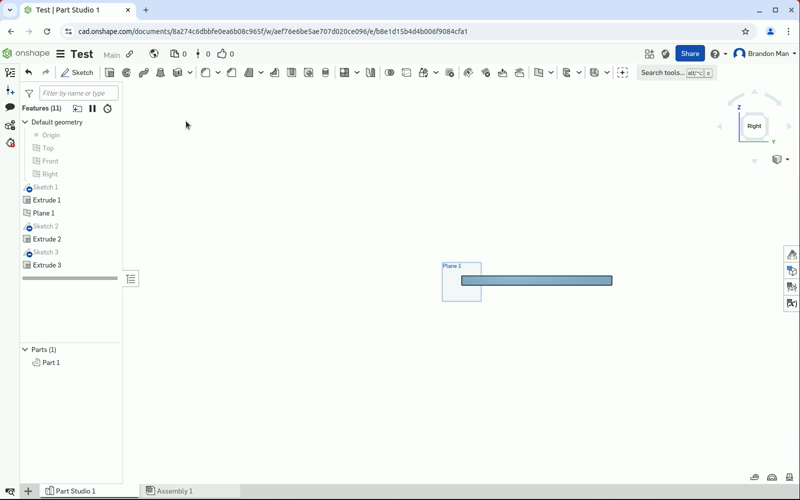
key(right, 2)
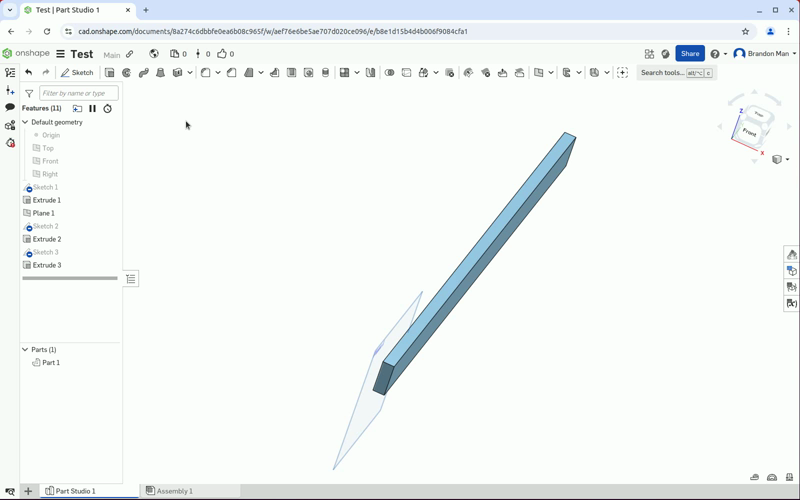
key(down, 2)
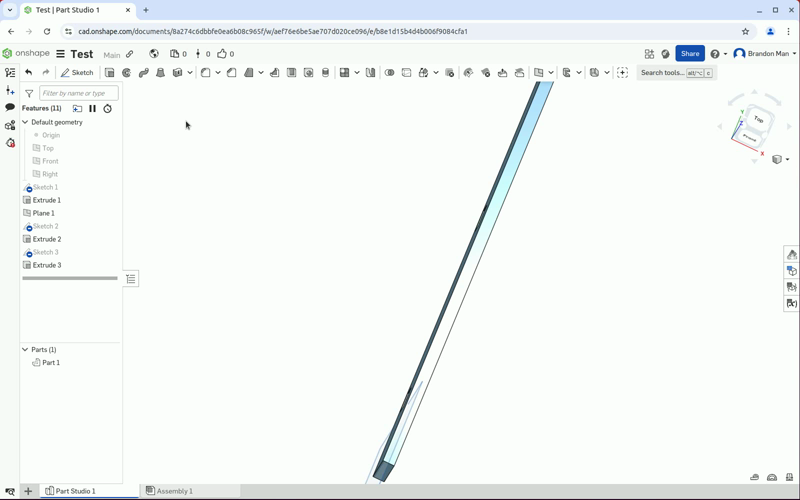
key(up, 2)
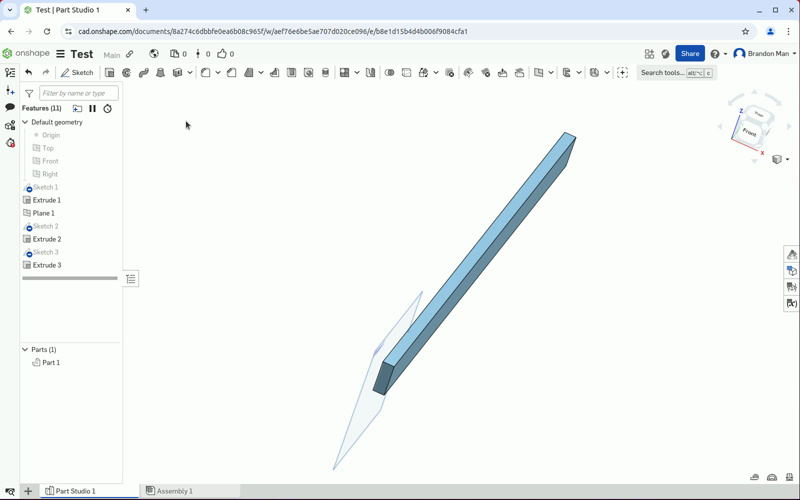
key(left, 2)
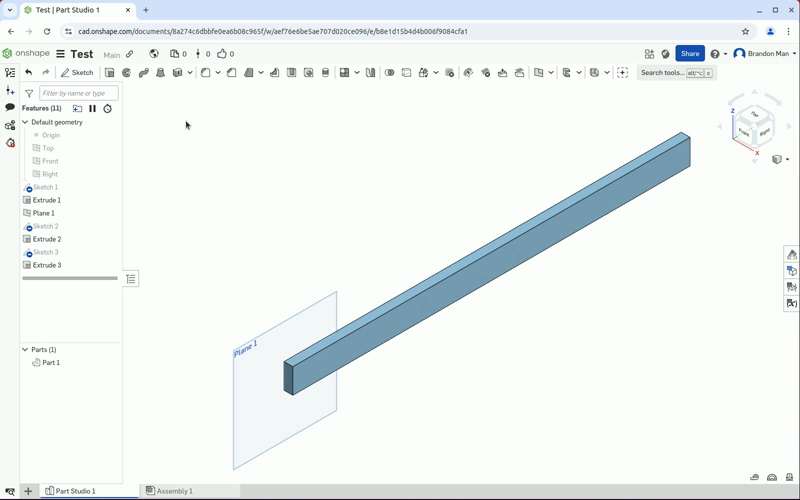
mouse_move(73, 189)
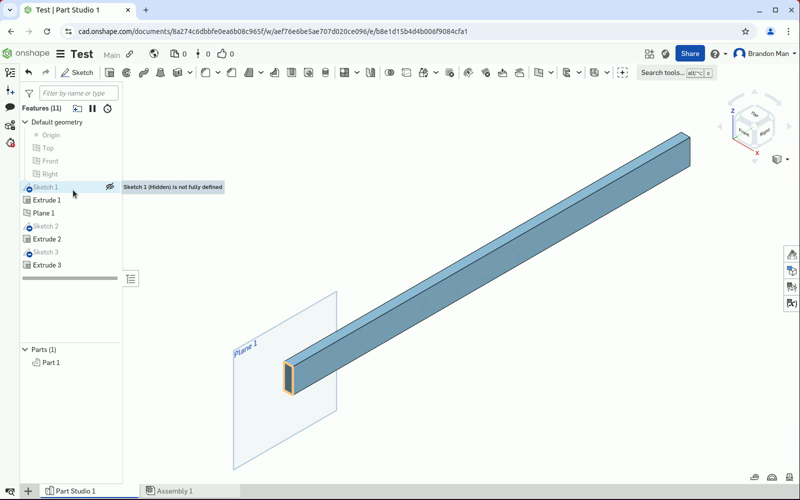
click(73, 189)